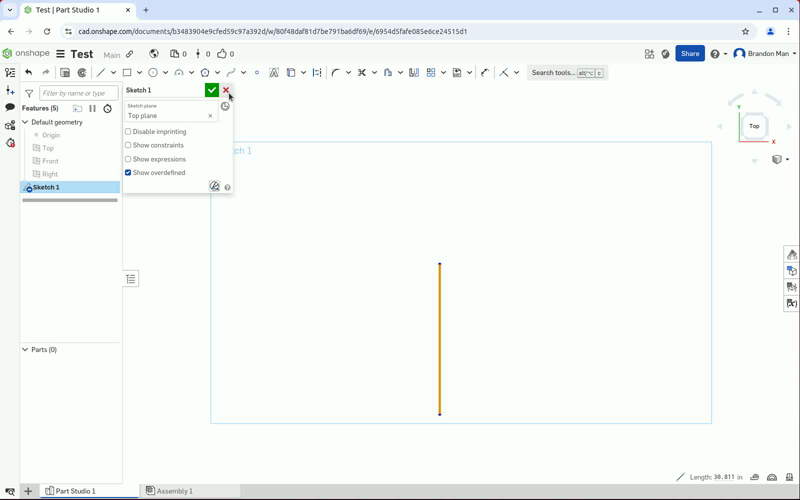
key(shift+h)
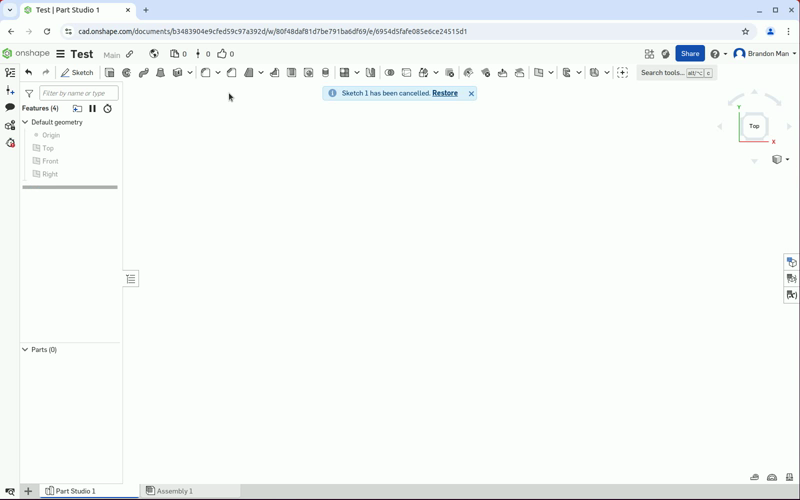
mouse_move(73, 352)
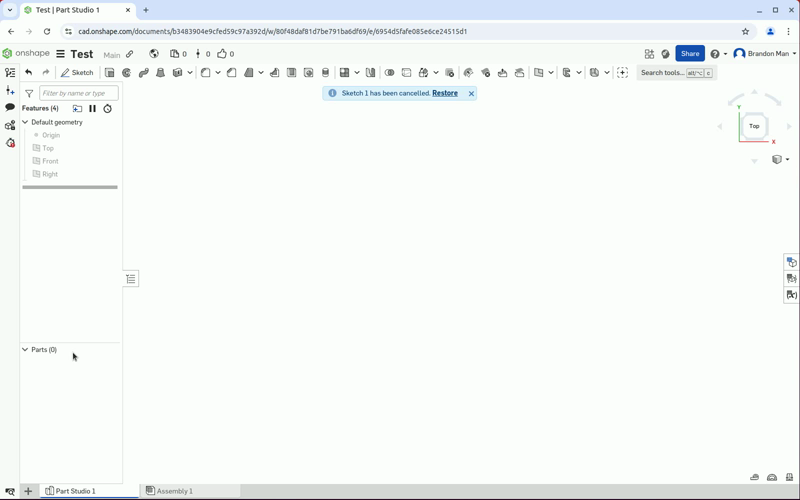
key(y)
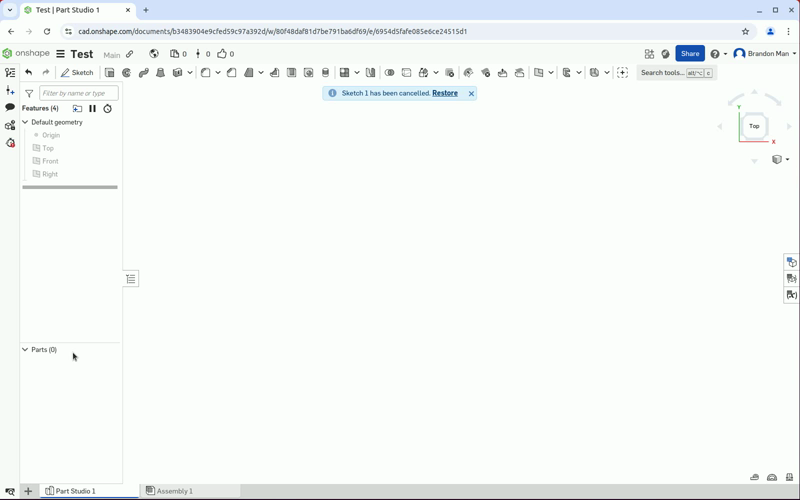
key(shift+p)
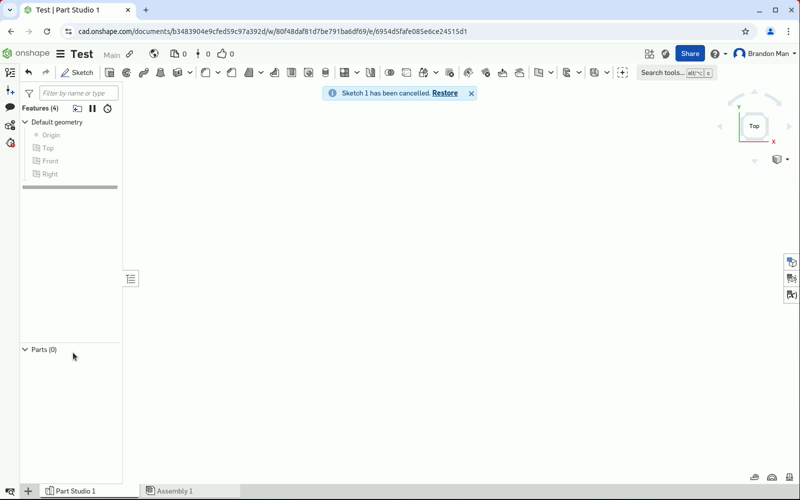
key(space)
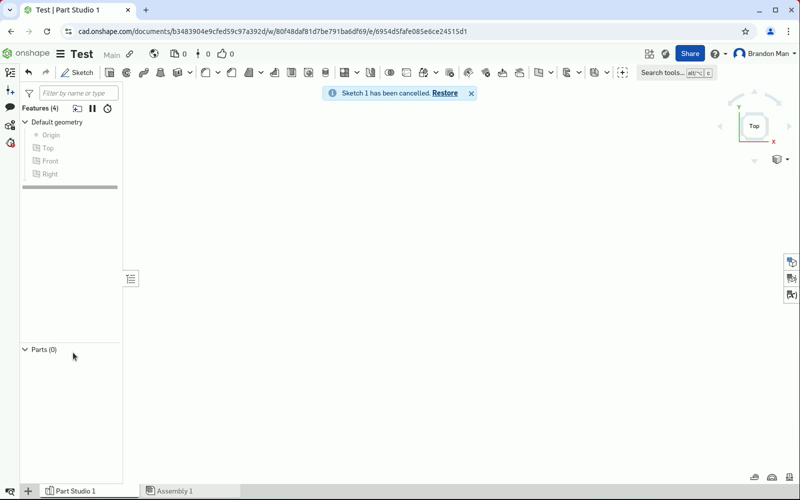
key_down(shift)
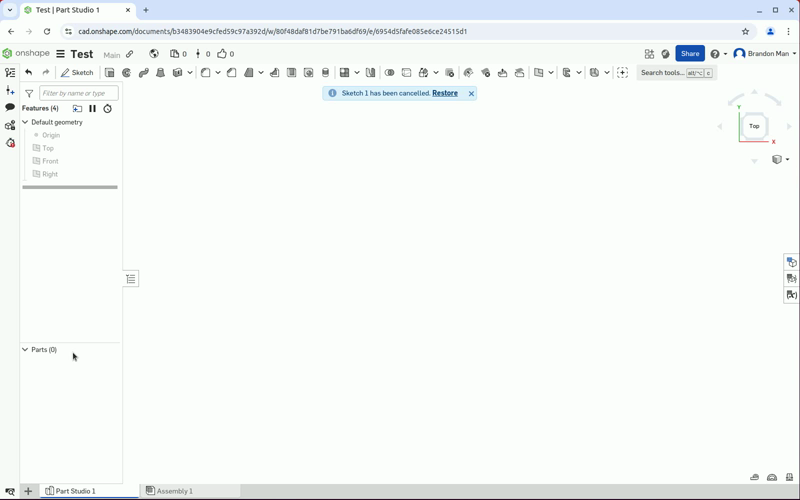
key(up)
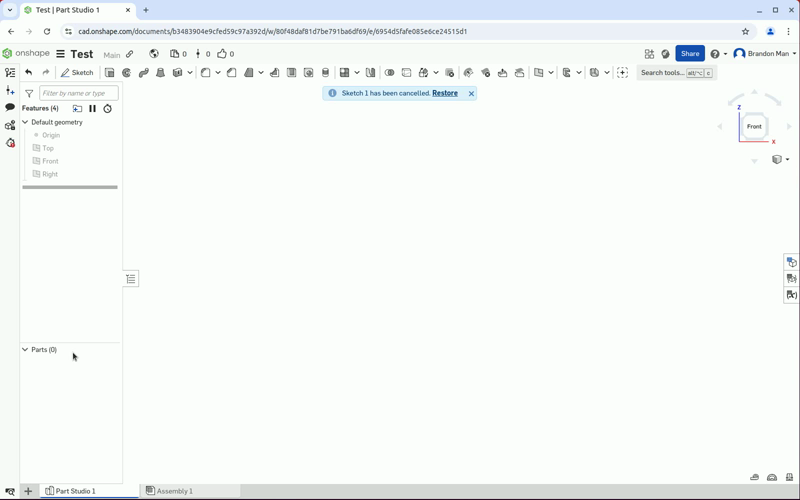
key_up(shift)
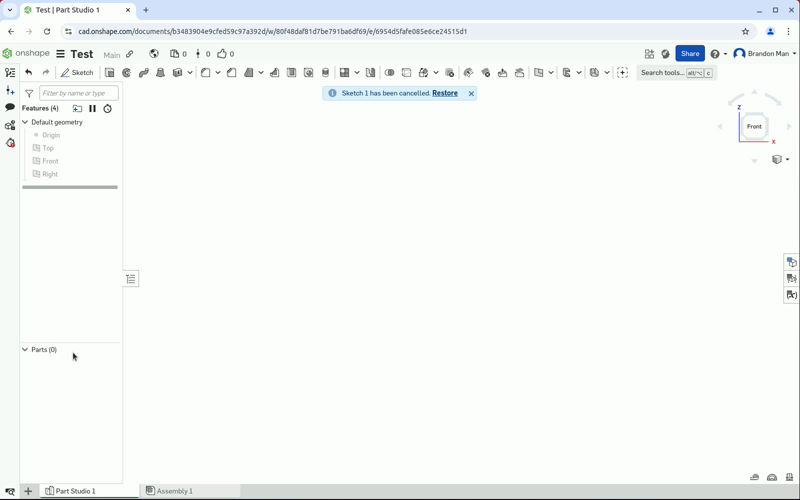
mouse_move(73, 352)
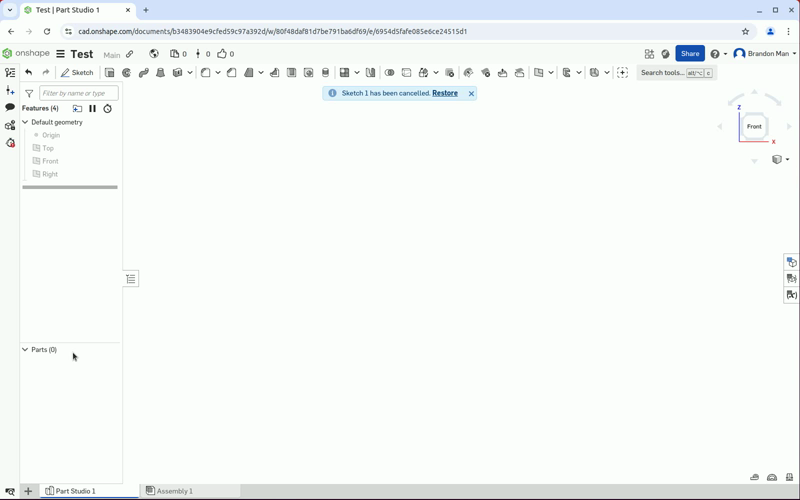
key(shift+y)
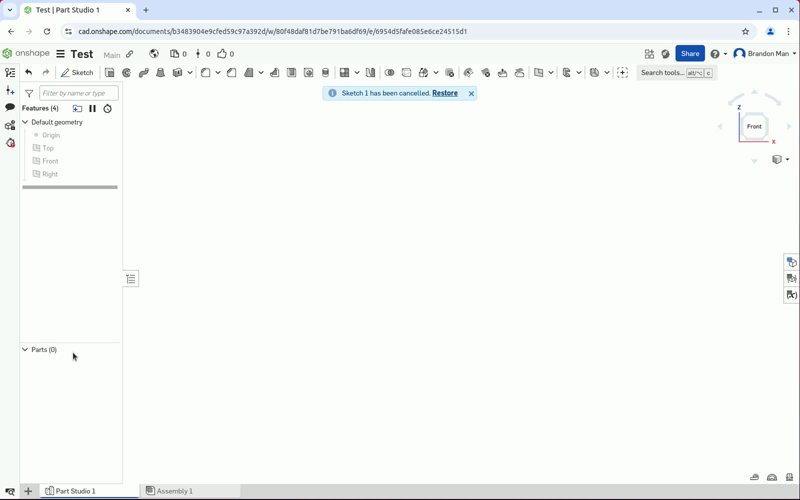
key(shift+s)
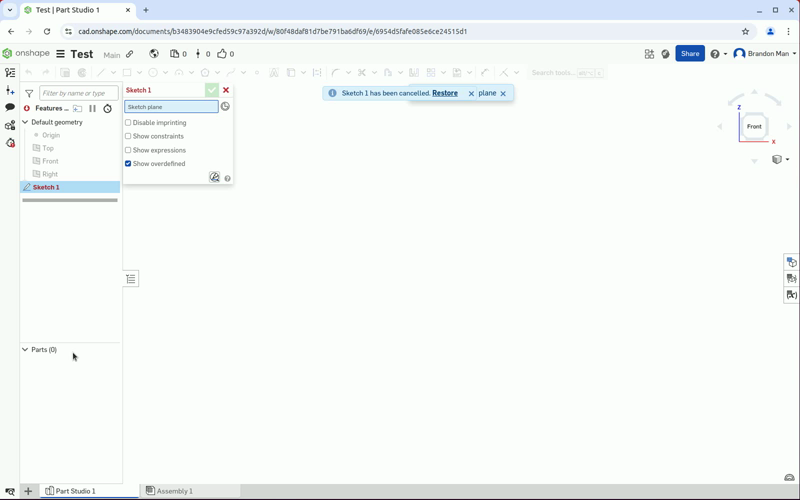
mouse_move(73, 163)
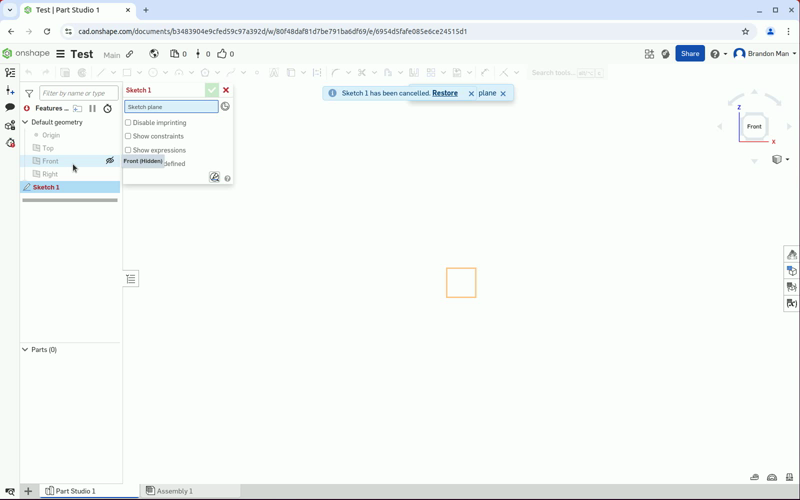
click(73, 163)
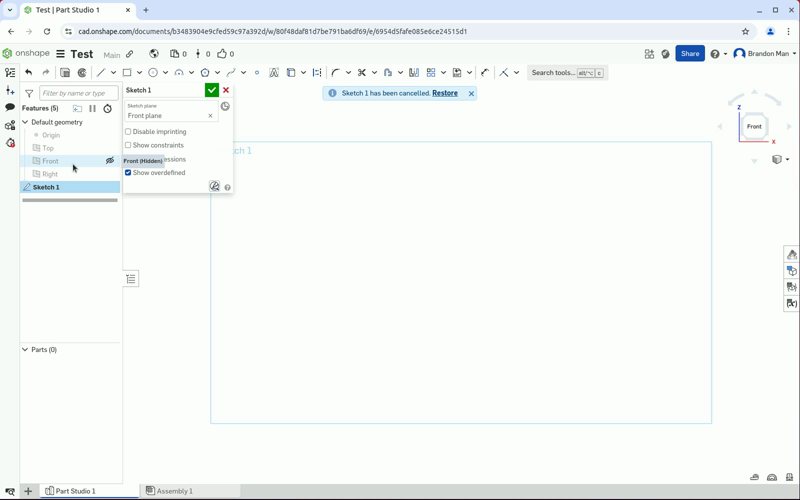
mouse_move(73, 352)
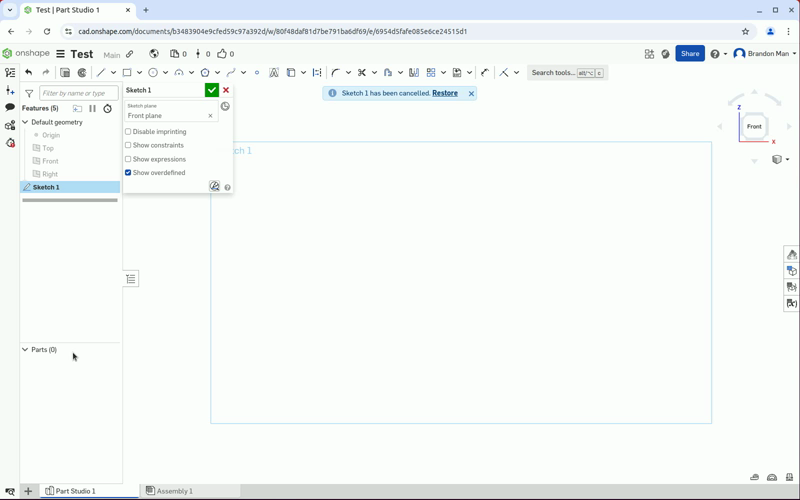
key(y)
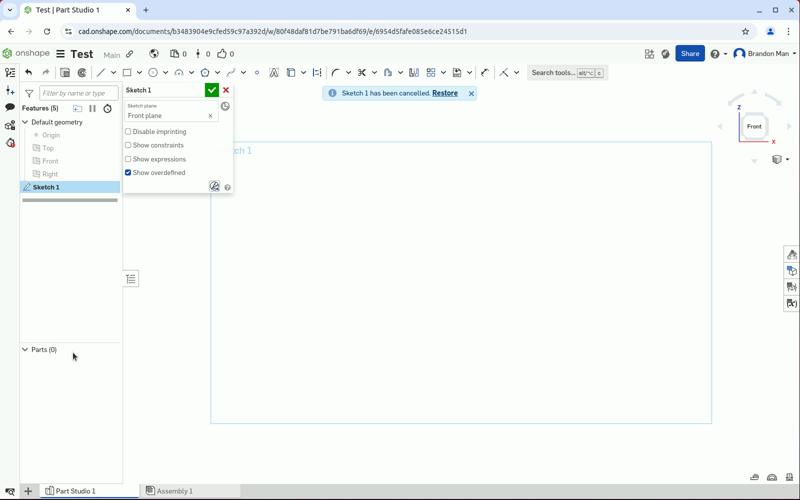
key(c)
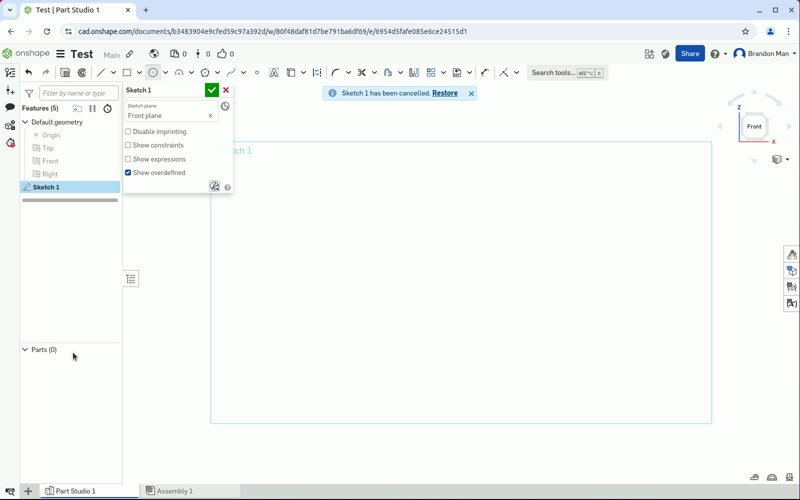
key_down(shift)
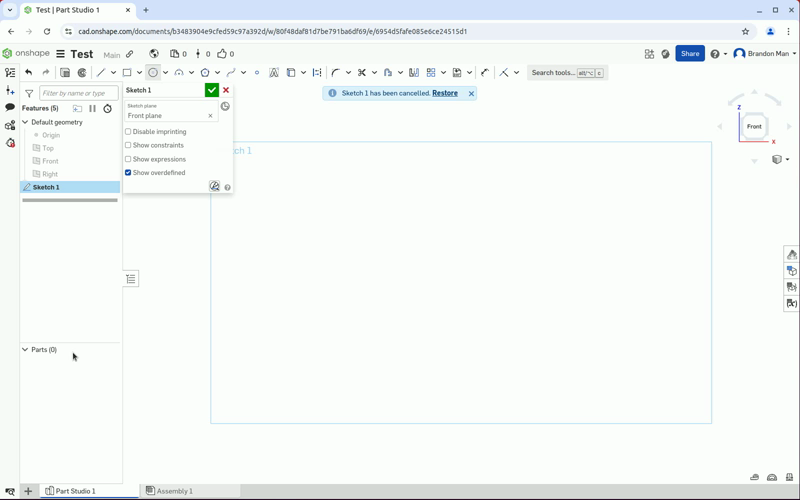
mouse_move(461, 178)
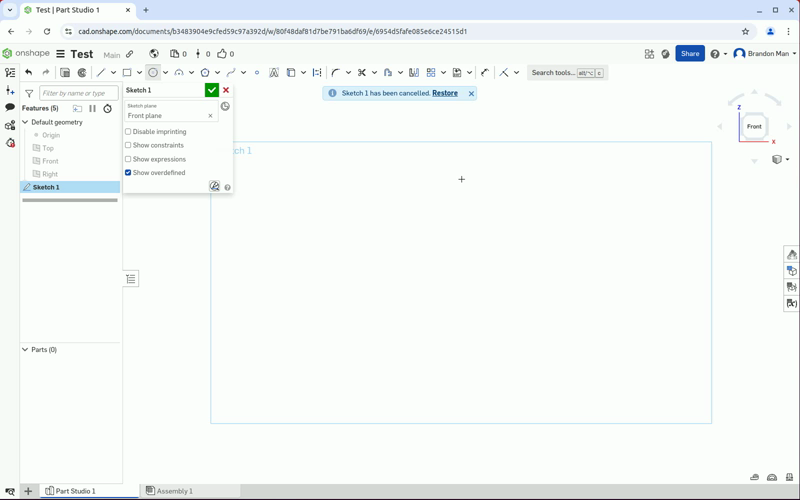
click(461, 178)
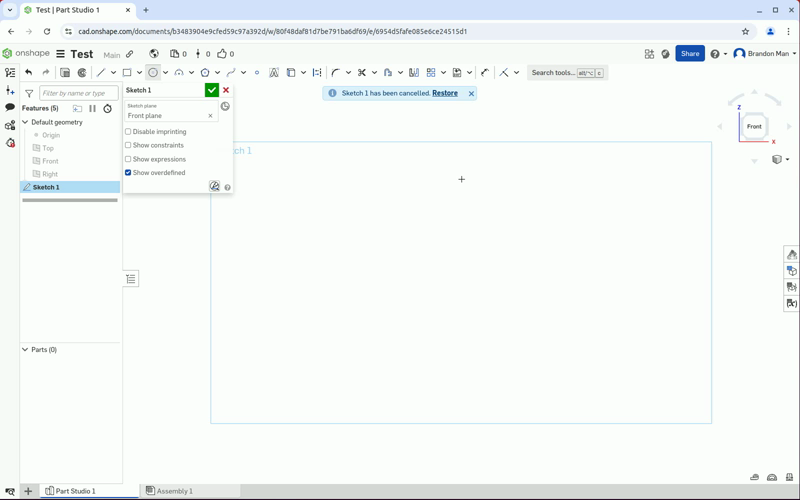
key_up(shift)
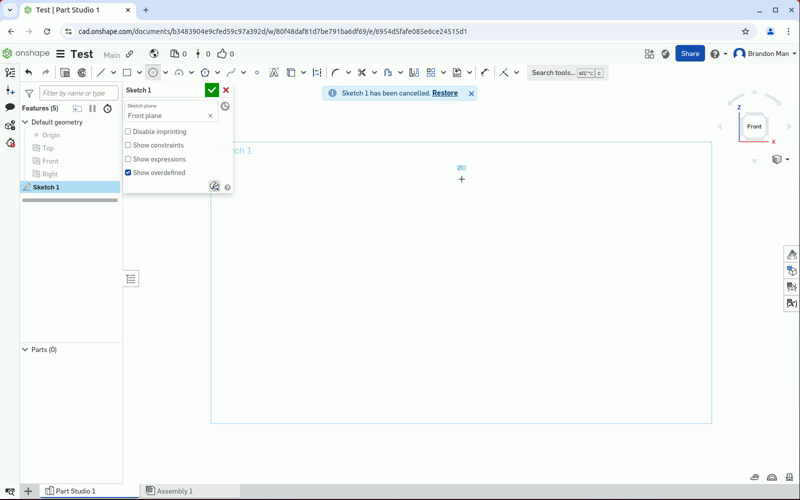
mouse_move(471, 178)
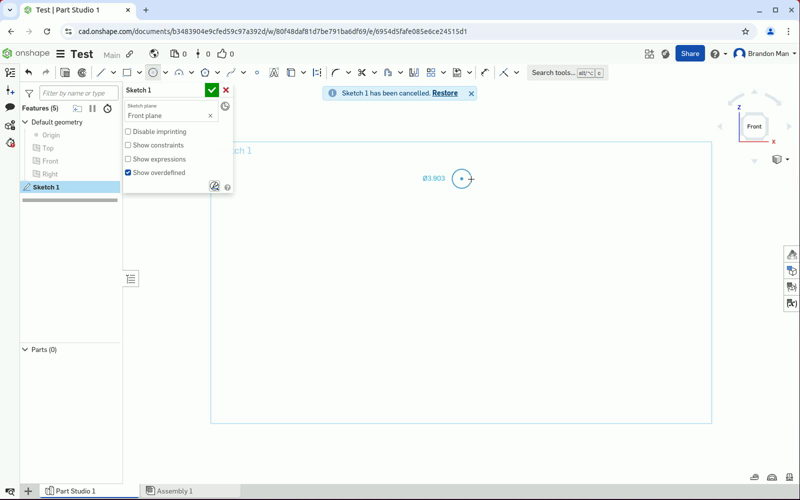
click(471, 178)
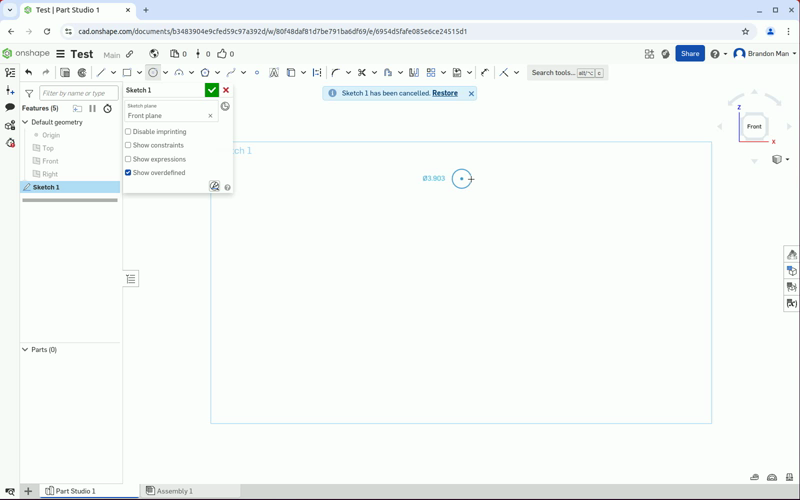
key(esc)
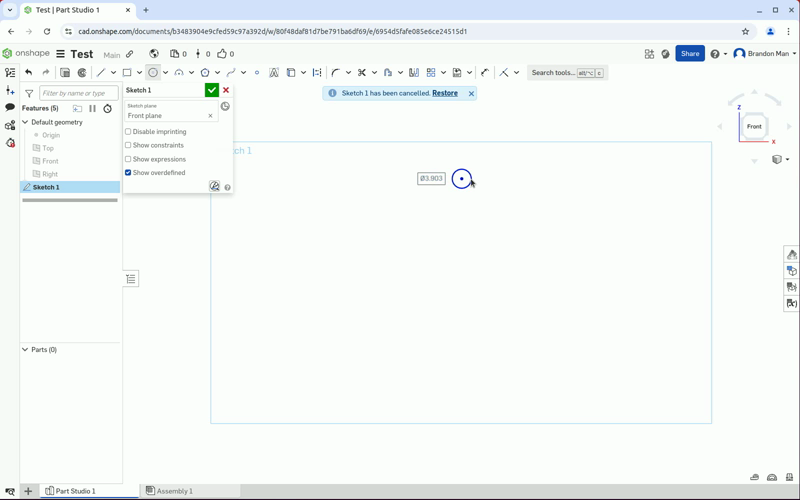
key(c)
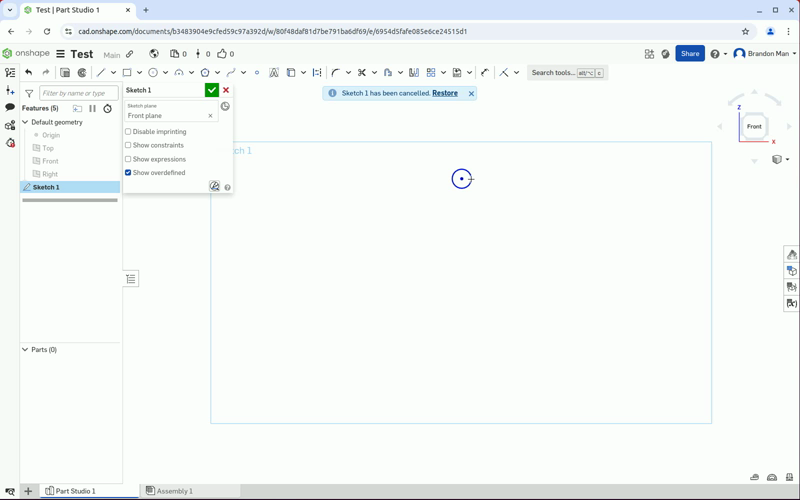
key_down(shift)
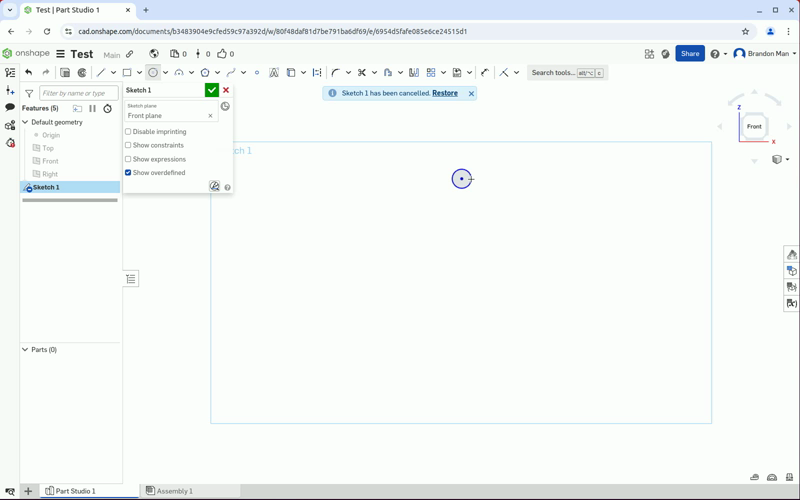
mouse_move(461, 178)
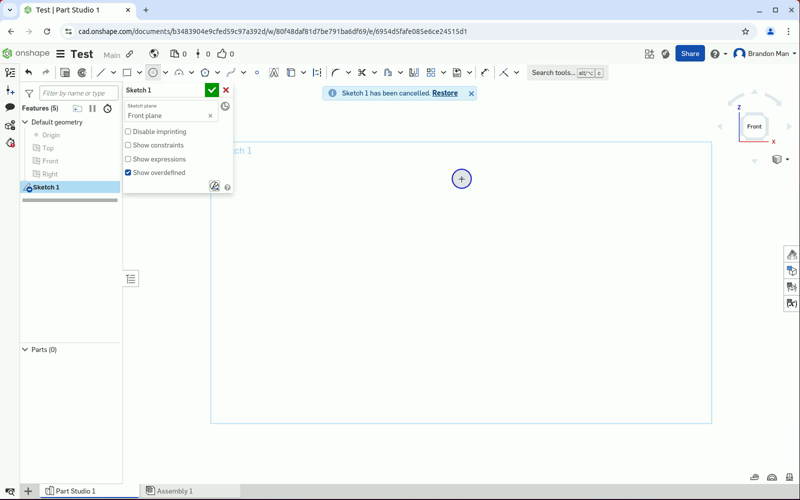
click(461, 178)
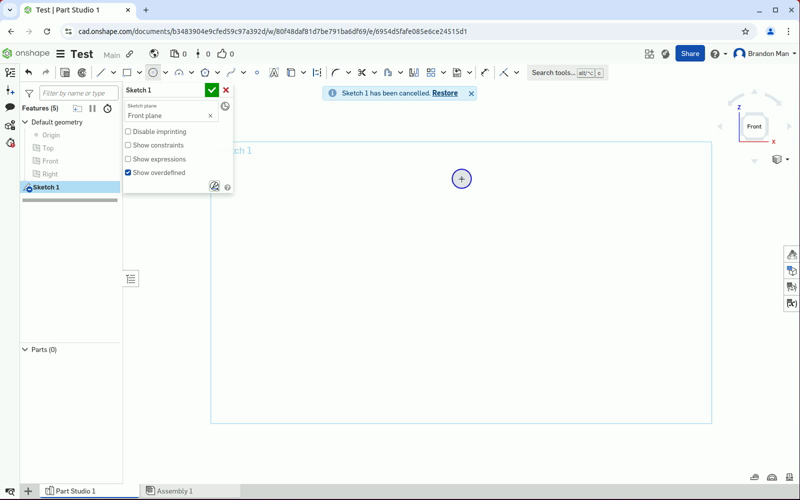
key_up(shift)
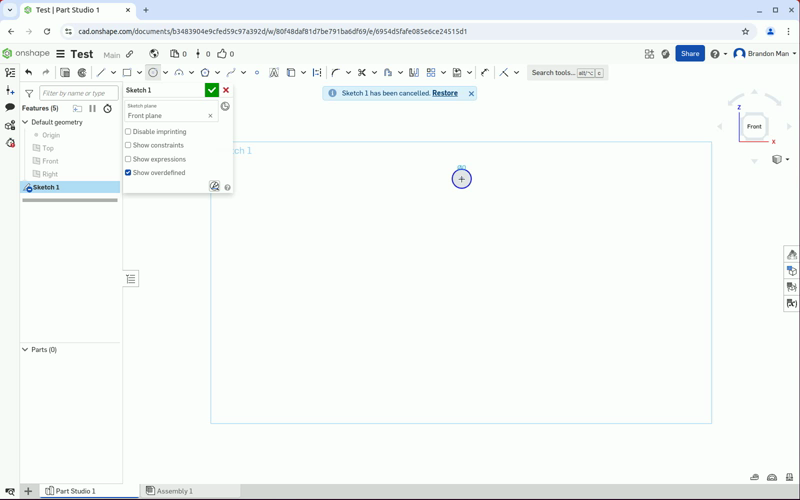
mouse_move(464, 178)
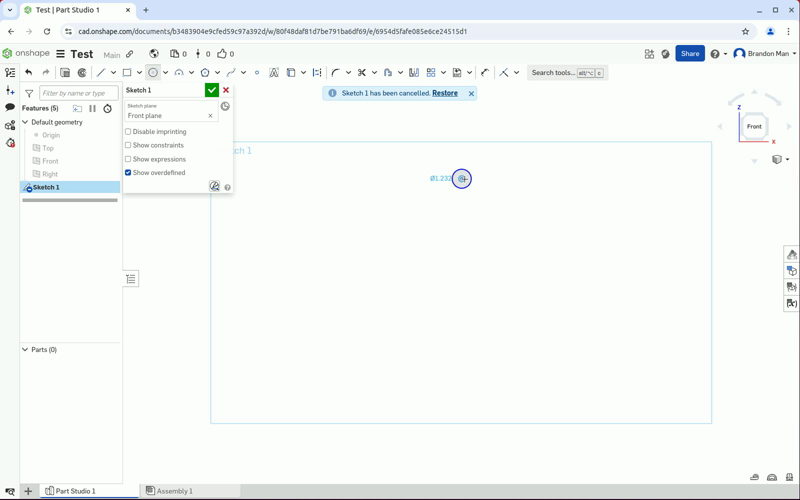
scroll(6)
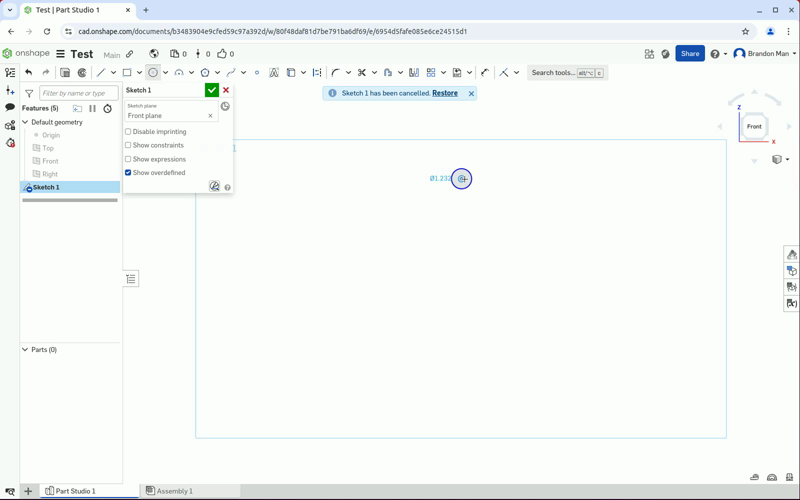
scroll(6)
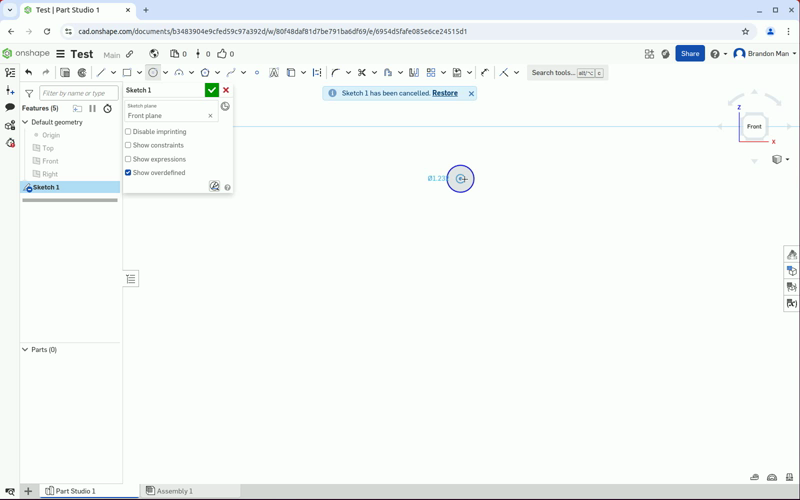
scroll(6)
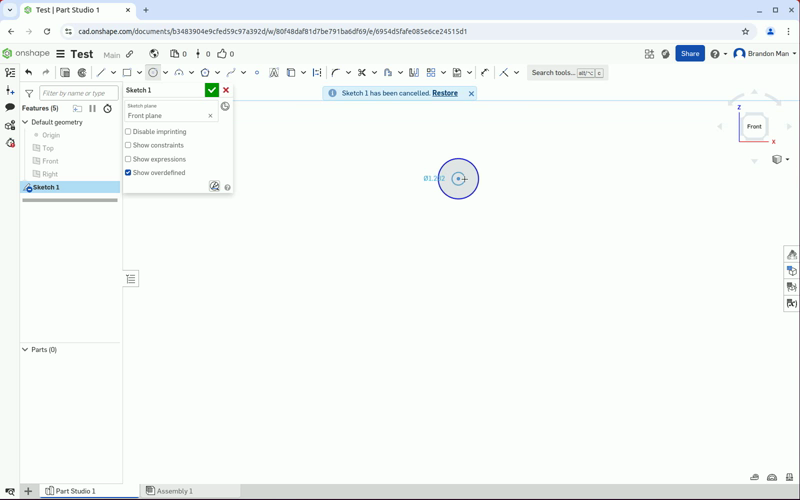
scroll(6)
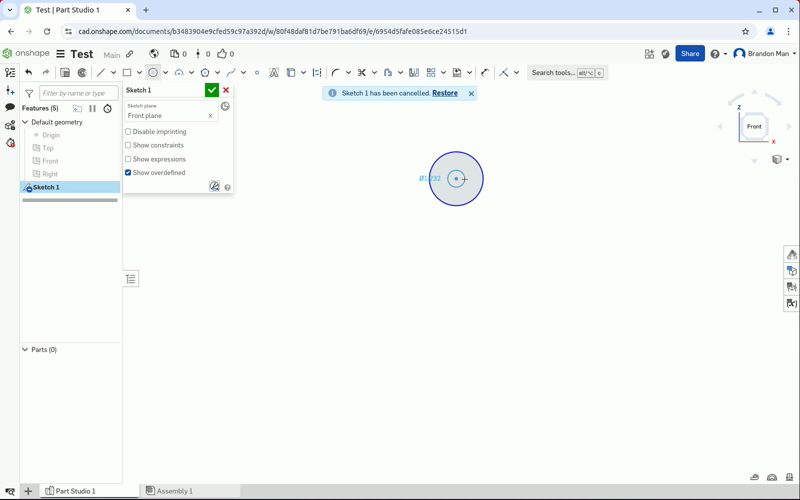
scroll(6)
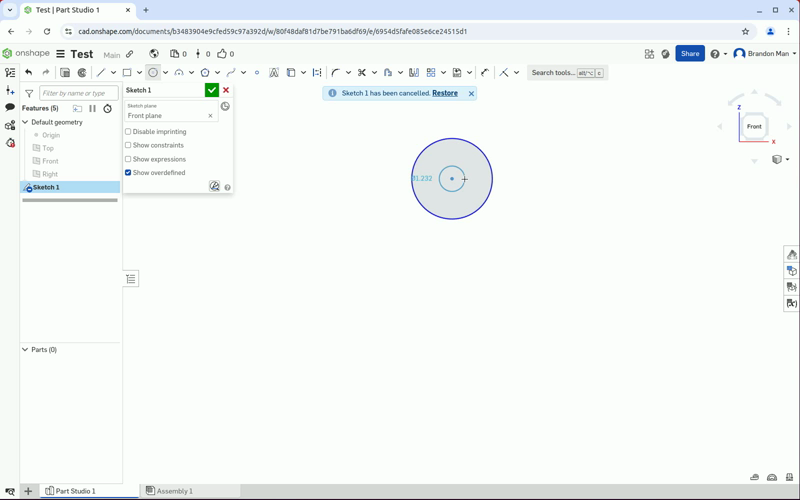
scroll(6)
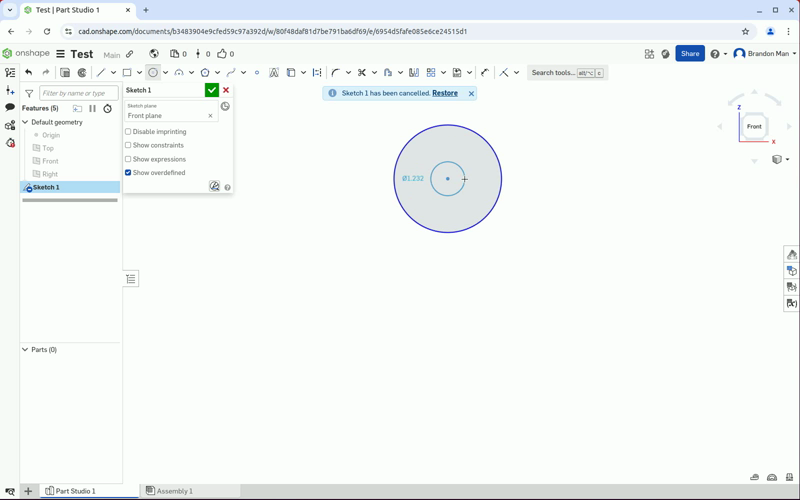
scroll(6)
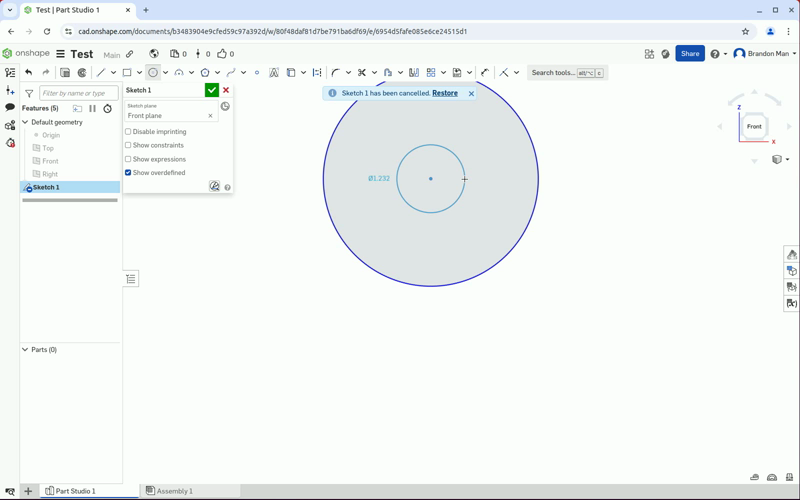
click(464, 178)
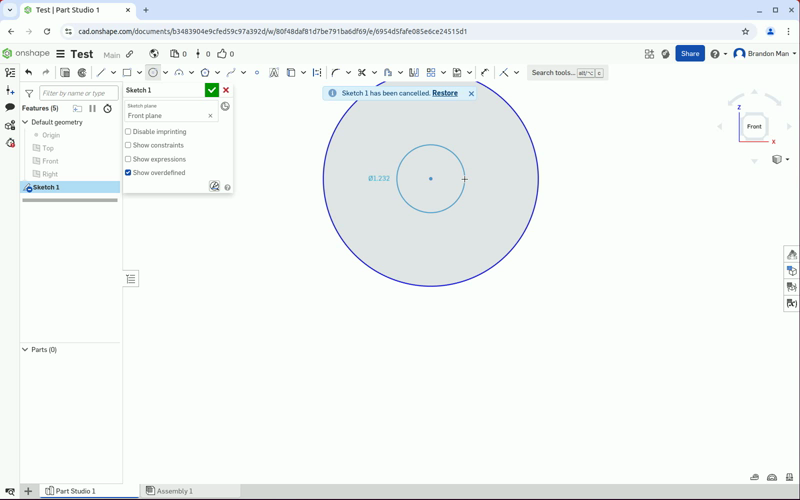
scroll(-6)
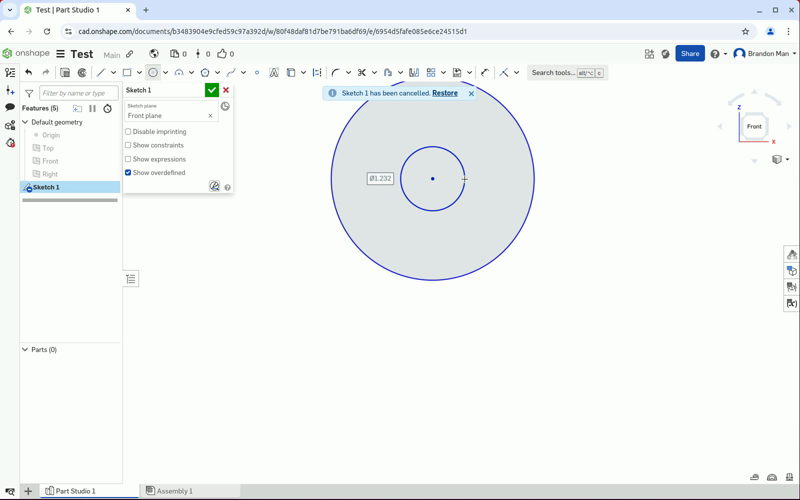
scroll(-6)
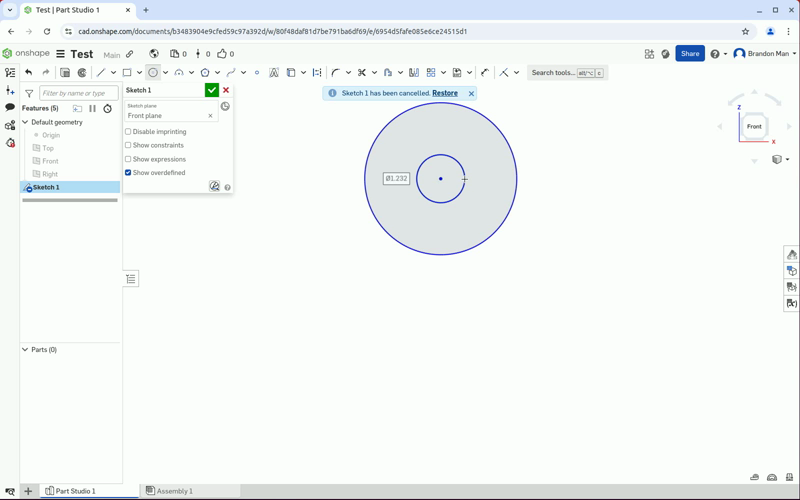
scroll(-6)
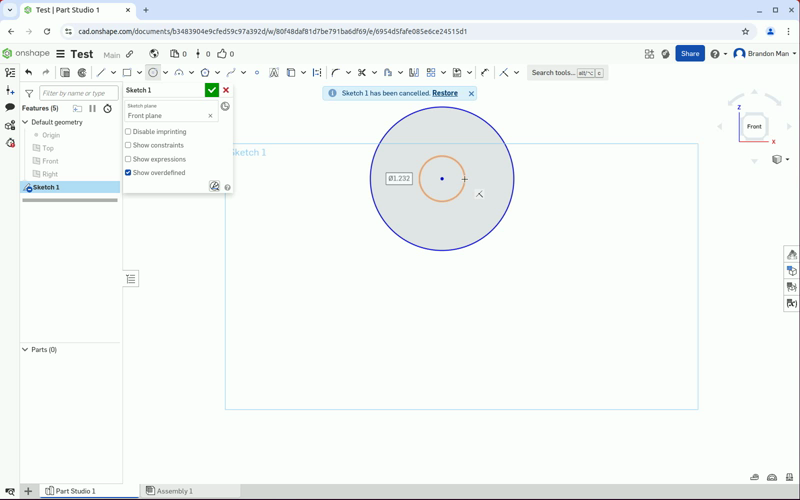
scroll(-6)
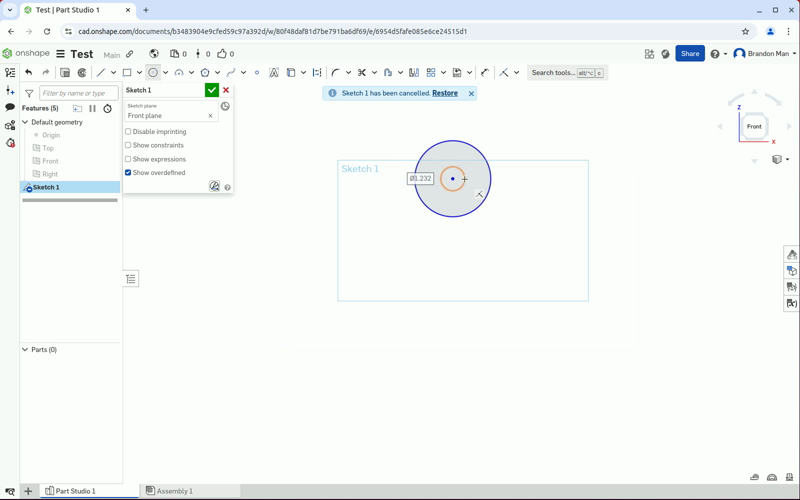
scroll(-6)
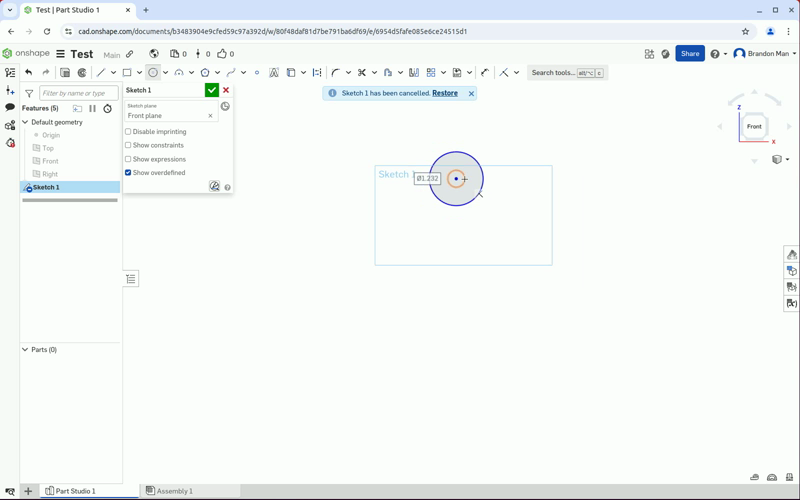
scroll(-6)
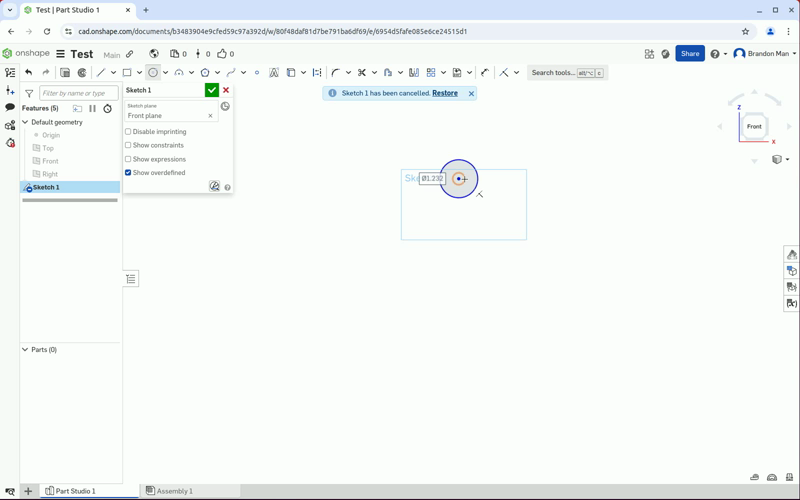
scroll(-6)
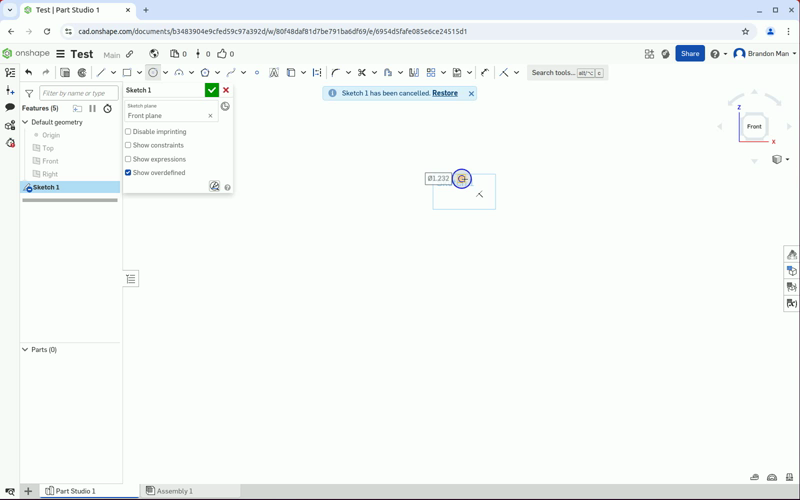
key(esc)
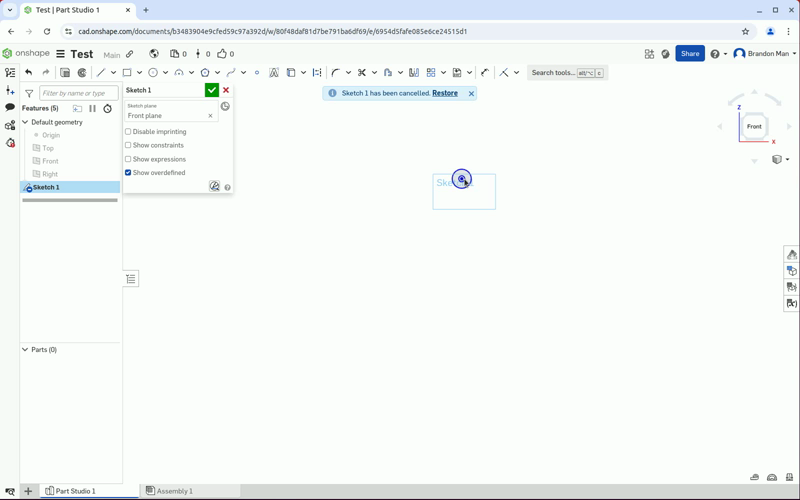
mouse_move(465, 182)
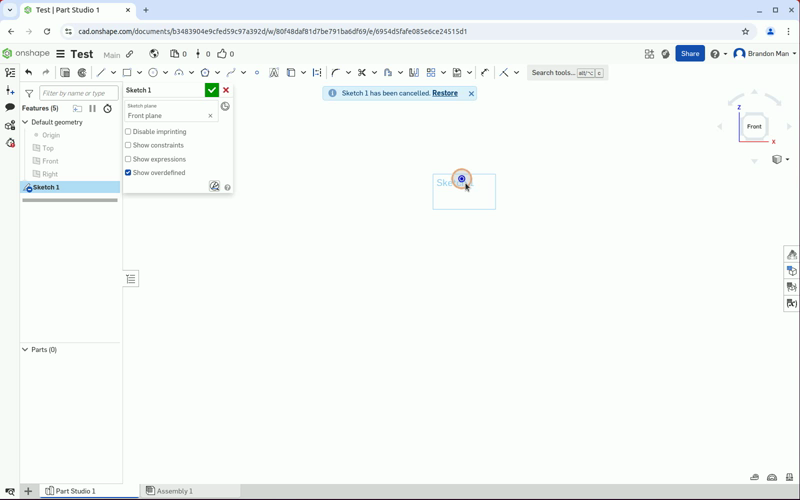
scroll(6)
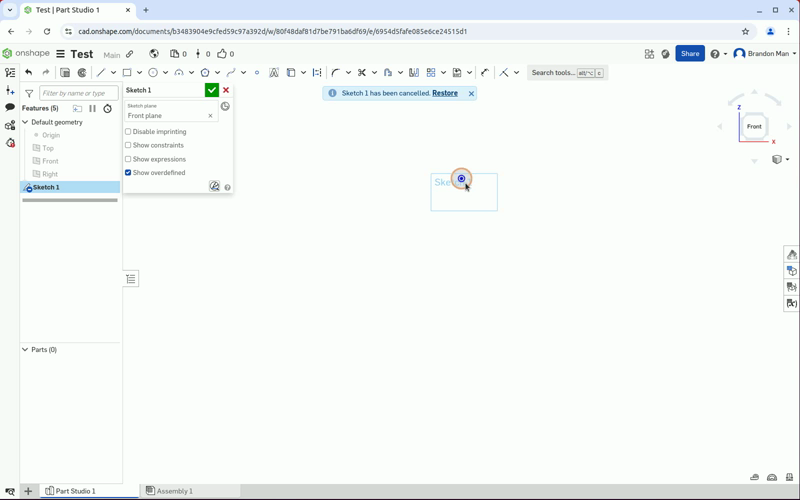
scroll(6)
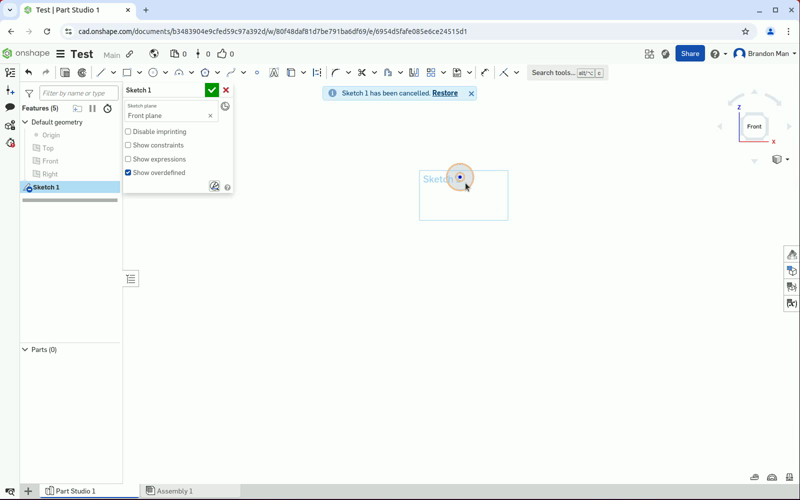
scroll(6)
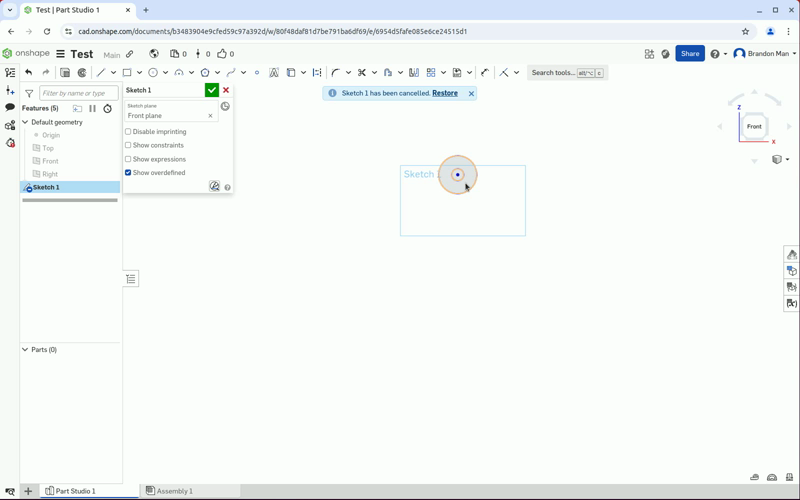
scroll(6)
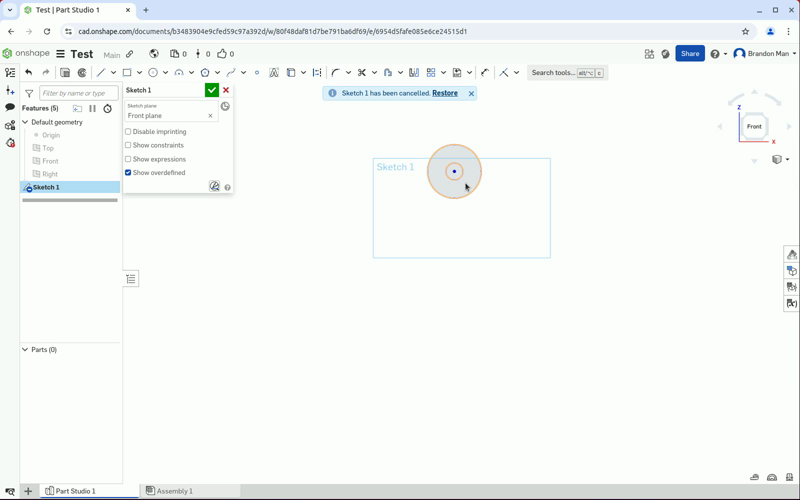
scroll(6)
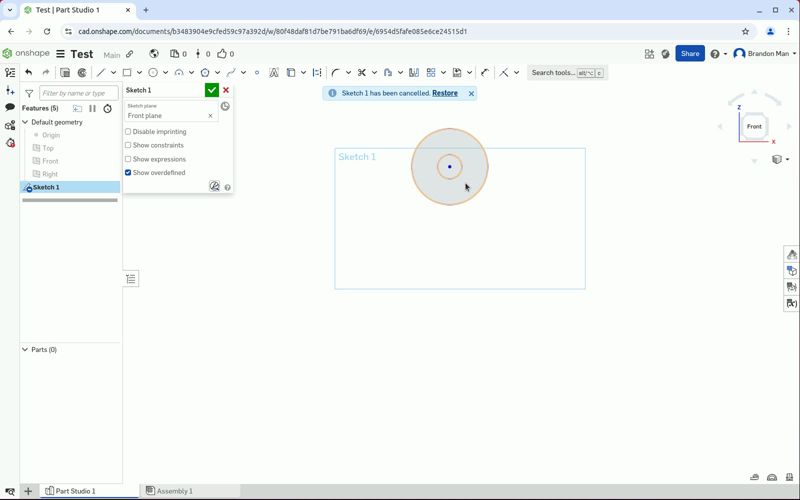
scroll(6)
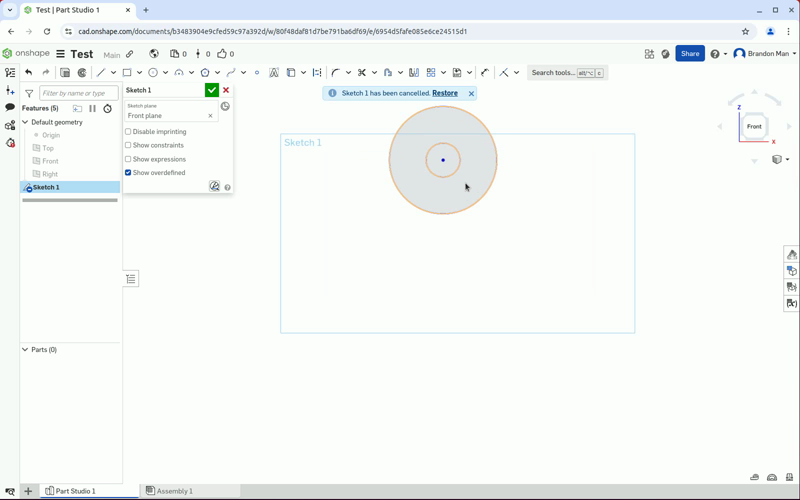
scroll(6)
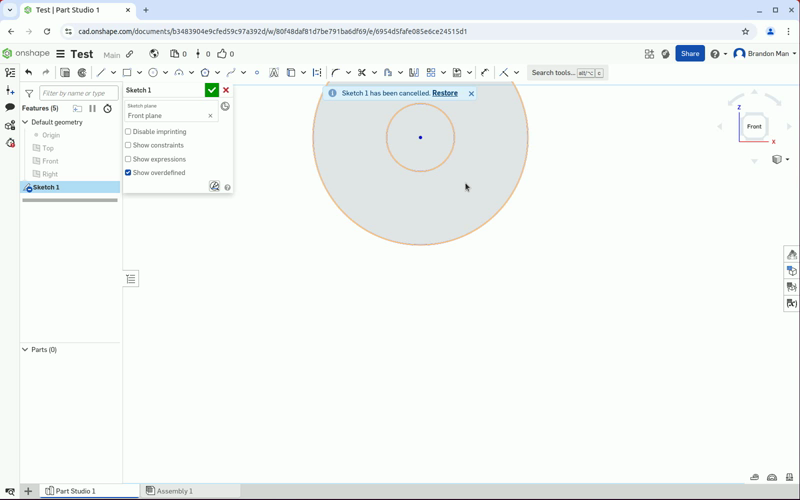
click(465, 182)
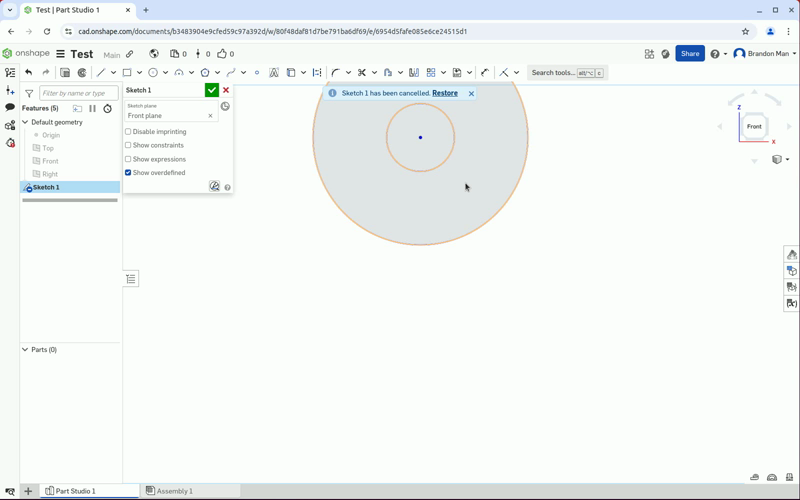
scroll(-6)
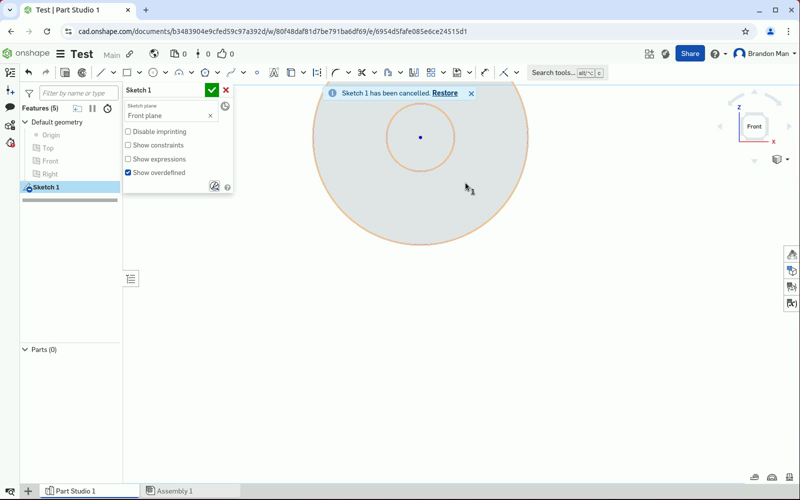
scroll(-6)
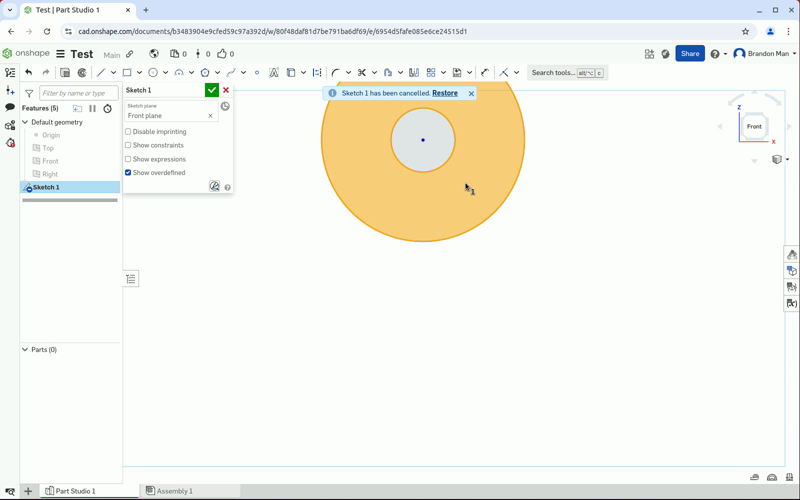
scroll(-6)
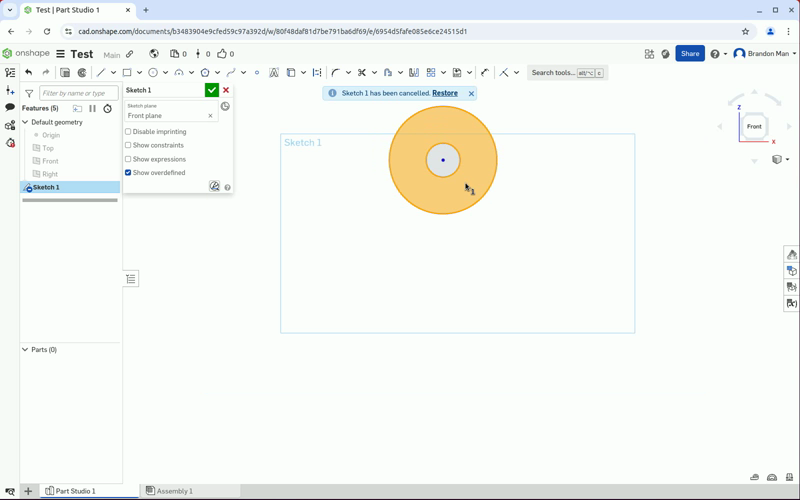
scroll(-6)
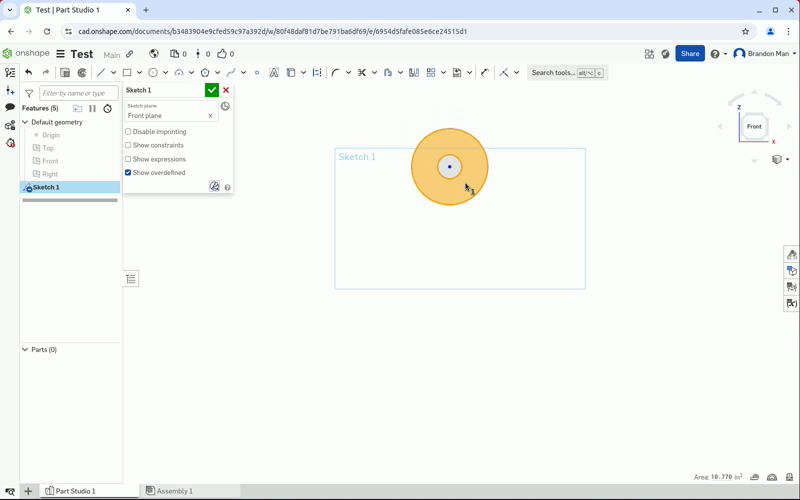
scroll(-6)
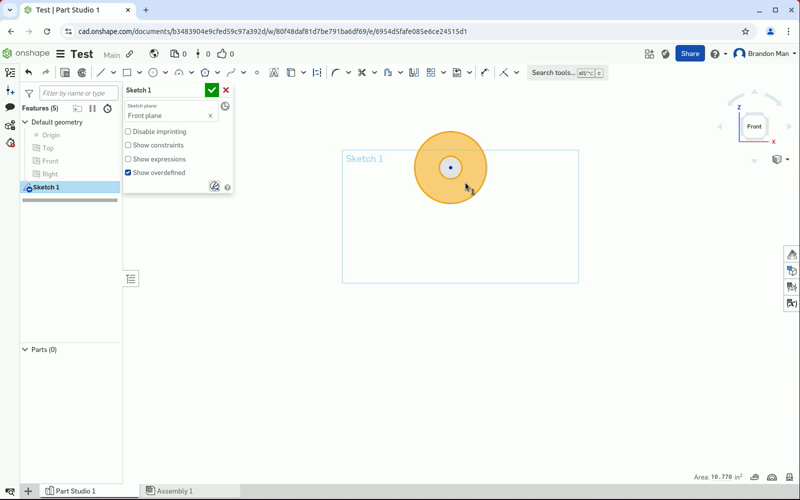
scroll(-6)
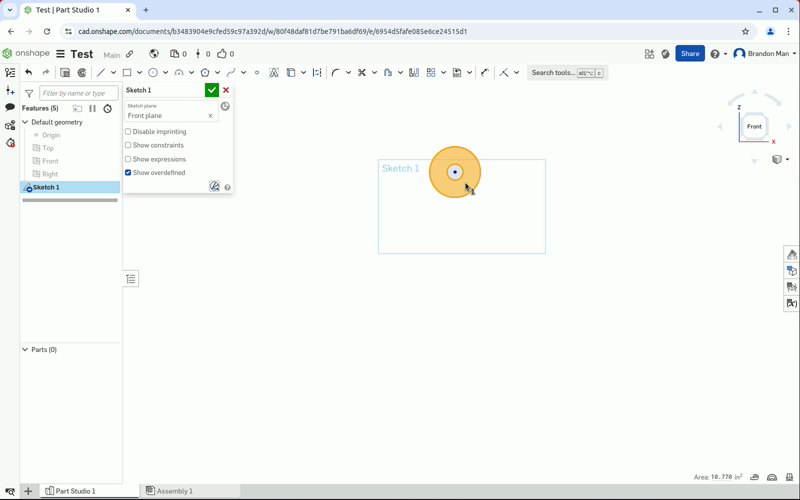
scroll(-6)
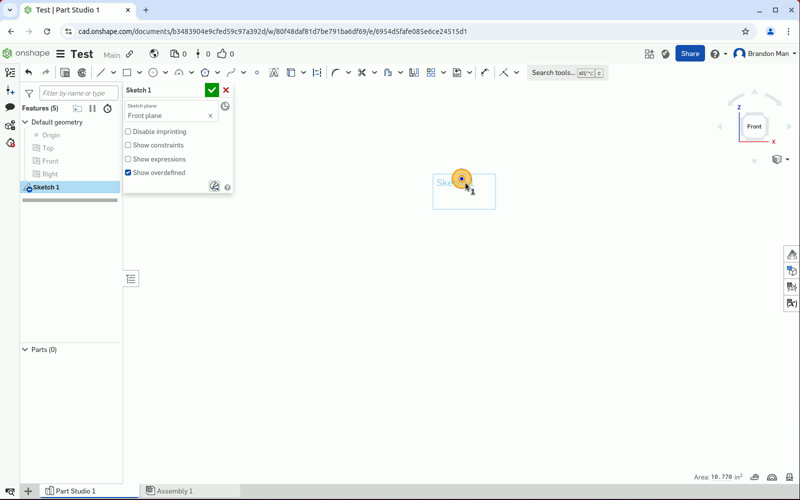
mouse_move(73, 352)
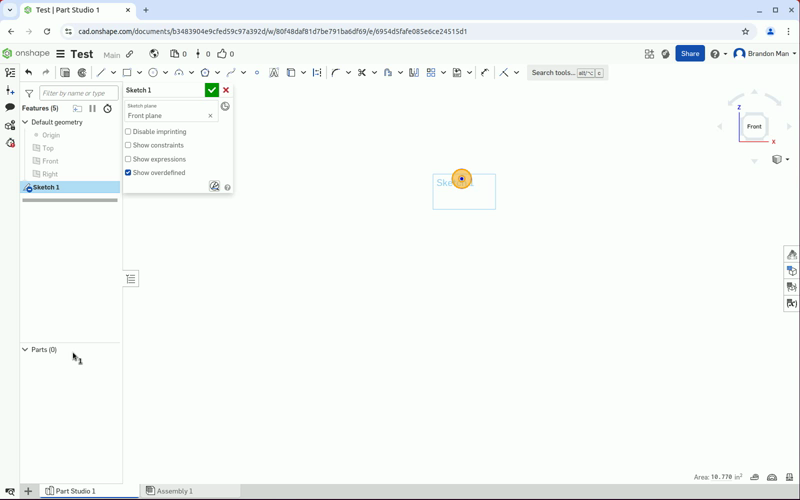
key(shift+y)
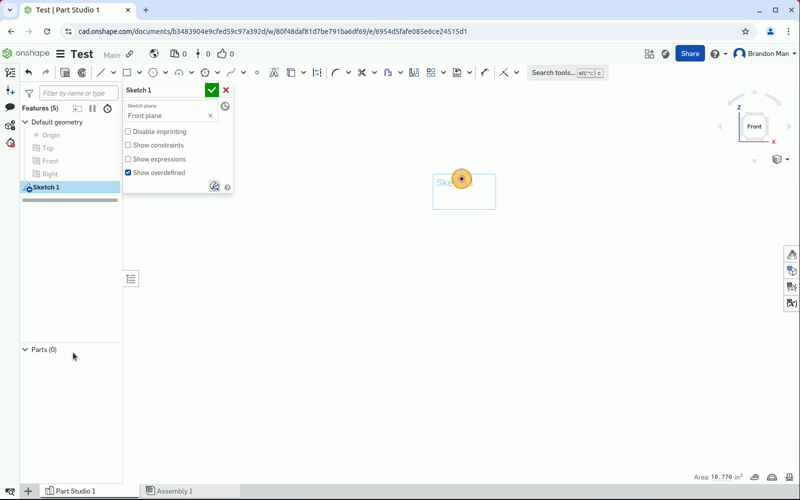
key(shift+e)
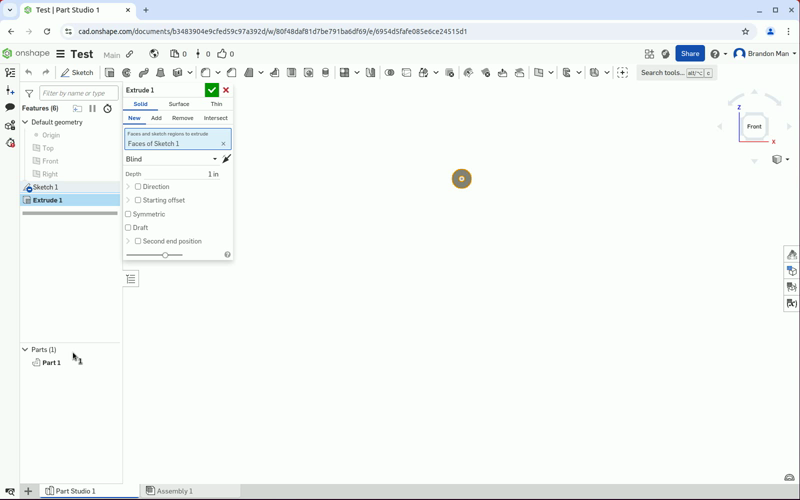
mouse_move(143, 106)
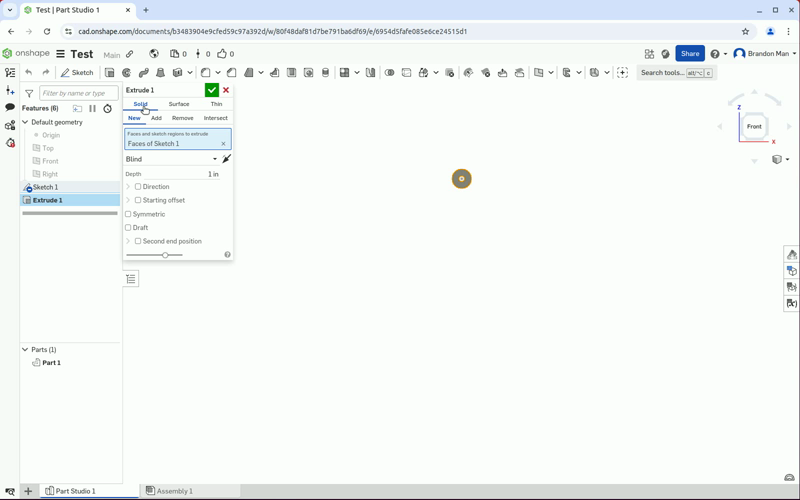
click(143, 106)
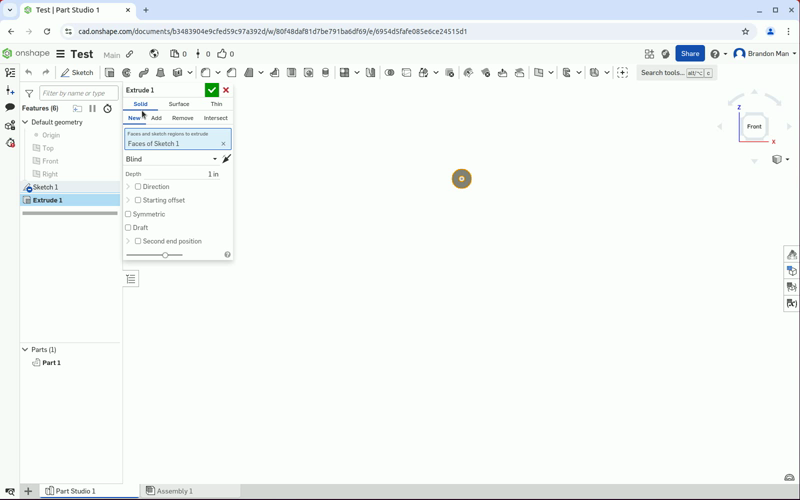
mouse_move(137, 120)
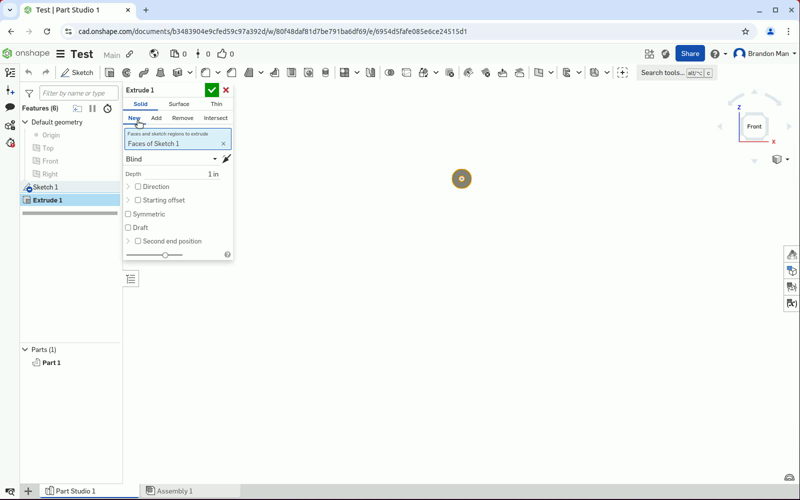
click(137, 120)
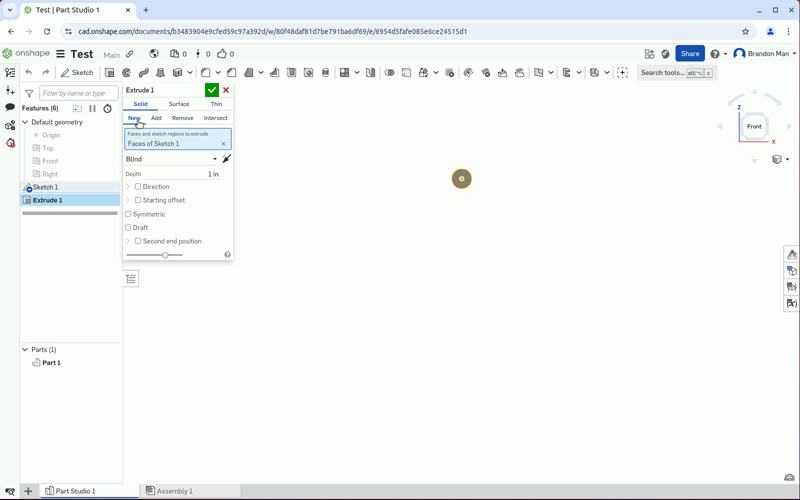
key(tab, 4)
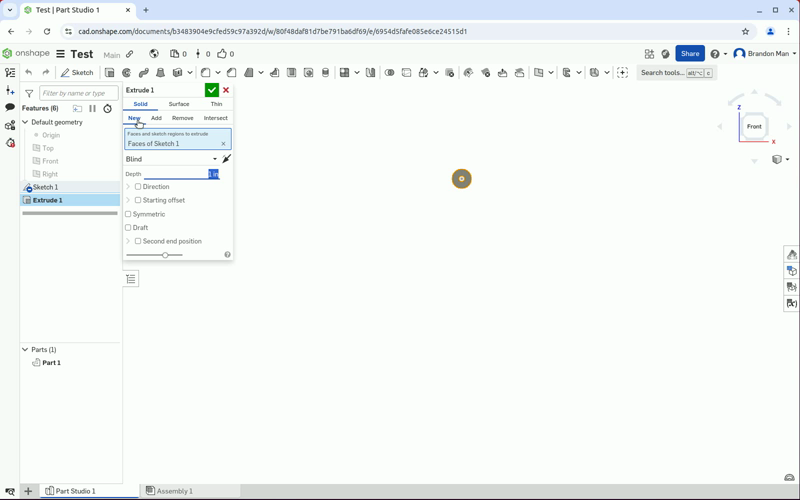
text(0.481)
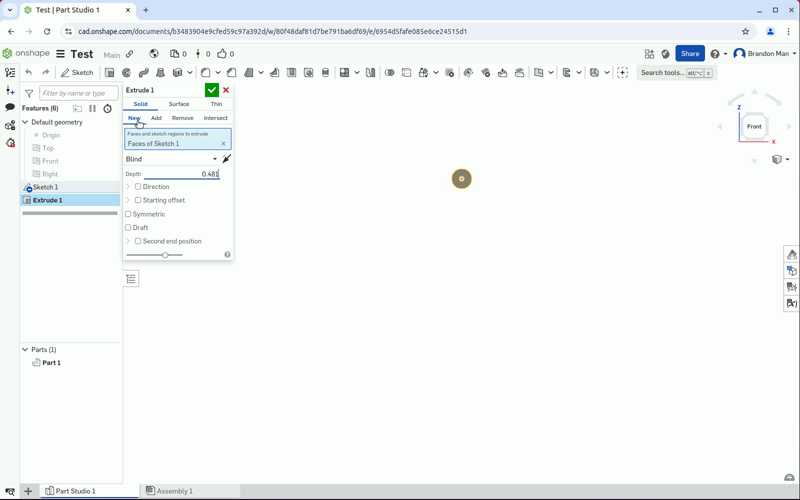
key(enter)
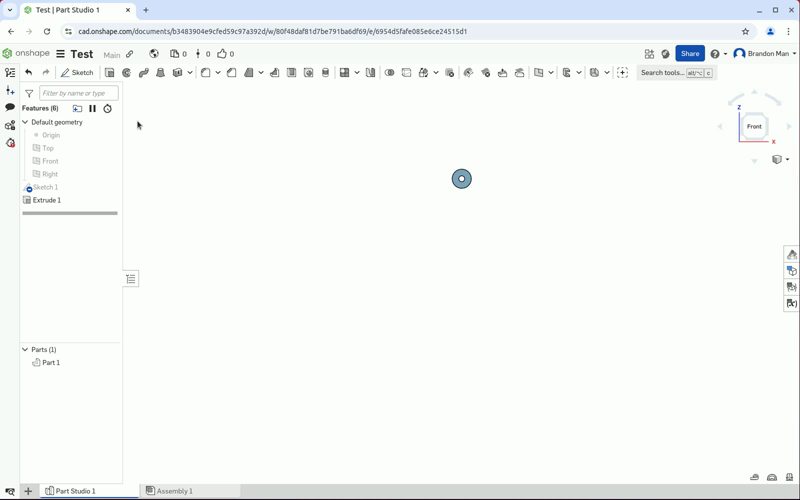
key(shift+h)
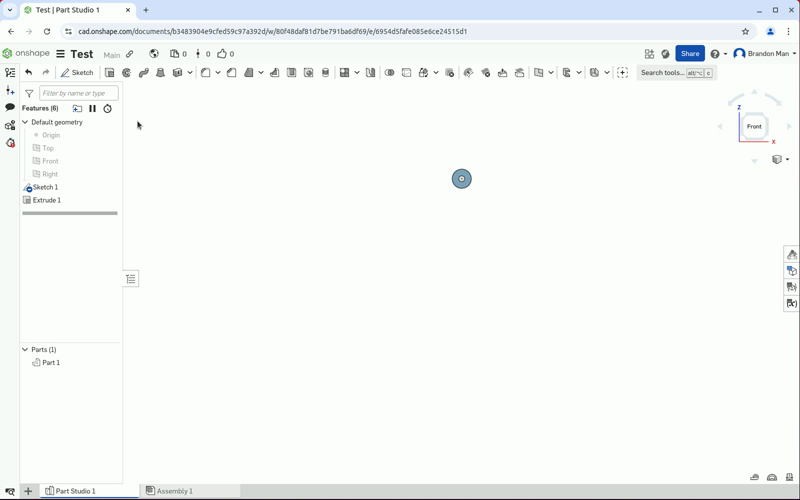
key(shift+h)
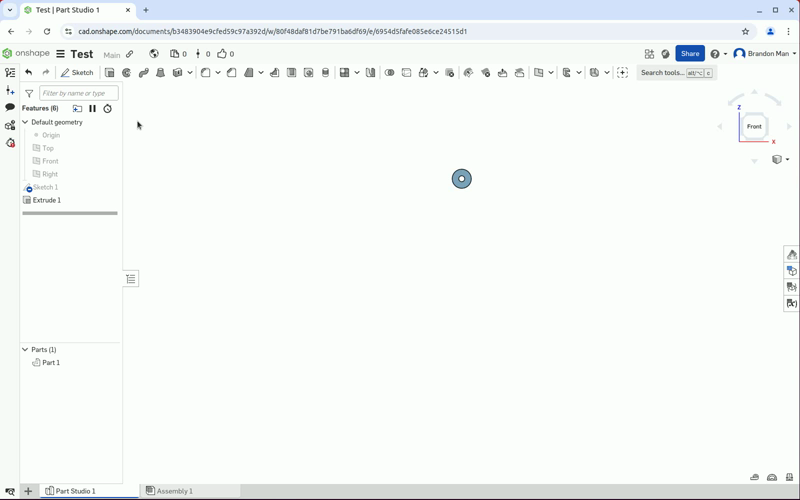
mouse_move(73, 189)
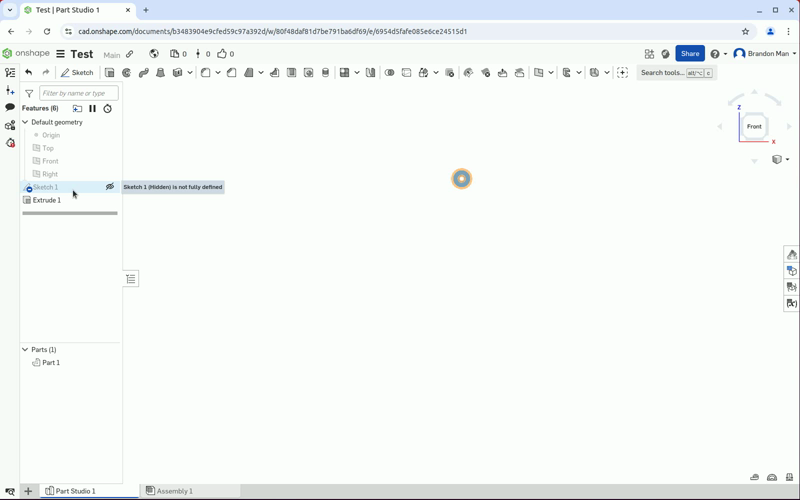
click(73, 189)
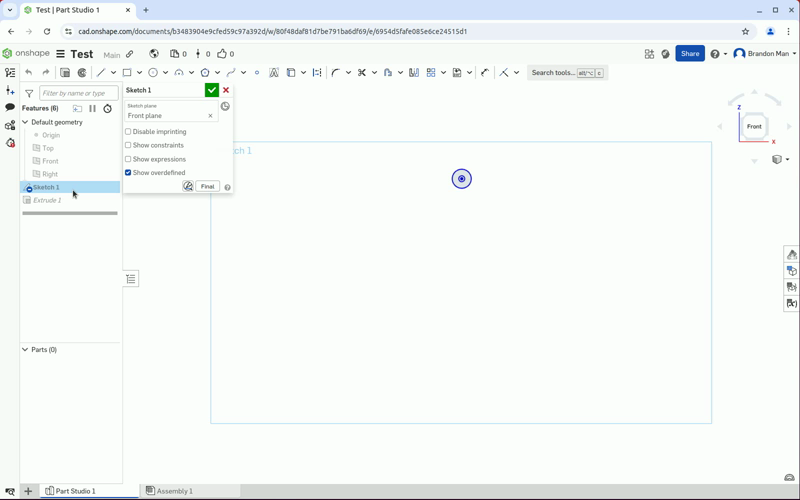
mouse_move(229, 92)
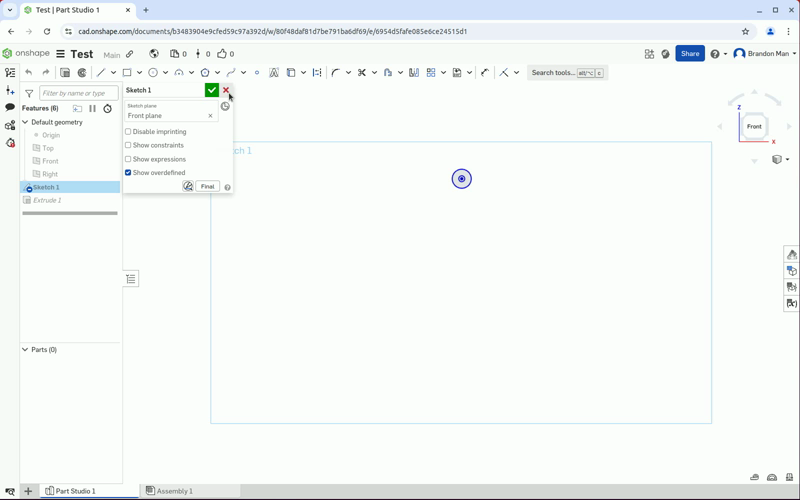
click(229, 92)
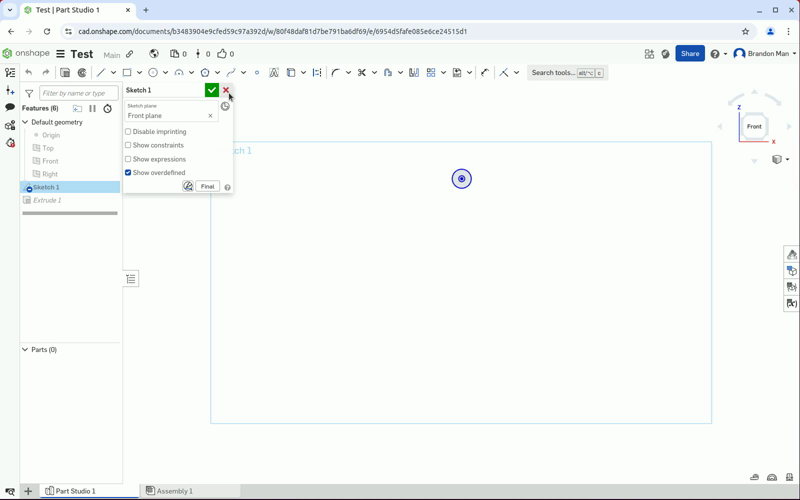
key(shift+s)
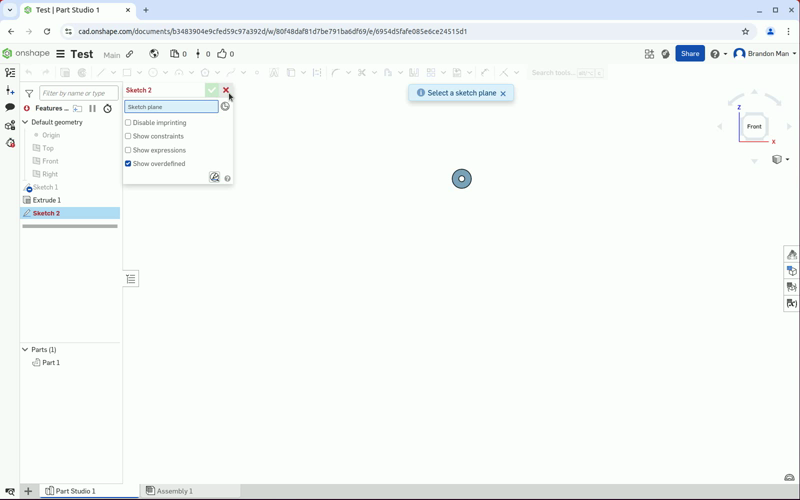
mouse_move(73, 163)
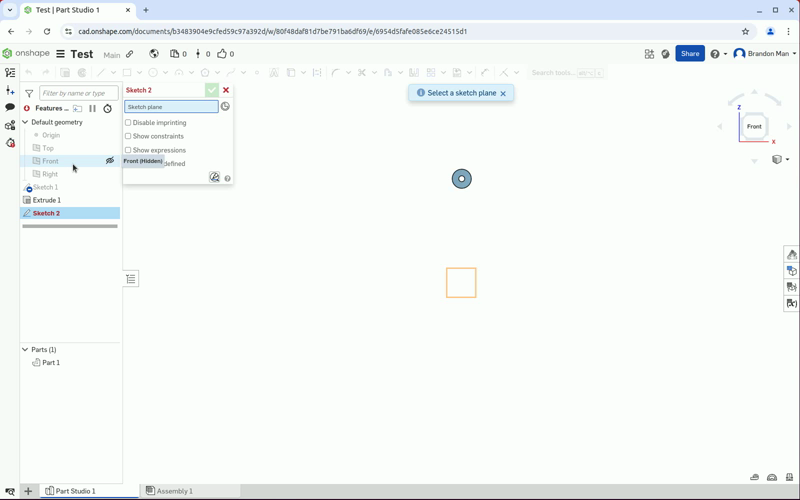
click(73, 163)
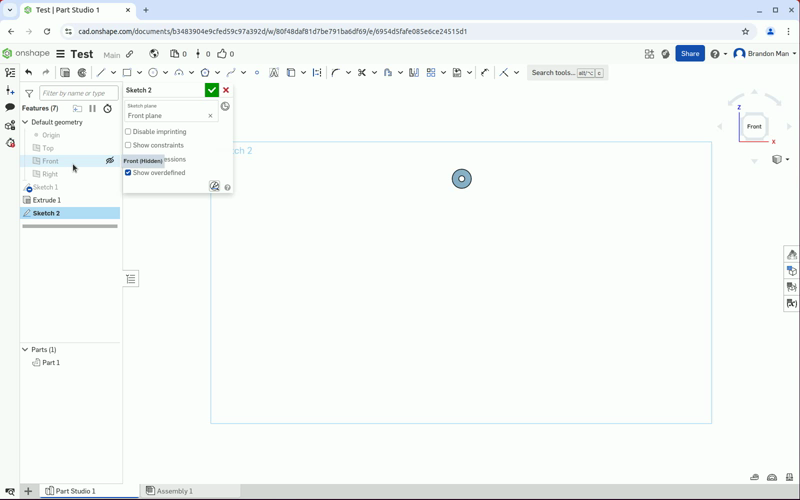
mouse_move(73, 352)
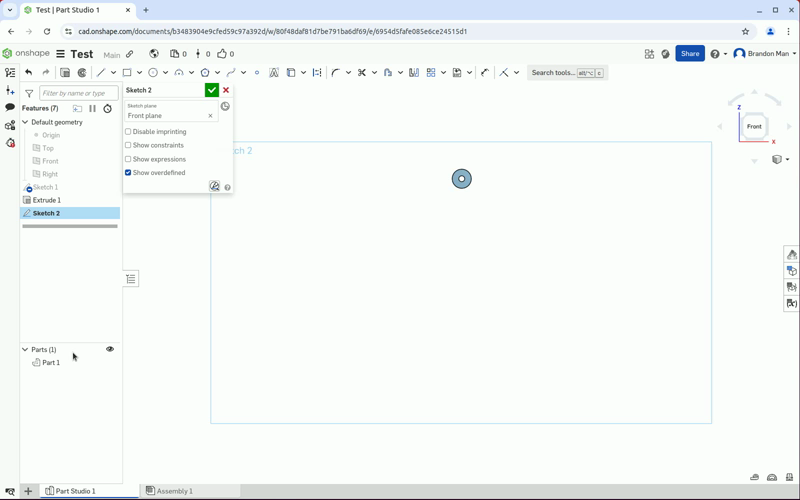
key(y)
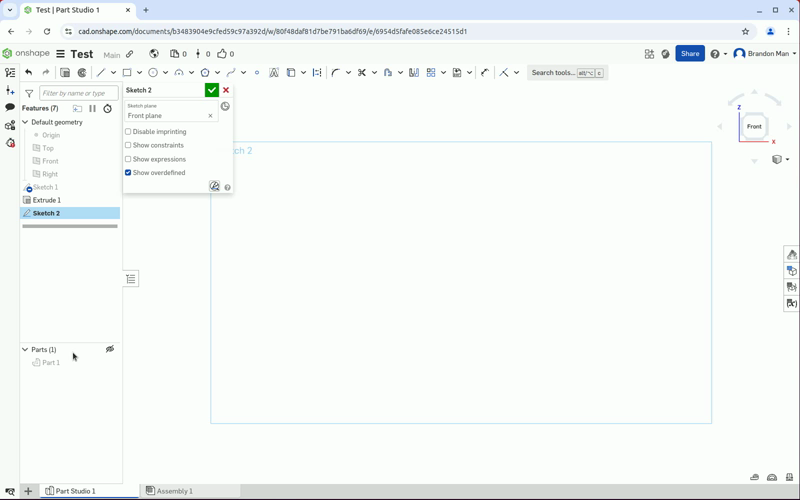
key(c)
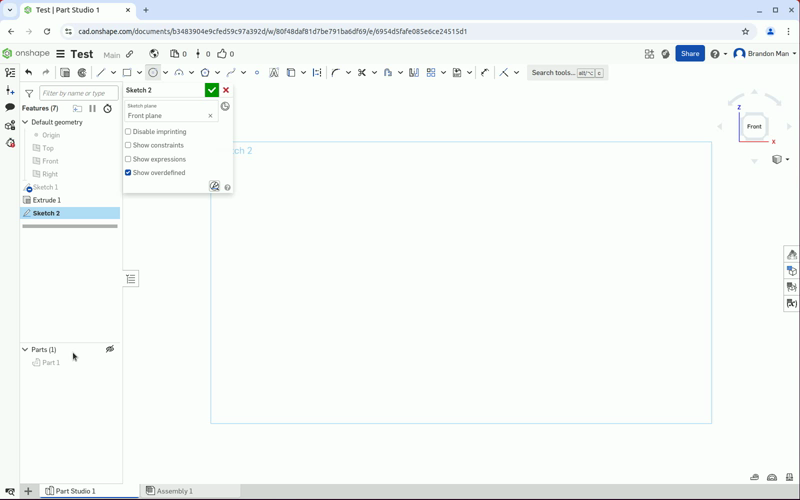
key_down(shift)
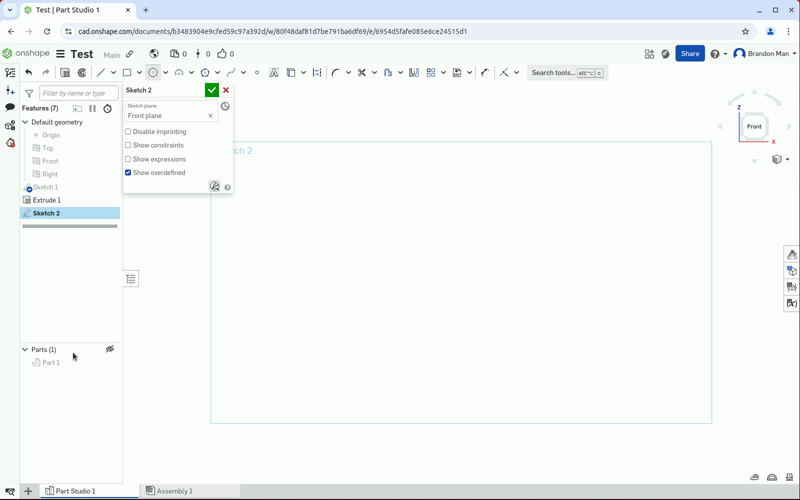
mouse_move(461, 282)
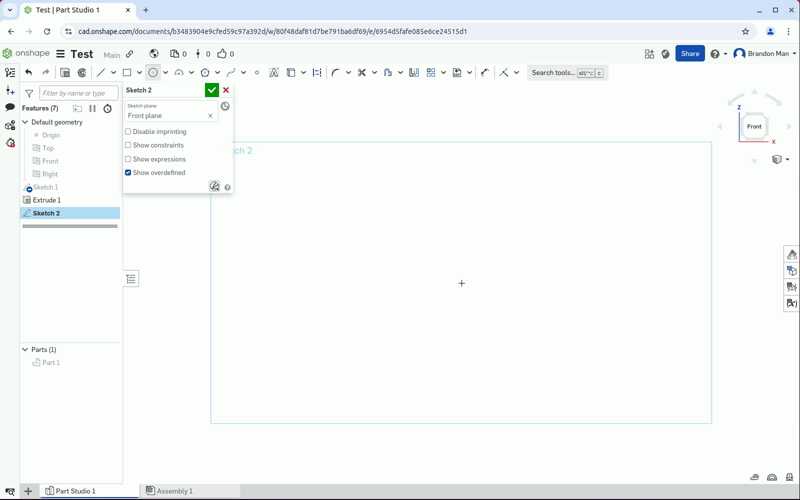
click(461, 282)
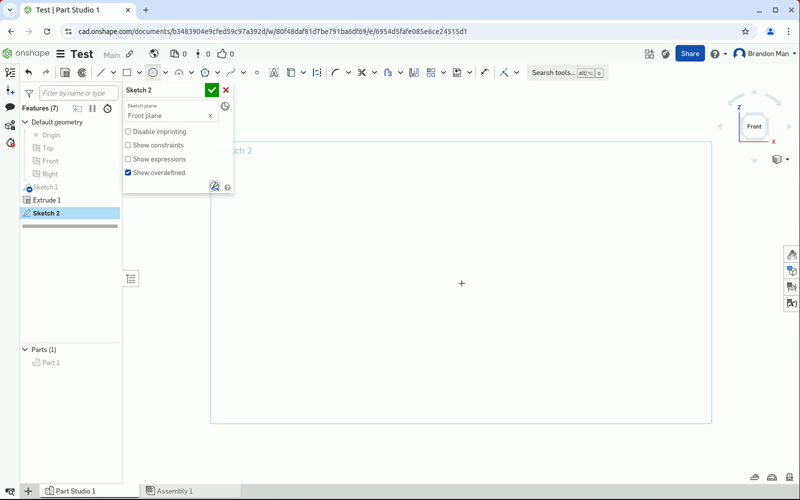
key_up(shift)
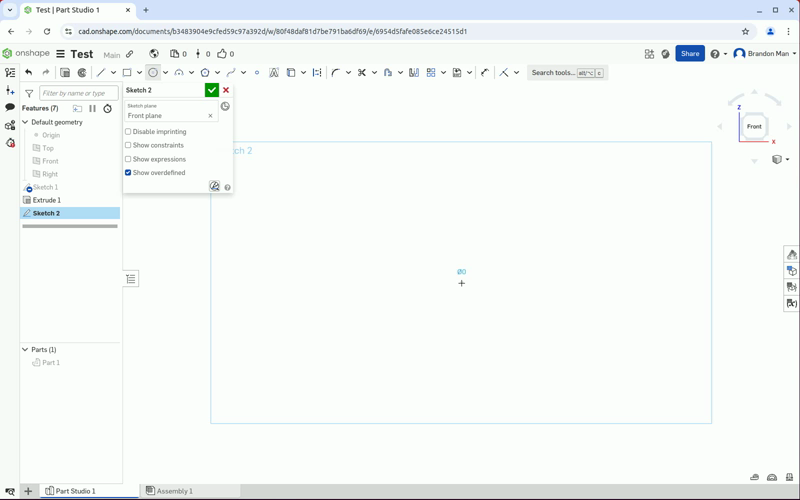
mouse_move(471, 282)
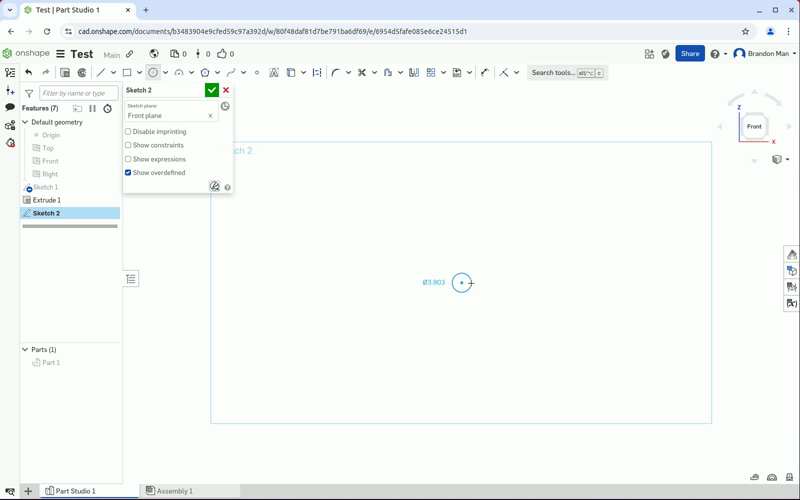
click(471, 282)
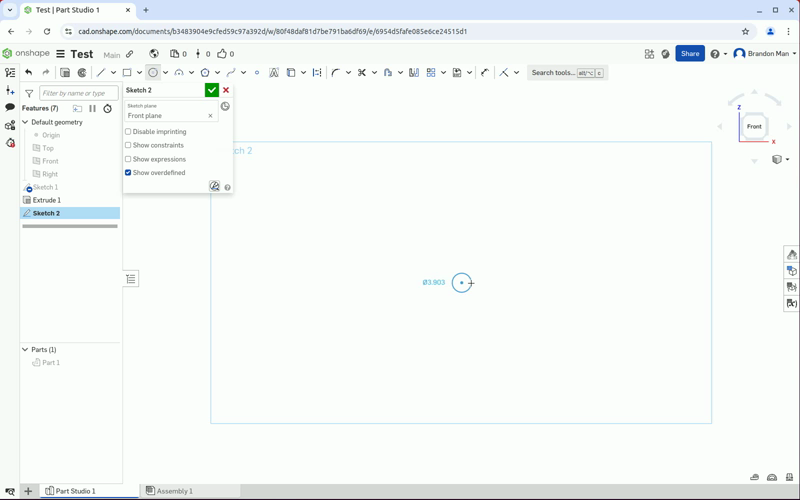
key(esc)
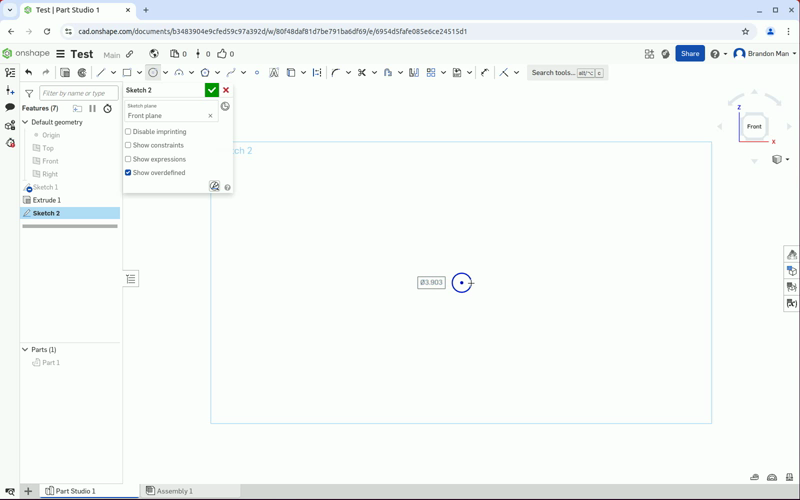
key(c)
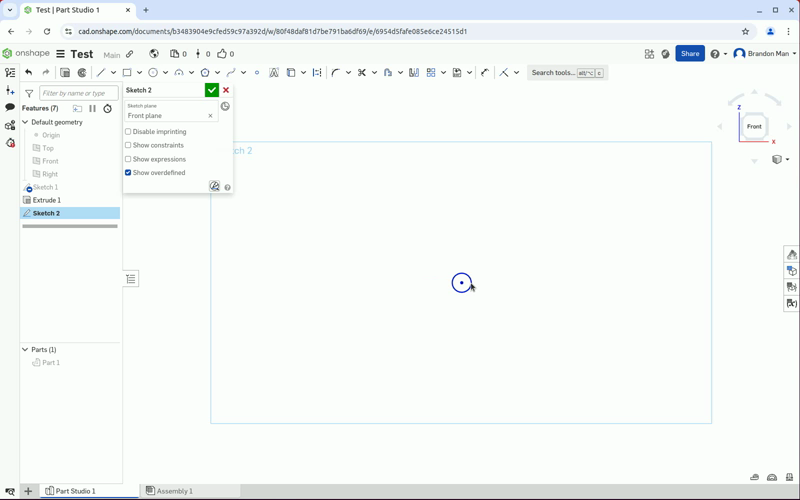
key_down(shift)
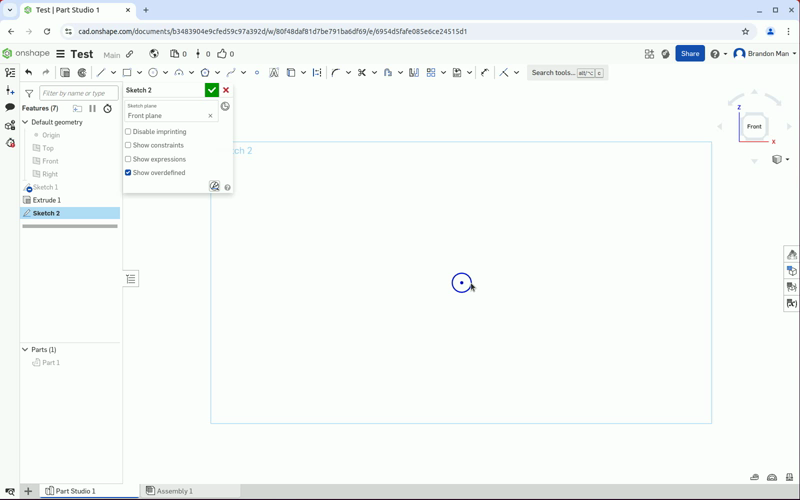
mouse_move(461, 282)
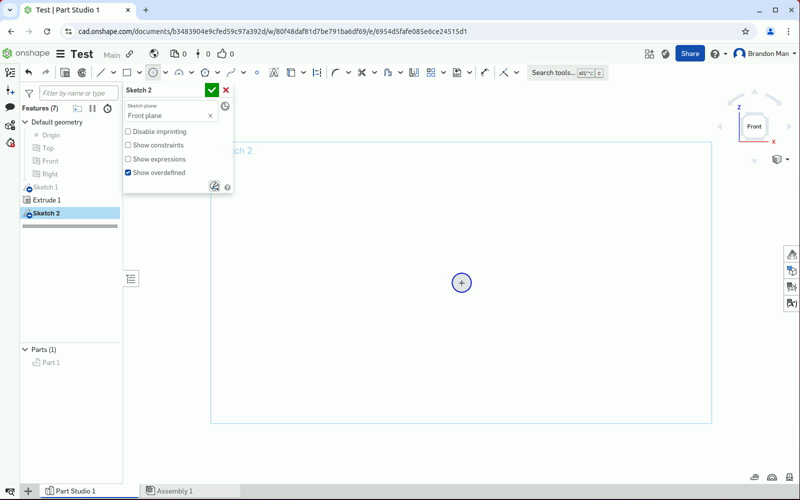
click(461, 282)
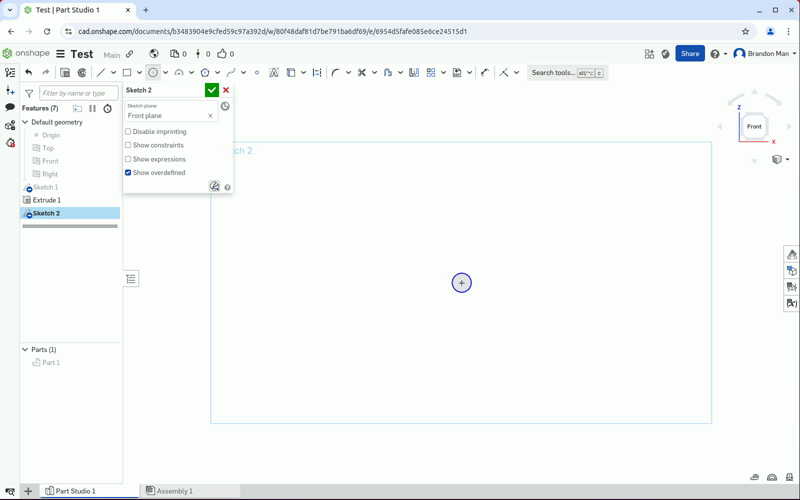
key_up(shift)
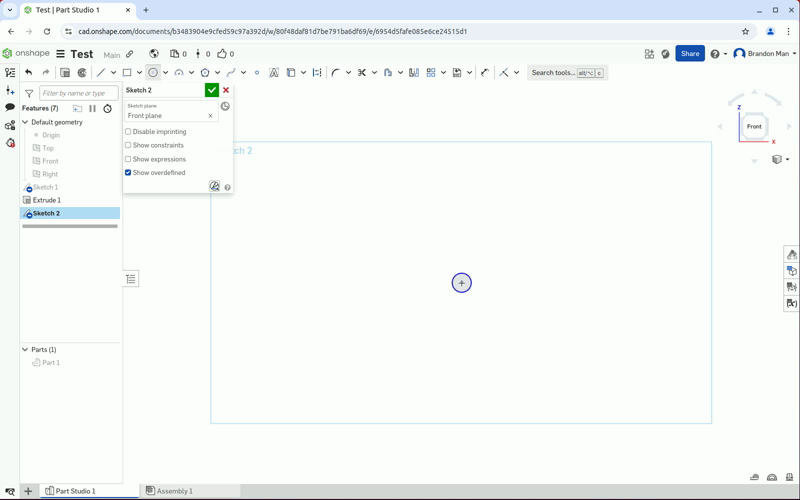
mouse_move(464, 282)
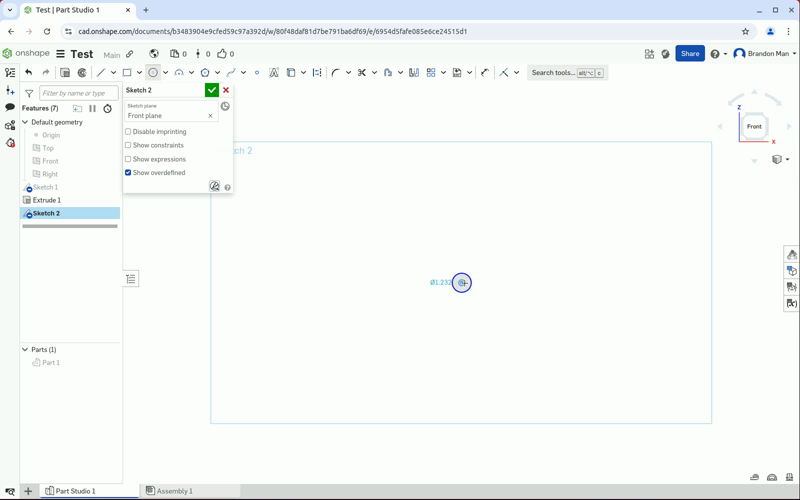
scroll(6)
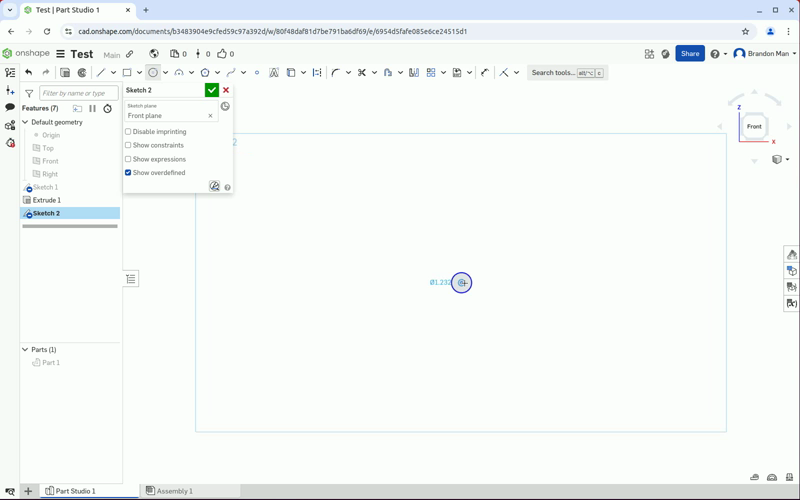
scroll(6)
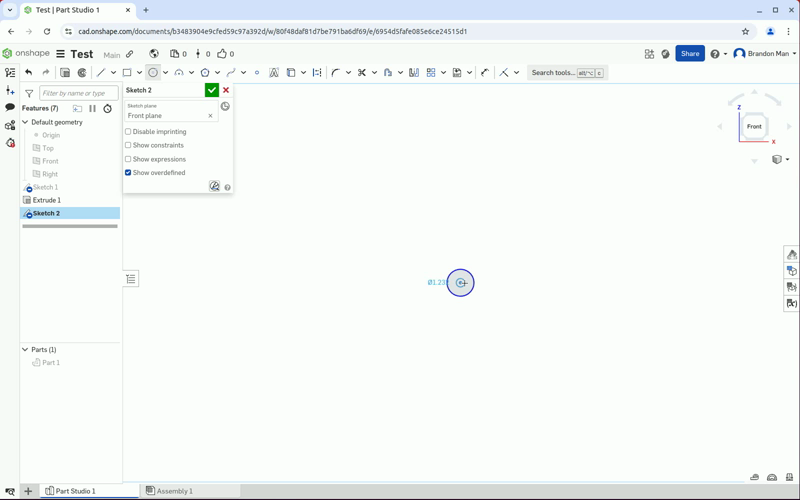
scroll(6)
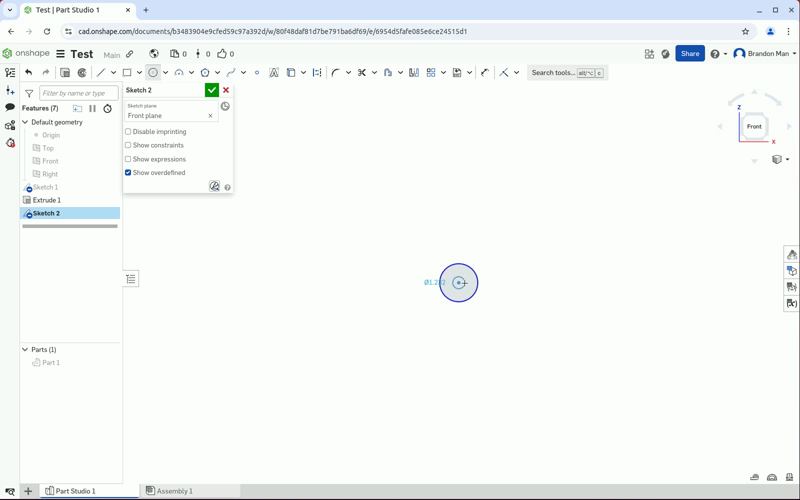
scroll(6)
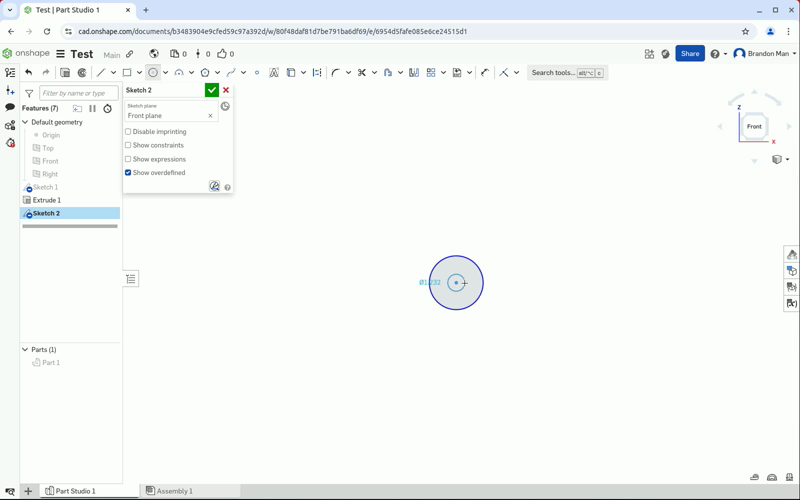
scroll(6)
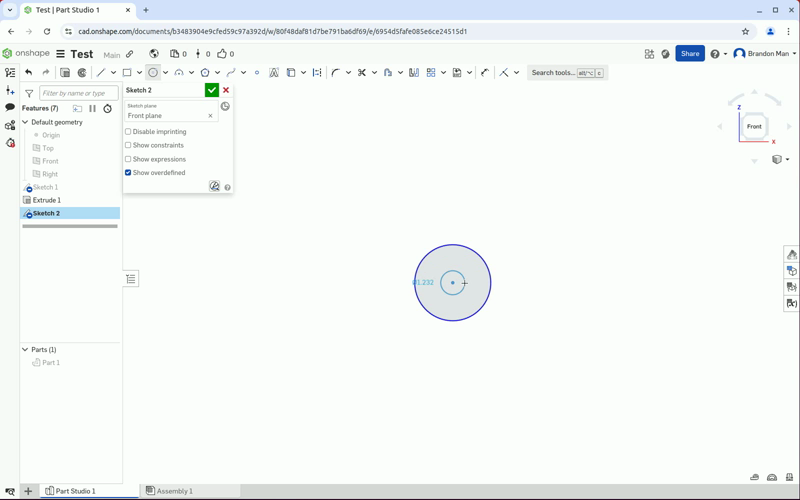
scroll(6)
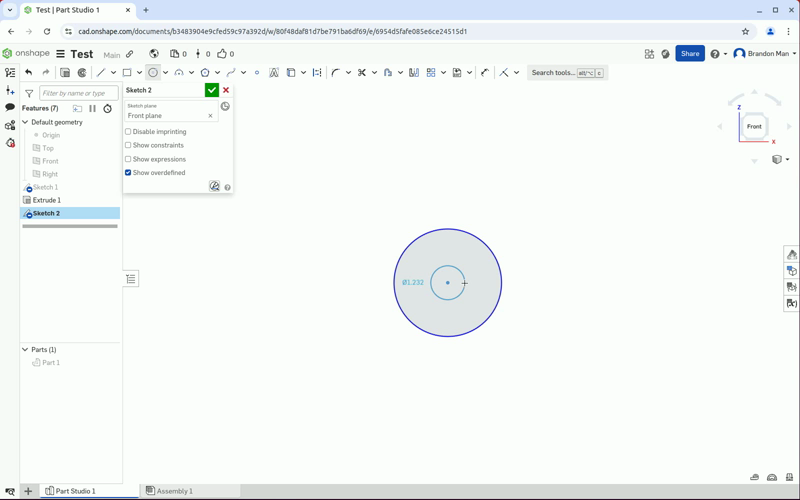
scroll(6)
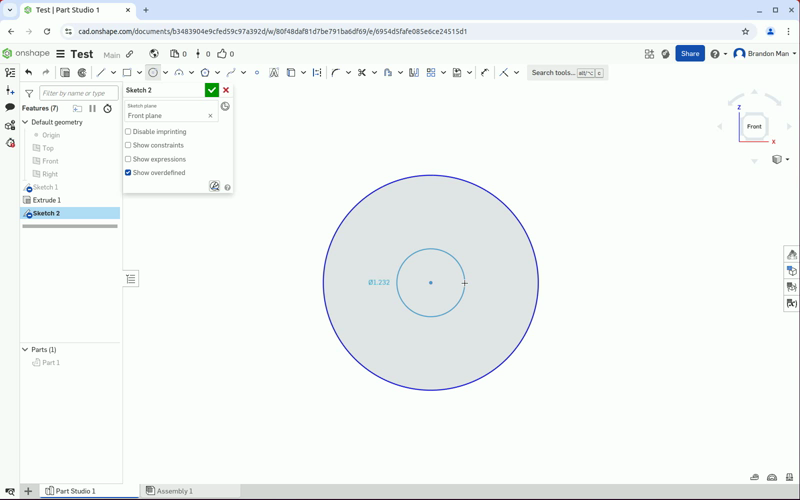
click(464, 282)
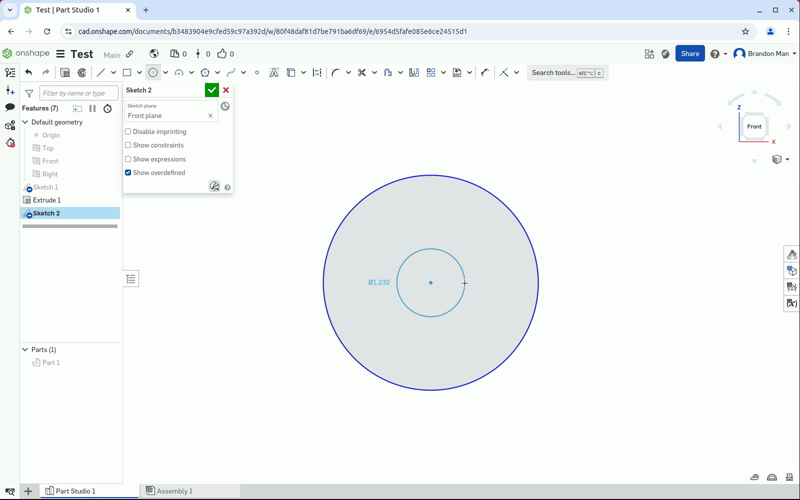
scroll(-6)
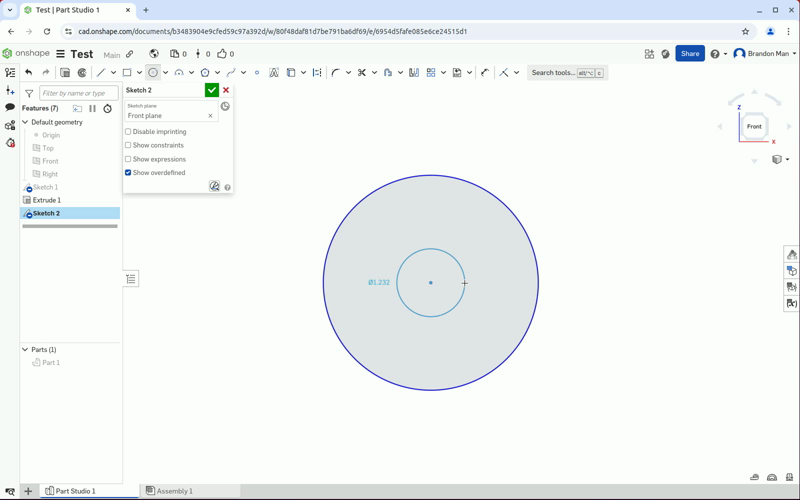
scroll(-6)
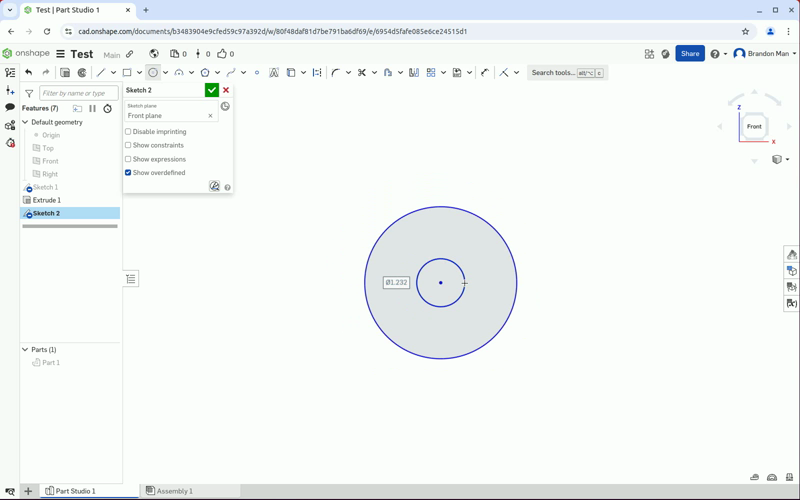
scroll(-6)
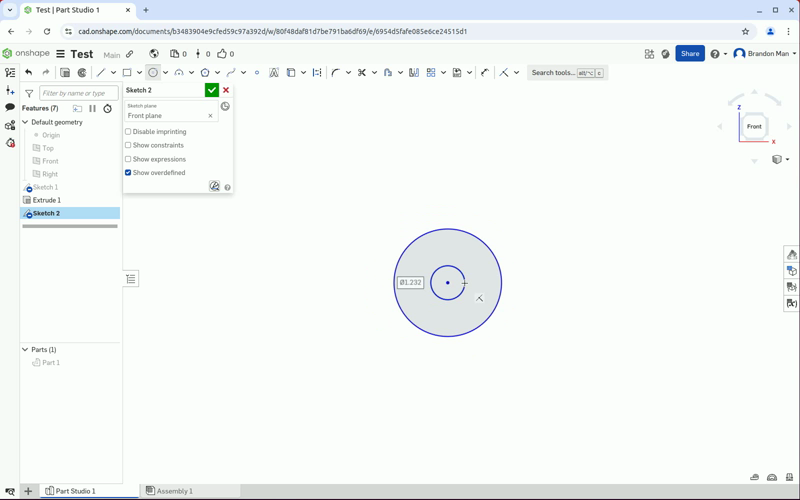
scroll(-6)
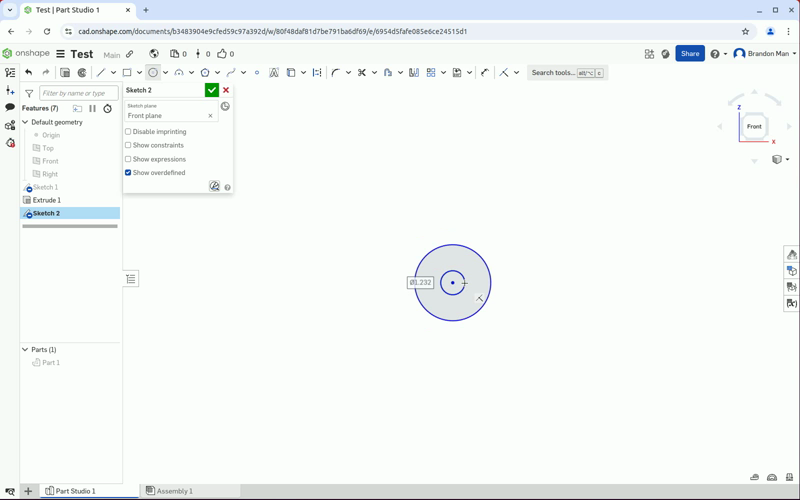
scroll(-6)
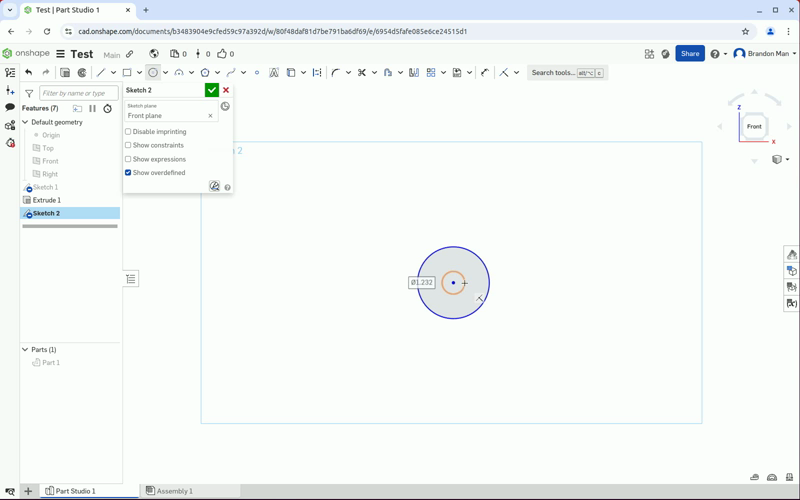
scroll(-6)
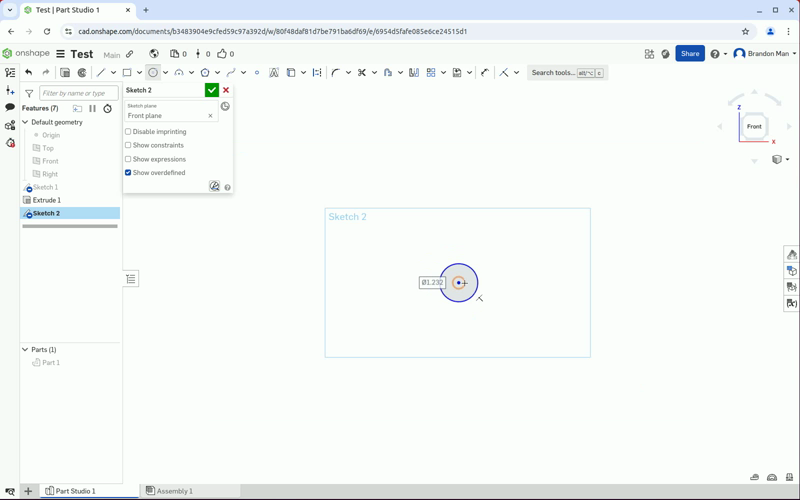
scroll(-6)
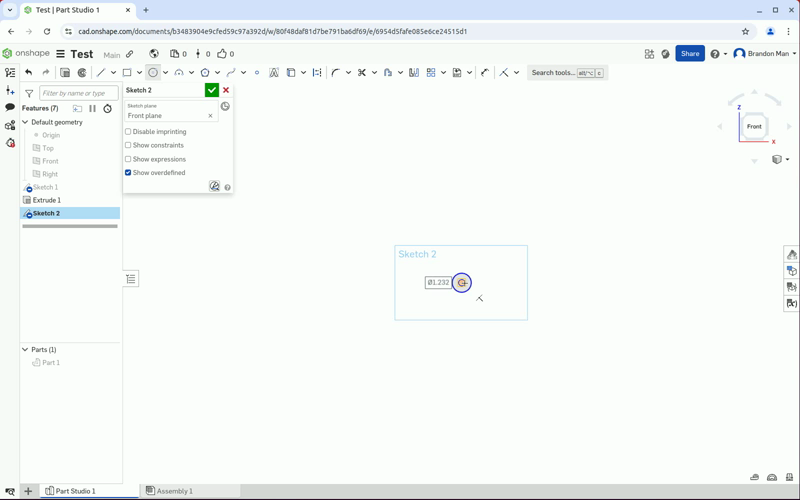
key(esc)
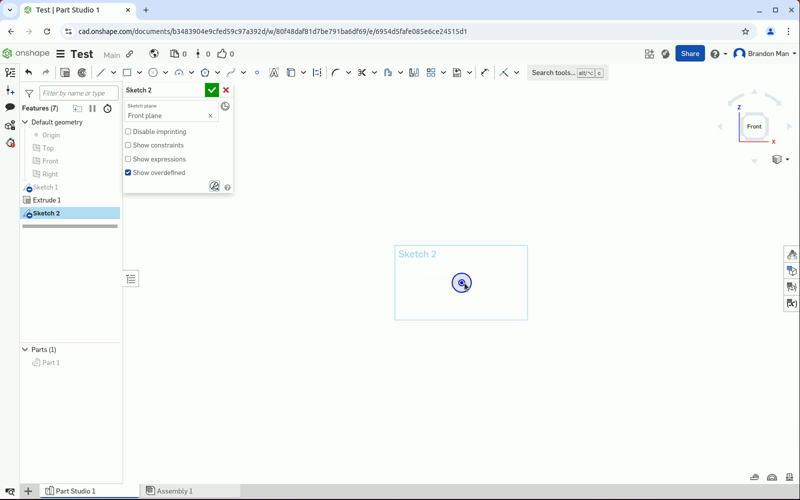
mouse_move(464, 276)
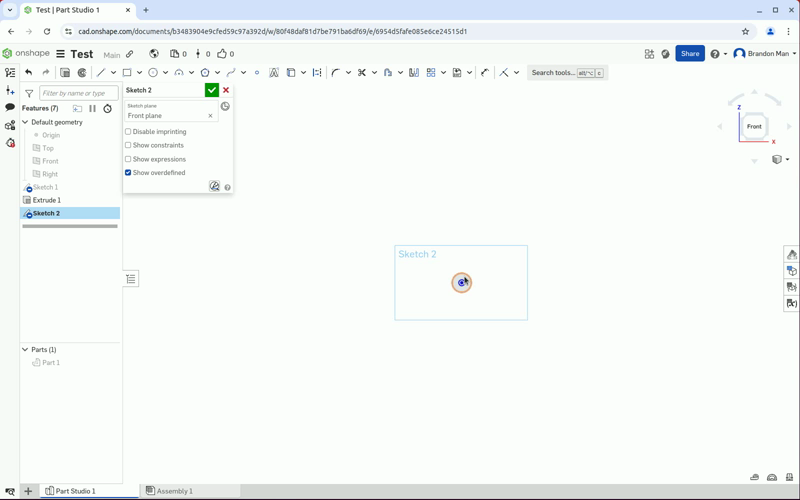
scroll(6)
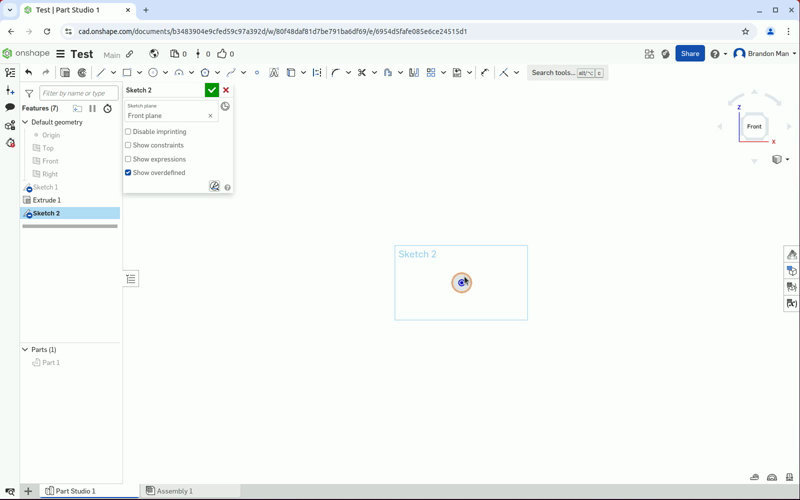
scroll(6)
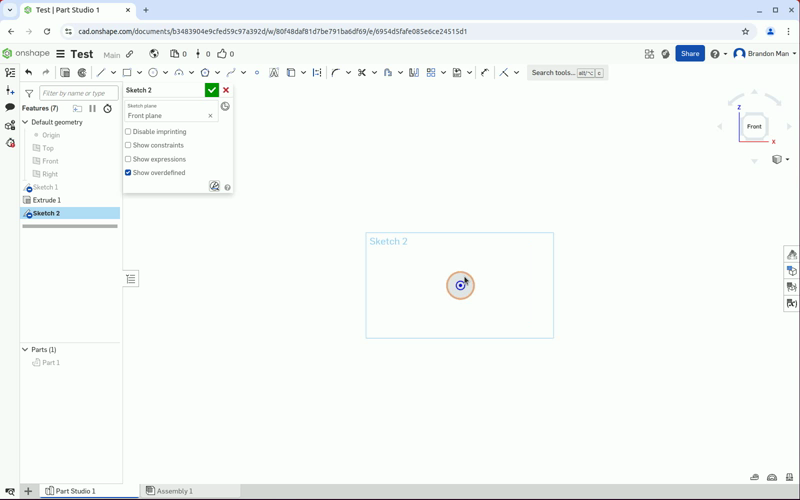
scroll(6)
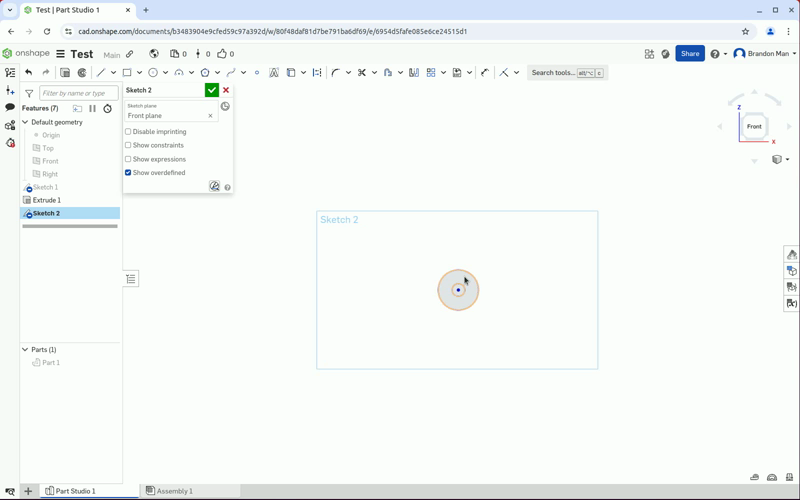
scroll(6)
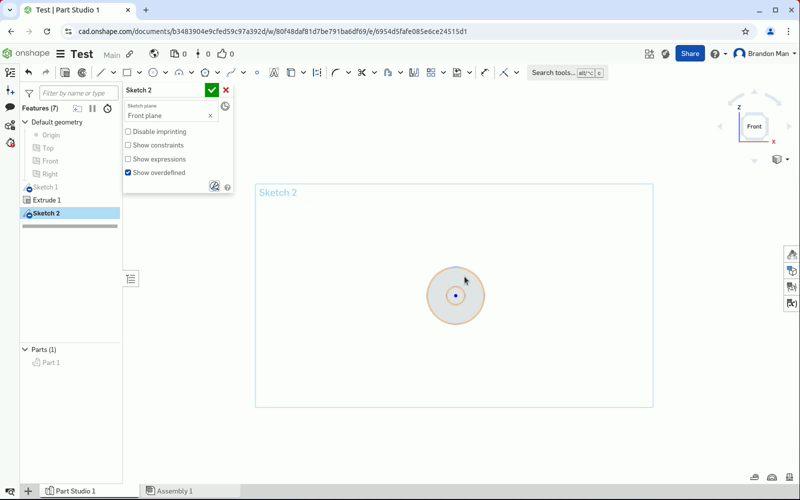
scroll(6)
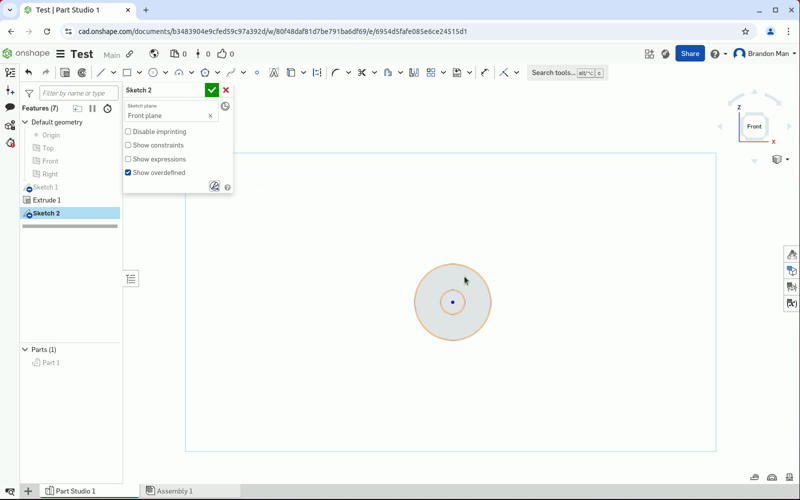
scroll(6)
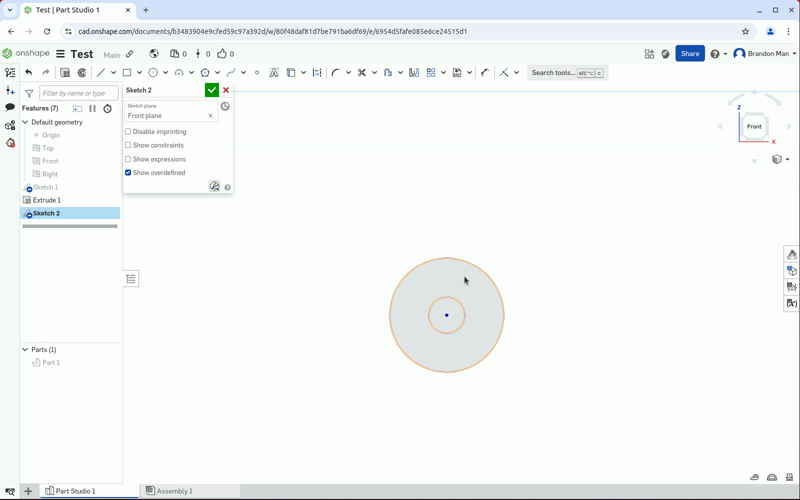
scroll(6)
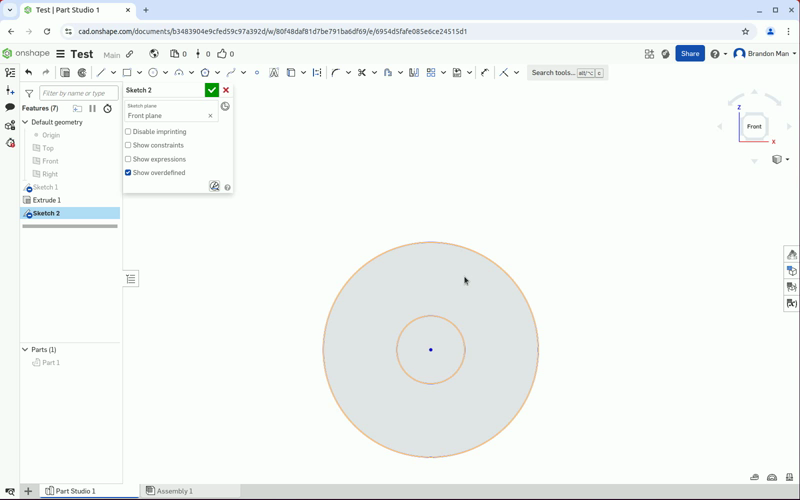
click(464, 276)
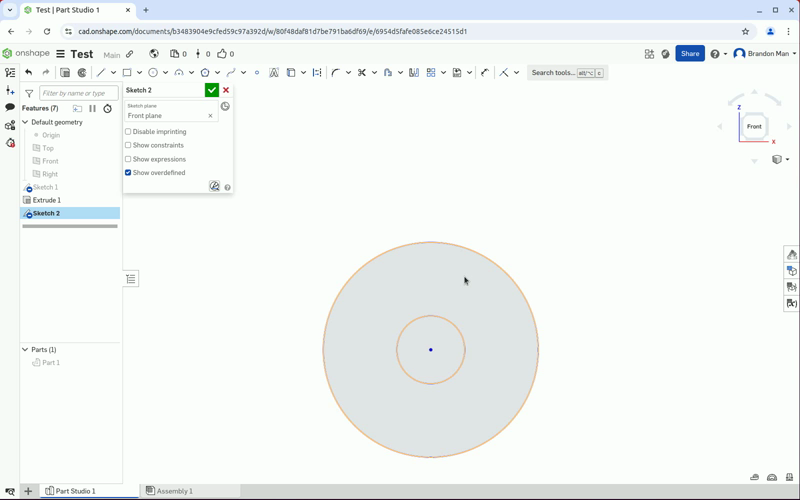
scroll(-6)
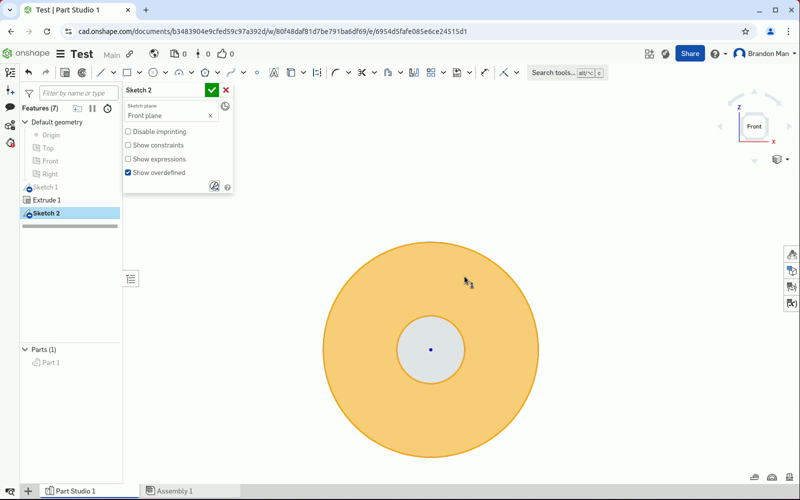
scroll(-6)
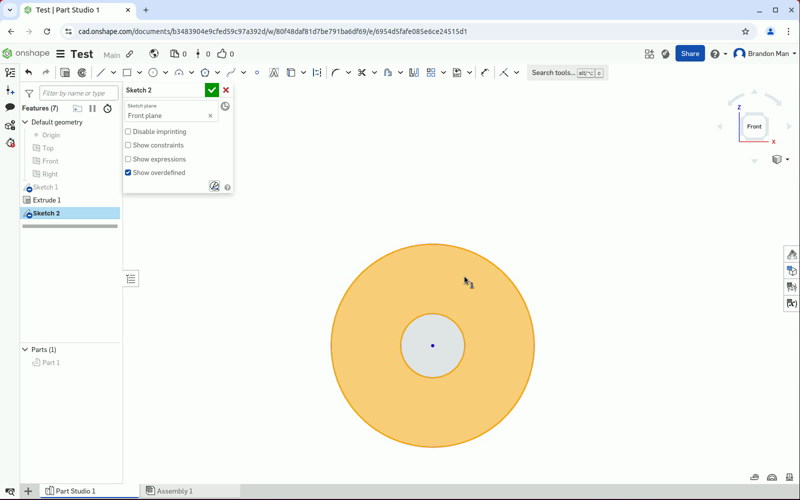
scroll(-6)
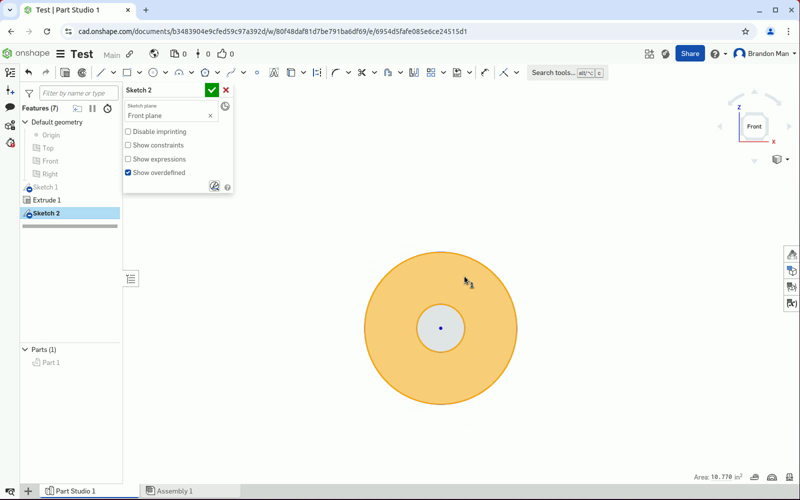
scroll(-6)
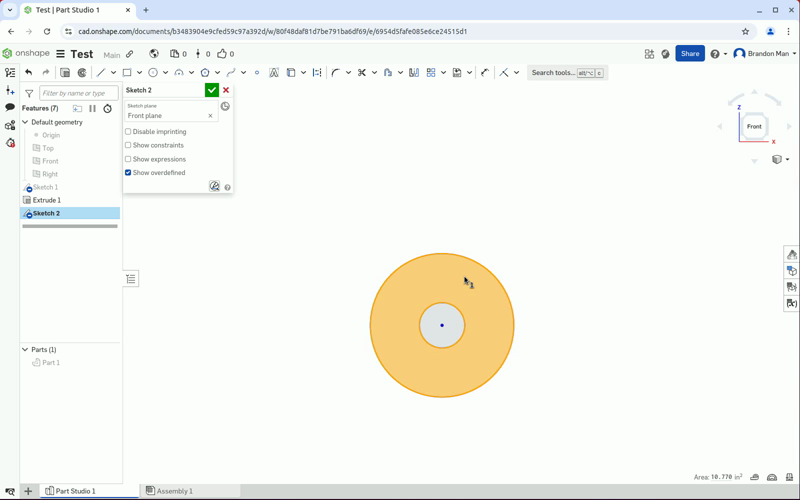
scroll(-6)
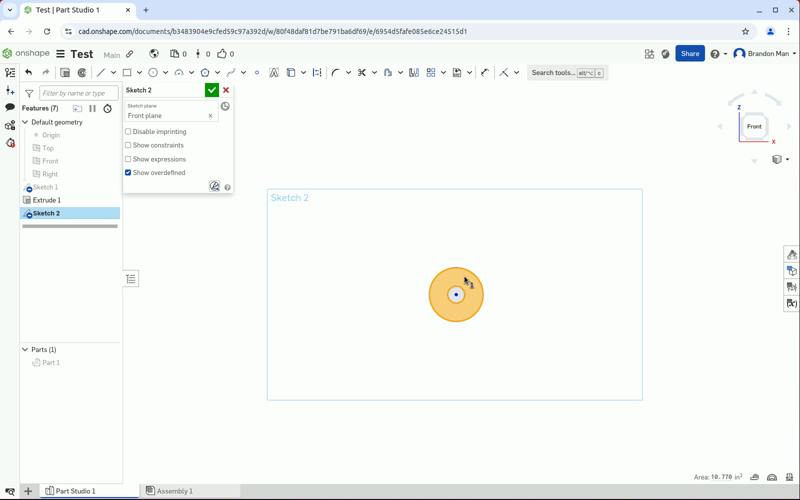
scroll(-6)
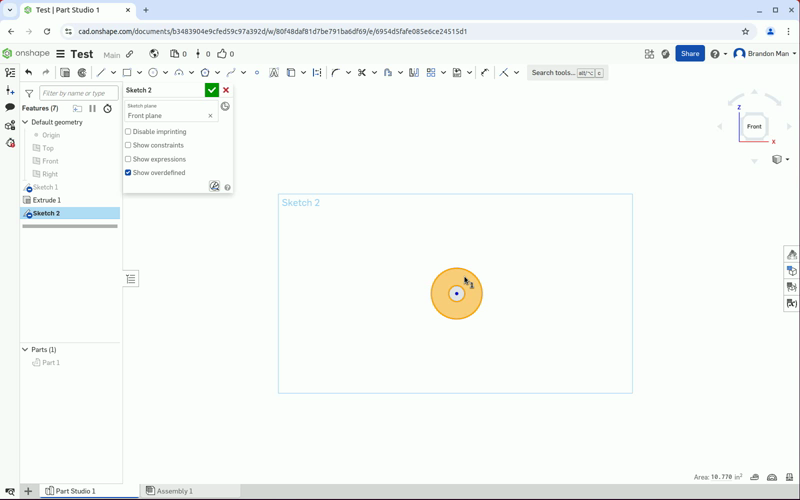
scroll(-6)
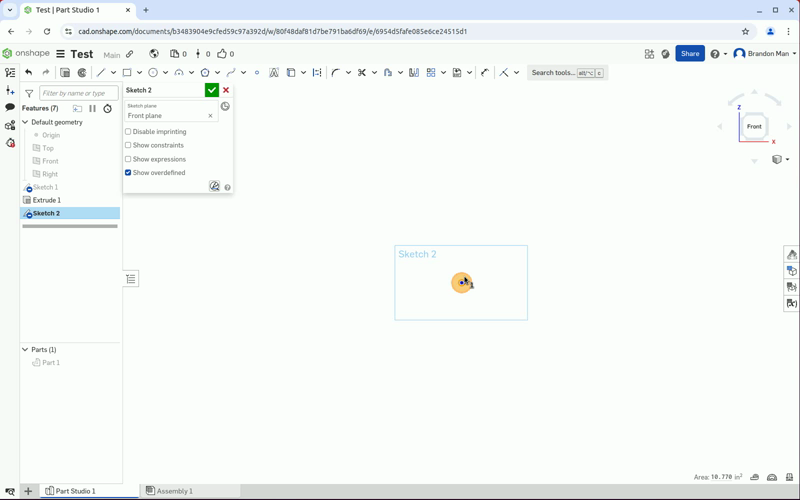
mouse_move(73, 352)
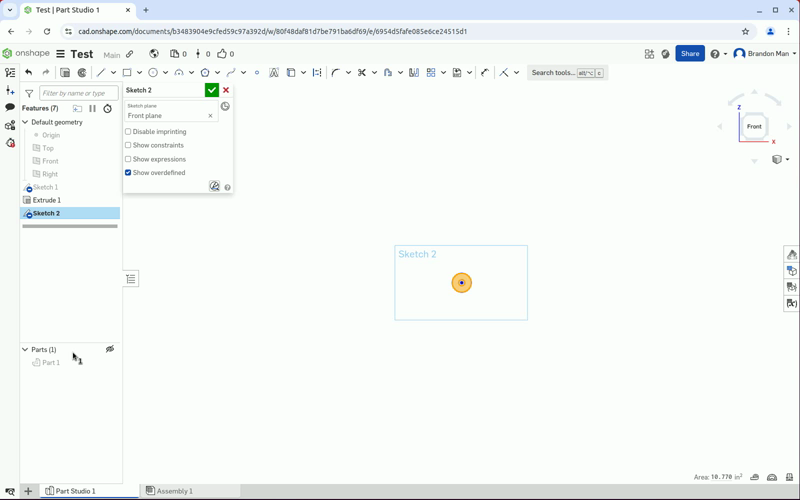
key(shift+y)
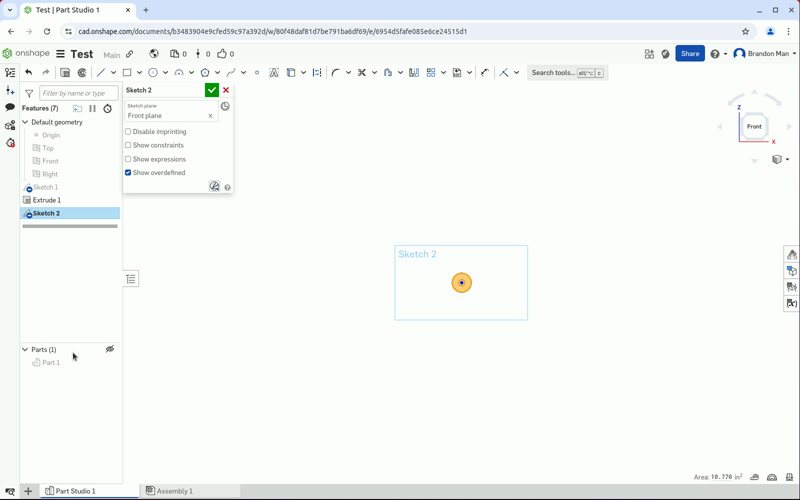
key(shift+e)
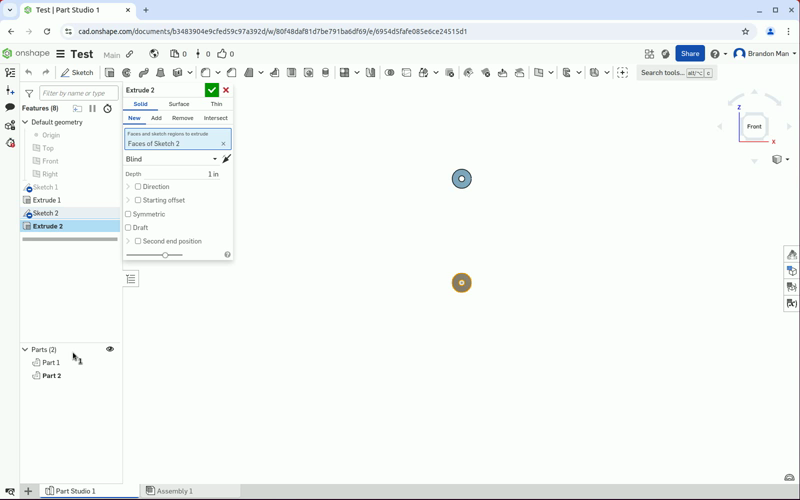
mouse_move(143, 106)
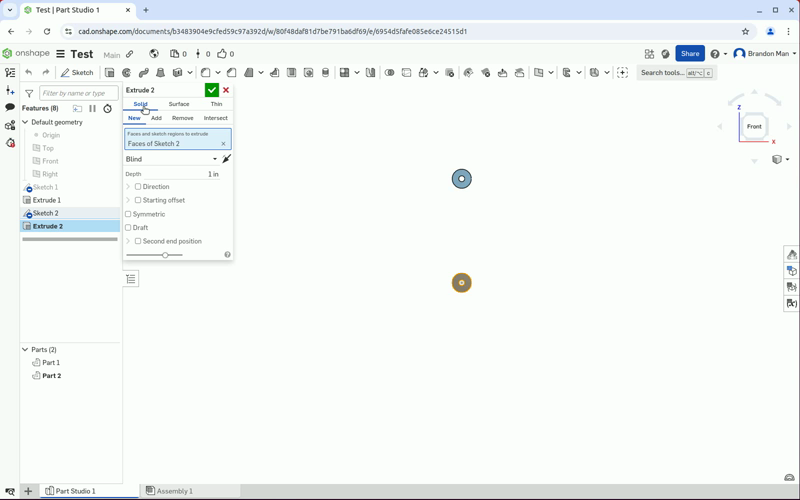
click(143, 106)
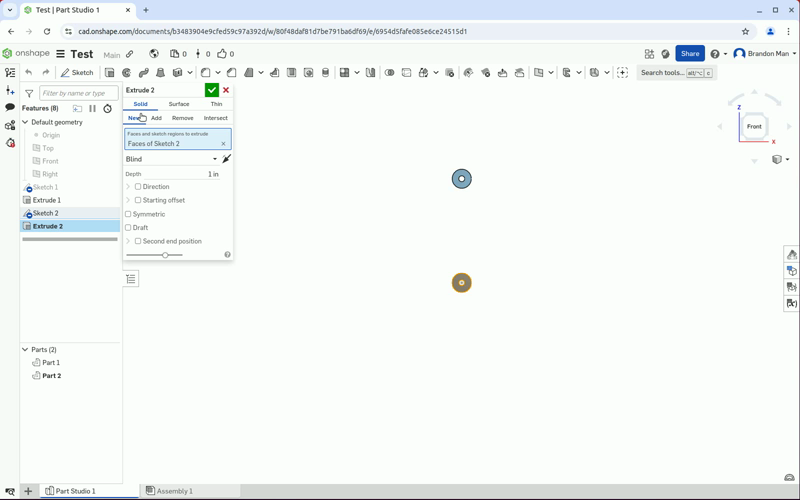
mouse_move(137, 120)
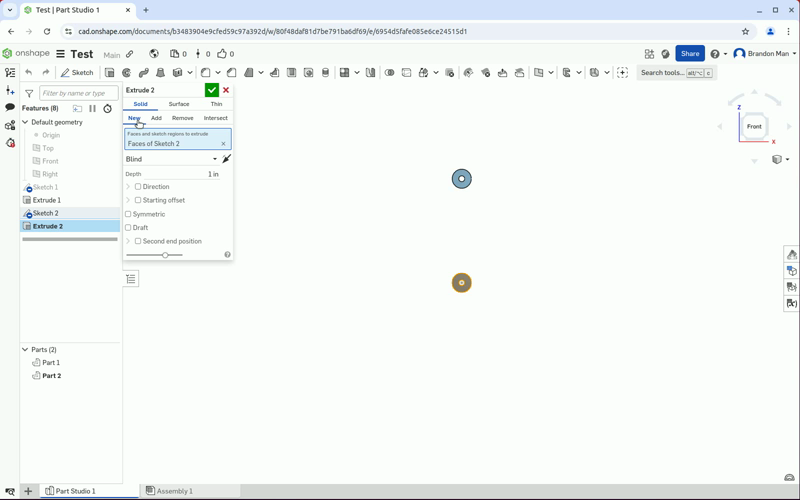
click(137, 120)
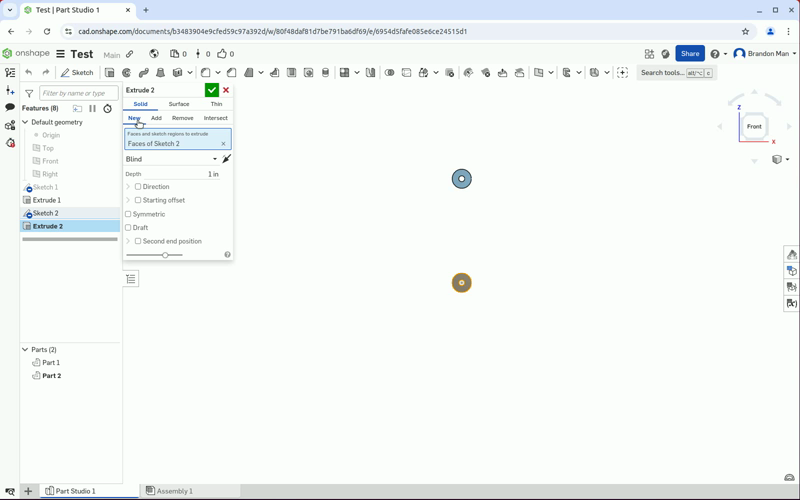
key(tab, 4)
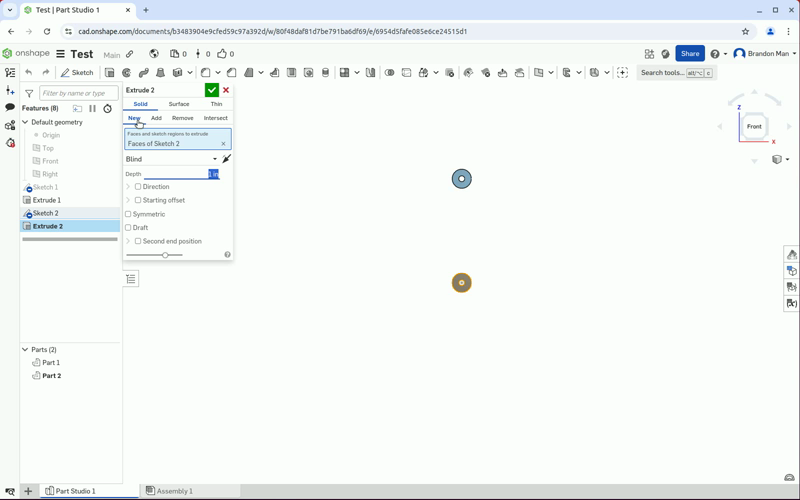
text(0.481)
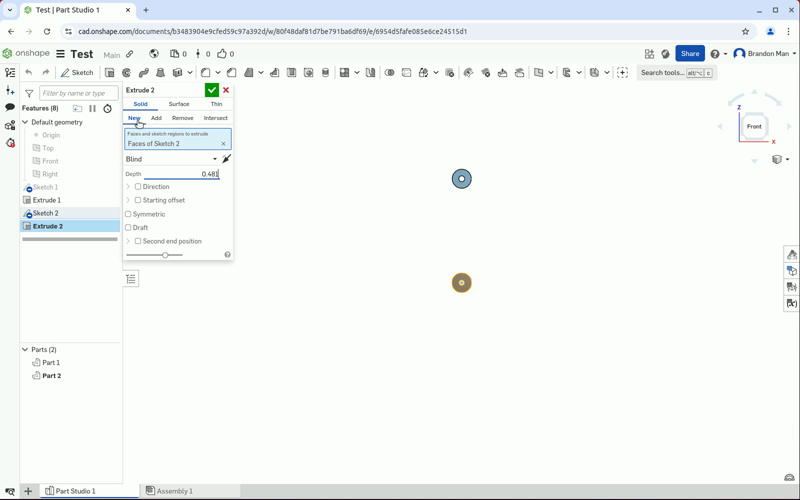
key(enter)
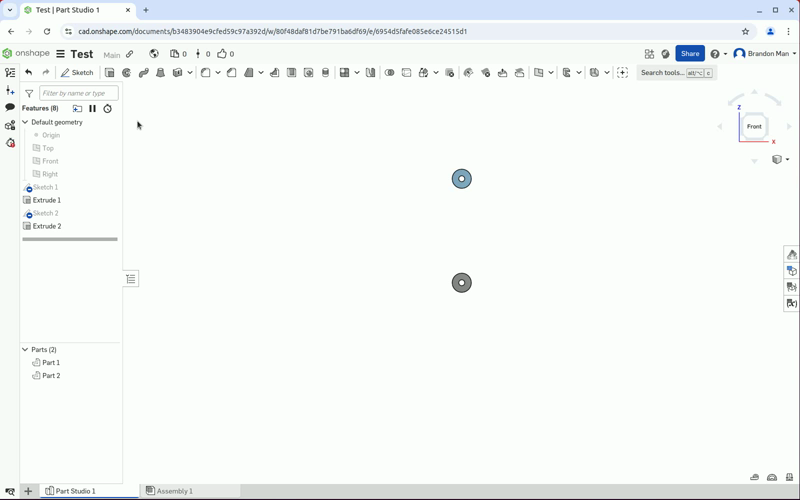
key(shift+h)
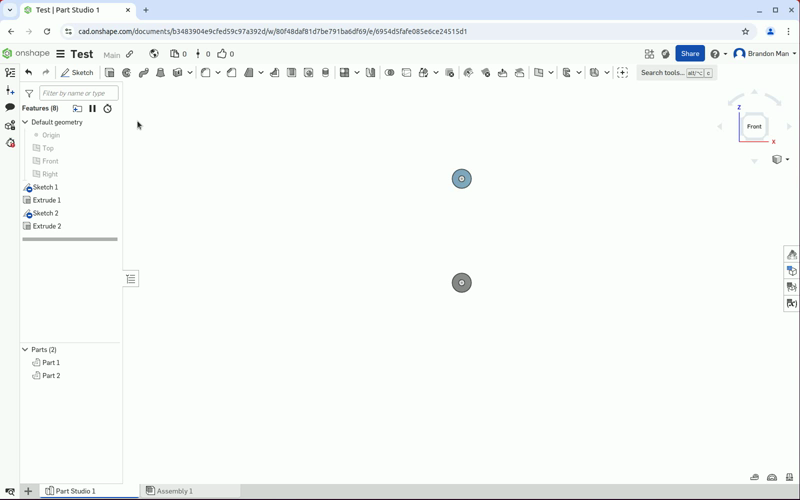
key(shift+h)
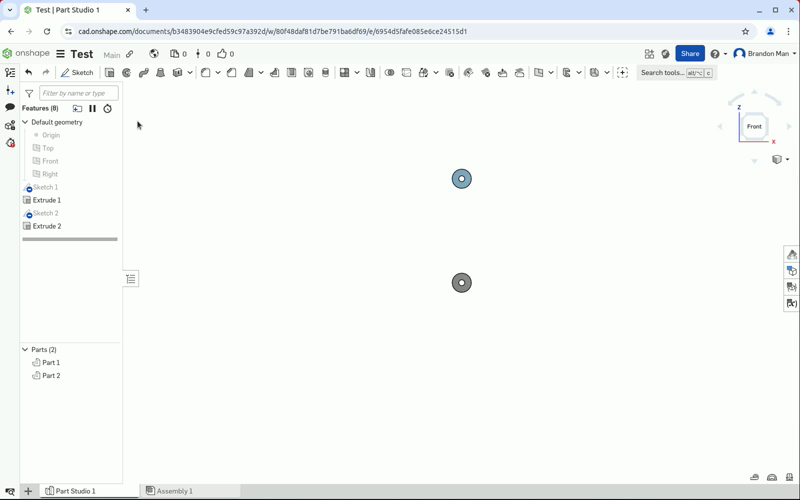
mouse_move(73, 189)
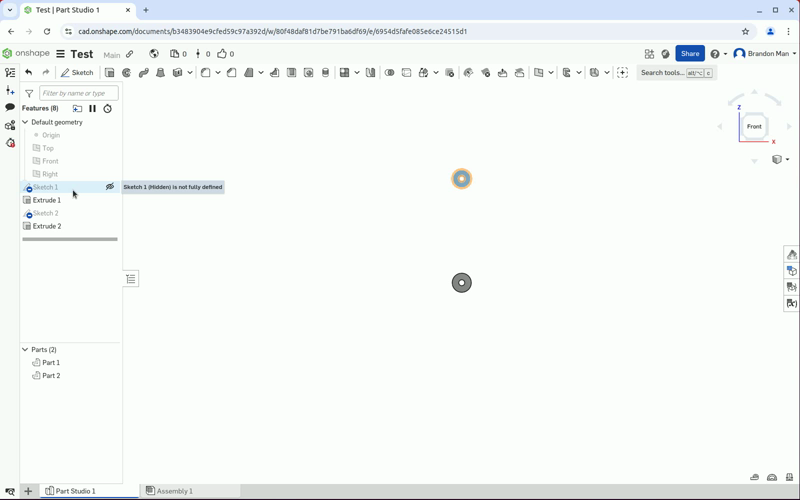
click(73, 189)
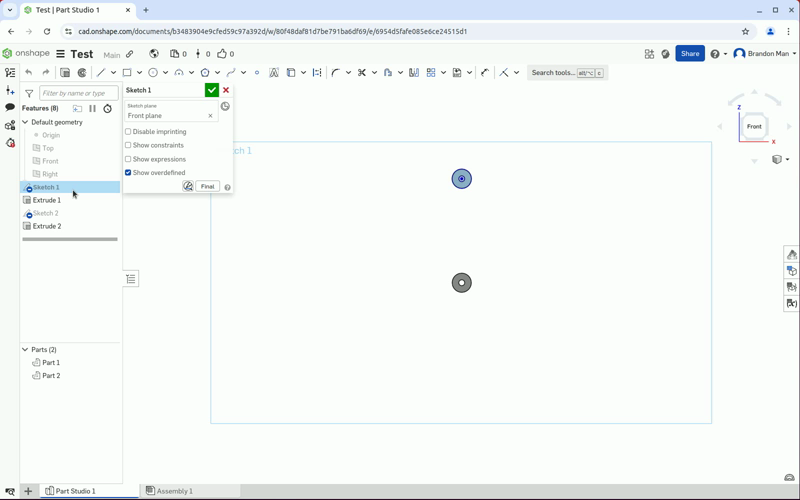
mouse_move(229, 92)
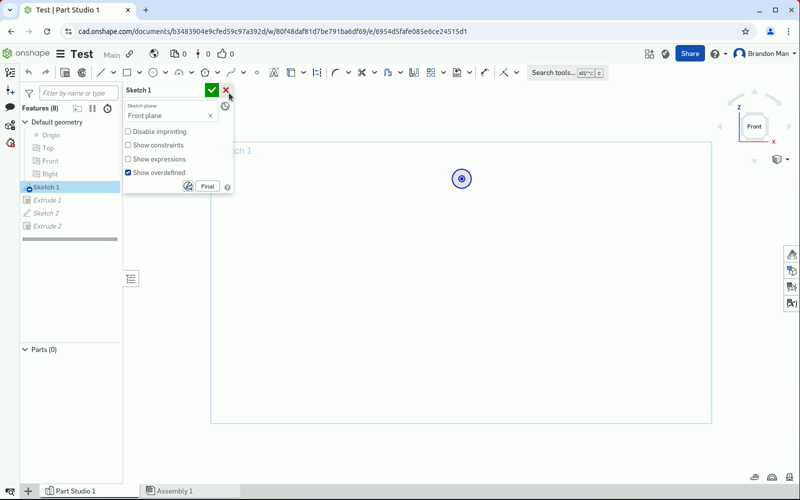
click(229, 92)
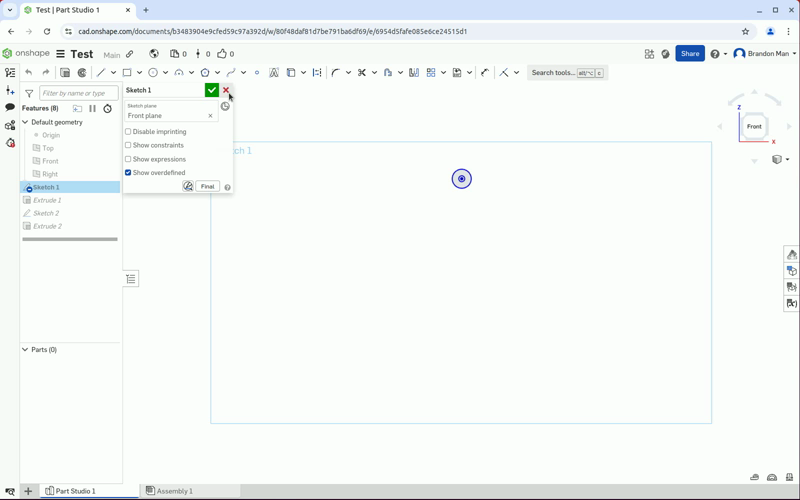
key(shift+s)
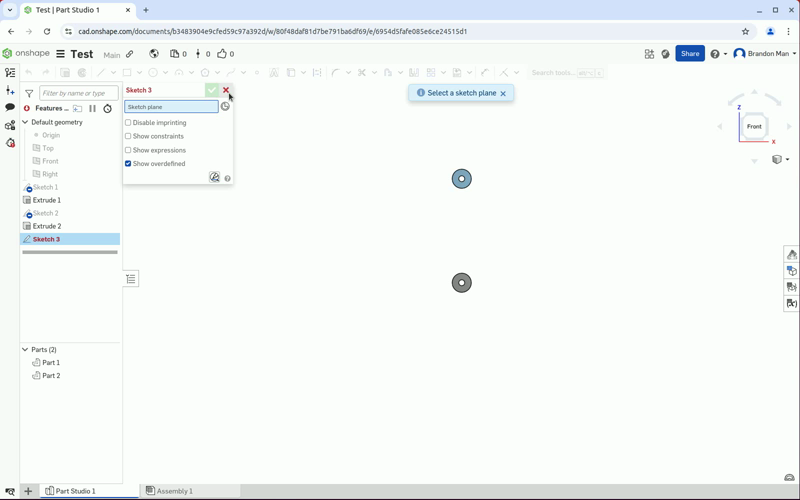
mouse_move(73, 163)
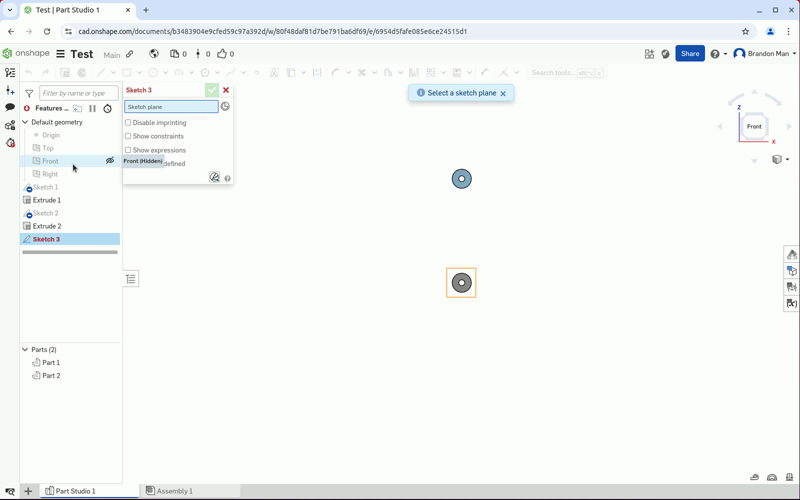
click(73, 163)
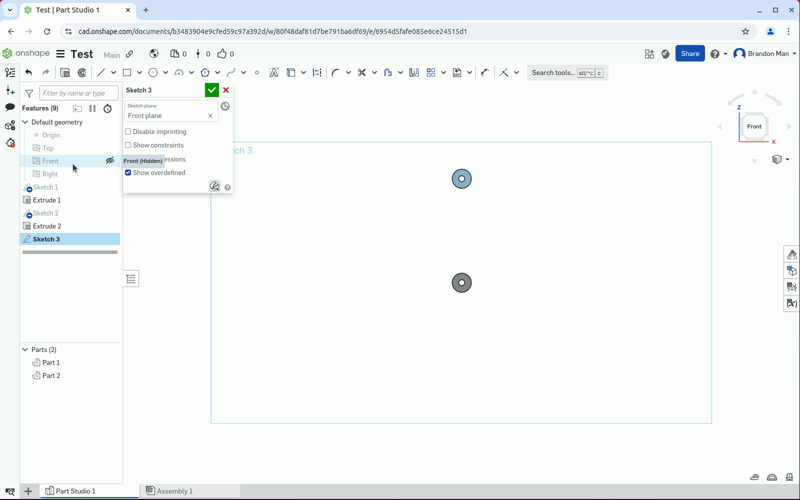
mouse_move(73, 352)
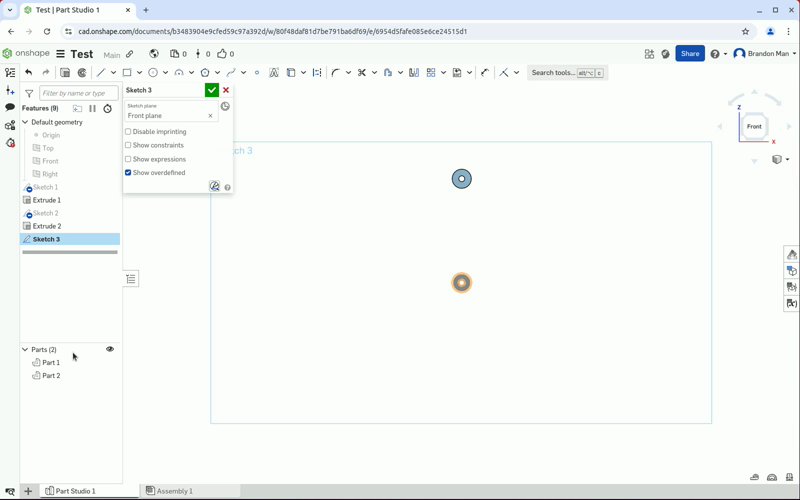
key(y)
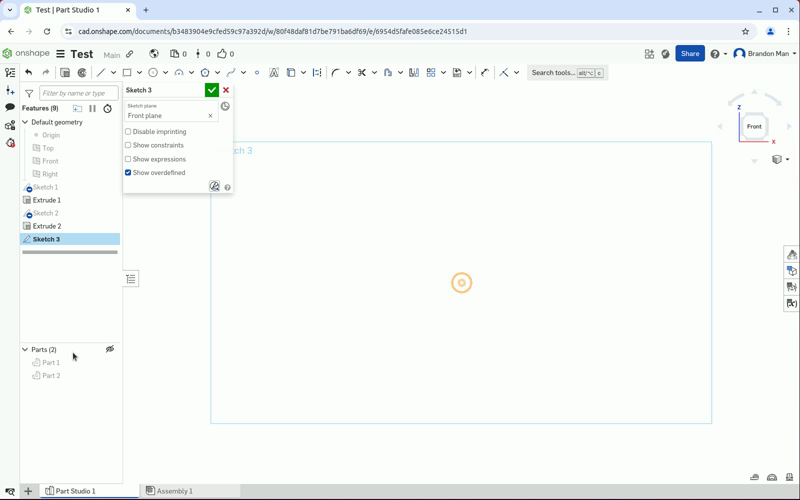
key(c)
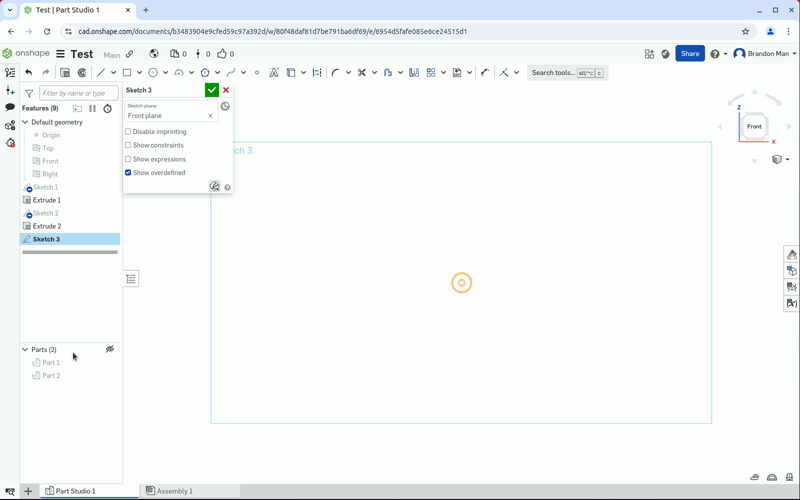
key_down(shift)
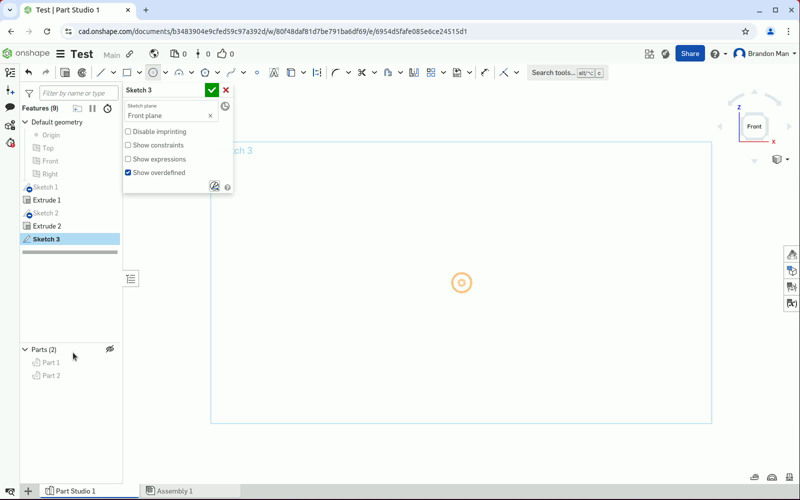
mouse_move(501, 282)
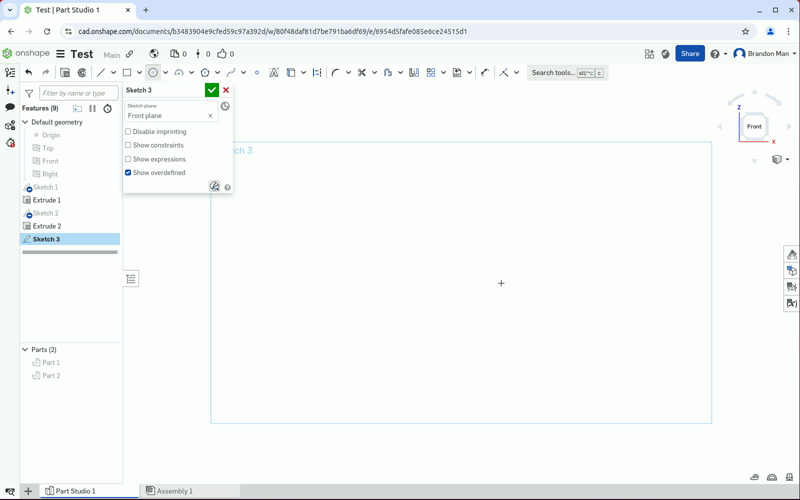
click(501, 282)
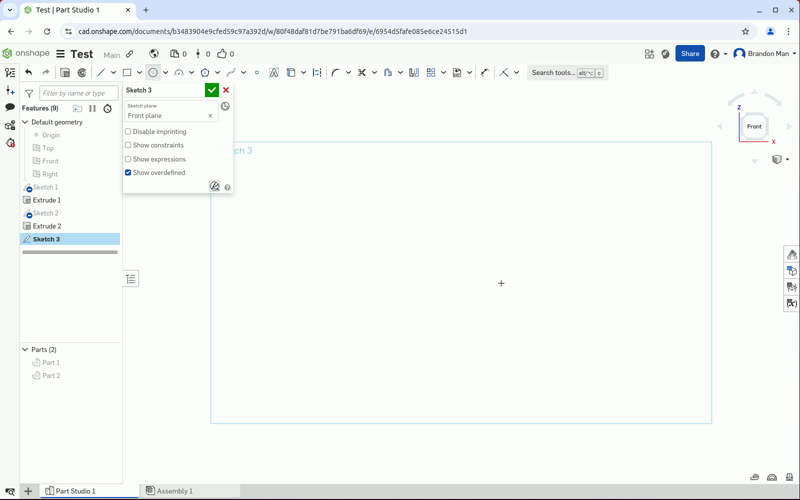
key_up(shift)
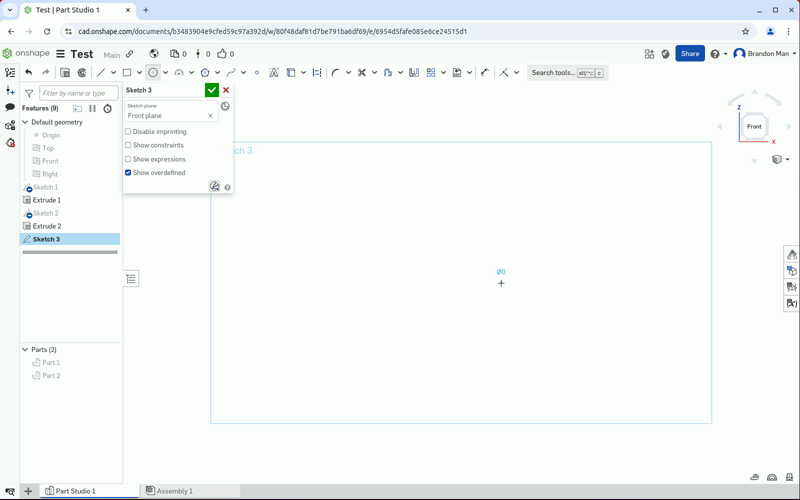
mouse_move(508, 282)
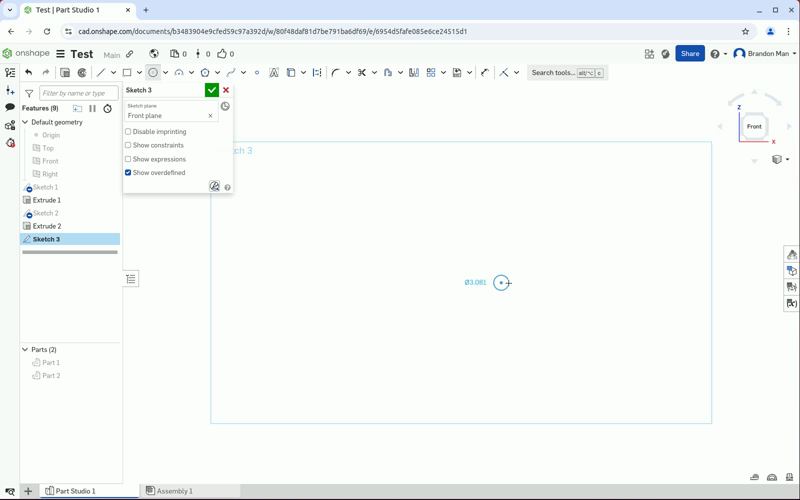
click(508, 282)
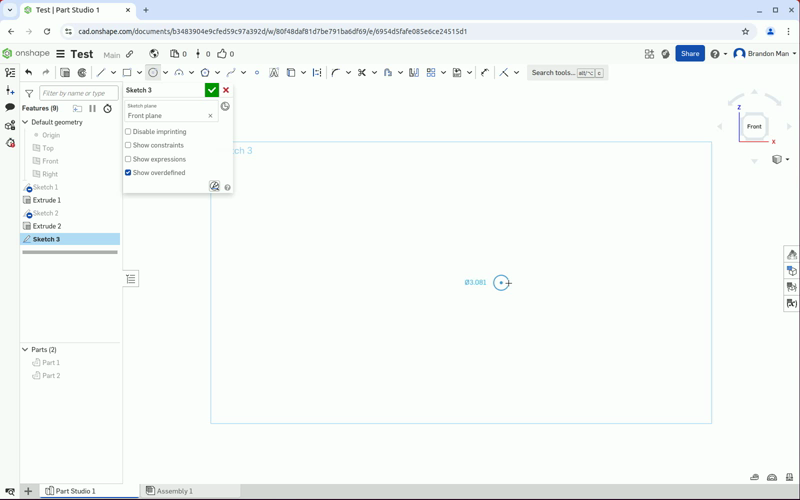
key(esc)
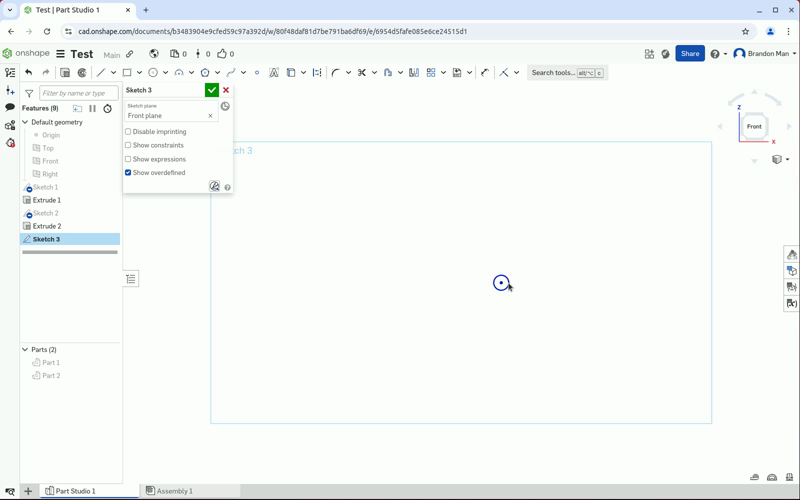
key(c)
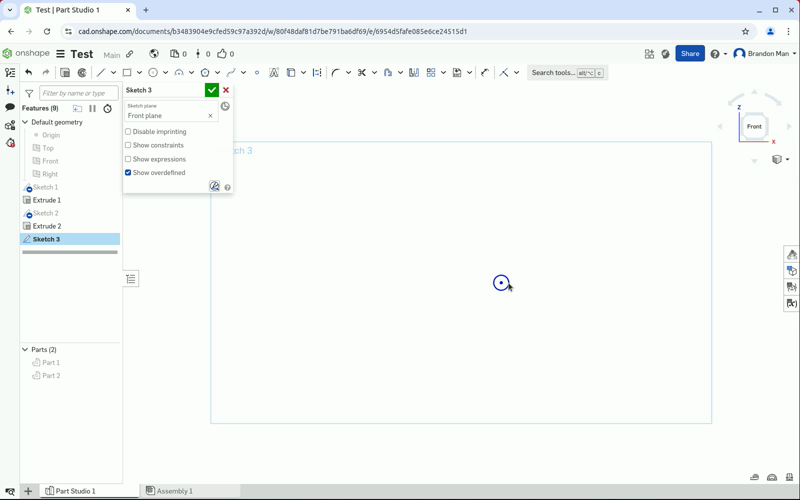
key_down(shift)
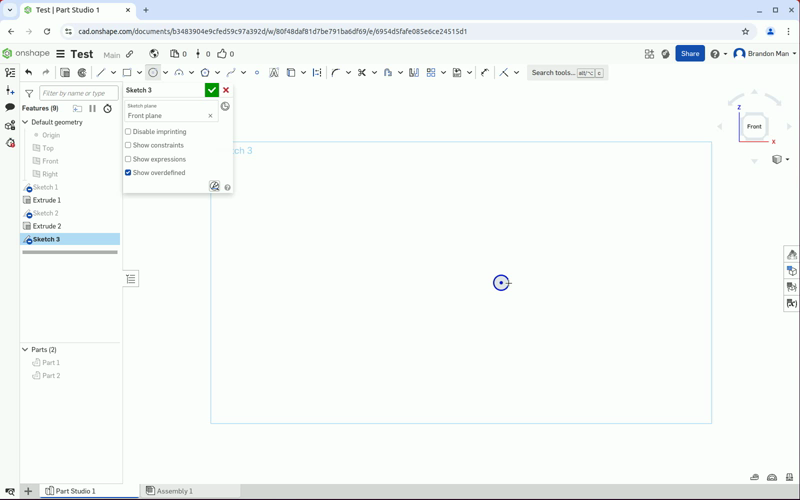
mouse_move(501, 282)
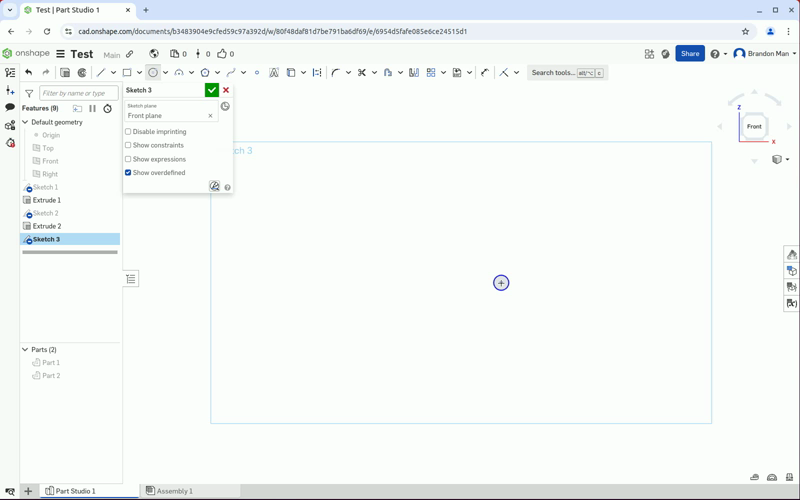
click(501, 282)
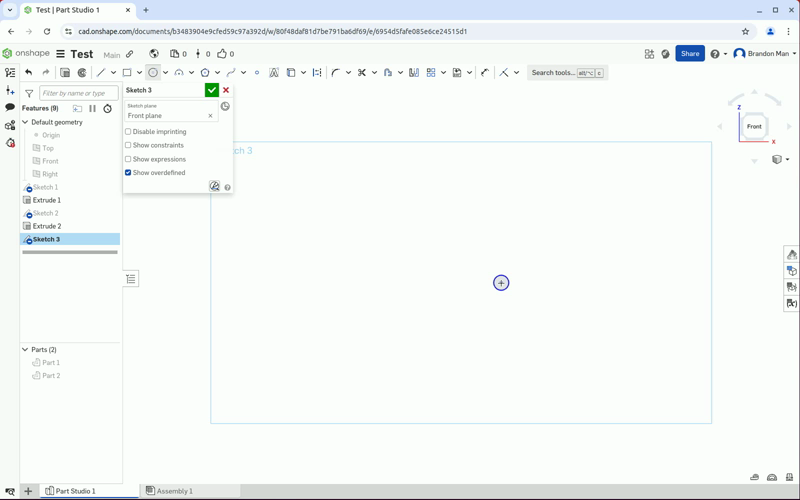
key_up(shift)
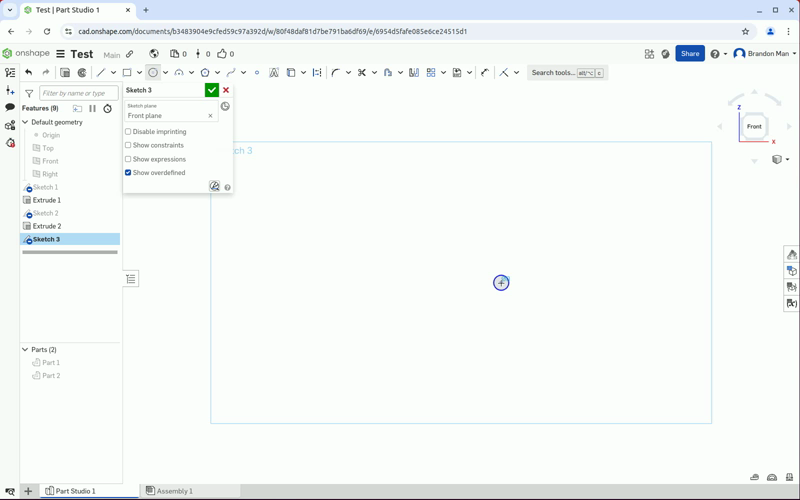
mouse_move(504, 282)
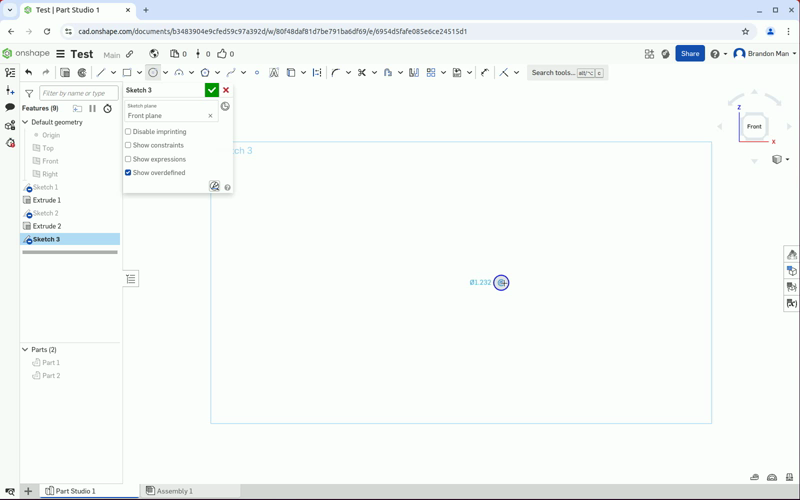
scroll(6)
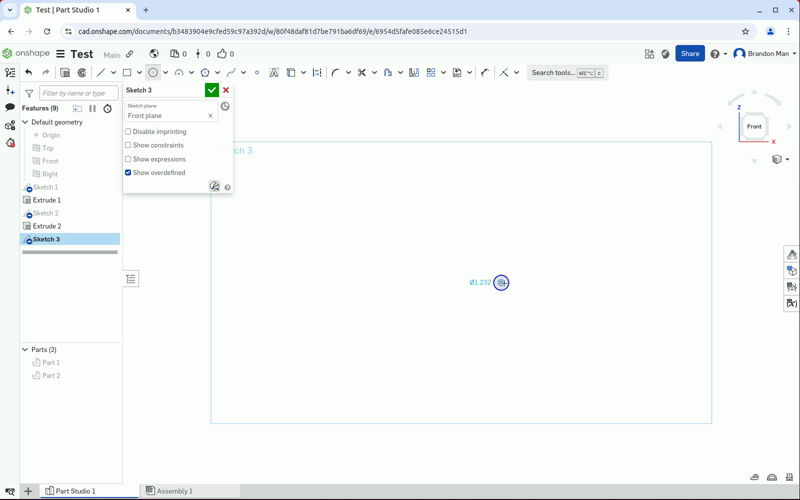
scroll(6)
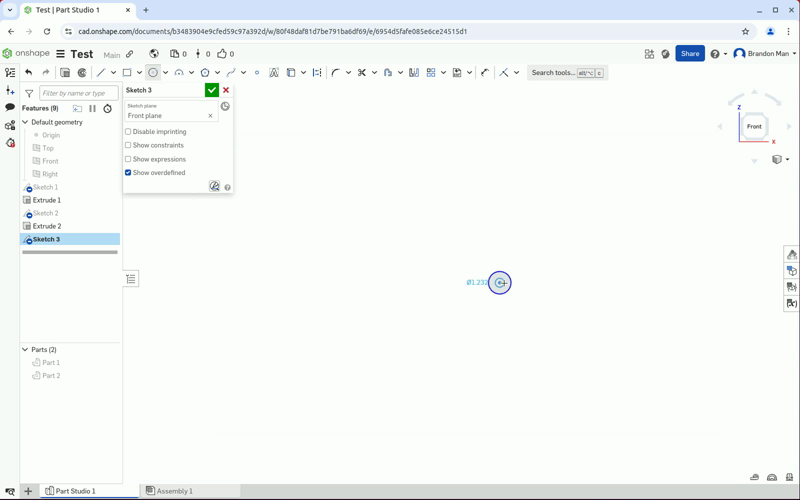
scroll(6)
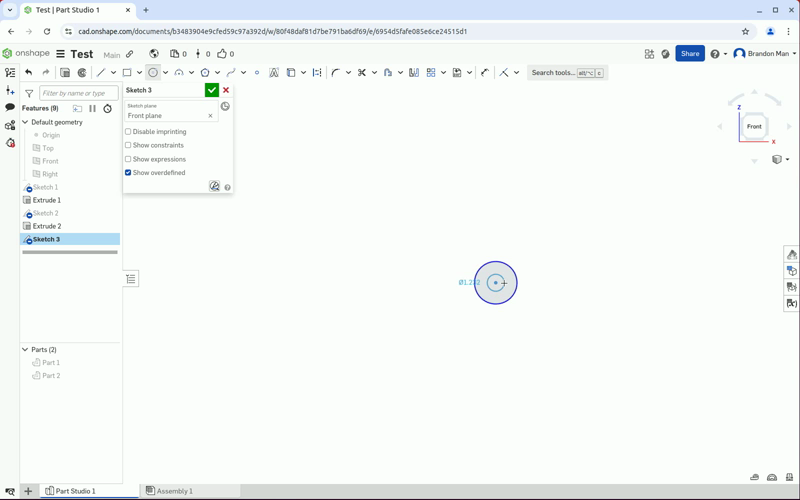
scroll(6)
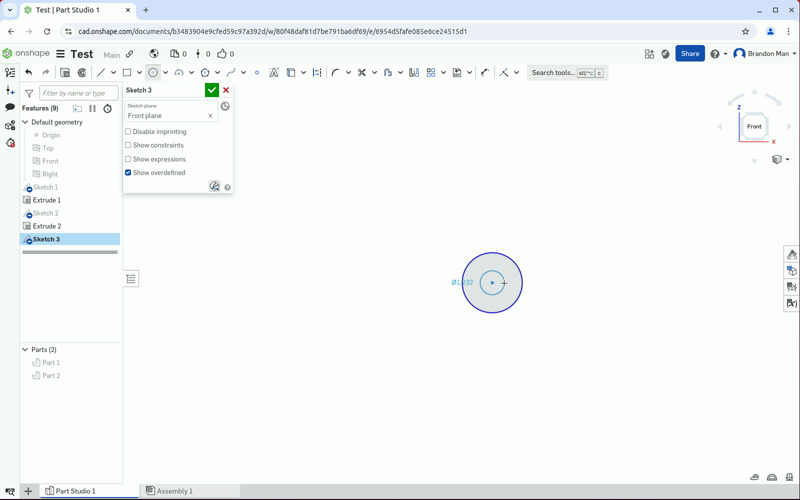
scroll(6)
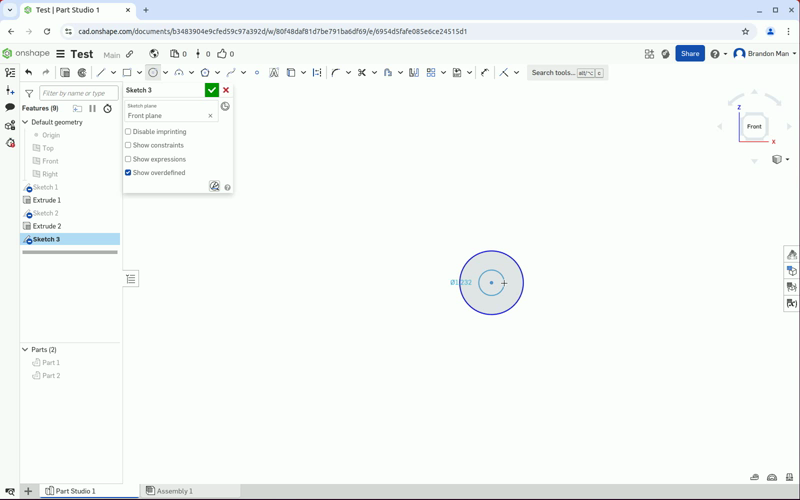
scroll(6)
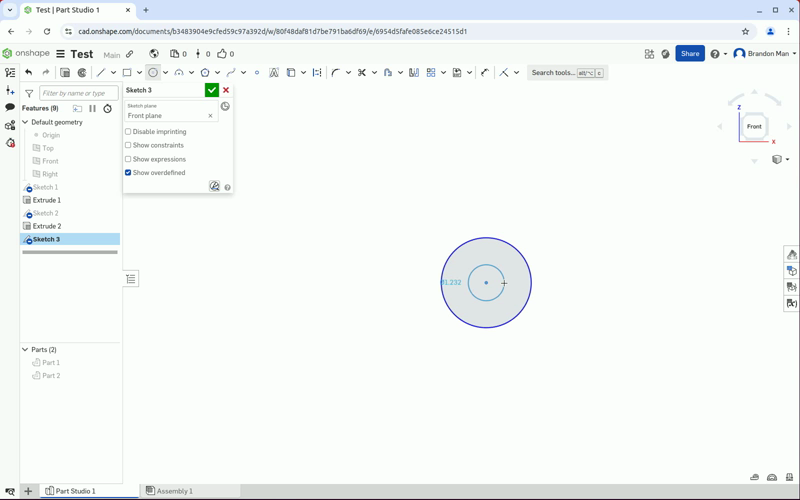
scroll(6)
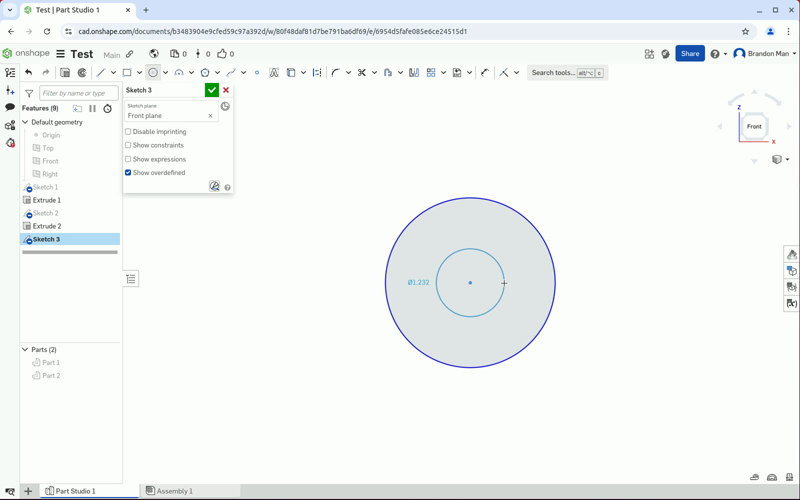
click(504, 282)
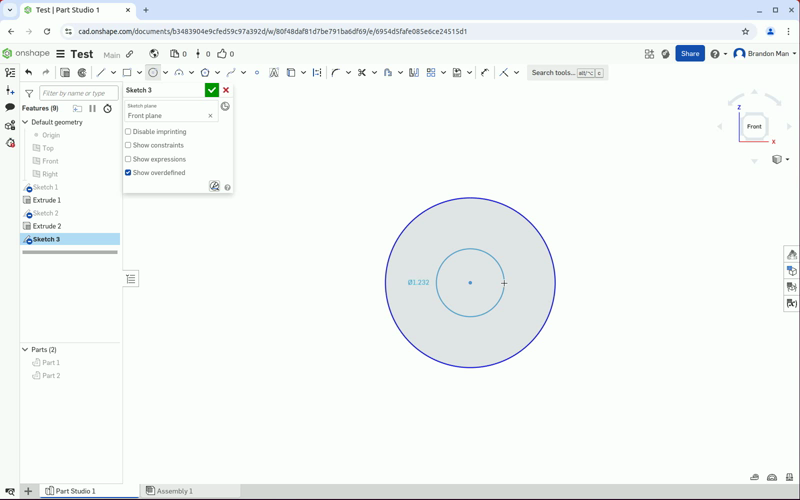
scroll(-6)
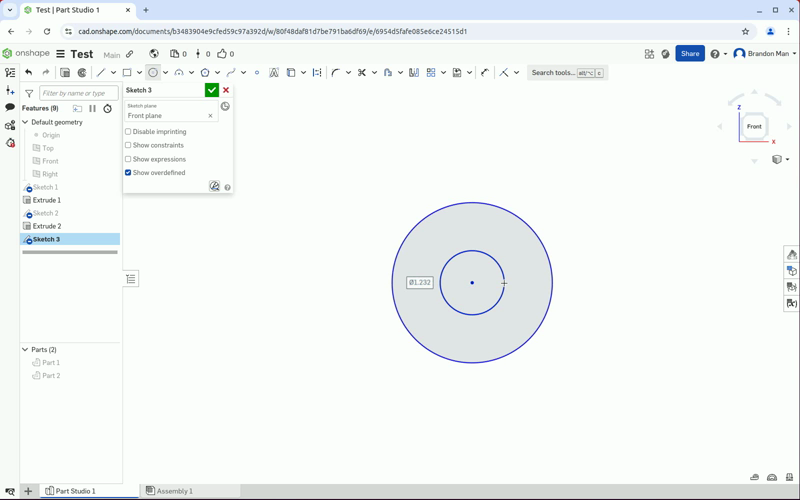
scroll(-6)
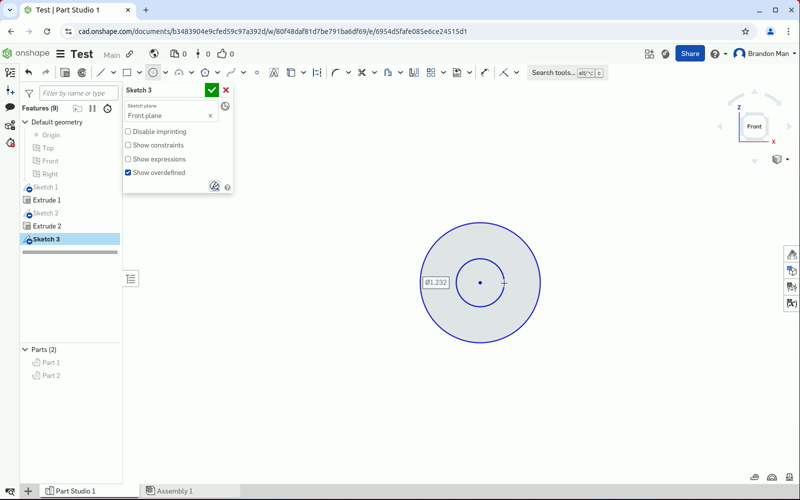
scroll(-6)
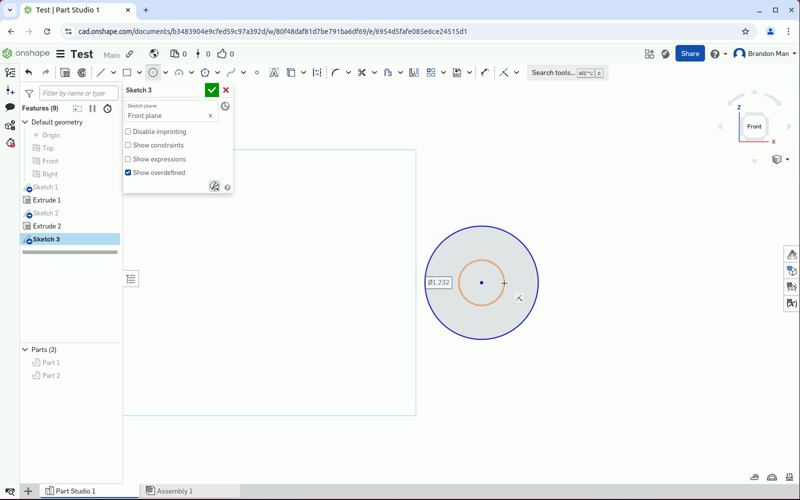
scroll(-6)
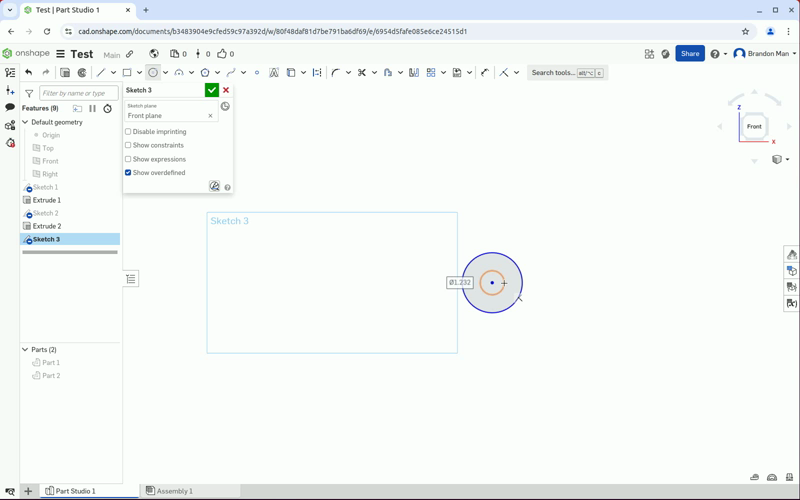
scroll(-6)
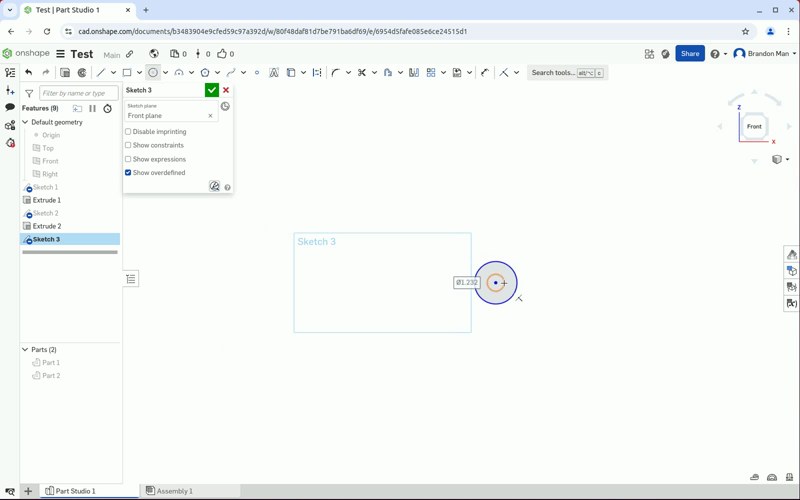
scroll(-6)
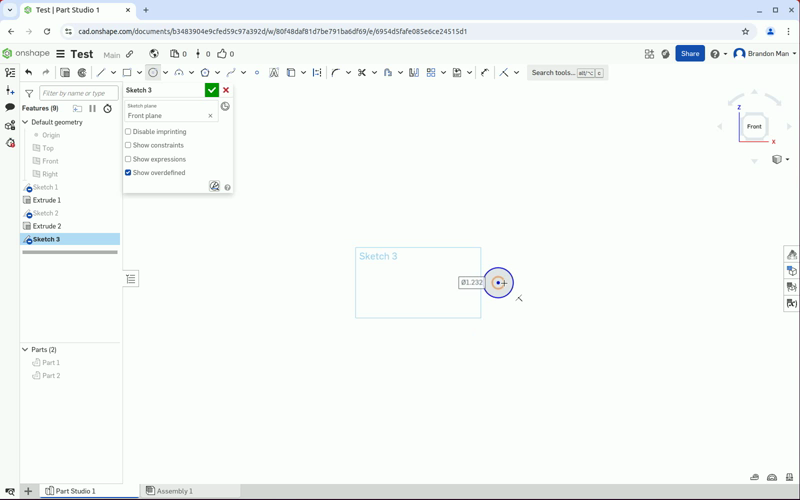
scroll(-6)
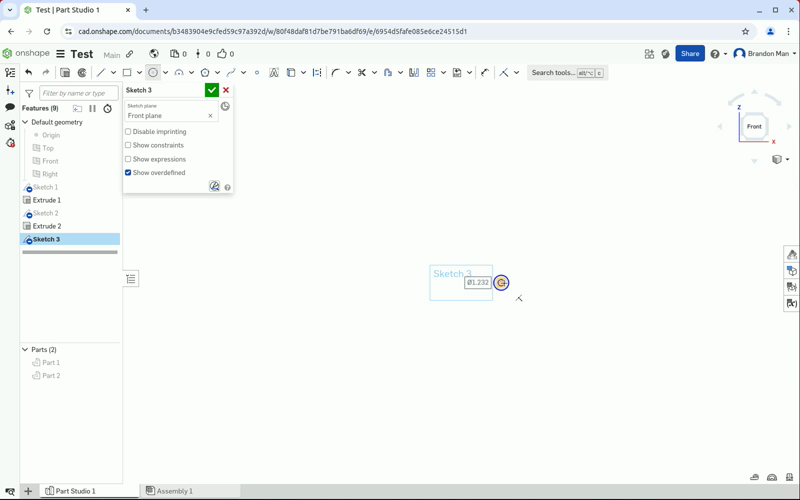
key(esc)
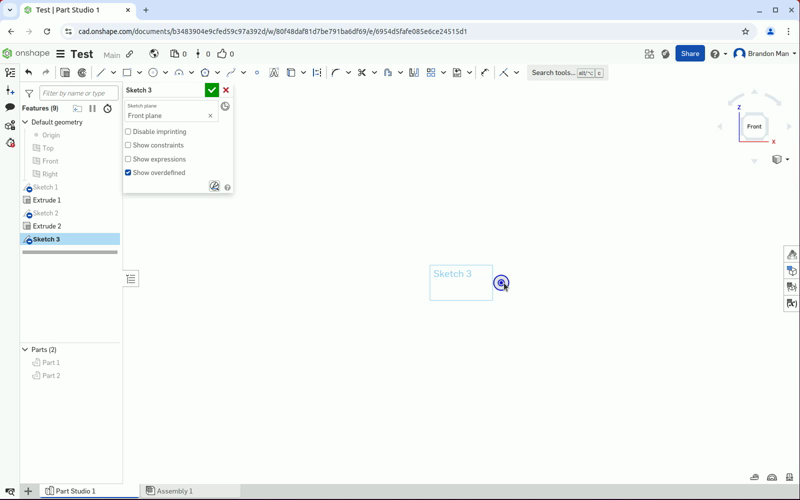
mouse_move(506, 277)
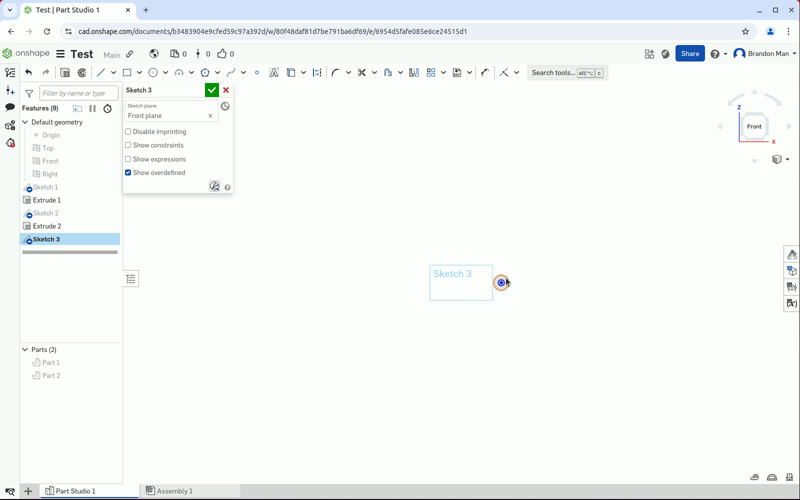
scroll(6)
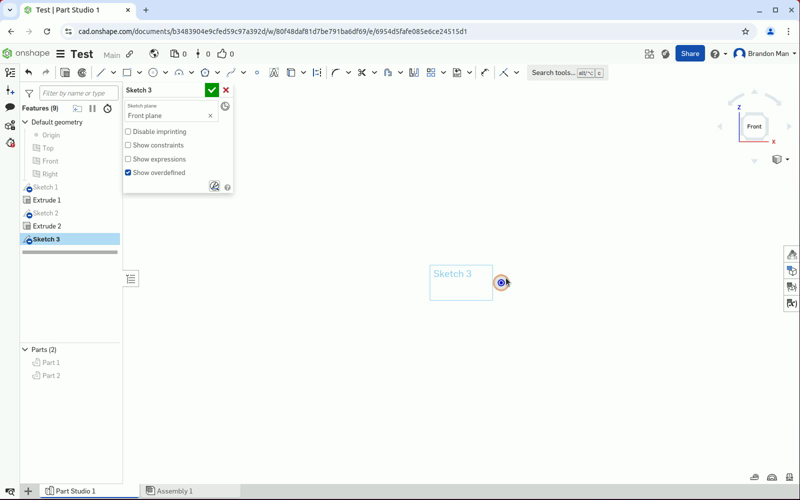
scroll(6)
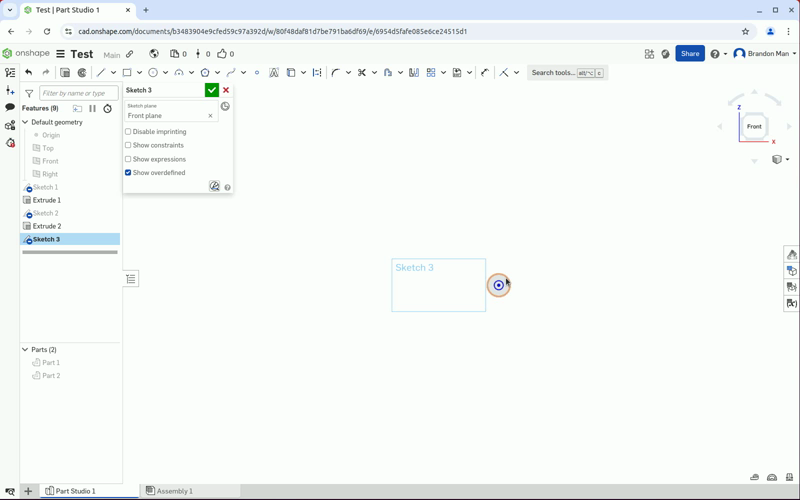
scroll(6)
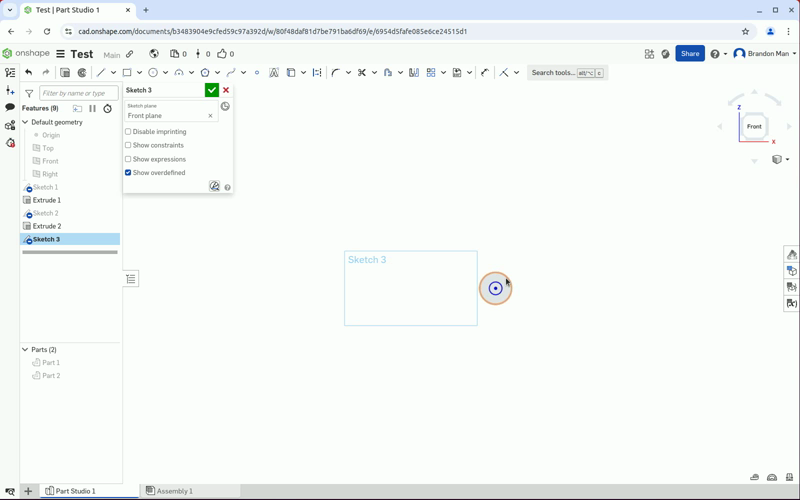
scroll(6)
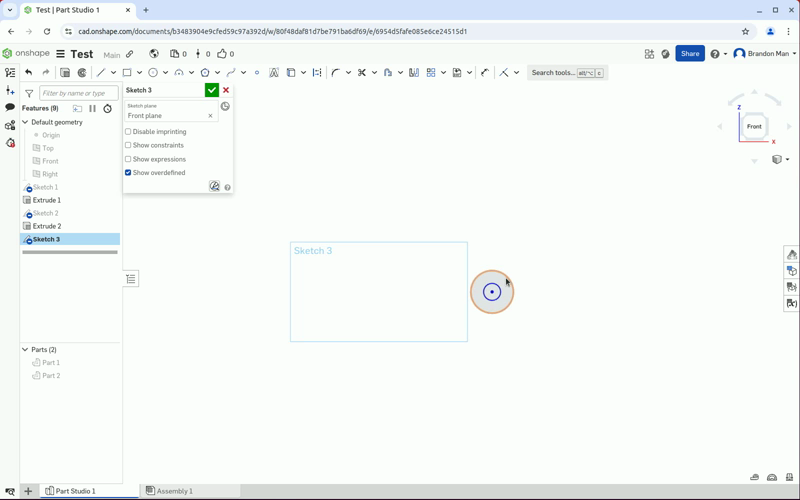
scroll(6)
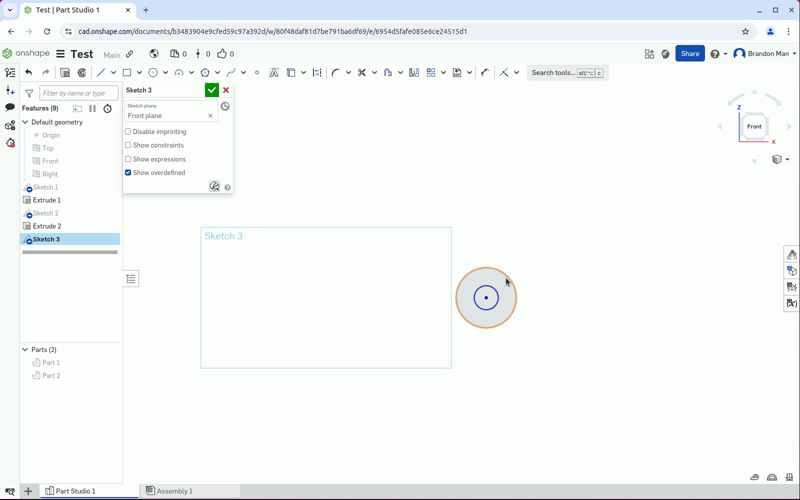
scroll(6)
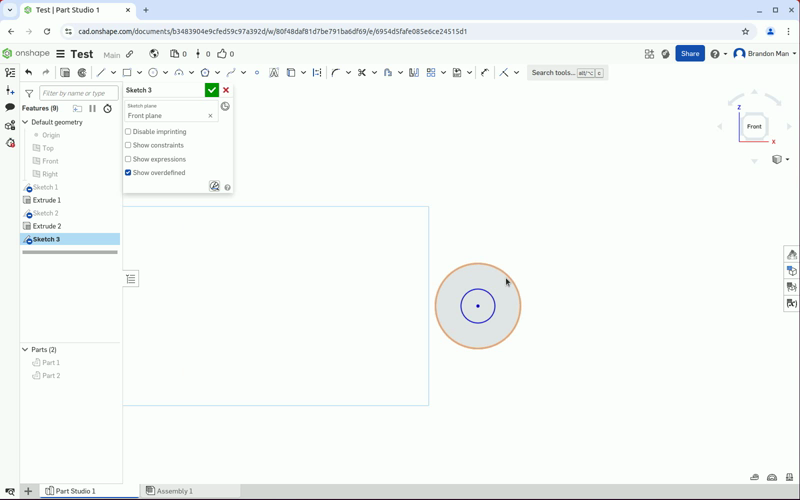
scroll(6)
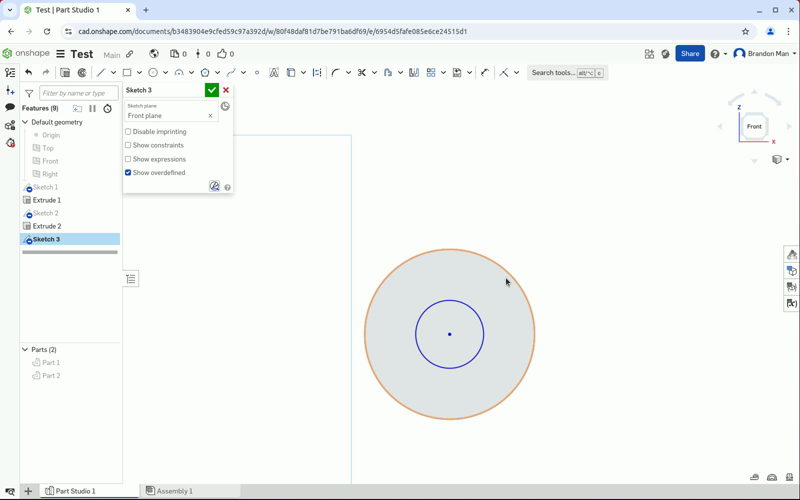
click(506, 277)
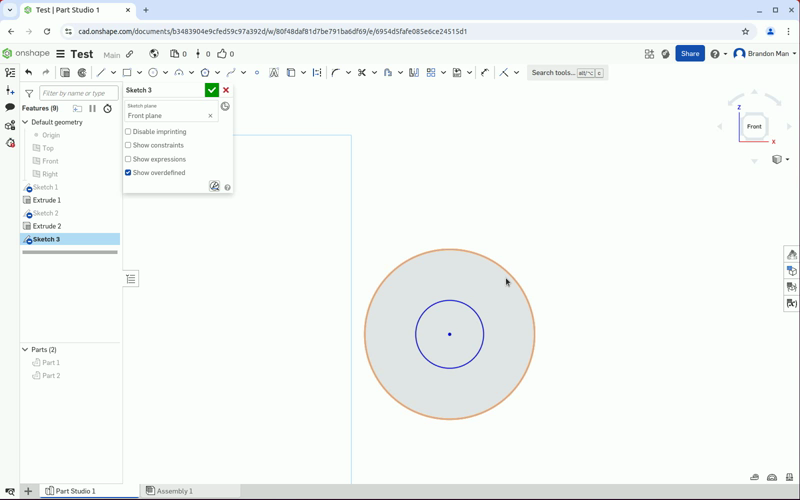
scroll(-6)
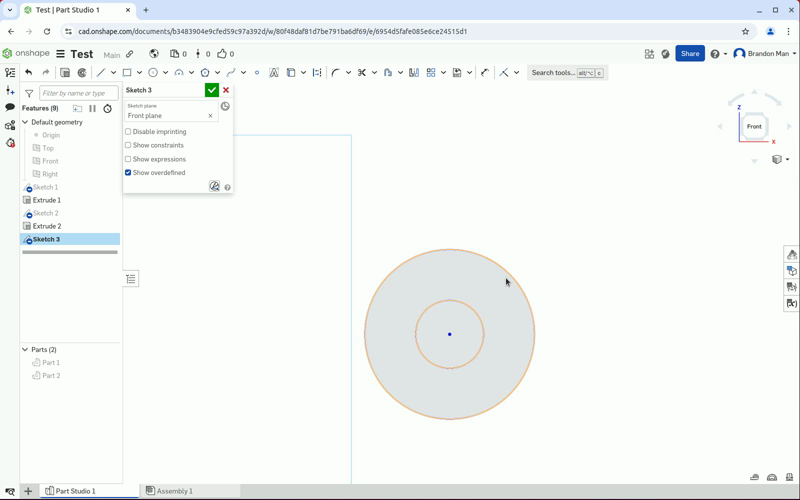
scroll(-6)
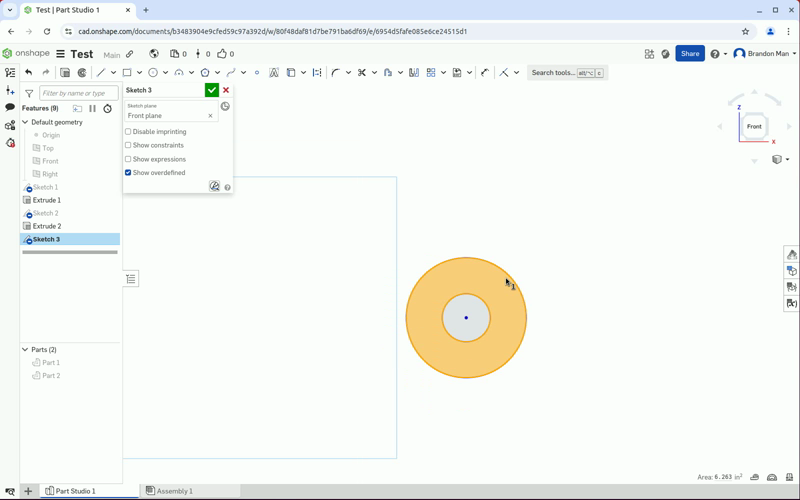
scroll(-6)
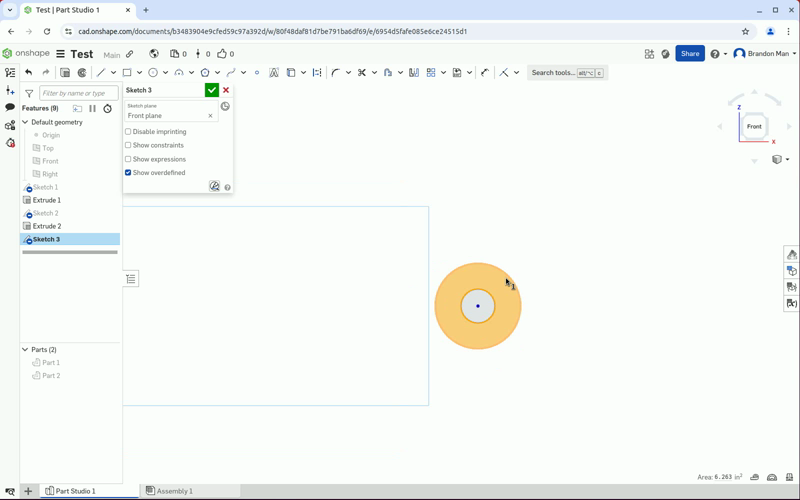
scroll(-6)
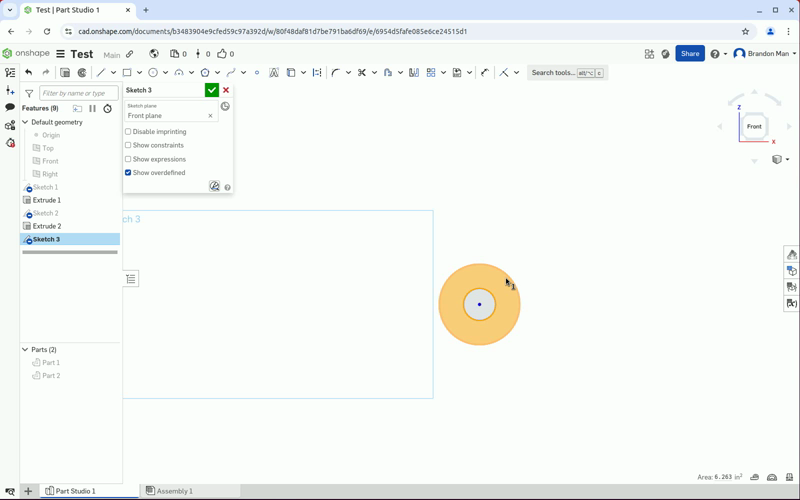
scroll(-6)
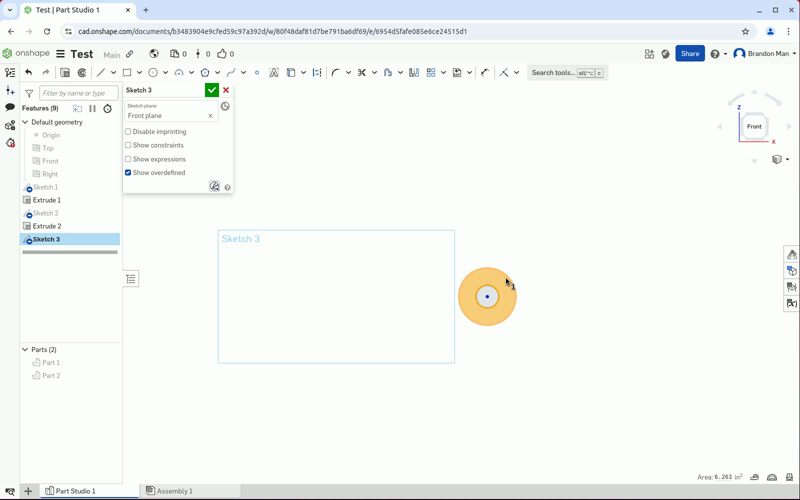
scroll(-6)
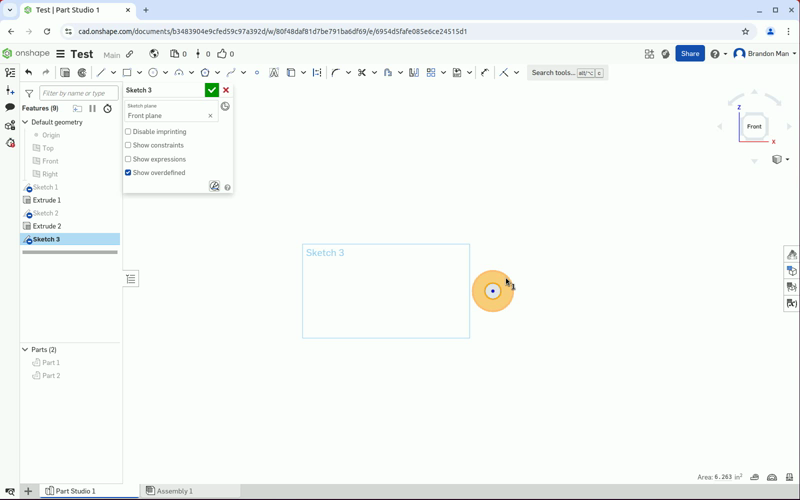
scroll(-6)
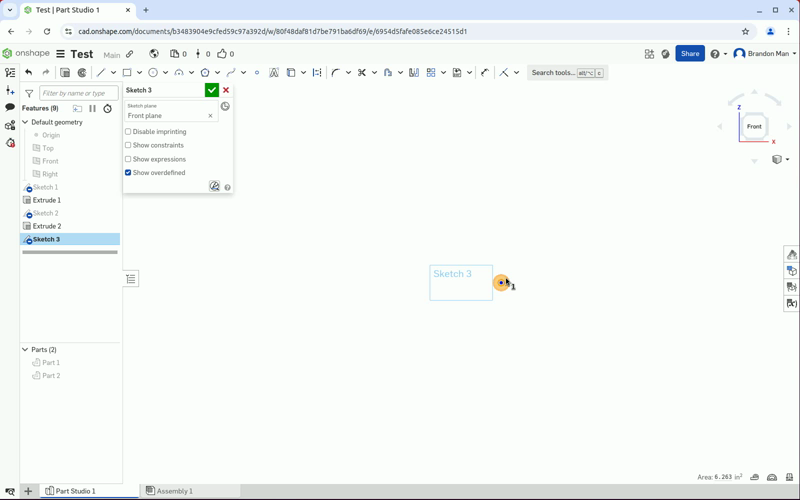
mouse_move(73, 352)
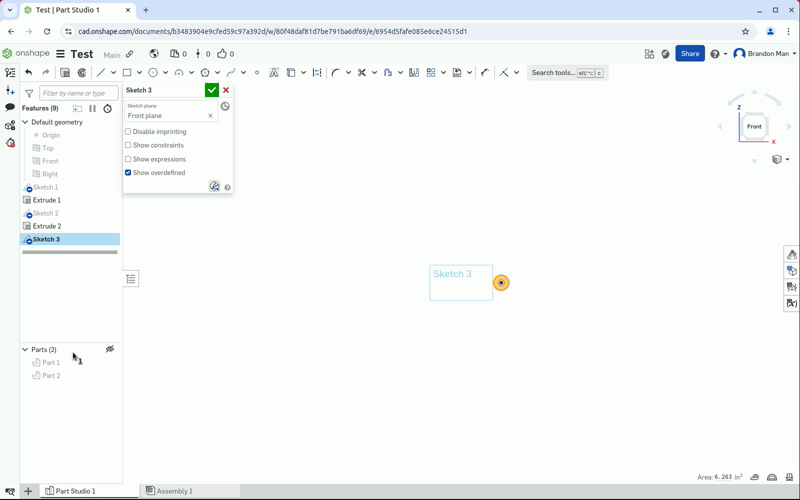
key(shift+y)
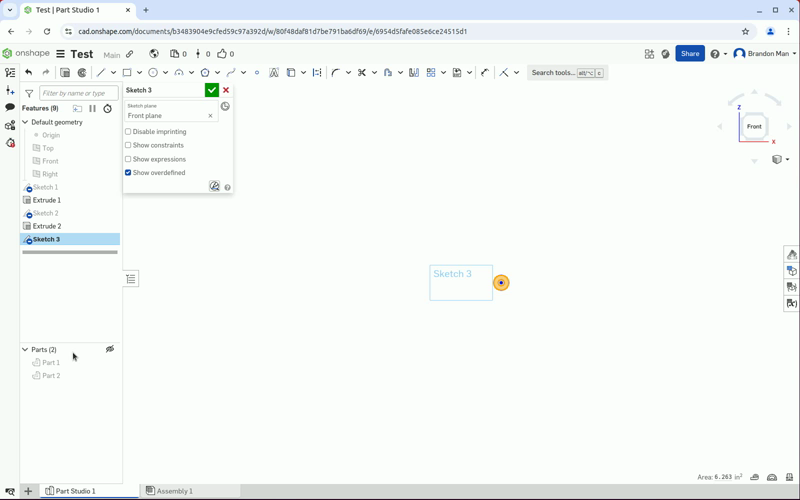
key(shift+e)
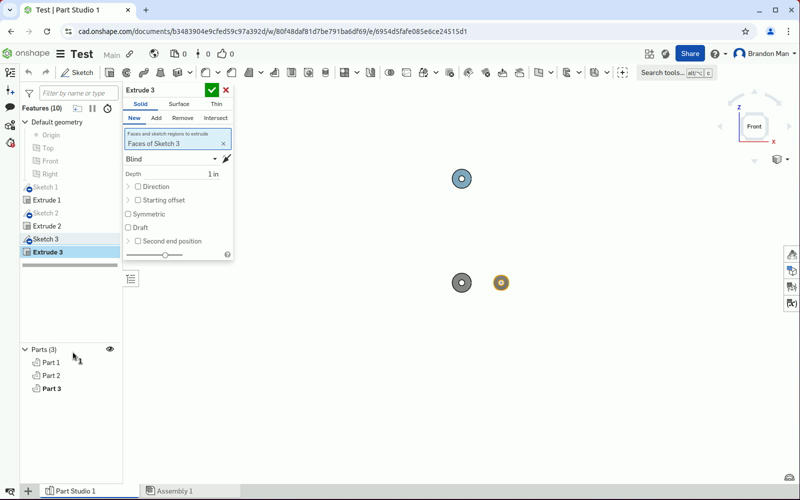
mouse_move(143, 106)
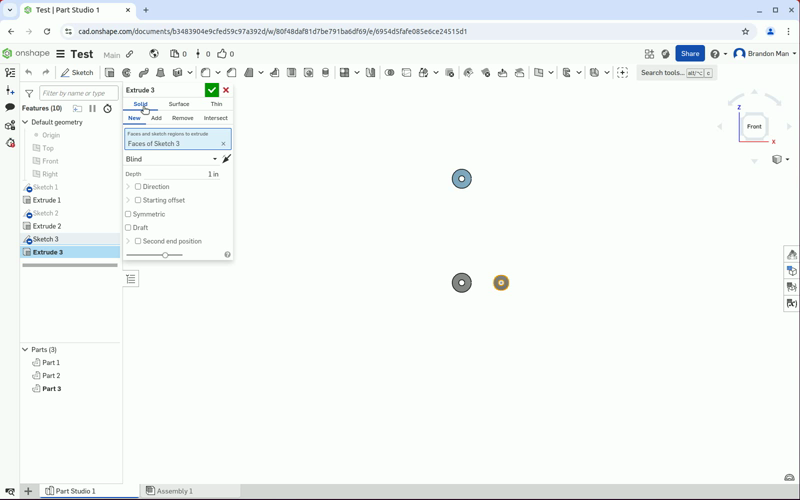
click(143, 106)
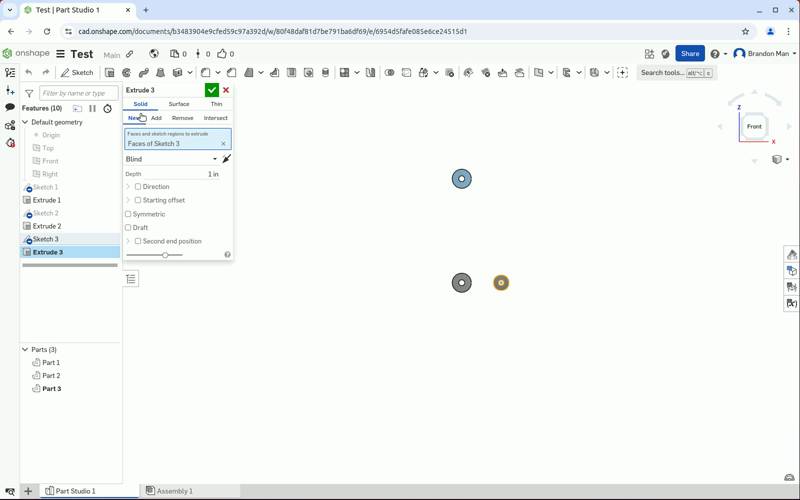
mouse_move(137, 120)
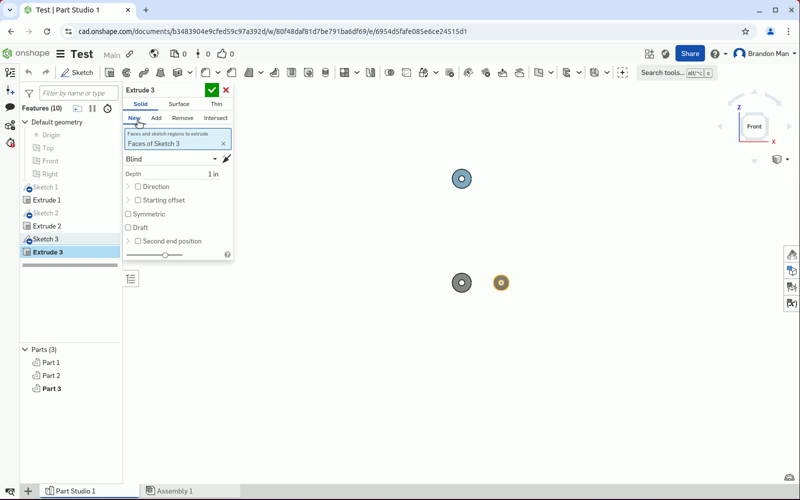
click(137, 120)
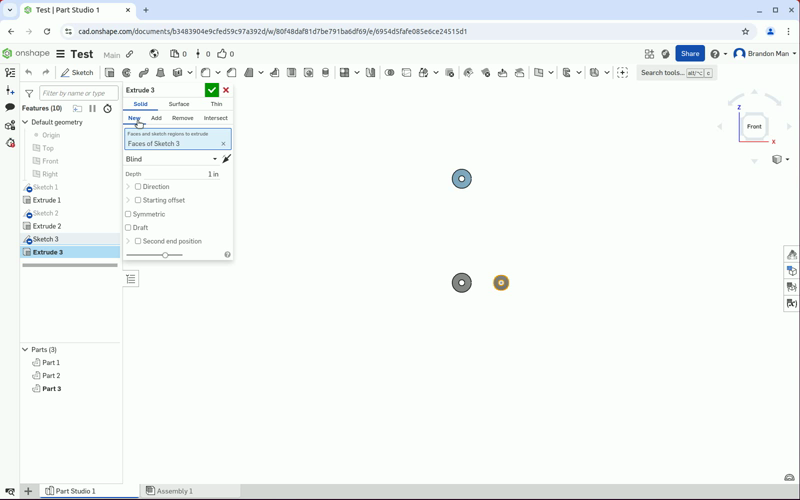
key(tab, 4)
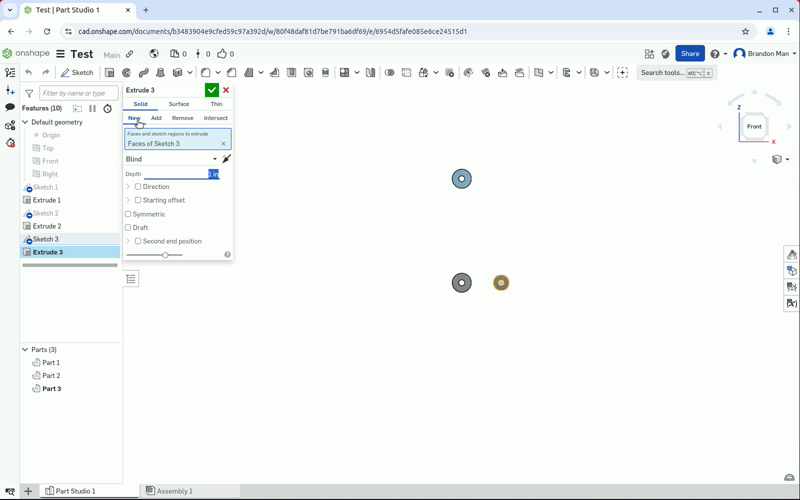
text(0.481)
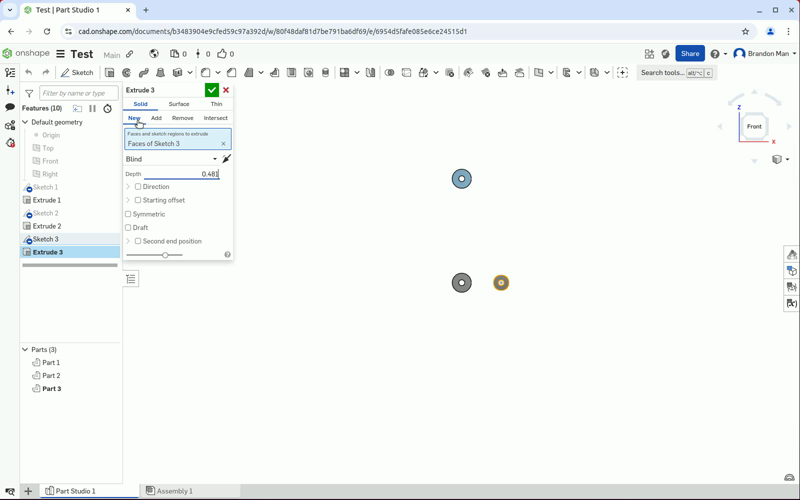
key(enter)
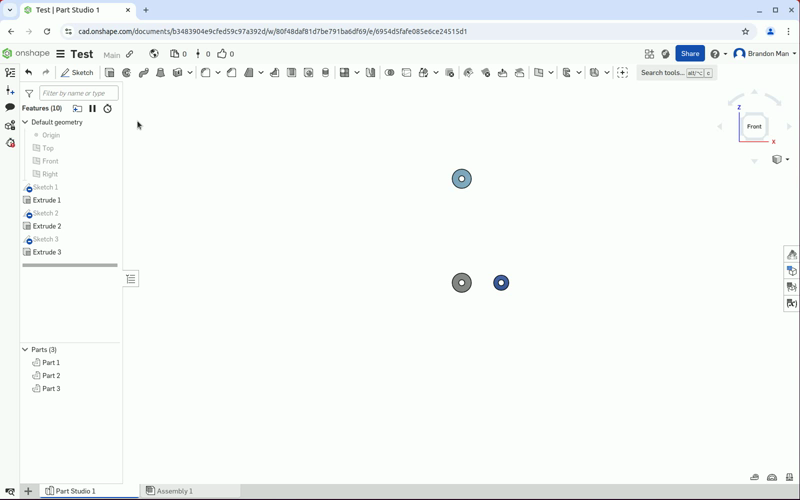
key(shift+h)
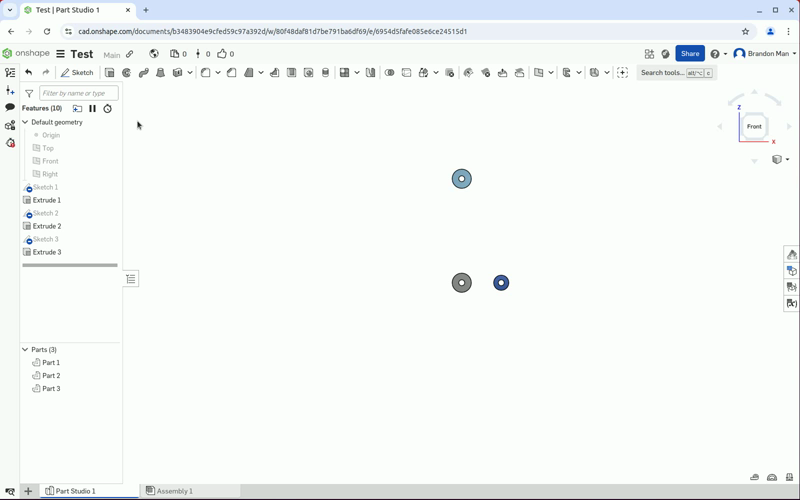
key(shift+h)
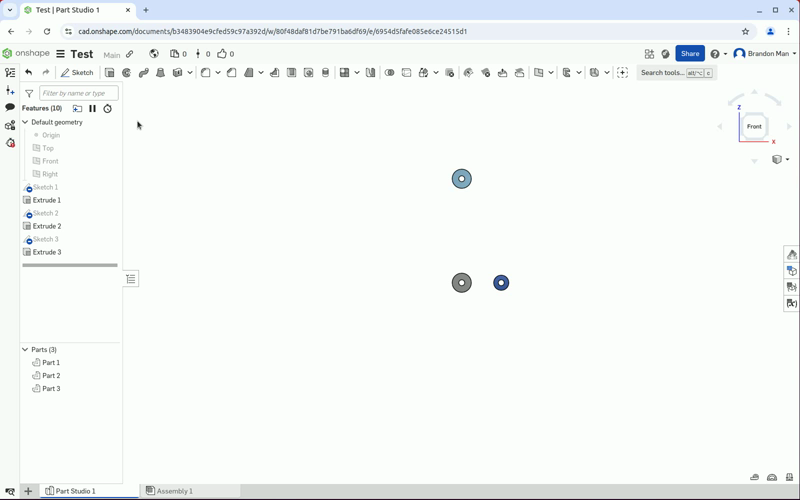
mouse_move(73, 189)
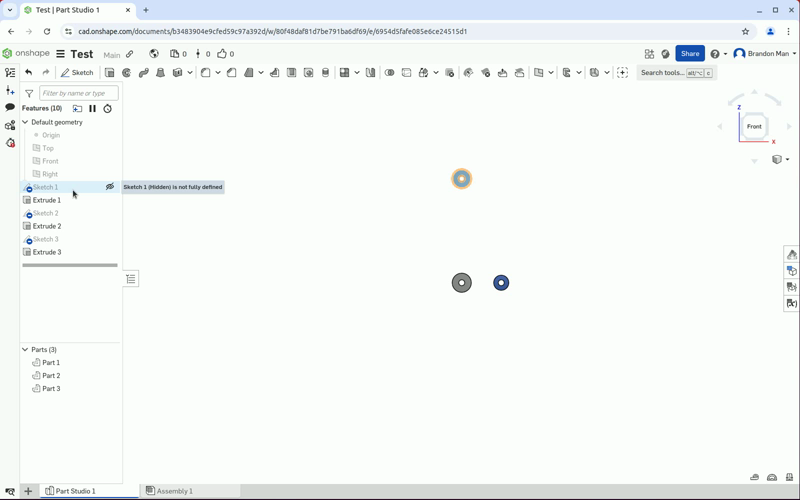
click(73, 189)
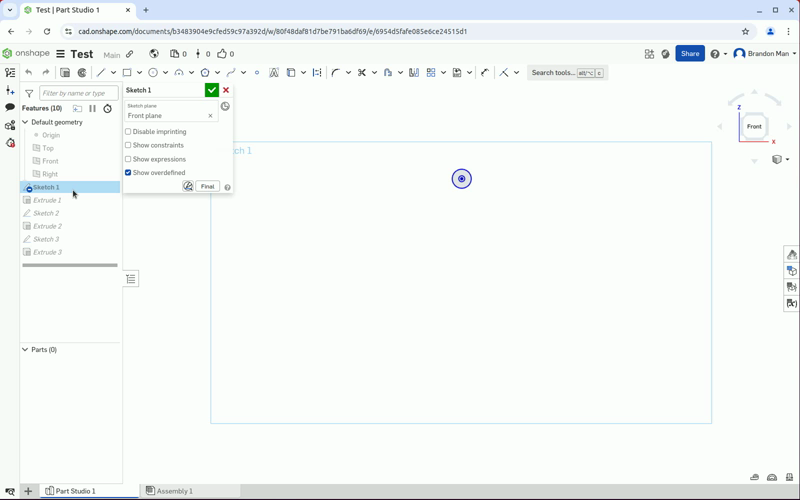
mouse_move(229, 92)
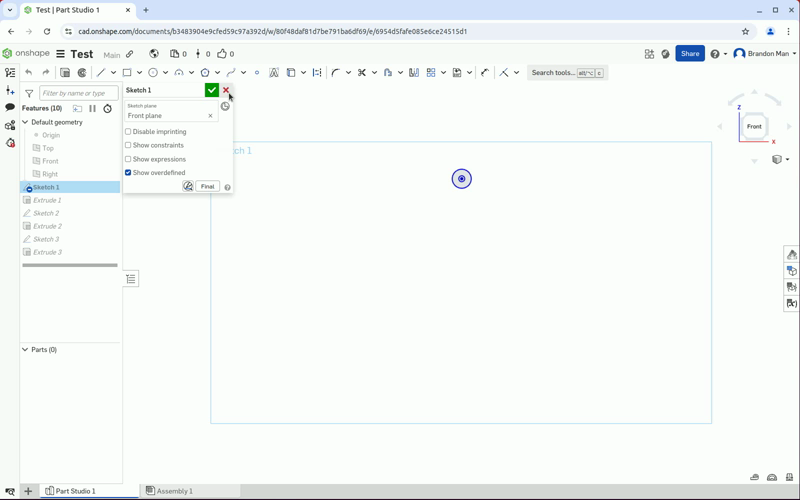
click(229, 92)
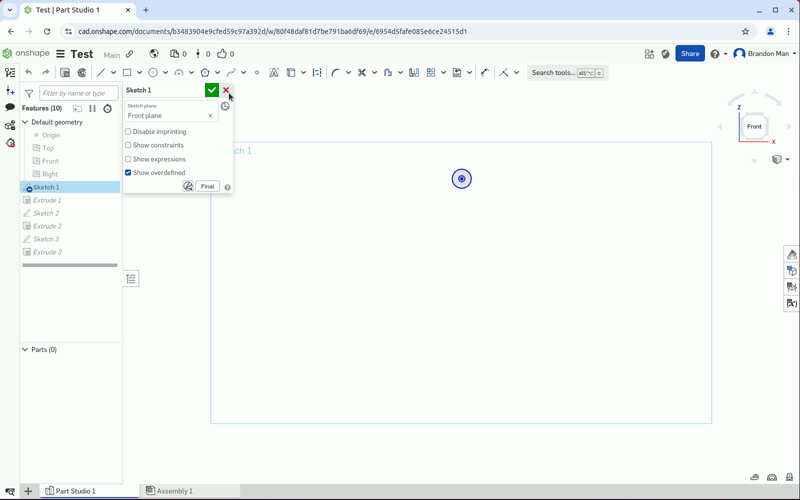
key(shift+s)
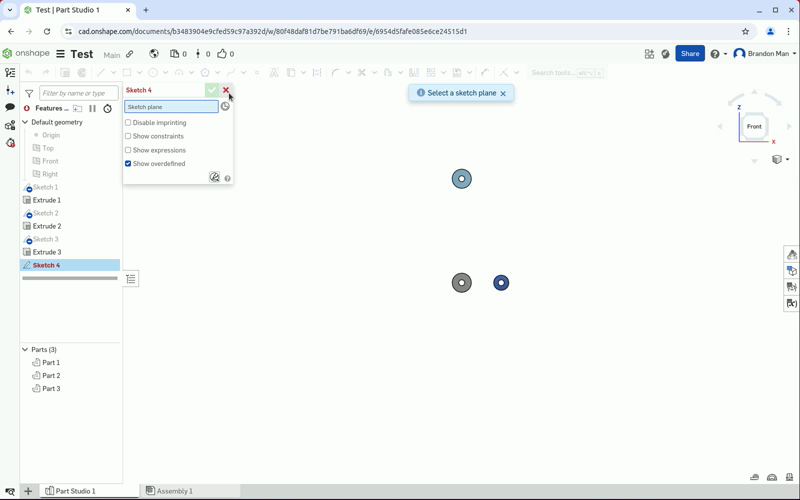
mouse_move(73, 163)
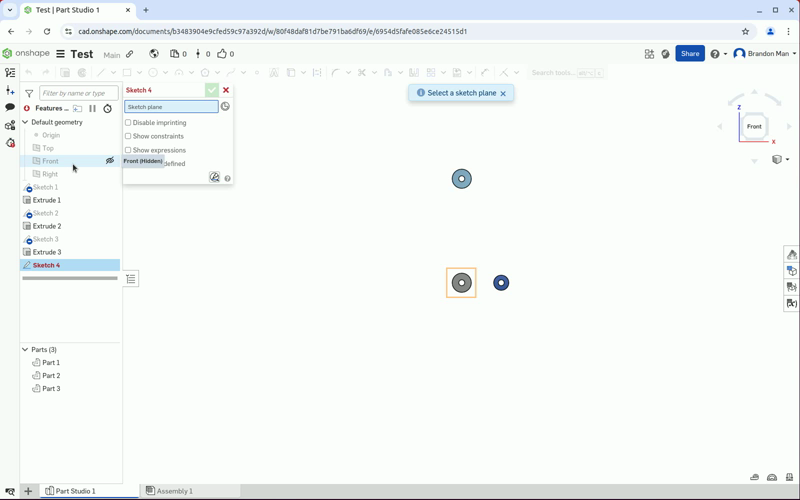
click(73, 163)
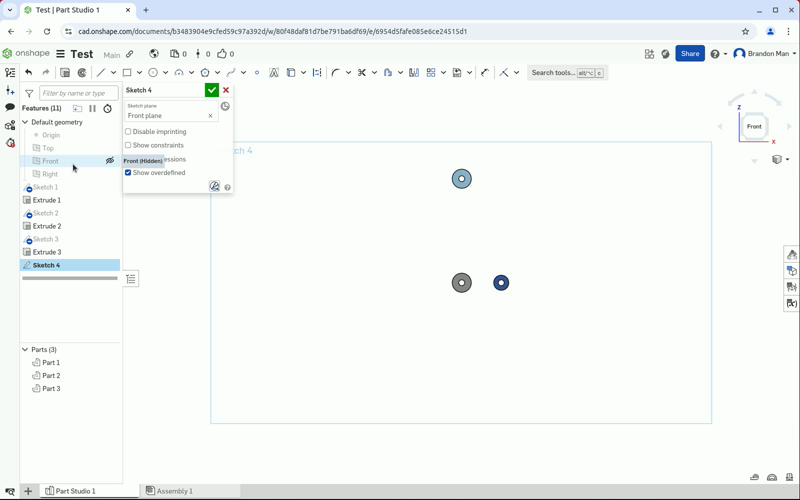
mouse_move(73, 352)
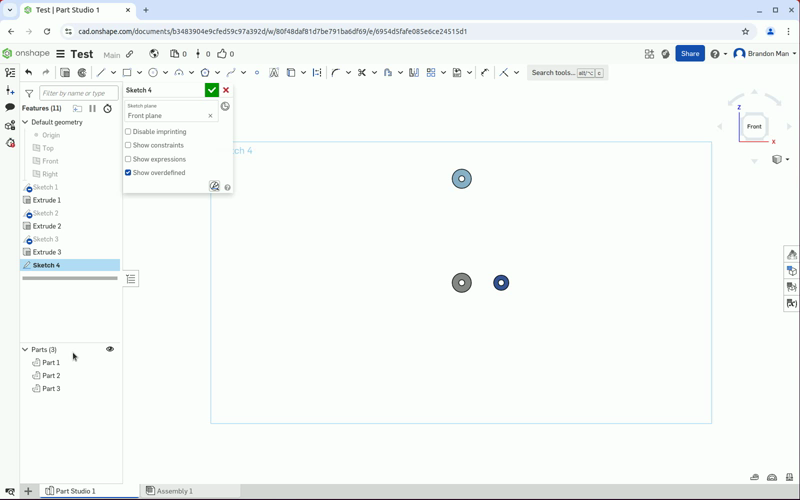
key(y)
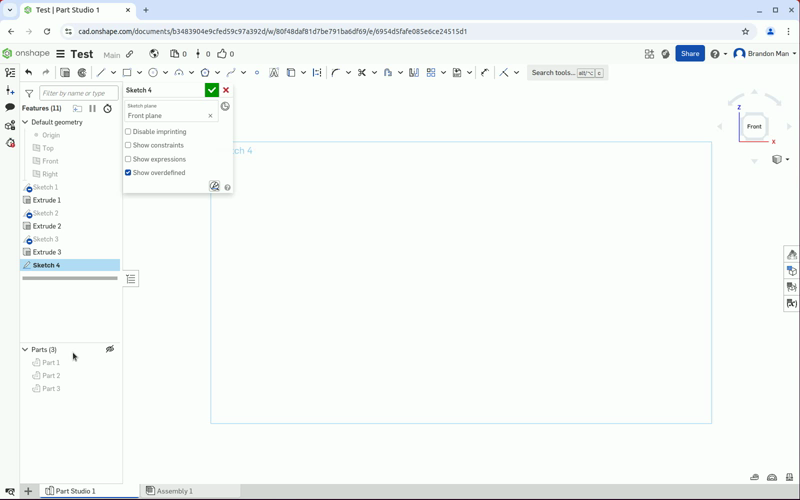
key(a)
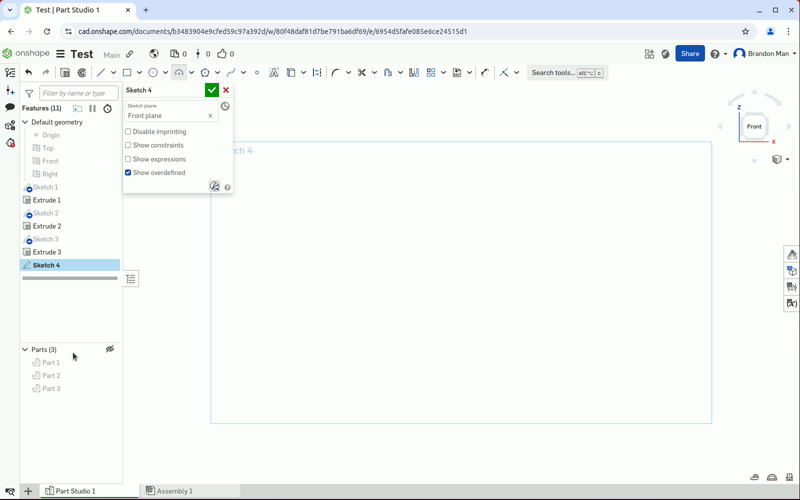
key_down(shift)
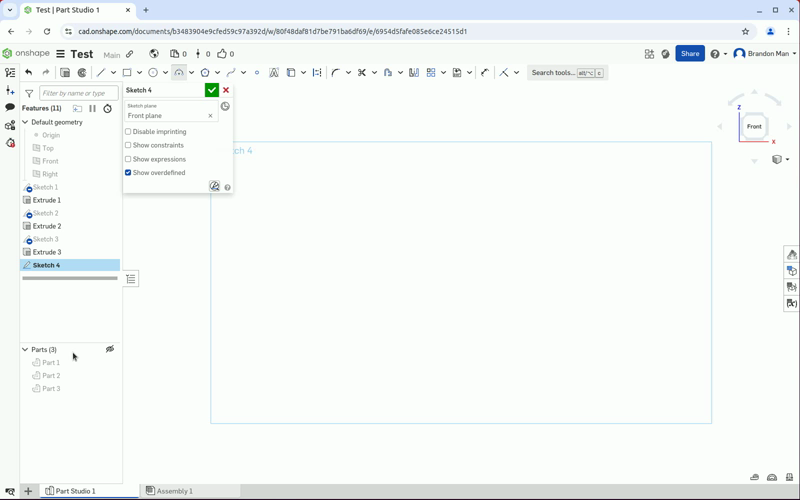
mouse_move(446, 223)
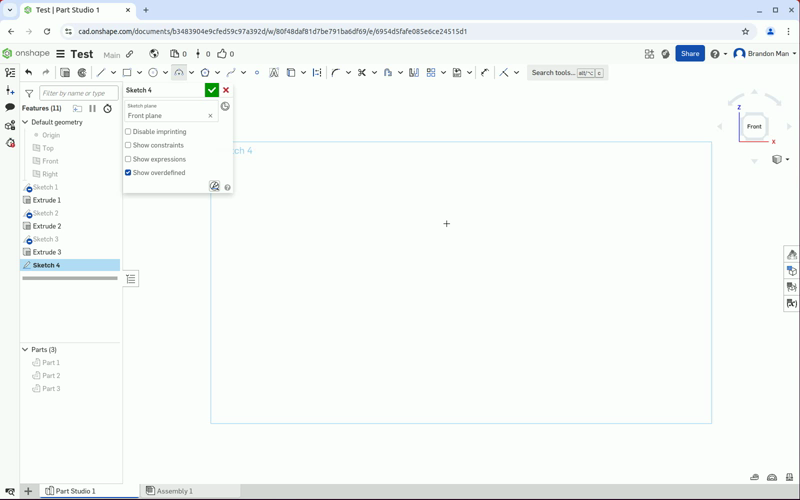
click(446, 223)
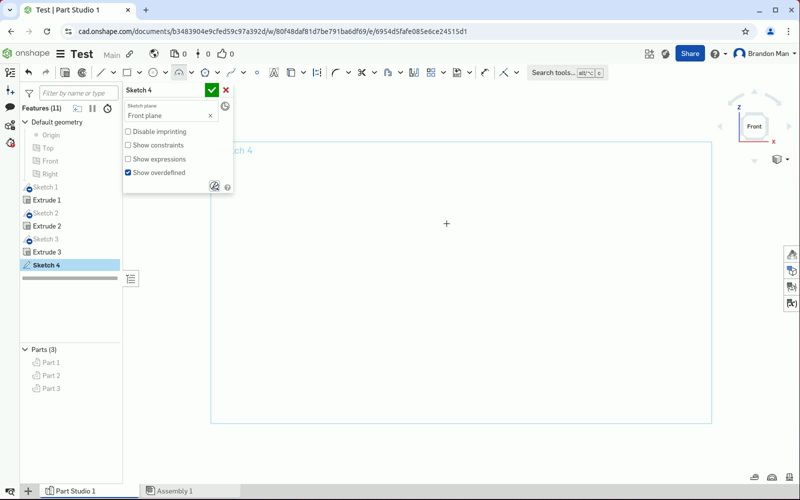
key_up(shift)
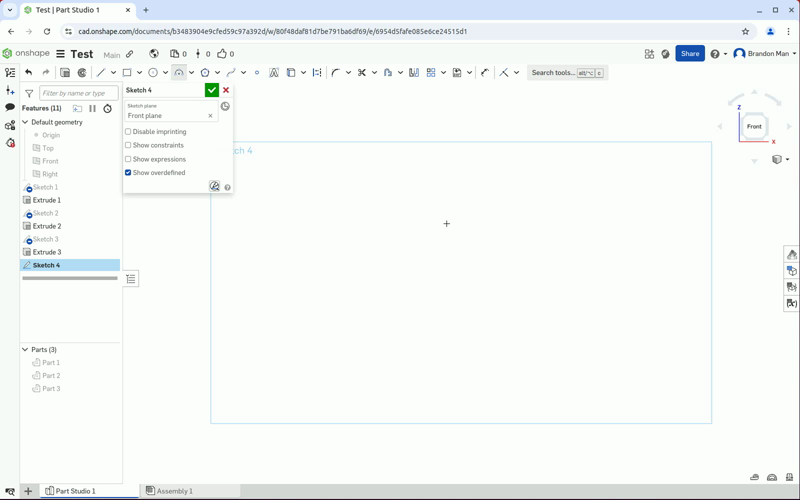
key_down(shift)
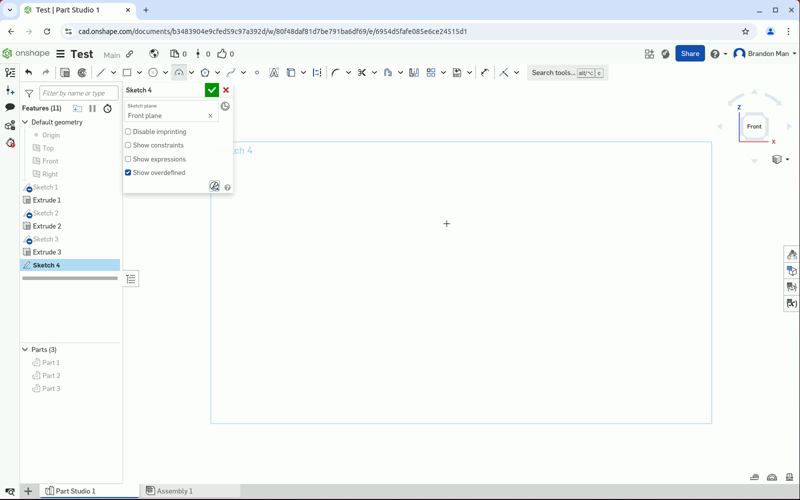
mouse_move(476, 223)
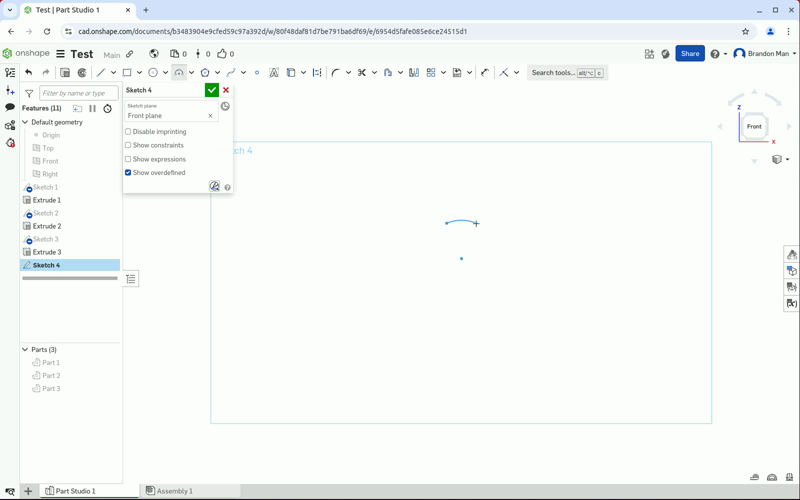
click(476, 223)
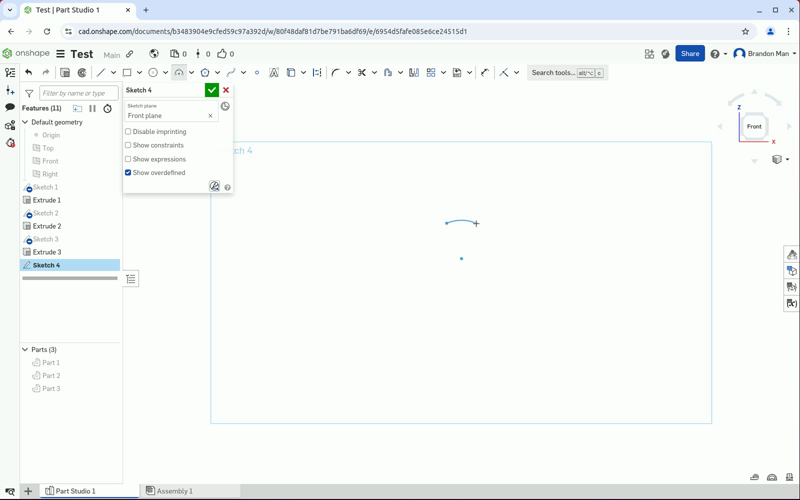
mouse_move(461, 210)
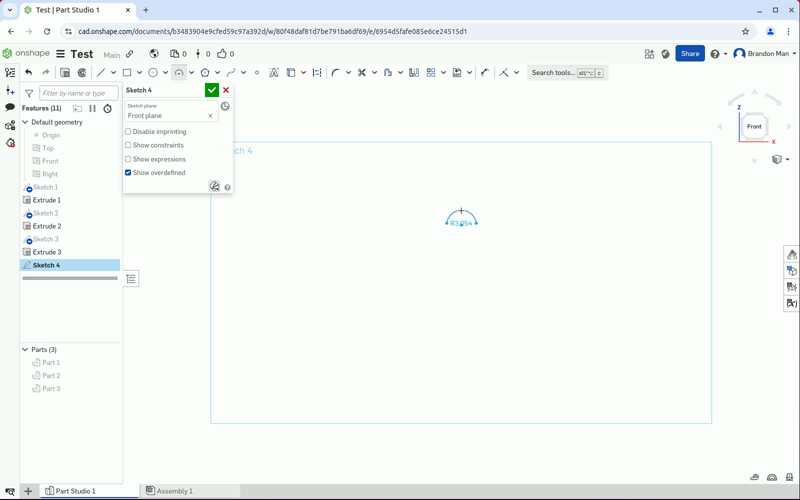
click(461, 210)
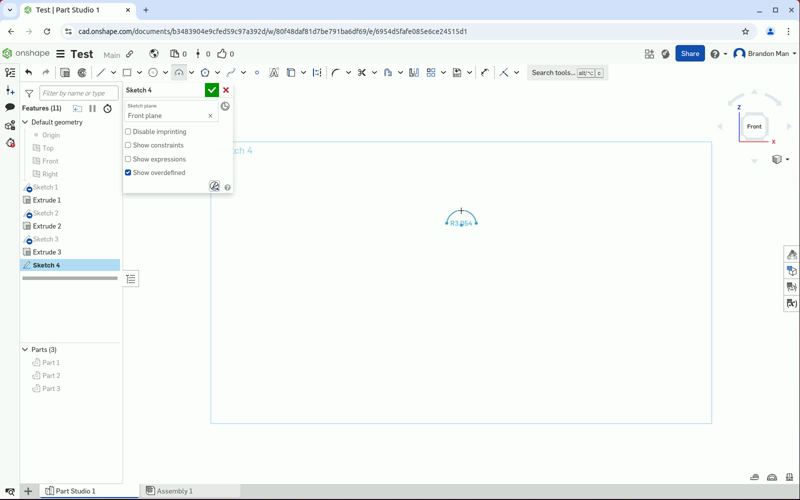
key_up(shift)
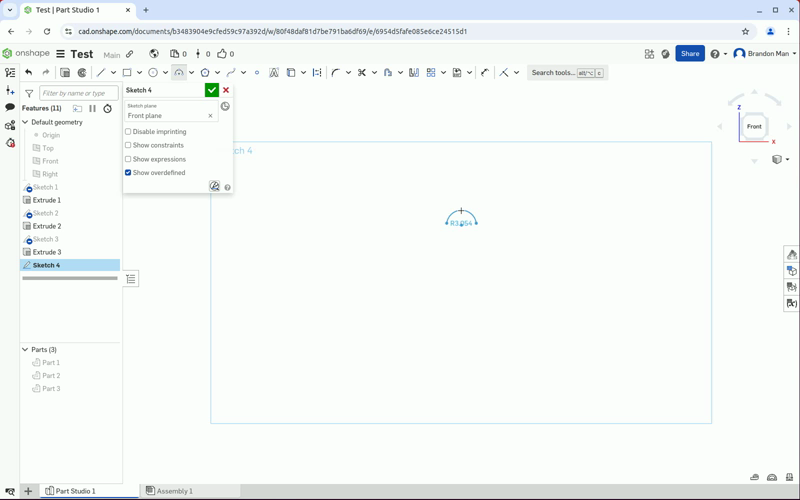
key(esc)
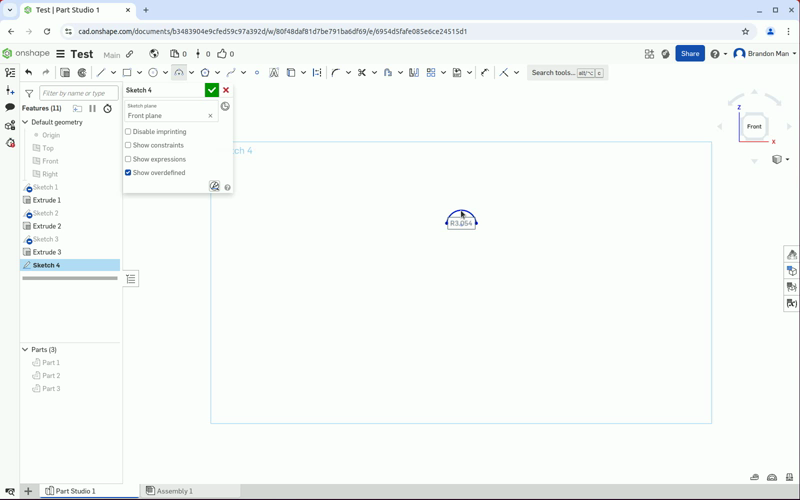
key(l)
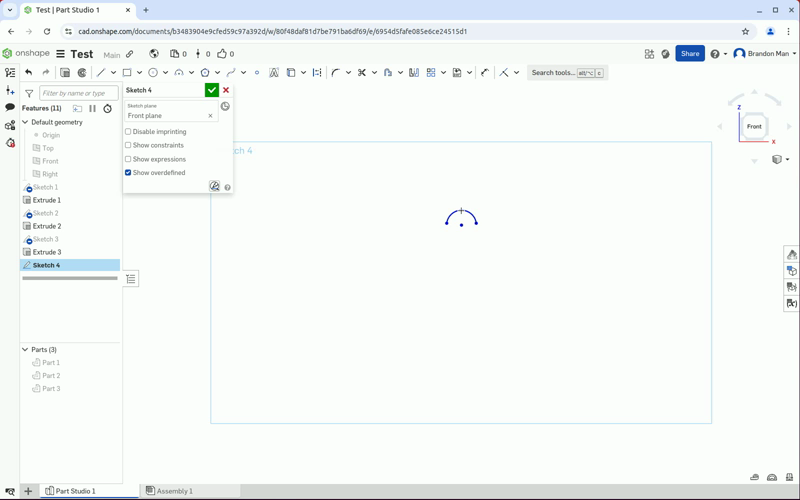
mouse_move(476, 223)
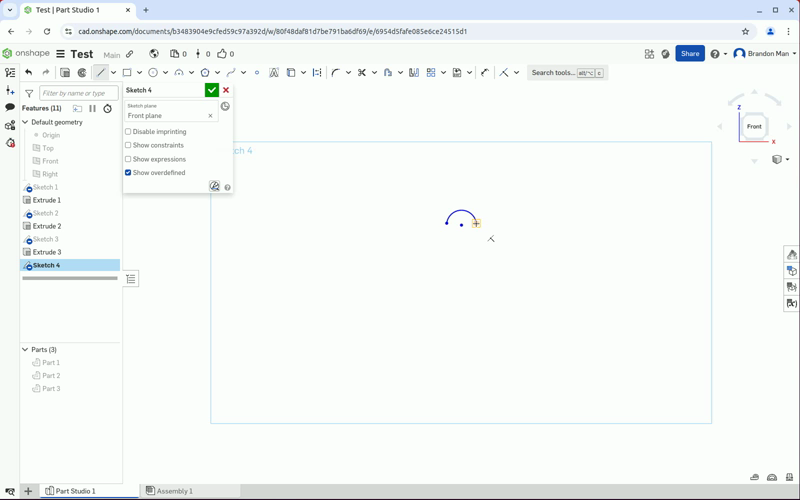
click(476, 223)
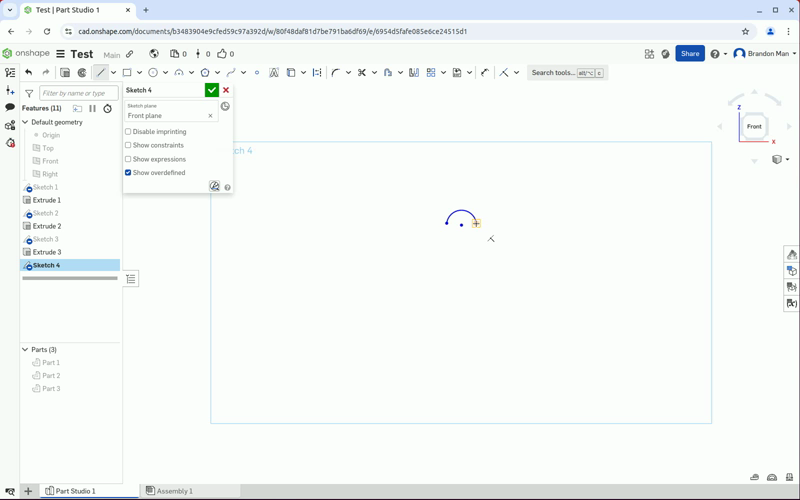
key_down(shift)
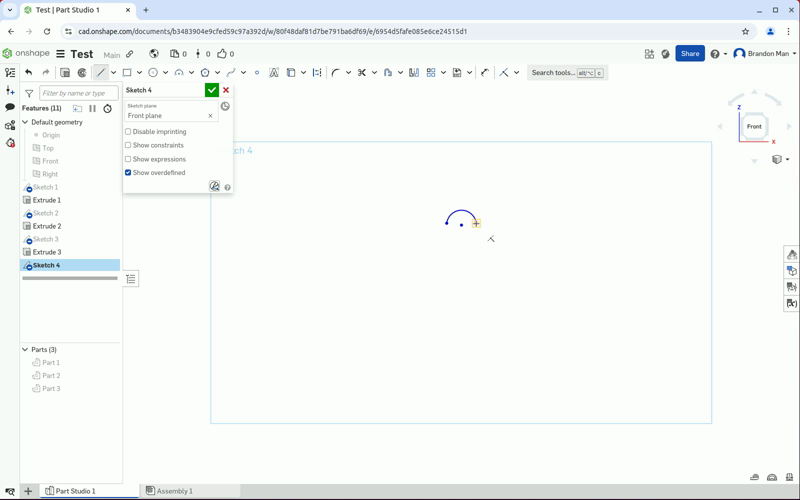
mouse_move(506, 223)
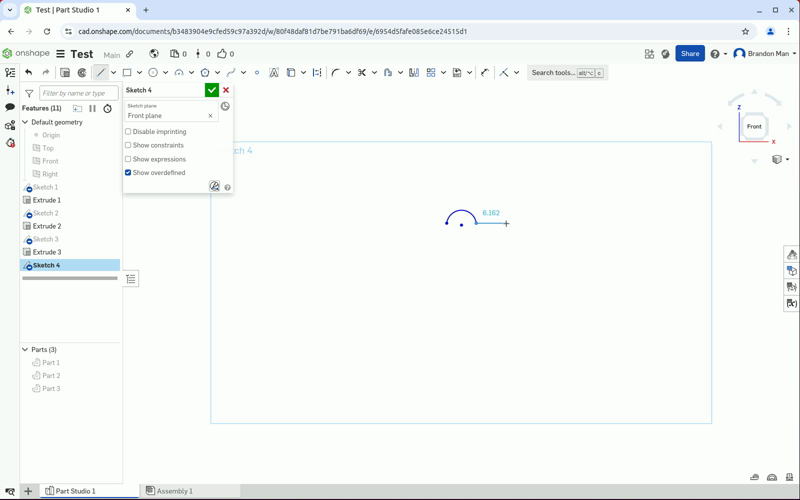
mouse_move(470, 176)
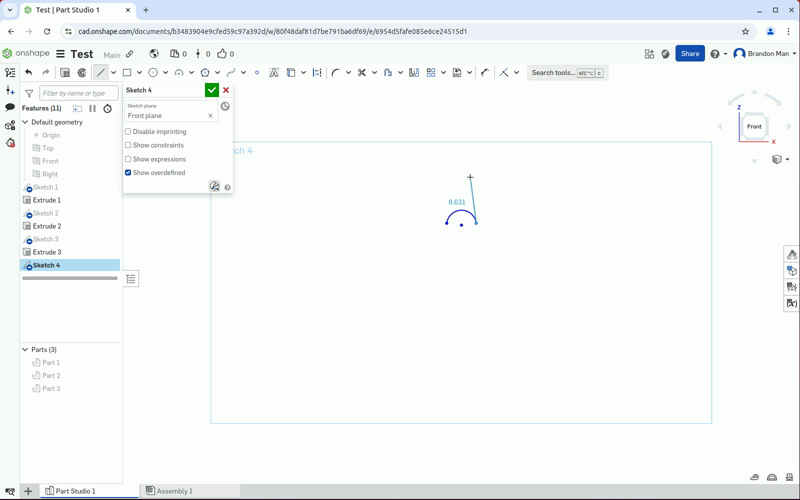
click(470, 176)
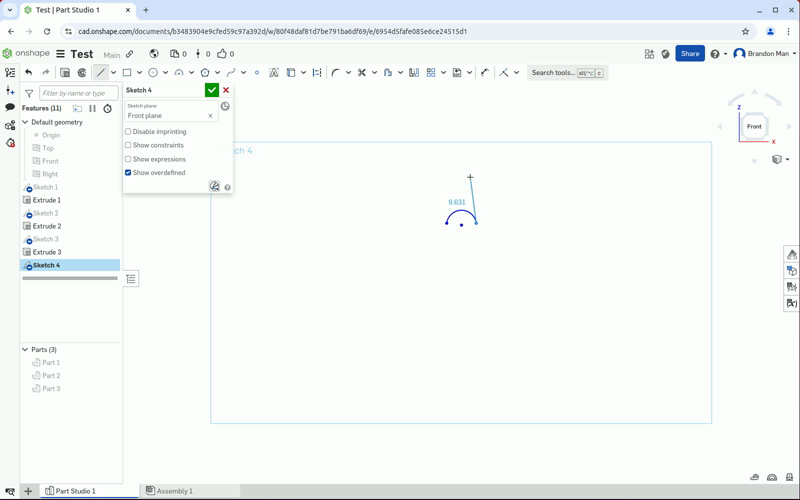
key_up(shift)
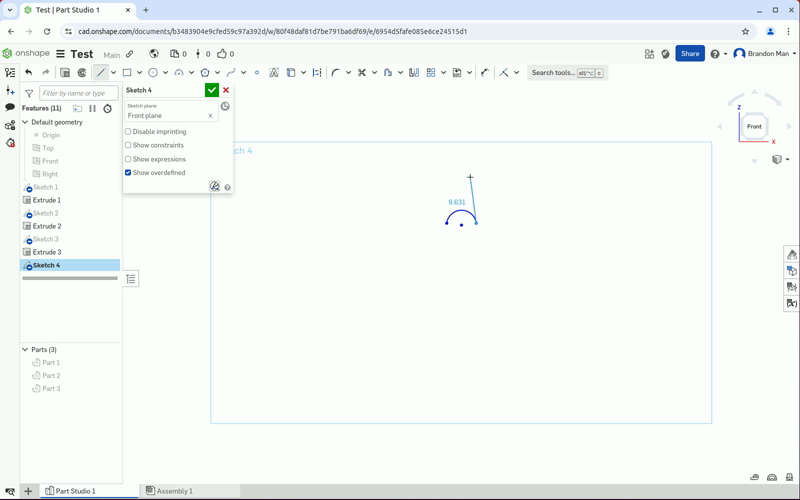
key(esc)
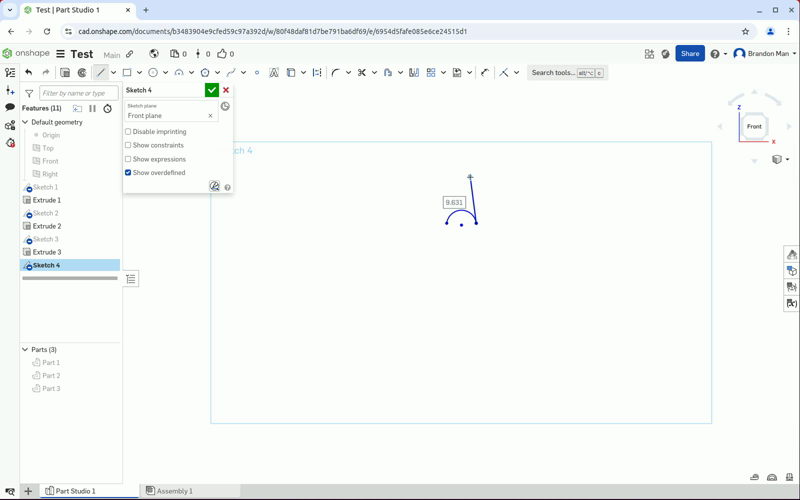
key(a)
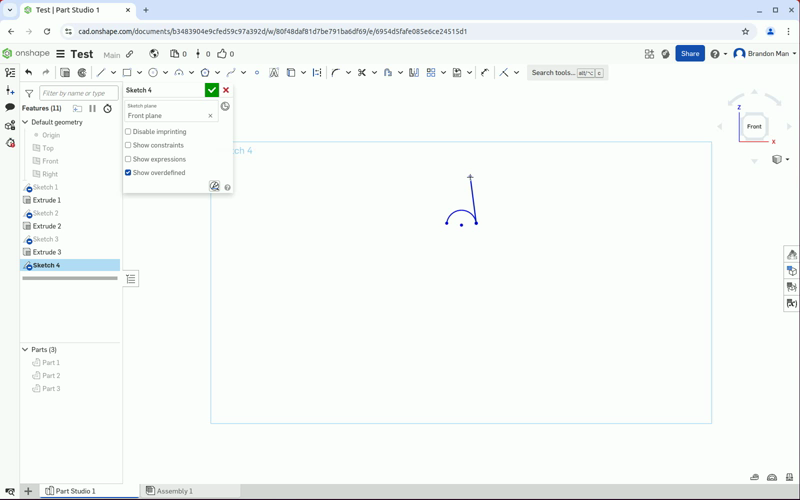
mouse_move(470, 176)
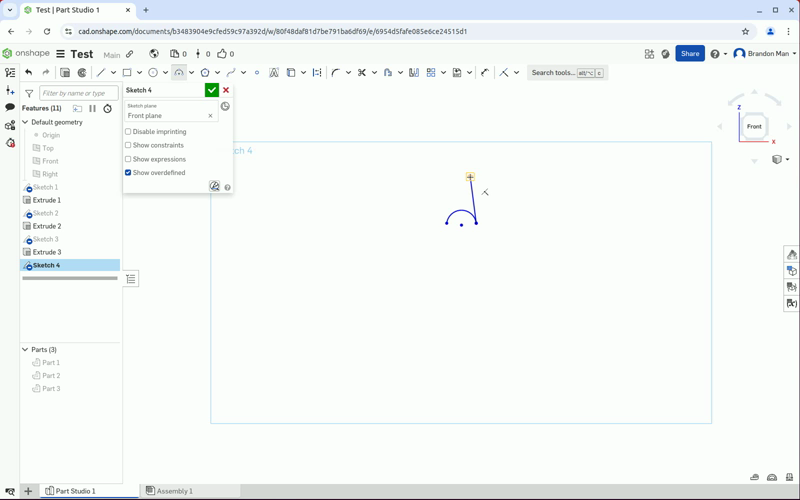
click(470, 176)
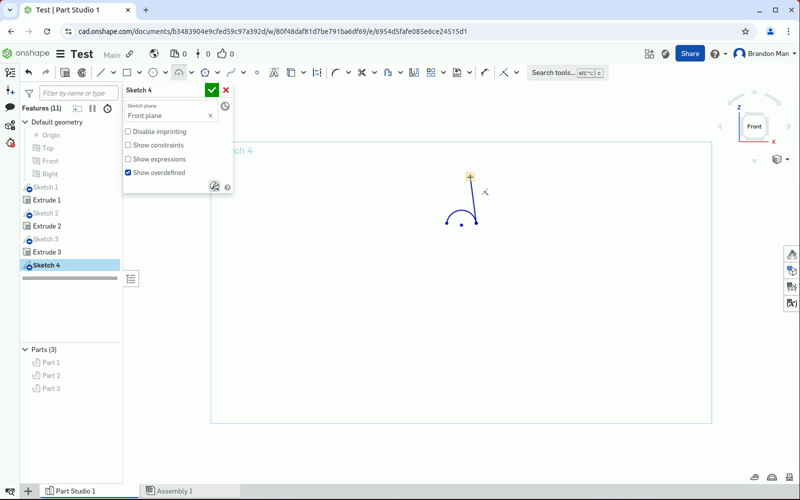
key_down(shift)
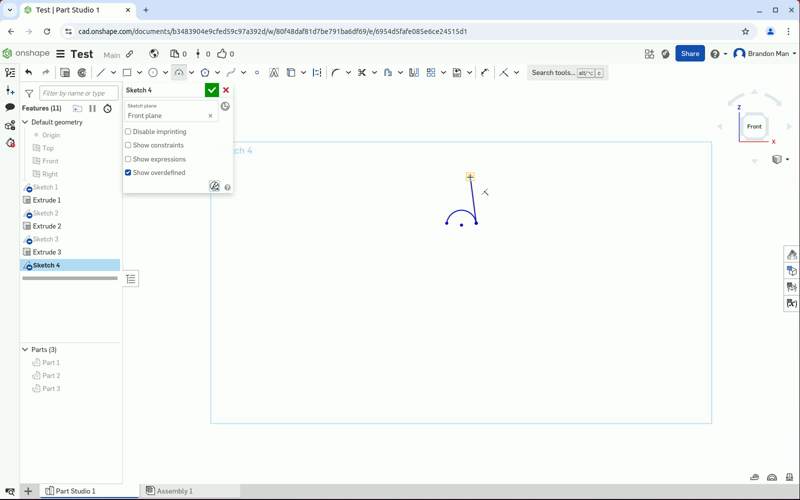
mouse_move(452, 176)
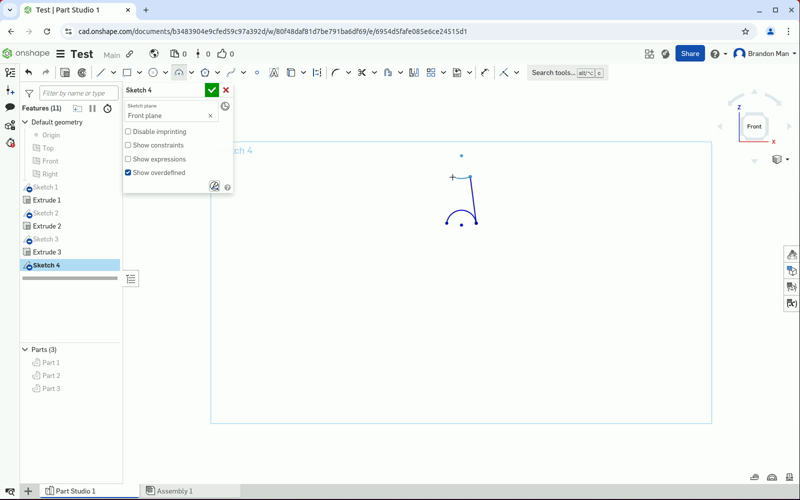
click(452, 176)
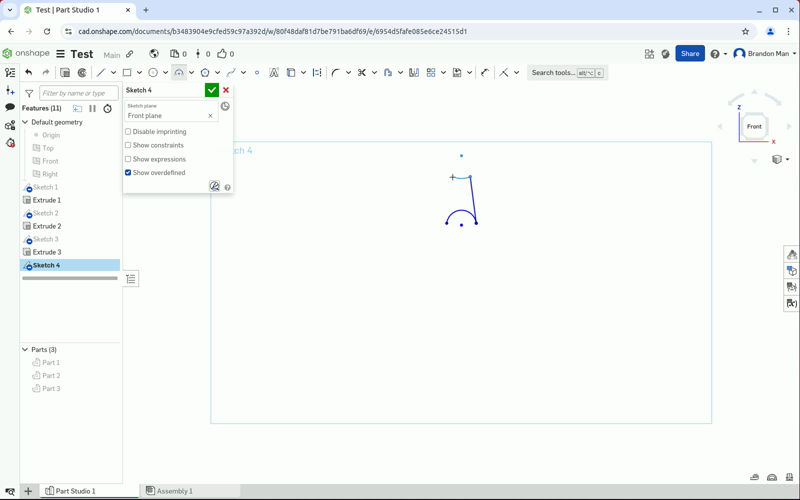
mouse_move(461, 186)
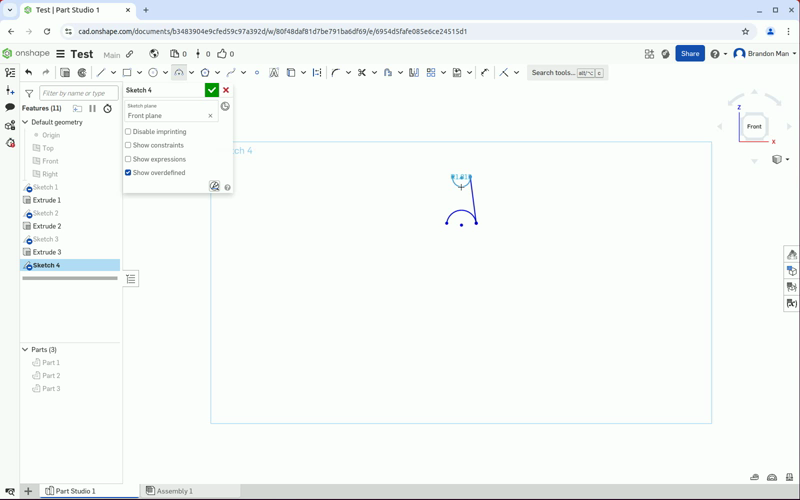
click(461, 186)
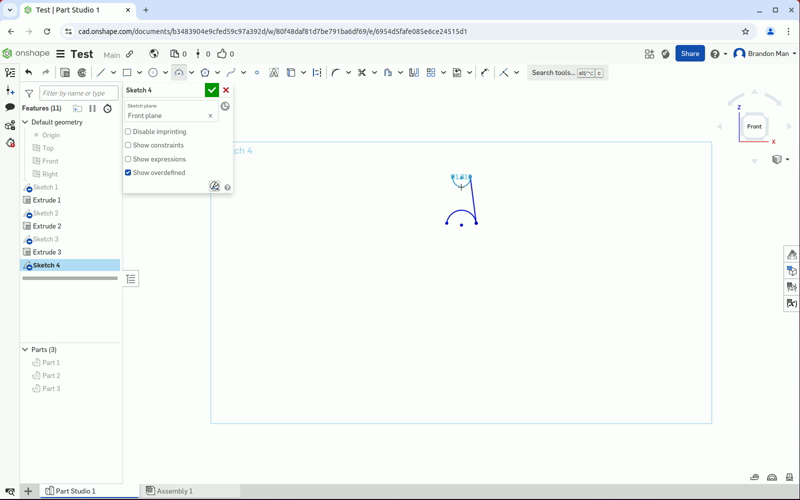
key_up(shift)
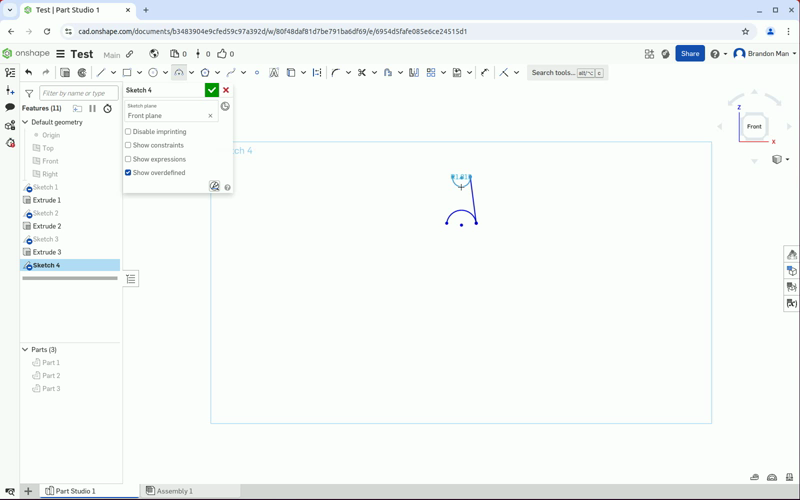
key(esc)
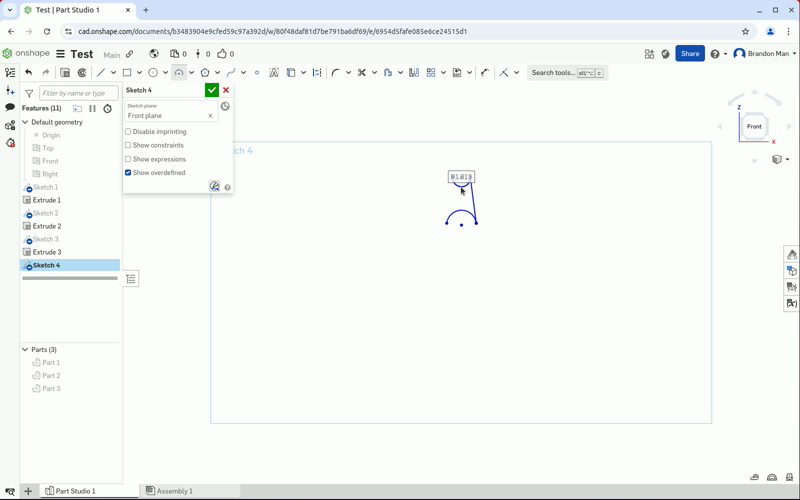
key(l)
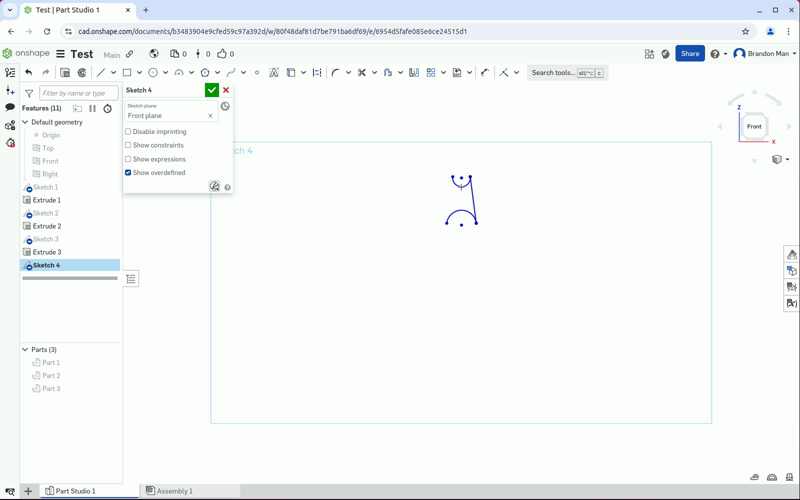
mouse_move(452, 176)
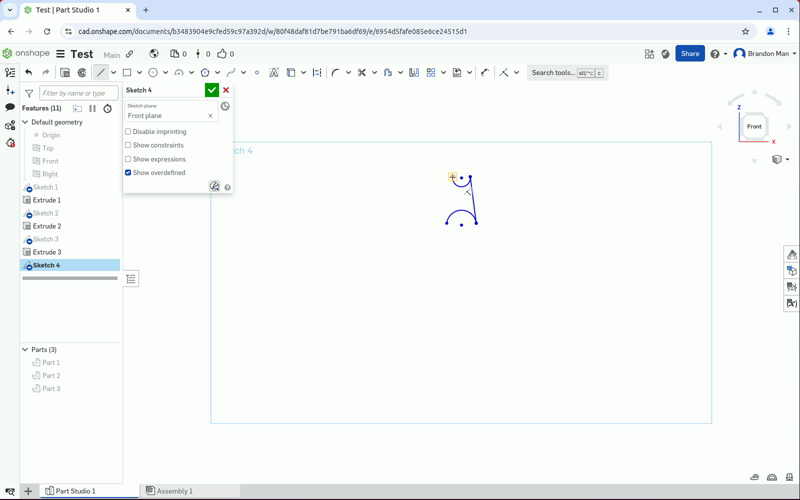
click(452, 176)
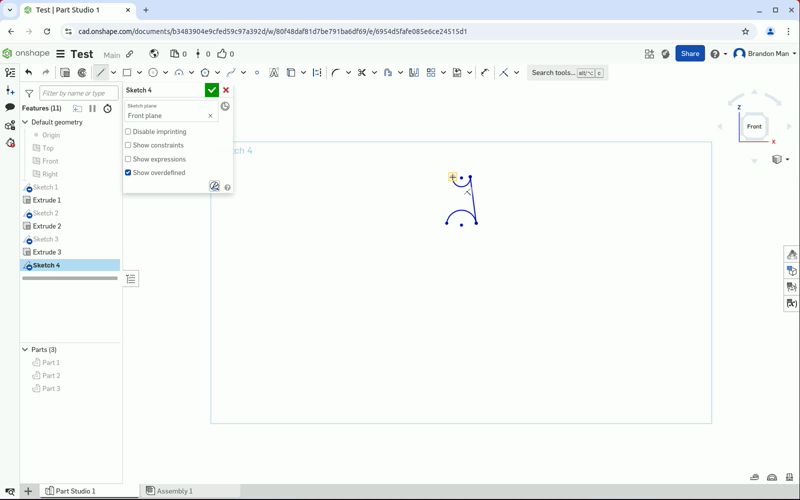
mouse_move(482, 176)
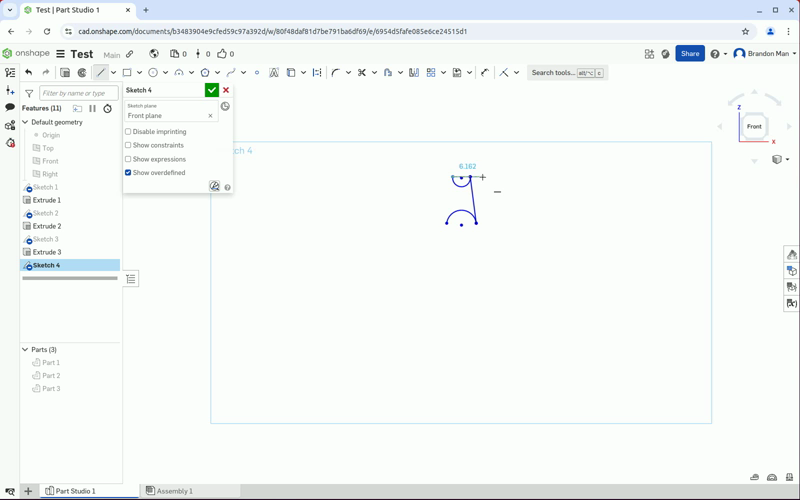
key_down(shift)
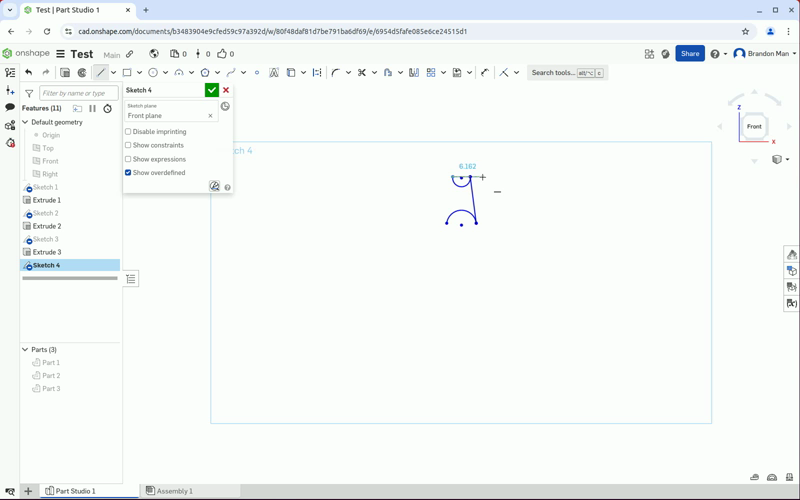
mouse_move(446, 223)
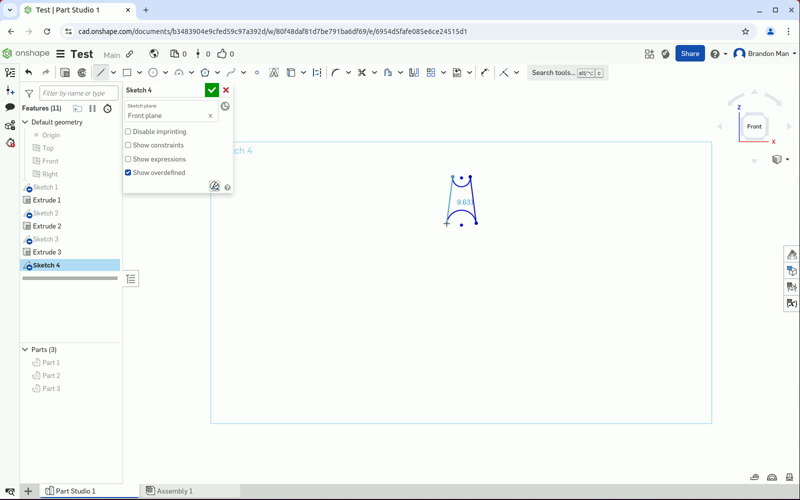
key_up(shift)
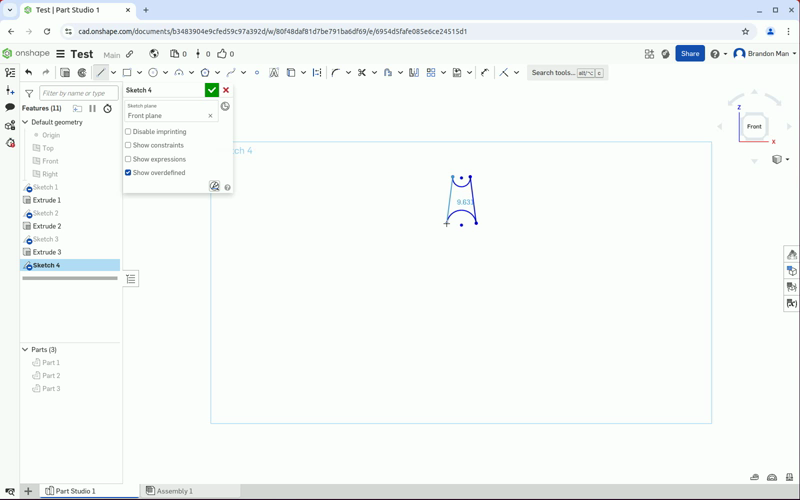
click(446, 223)
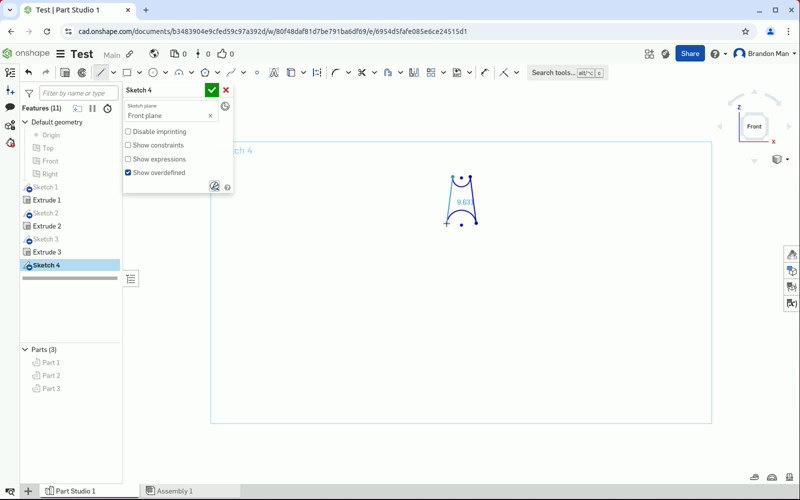
key(esc)
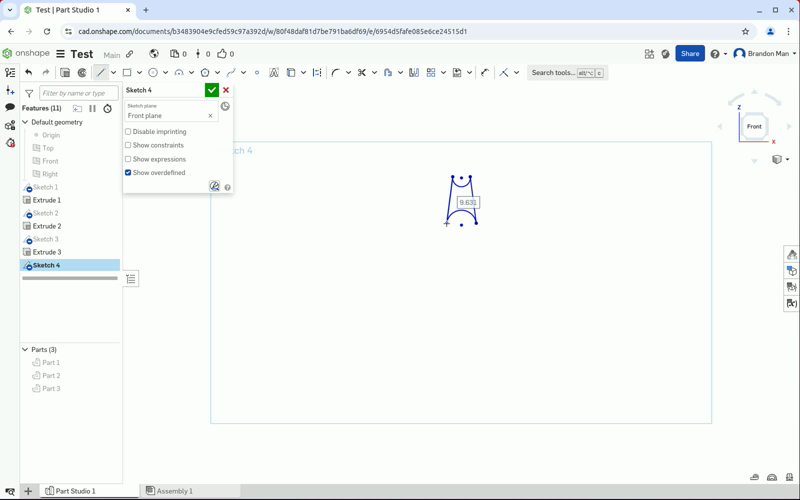
key(c)
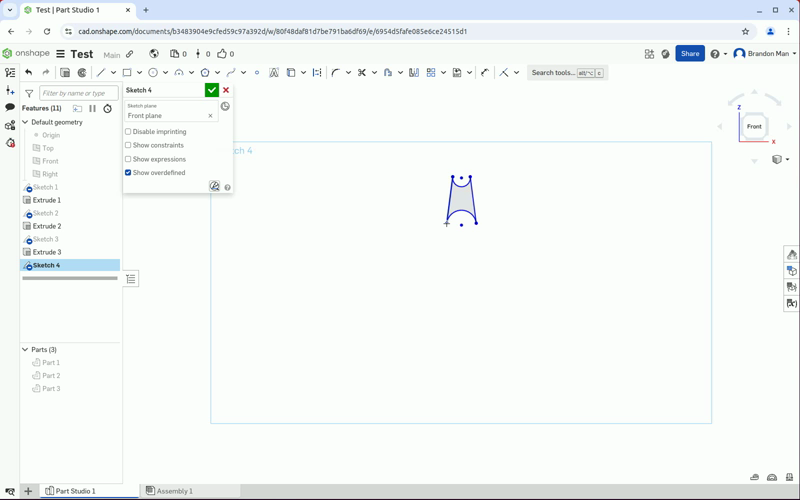
key_down(shift)
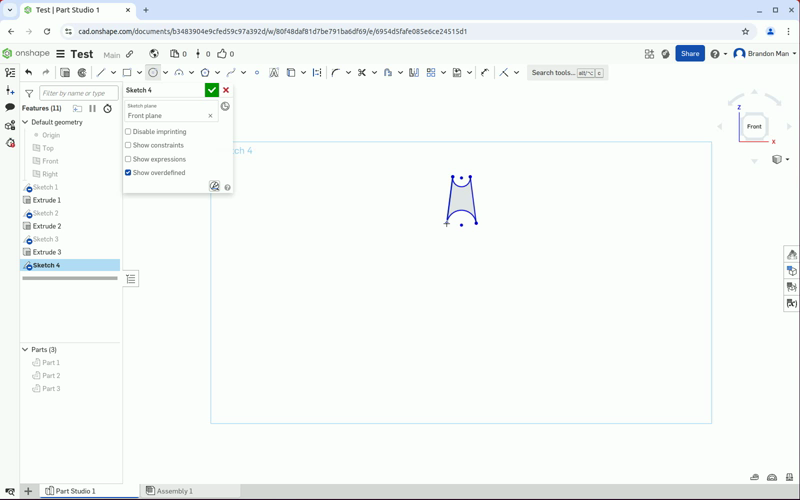
mouse_move(458, 191)
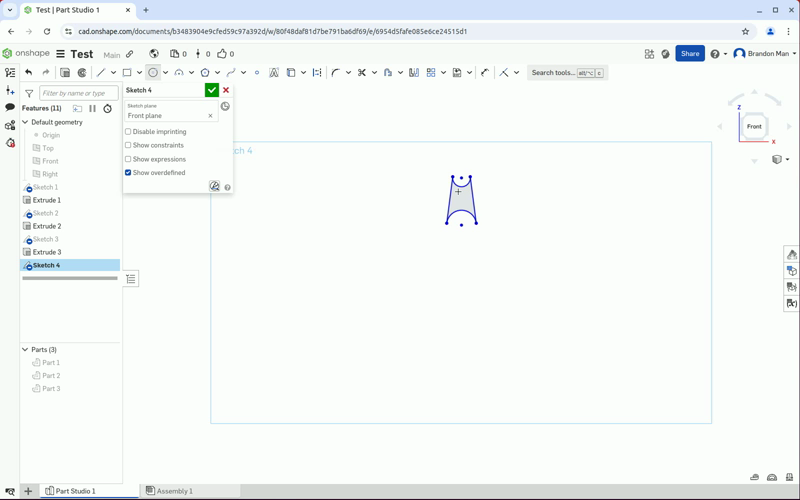
click(458, 191)
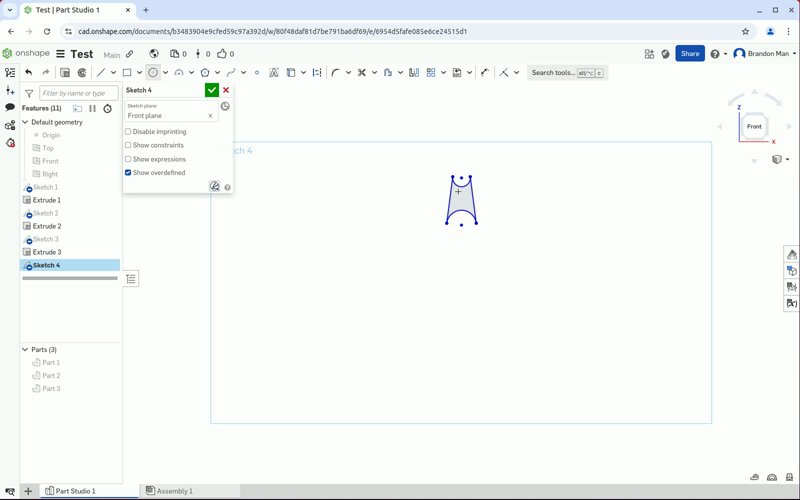
key_up(shift)
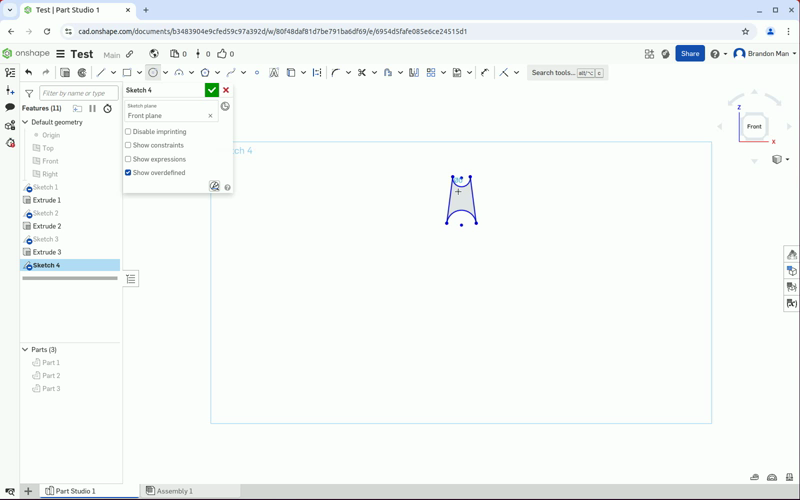
mouse_move(461, 191)
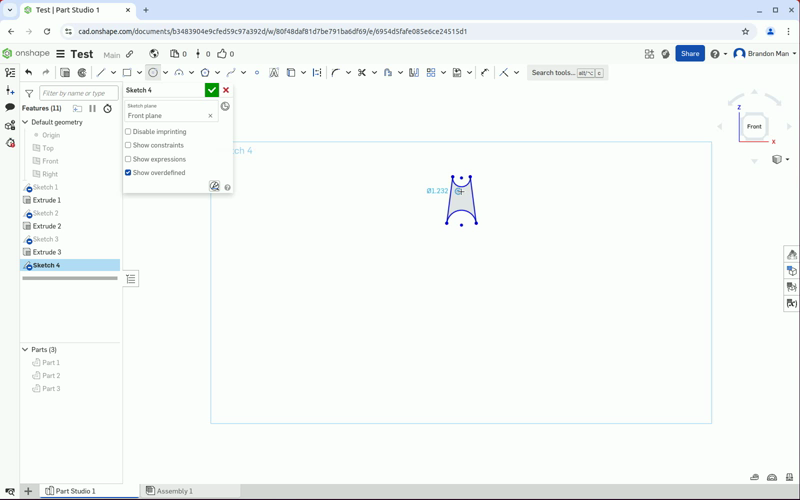
scroll(6)
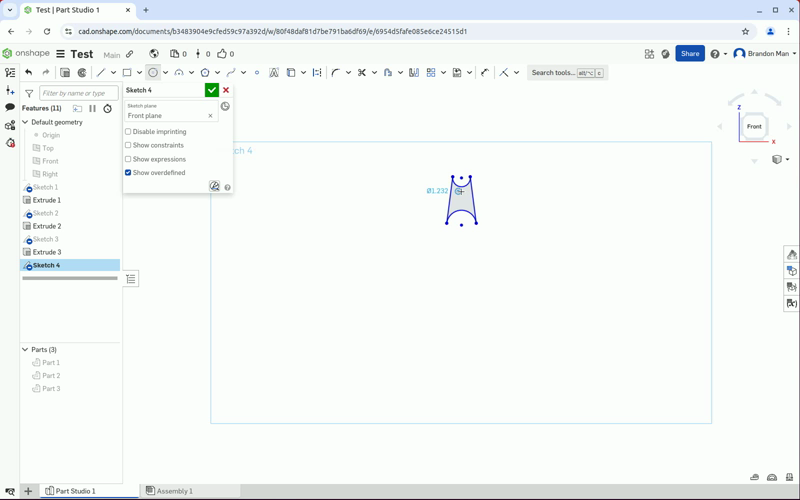
scroll(6)
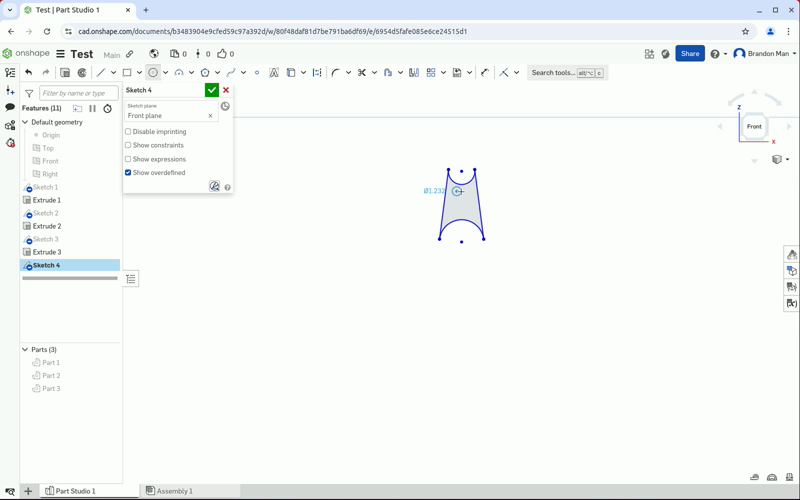
scroll(6)
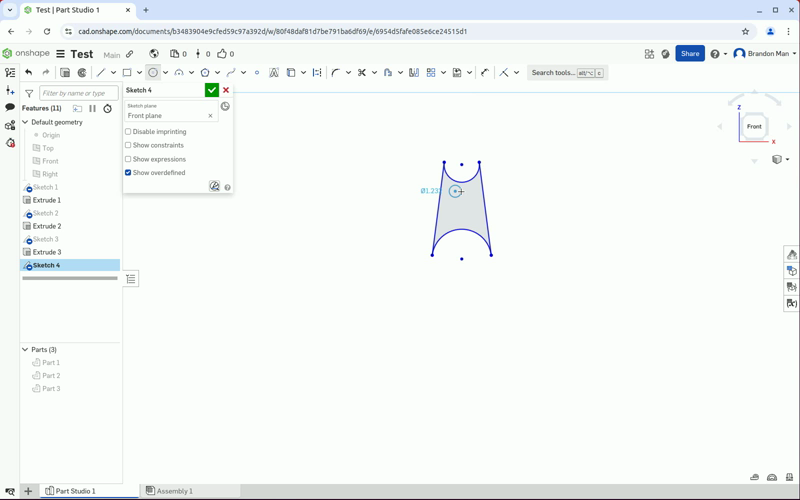
scroll(6)
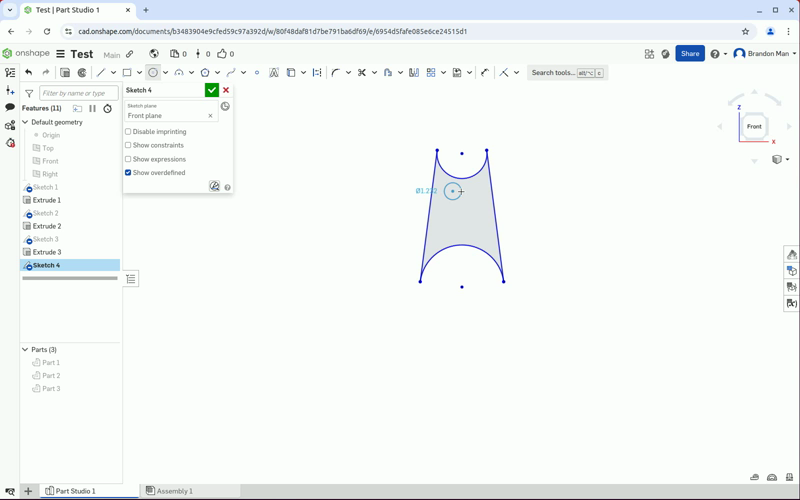
scroll(6)
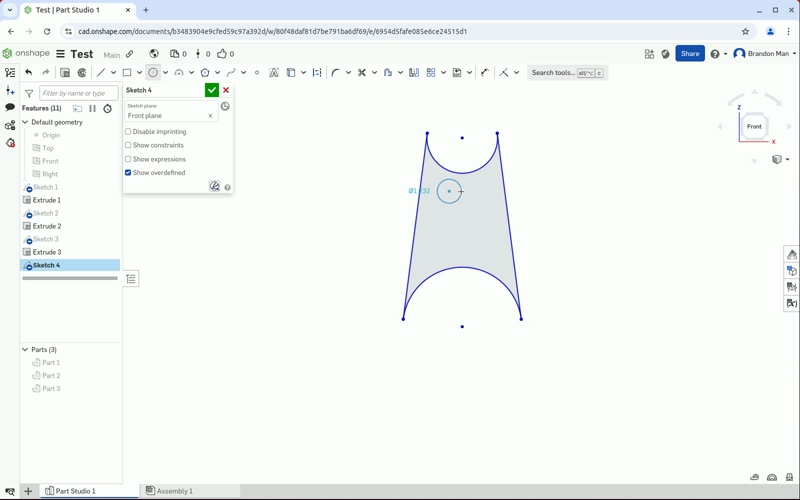
scroll(6)
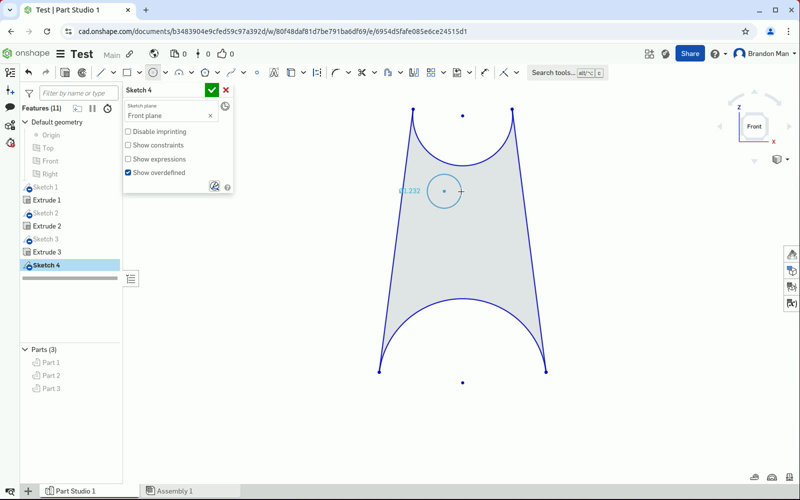
scroll(6)
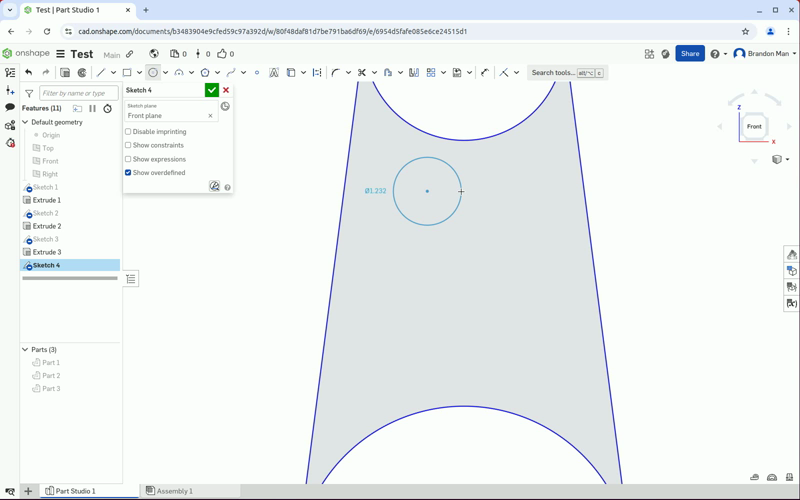
click(461, 191)
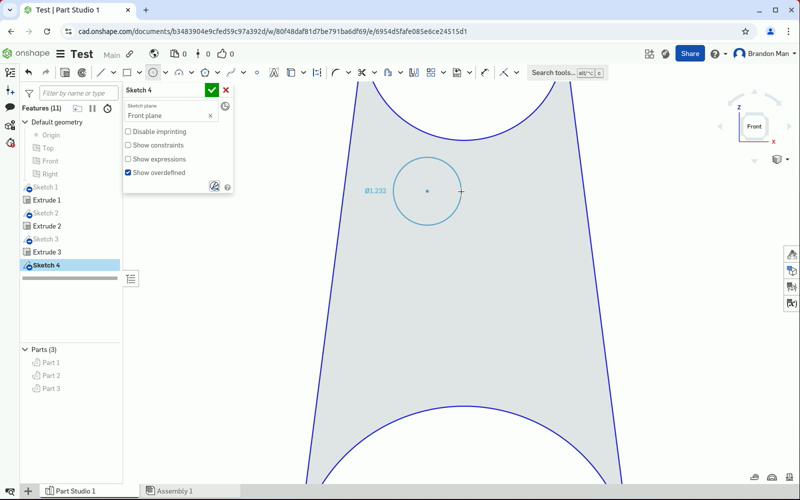
scroll(-6)
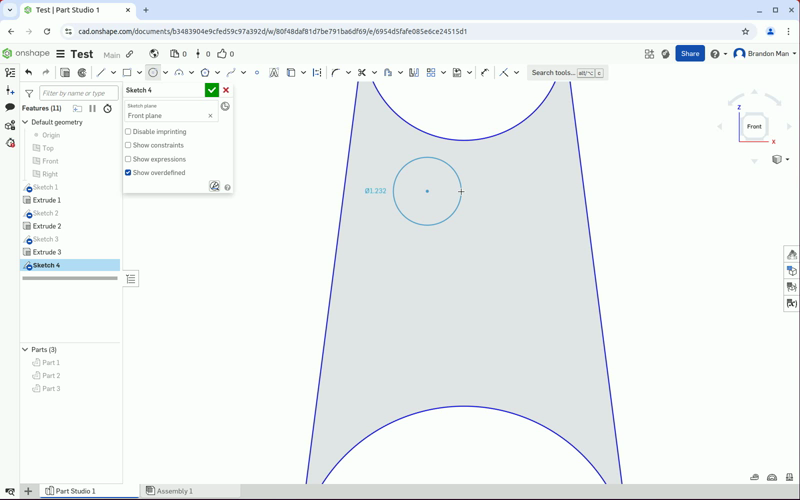
scroll(-6)
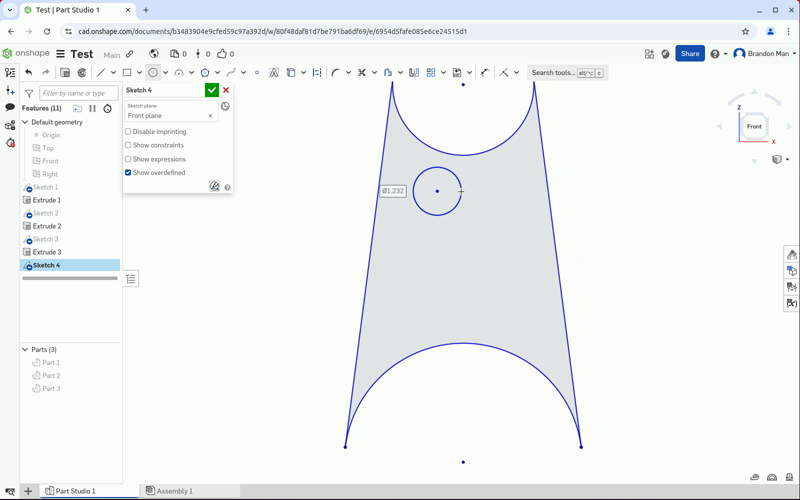
scroll(-6)
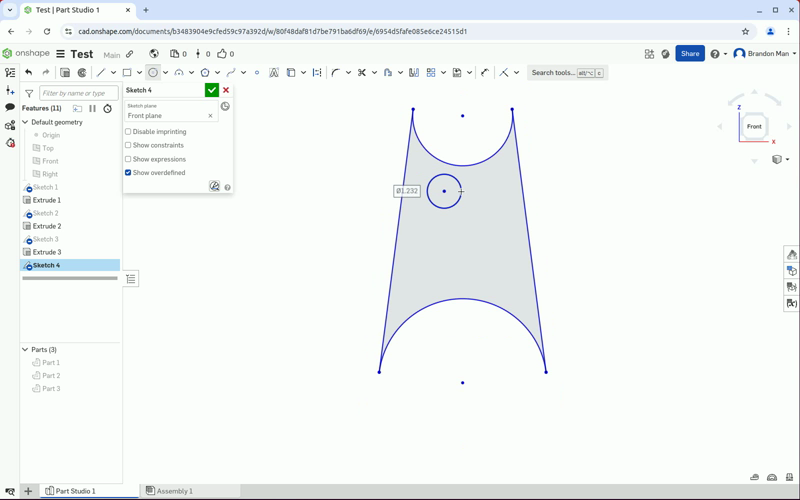
scroll(-6)
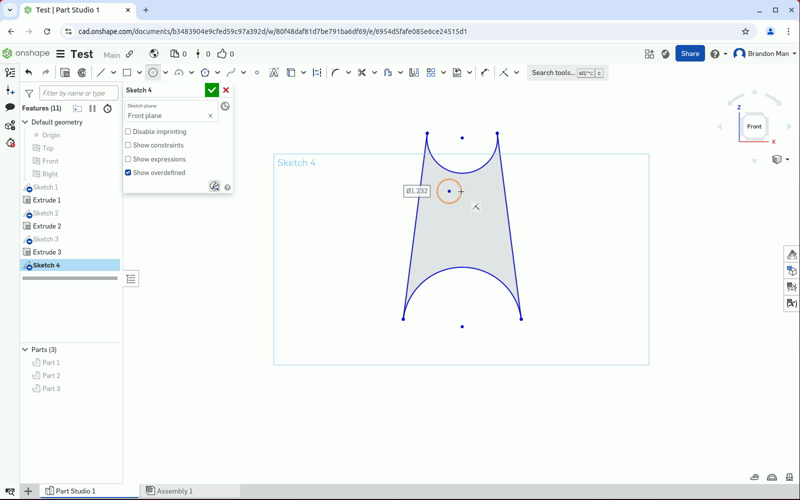
scroll(-6)
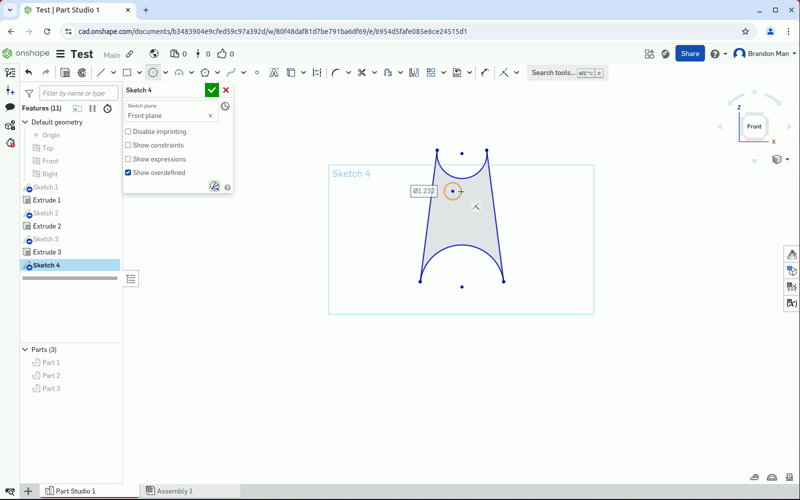
scroll(-6)
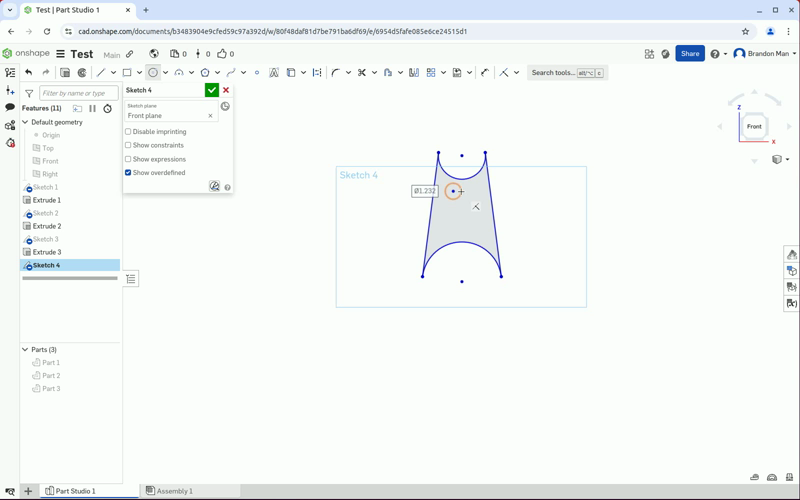
scroll(-6)
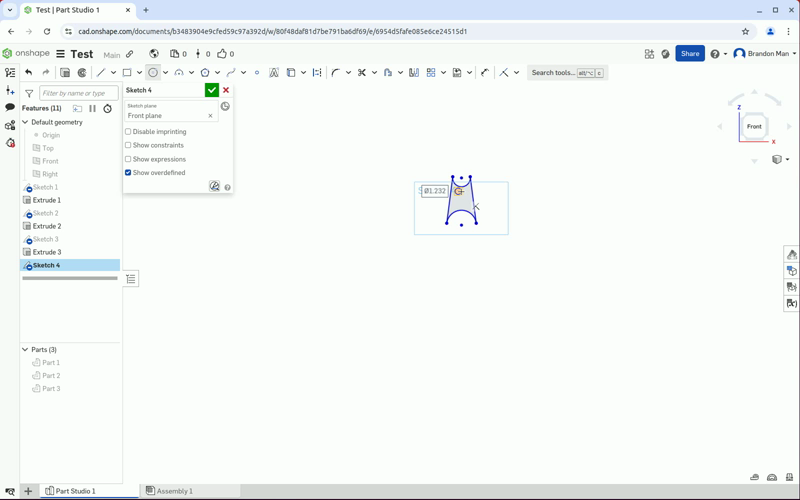
key(esc)
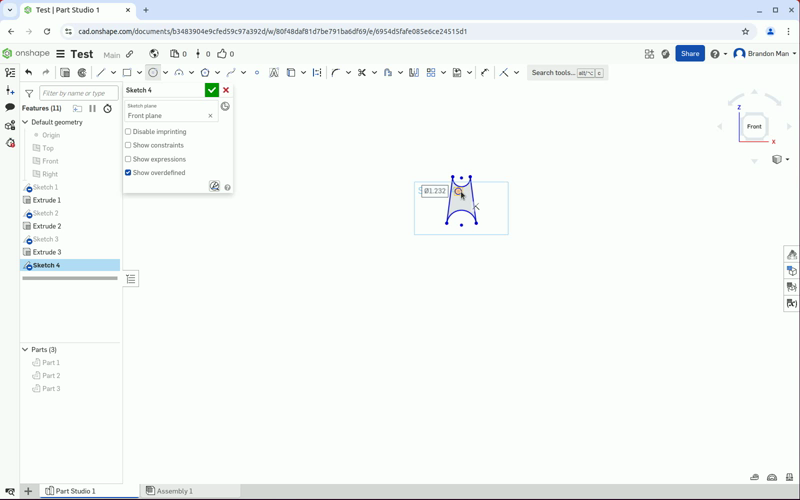
mouse_move(464, 204)
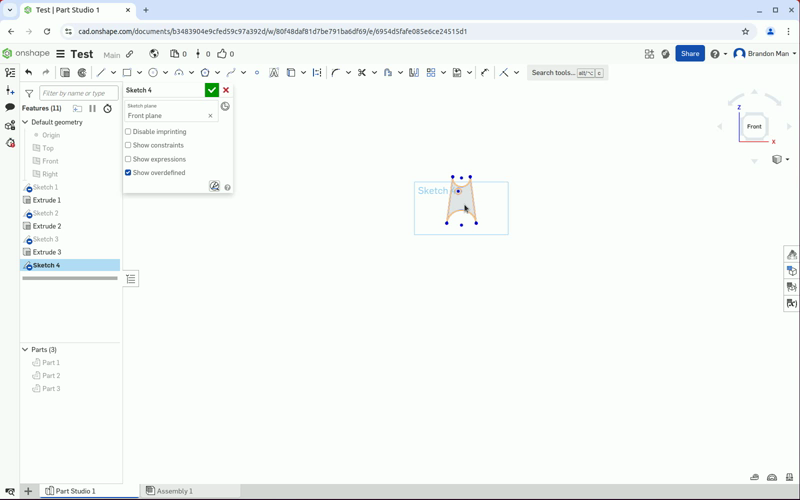
scroll(6)
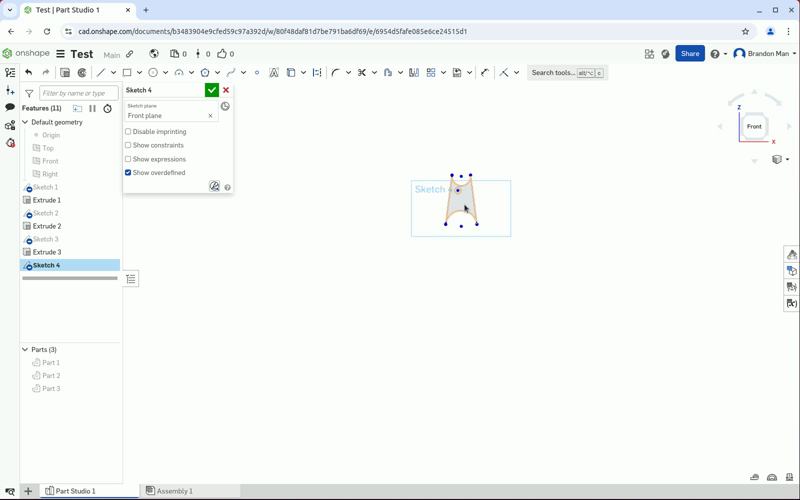
scroll(6)
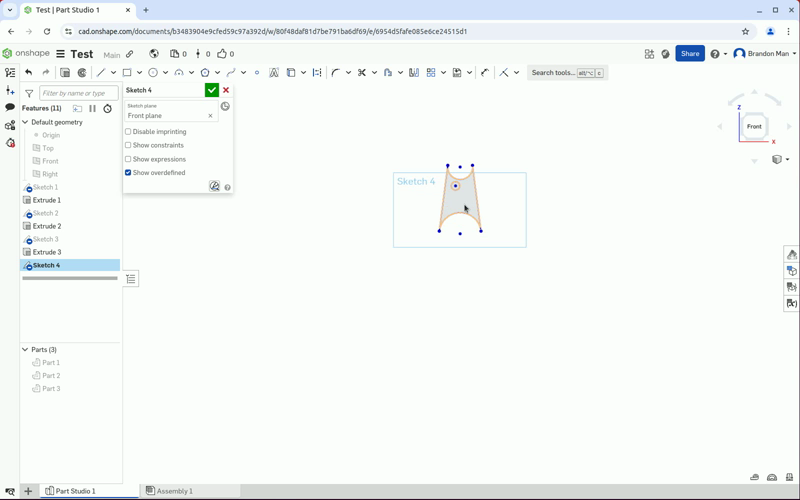
scroll(6)
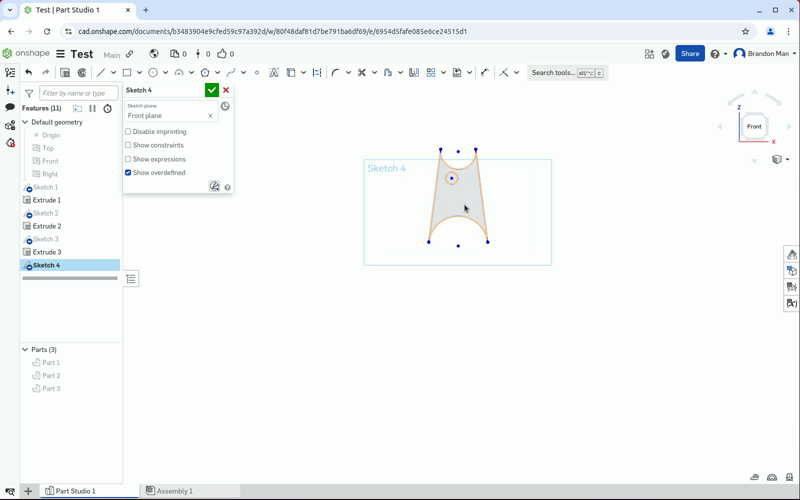
scroll(6)
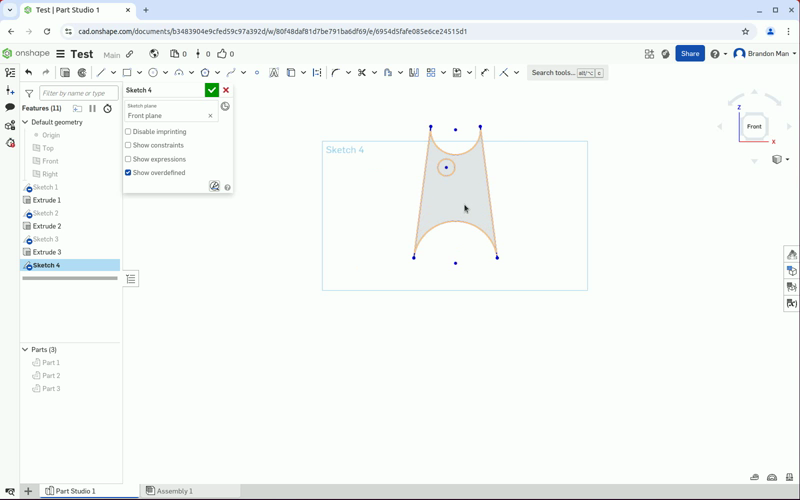
scroll(6)
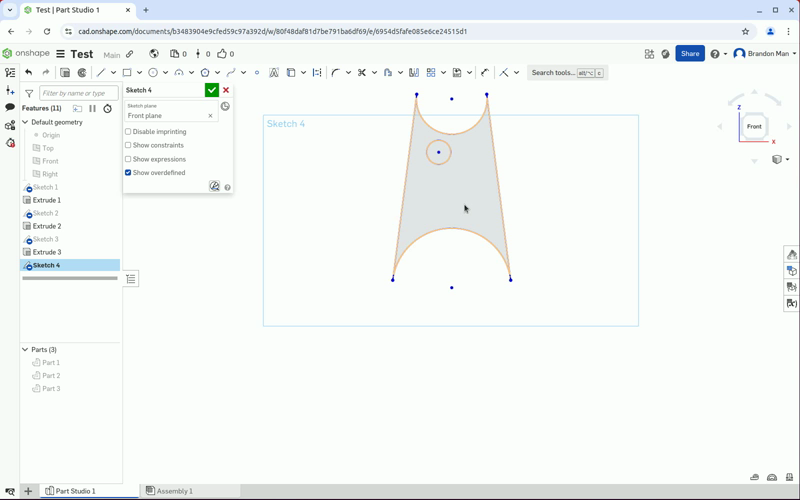
scroll(6)
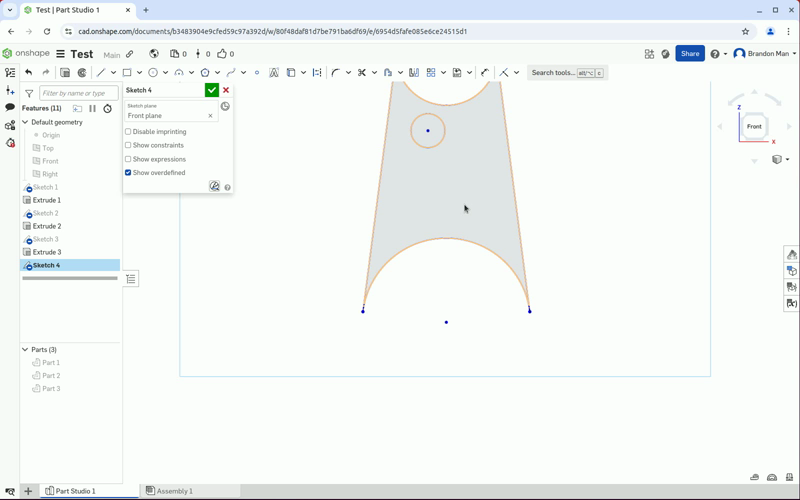
scroll(6)
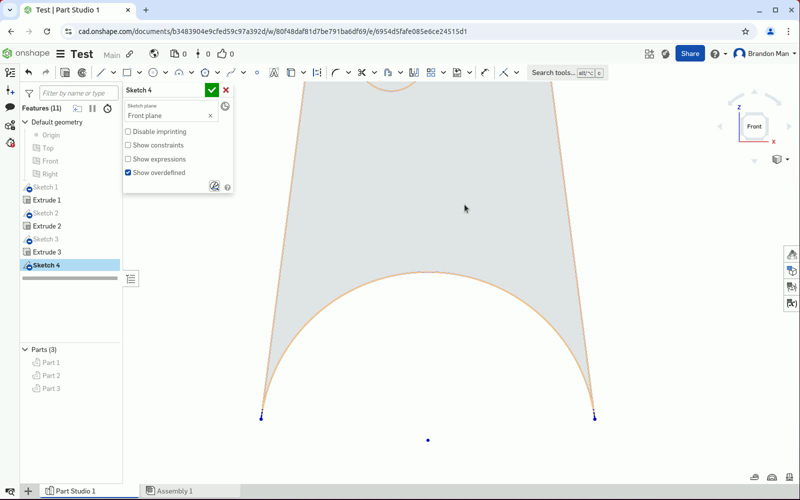
click(464, 204)
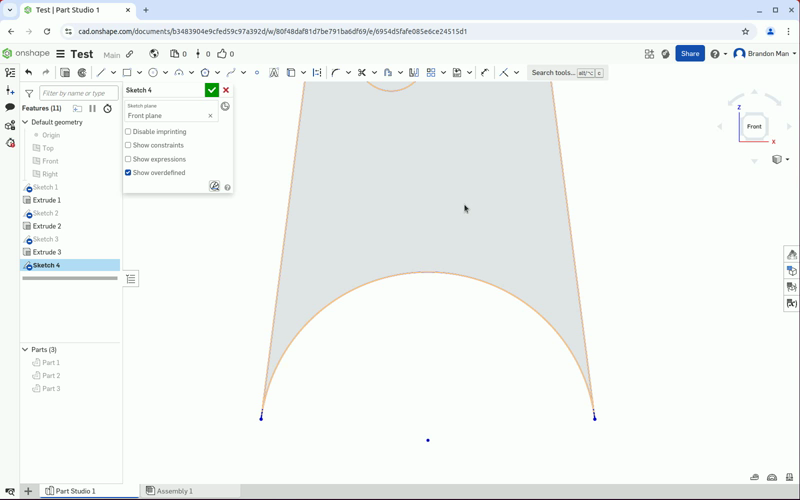
scroll(-6)
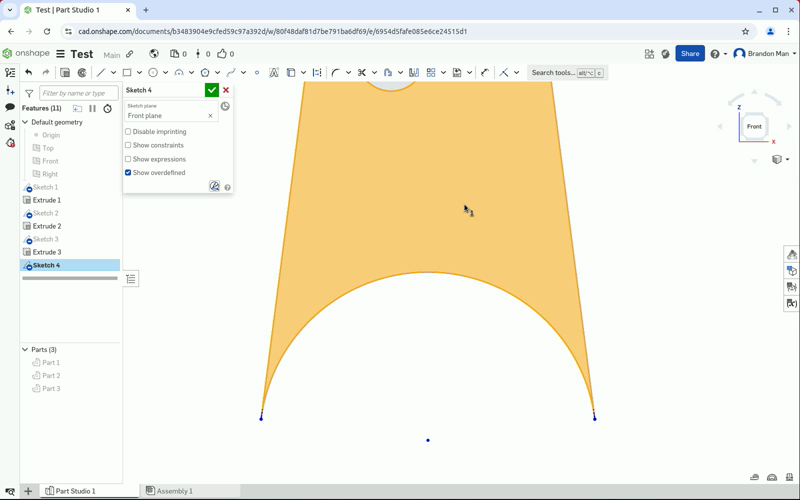
scroll(-6)
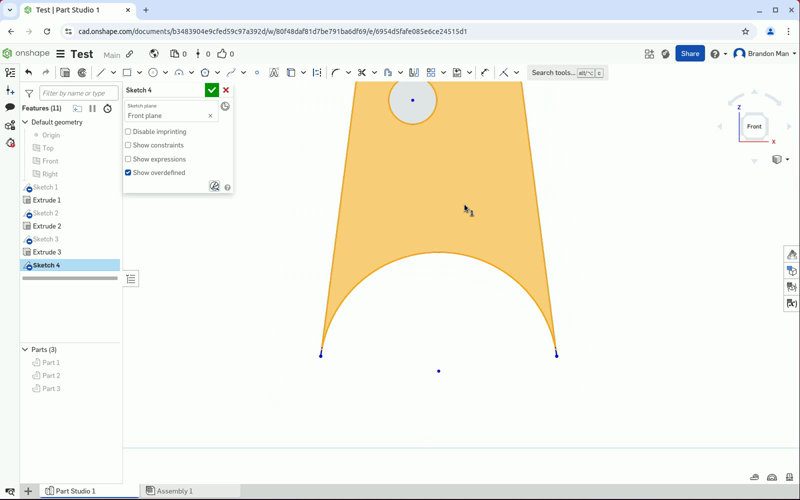
scroll(-6)
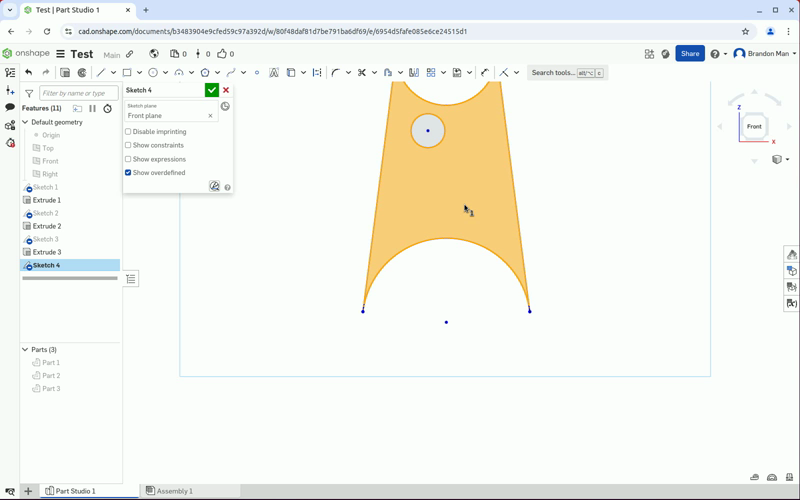
scroll(-6)
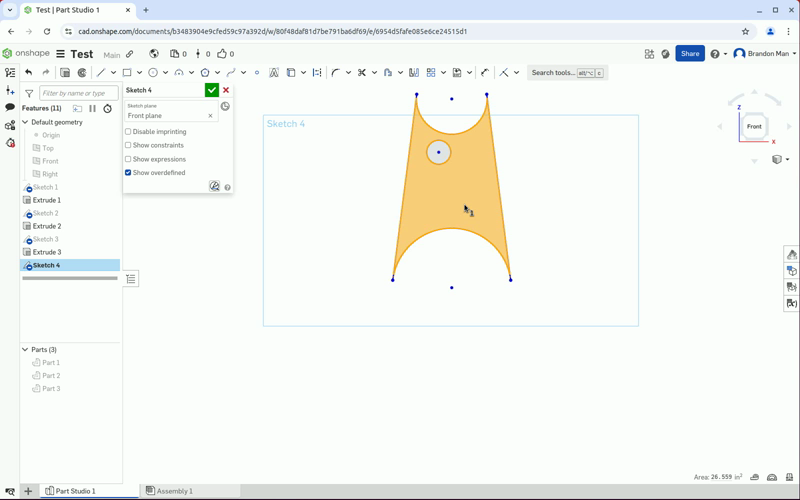
scroll(-6)
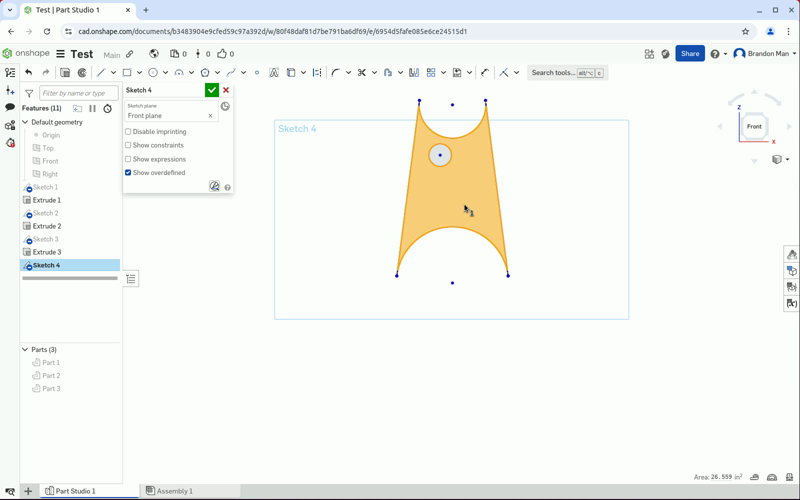
scroll(-6)
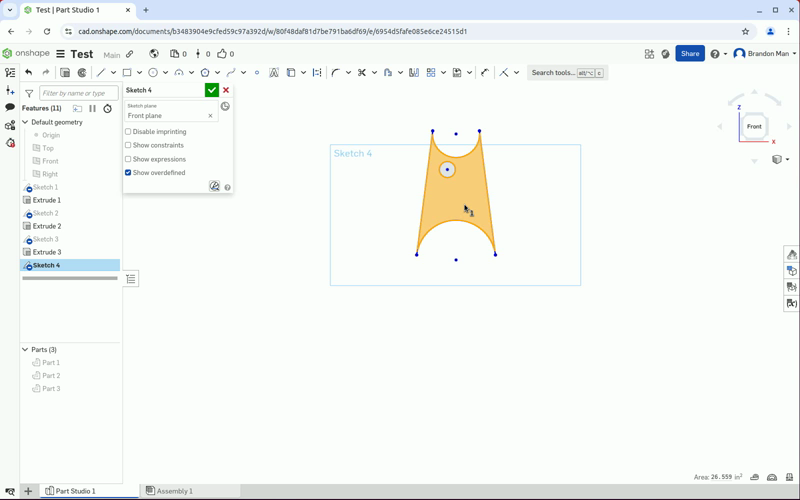
scroll(-6)
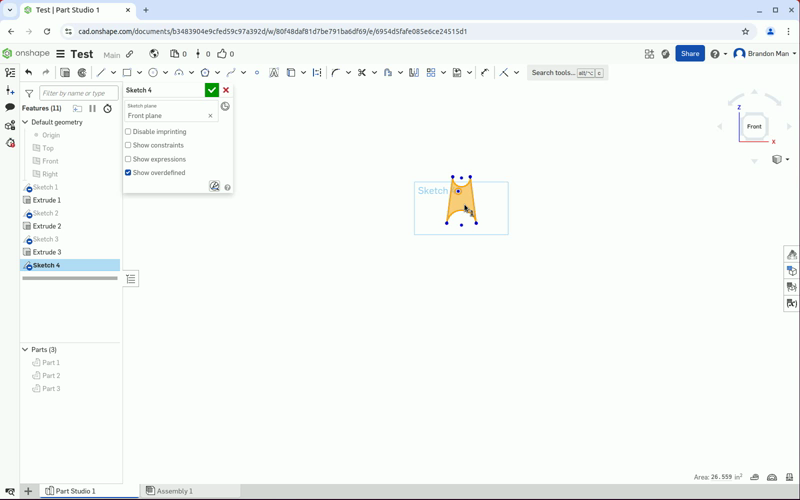
mouse_move(73, 352)
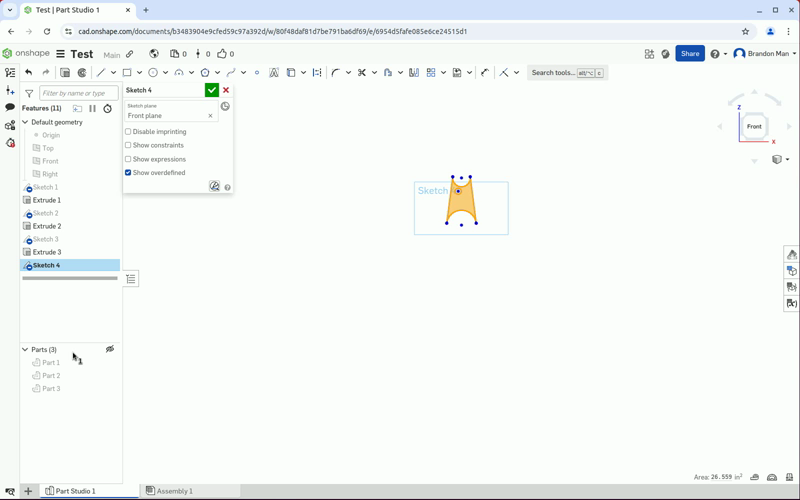
key(shift+y)
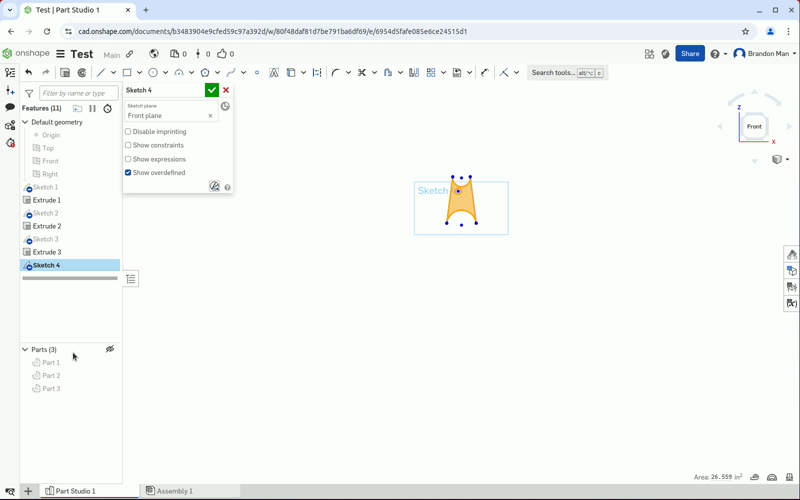
key(shift+e)
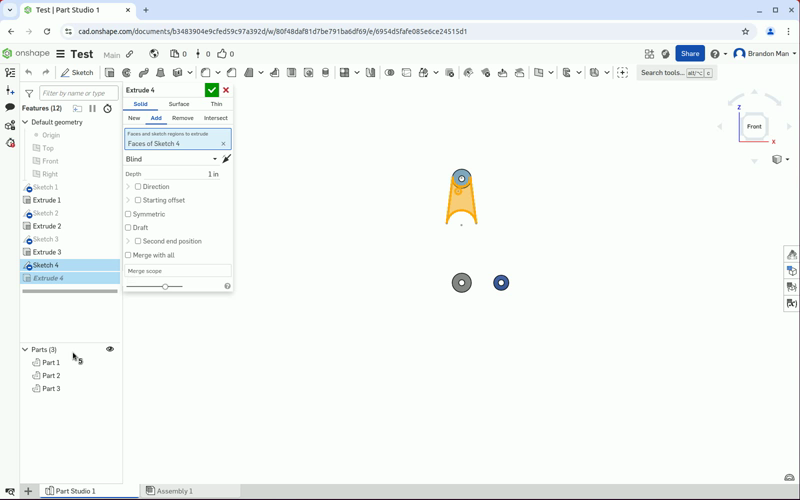
mouse_move(143, 106)
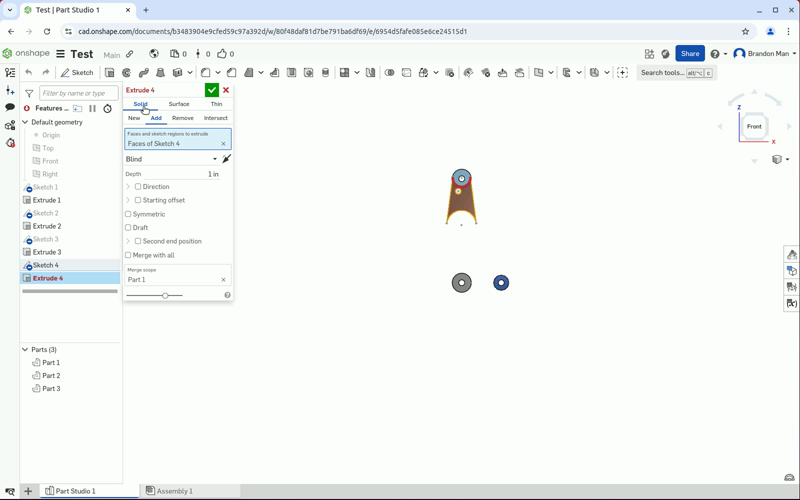
click(143, 106)
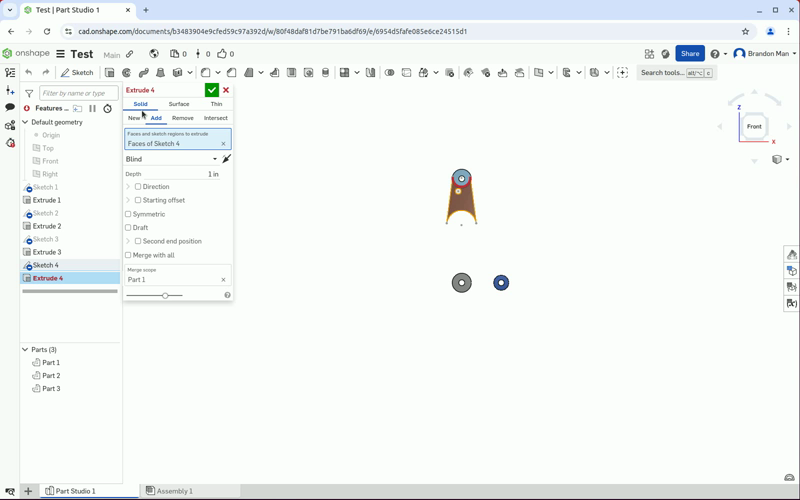
mouse_move(137, 120)
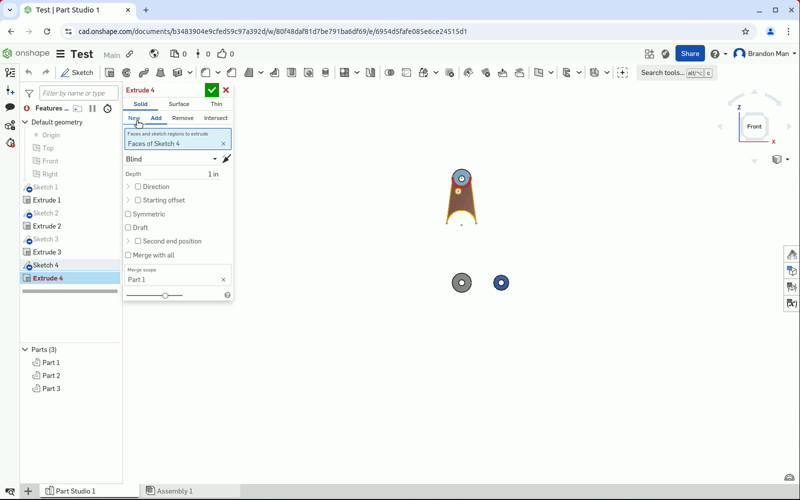
click(137, 120)
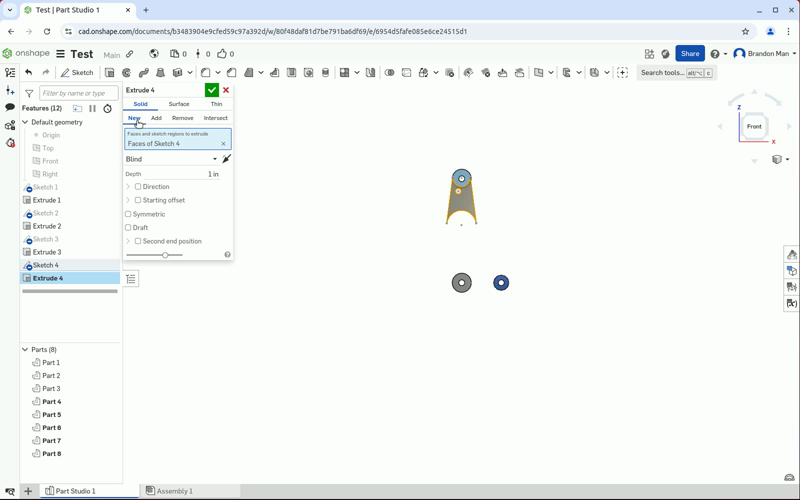
key(tab, 4)
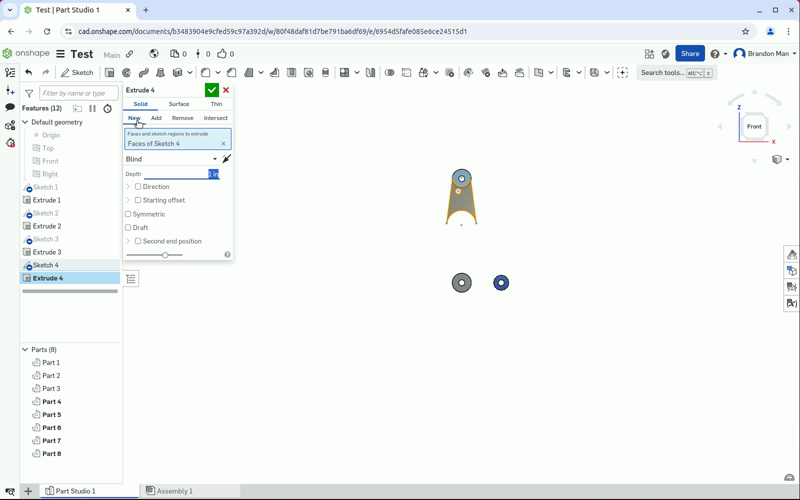
text(0.481)
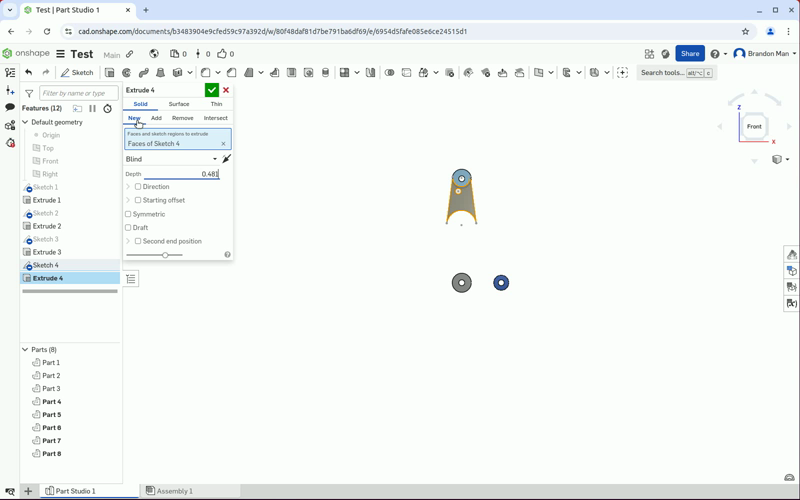
key(enter)
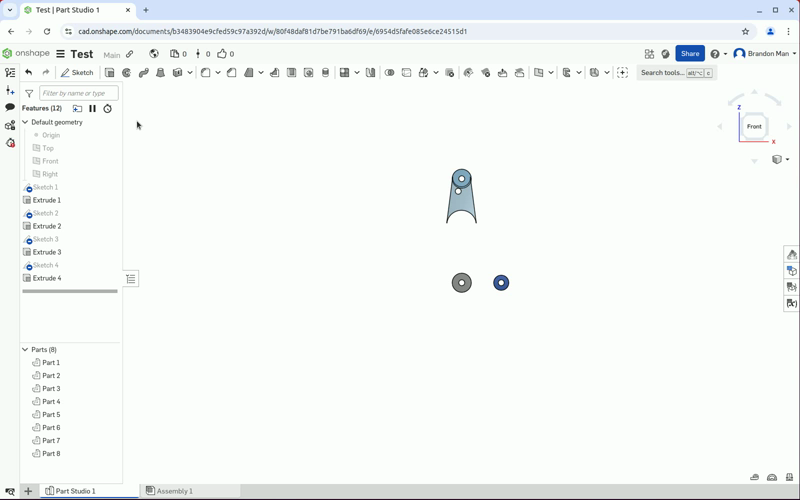
key(shift+h)
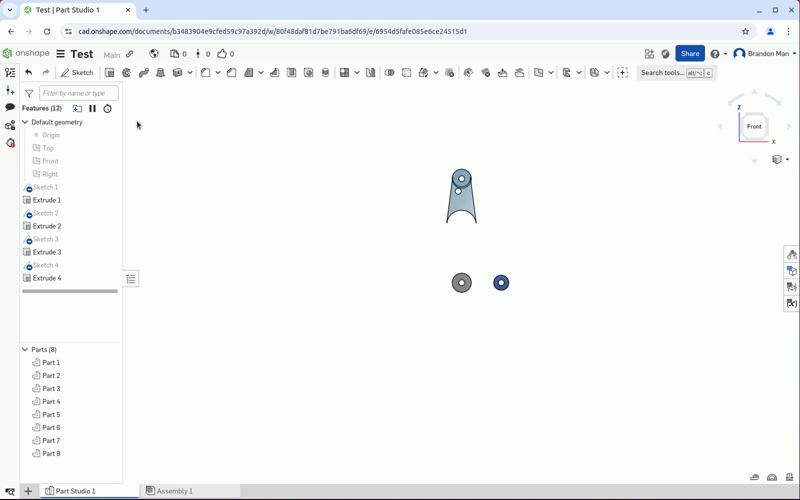
key(shift+h)
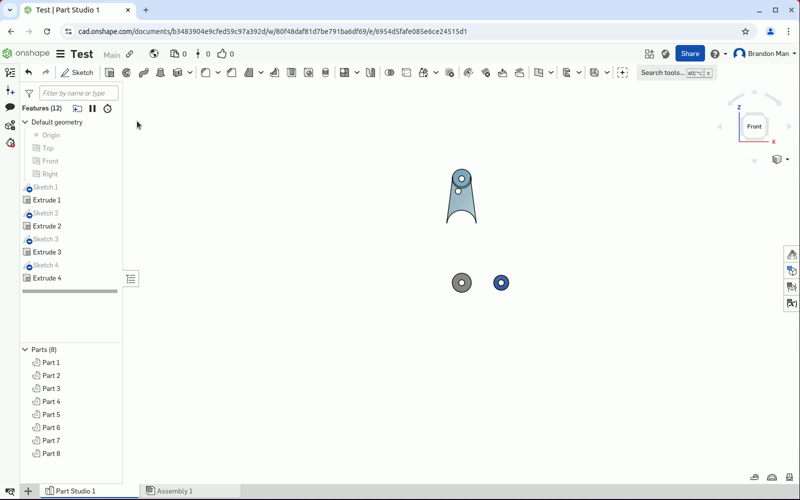
mouse_move(73, 189)
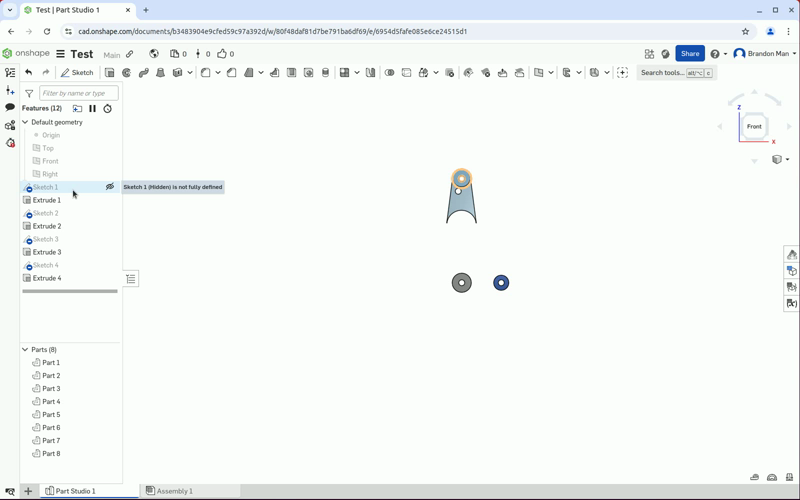
click(73, 189)
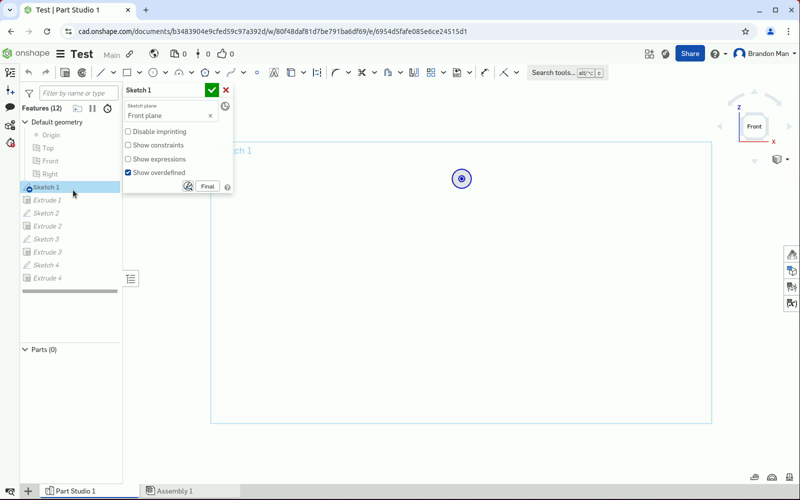
mouse_move(229, 92)
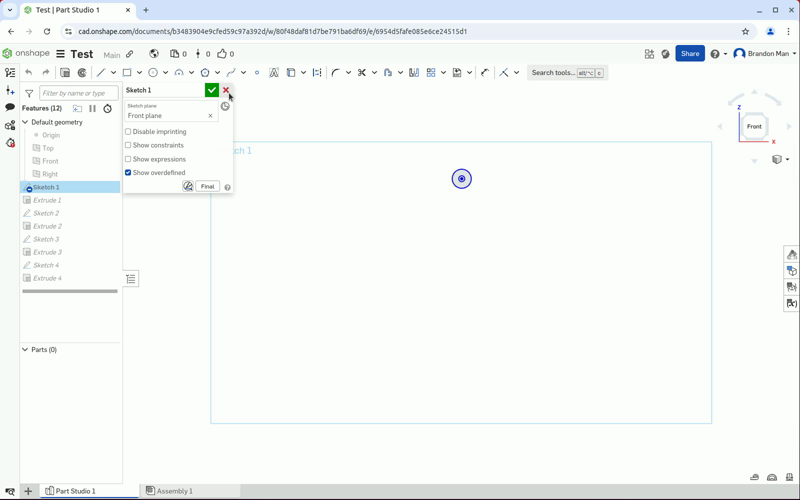
click(229, 92)
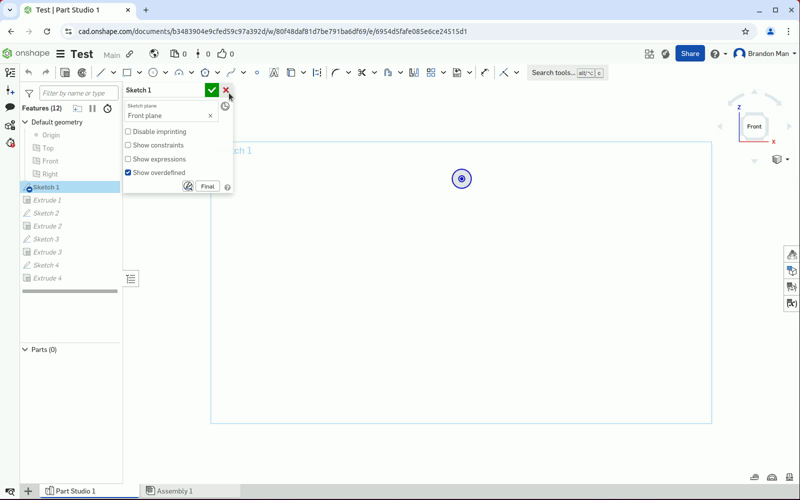
key(shift+s)
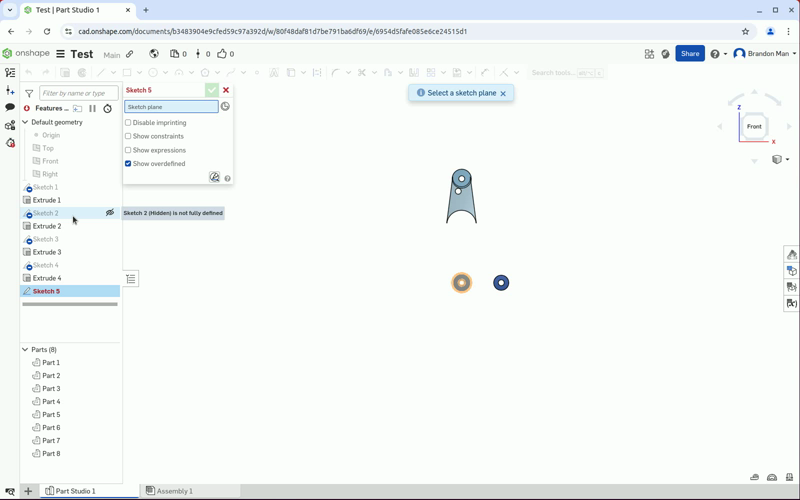
scroll(3)
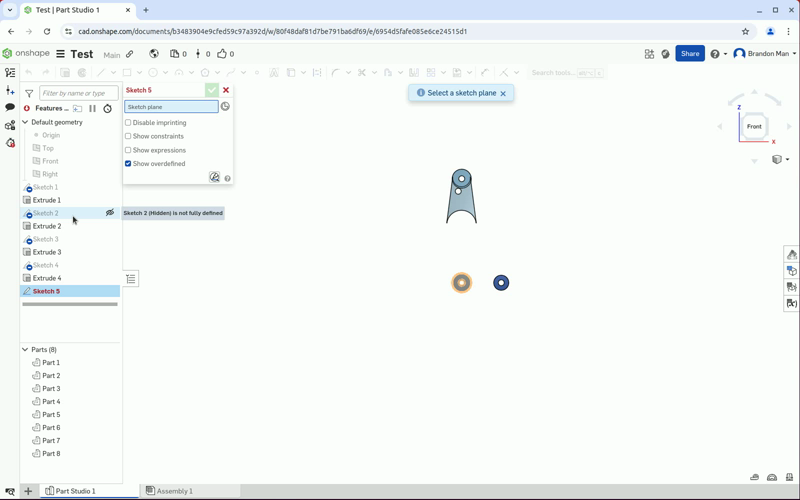
mouse_move(73, 163)
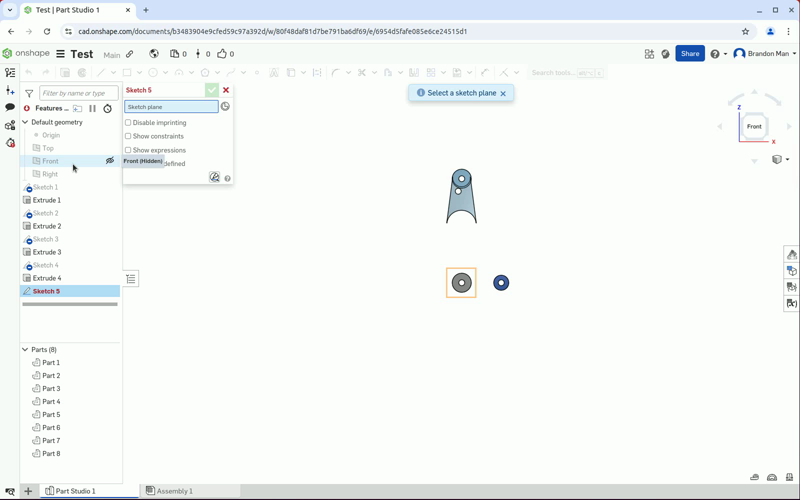
click(73, 163)
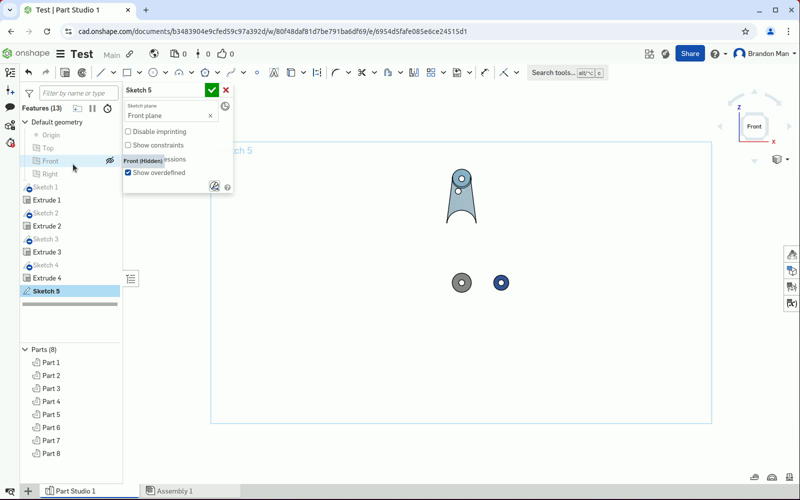
mouse_move(73, 352)
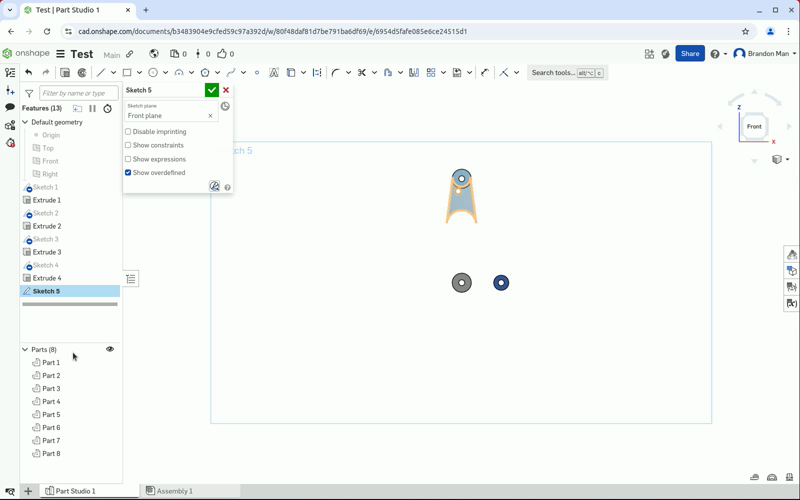
key(y)
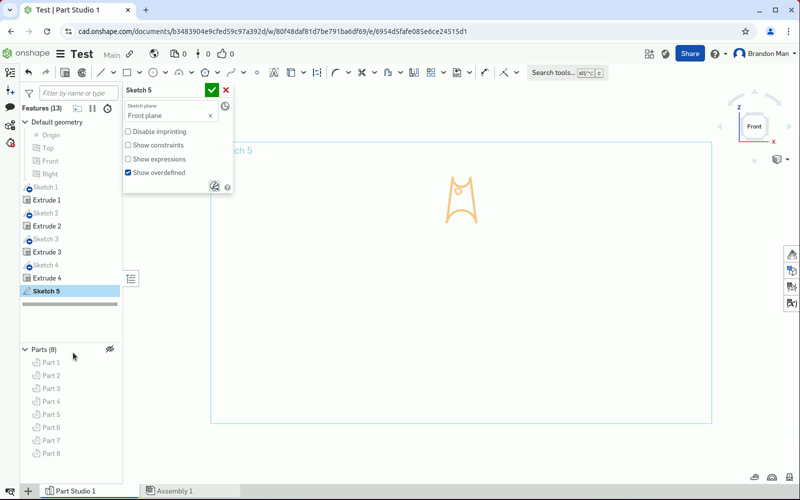
key(c)
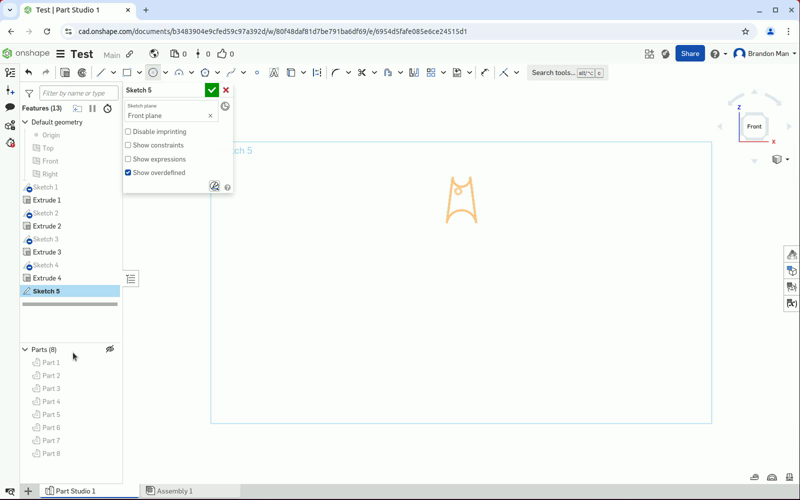
key_down(shift)
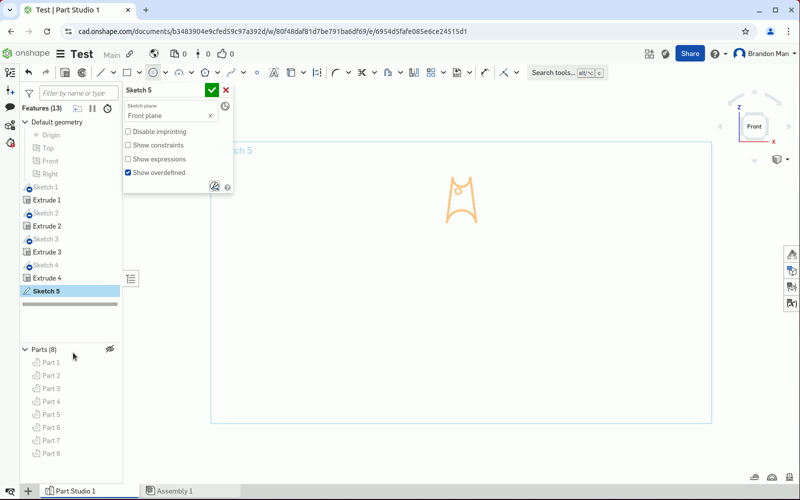
mouse_move(461, 225)
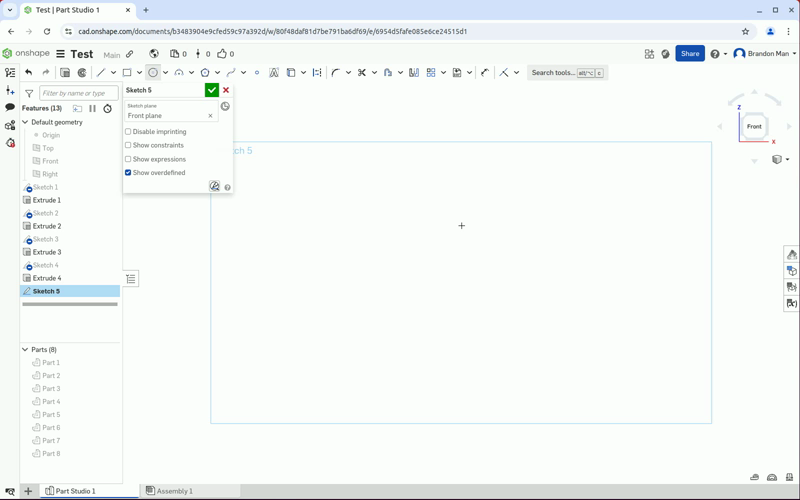
click(461, 225)
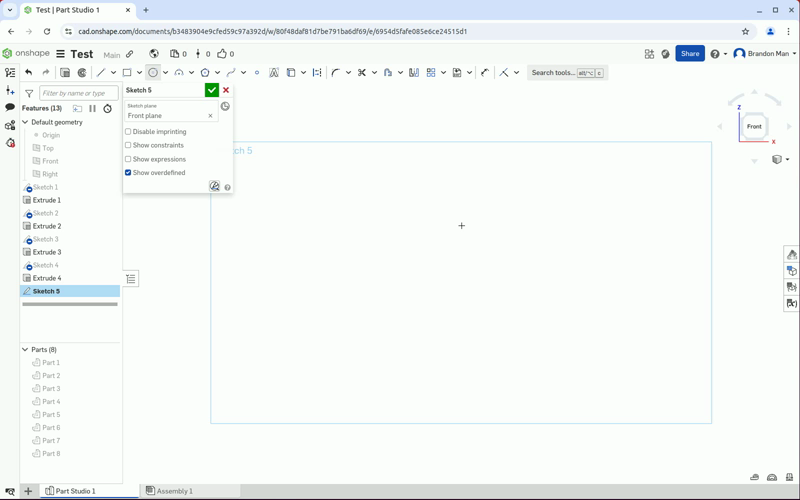
key_up(shift)
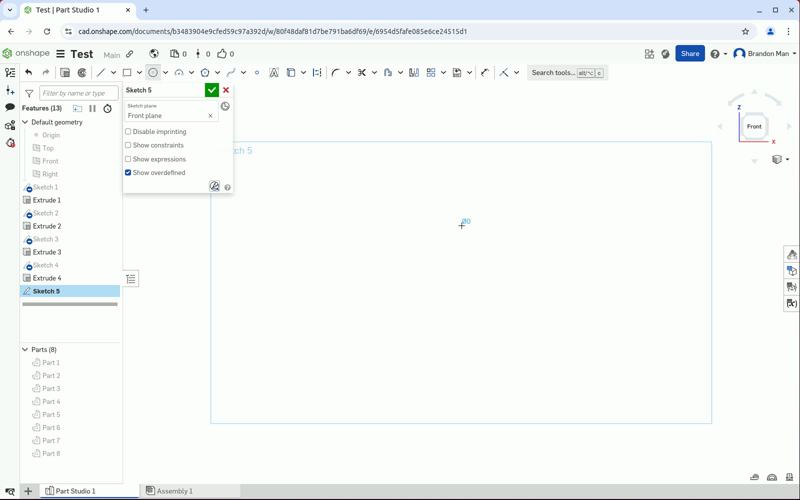
mouse_move(477, 225)
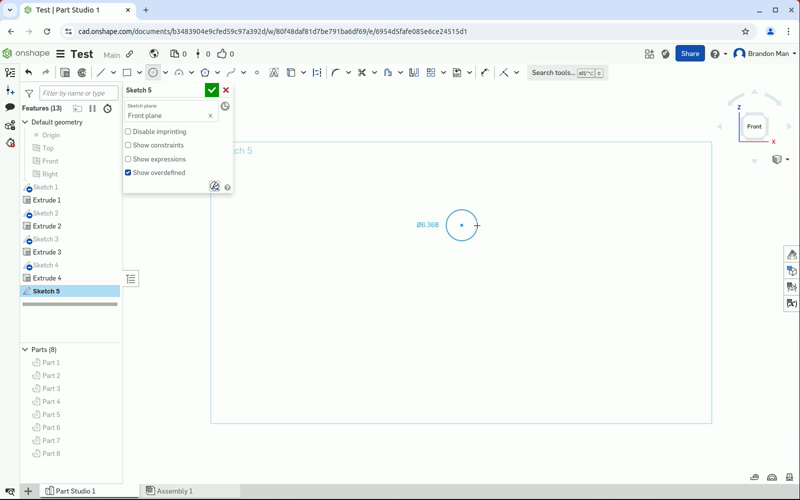
click(477, 225)
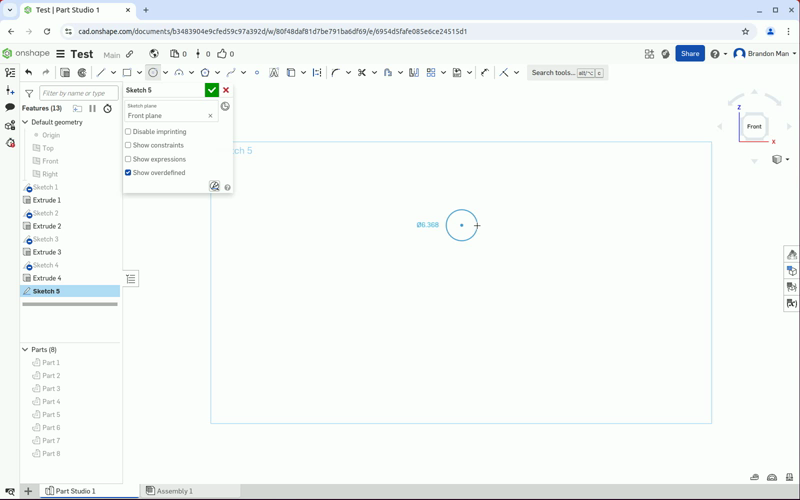
key(esc)
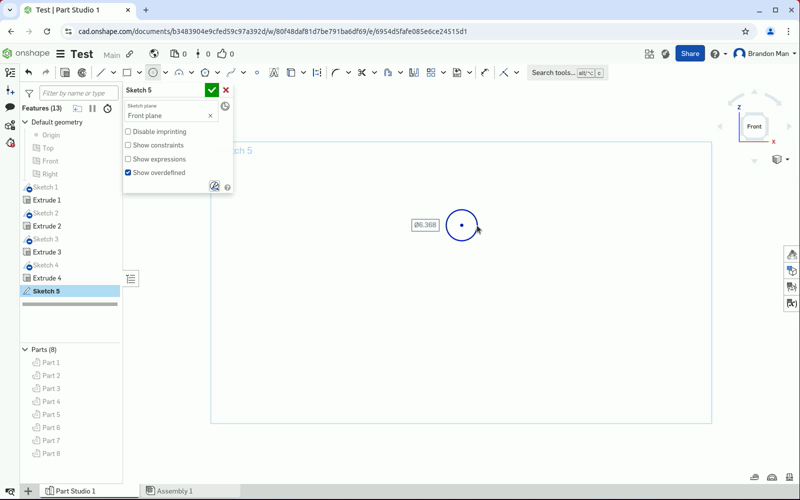
key(c)
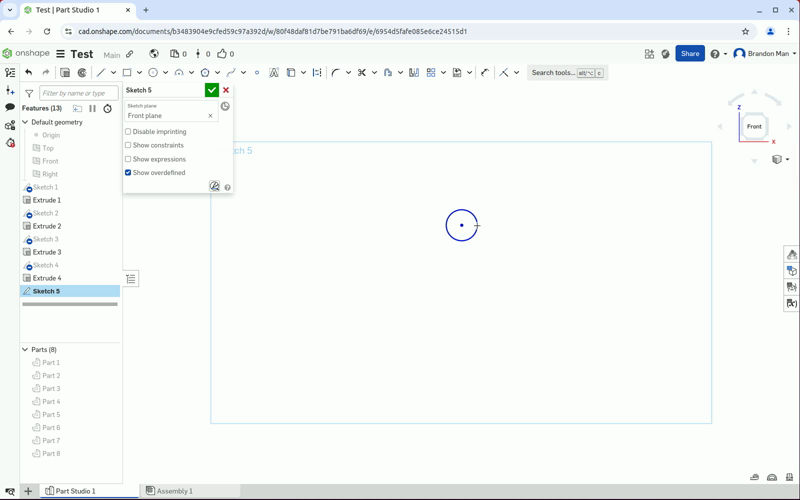
key_down(shift)
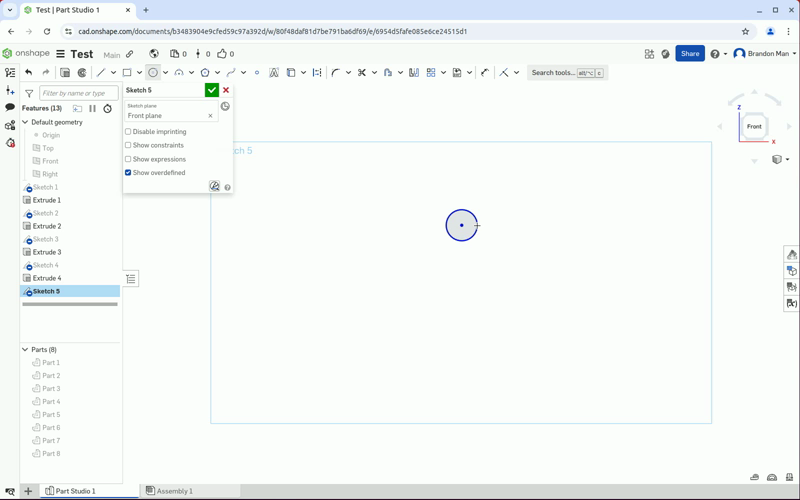
mouse_move(461, 225)
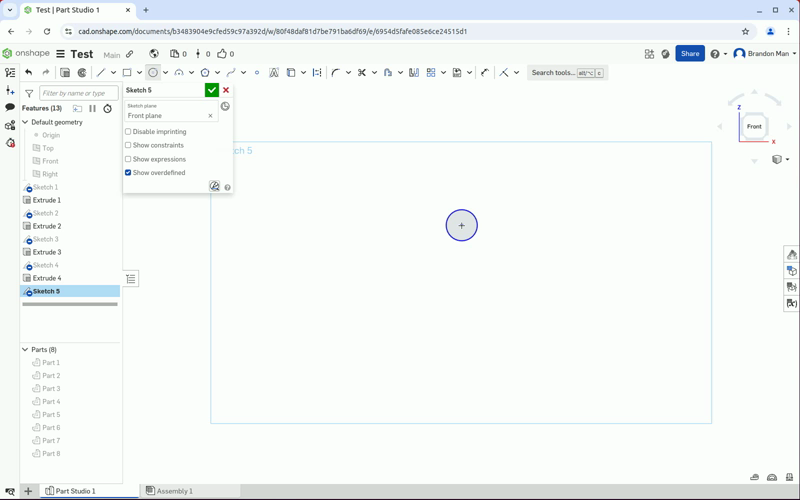
click(461, 225)
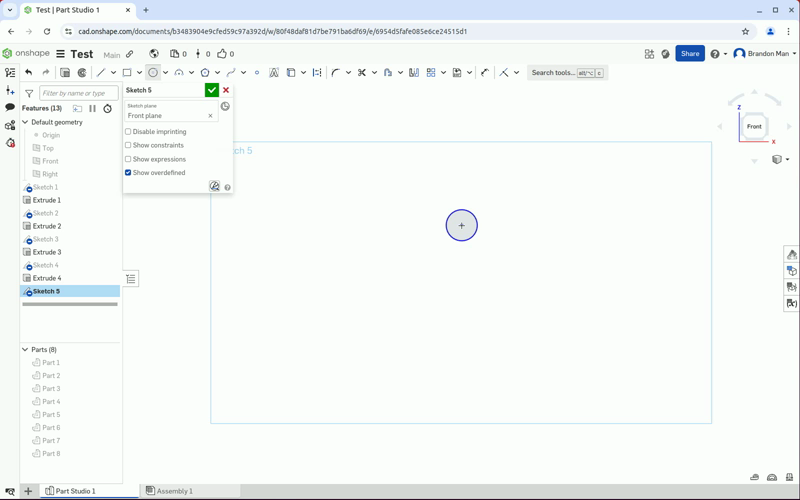
key_up(shift)
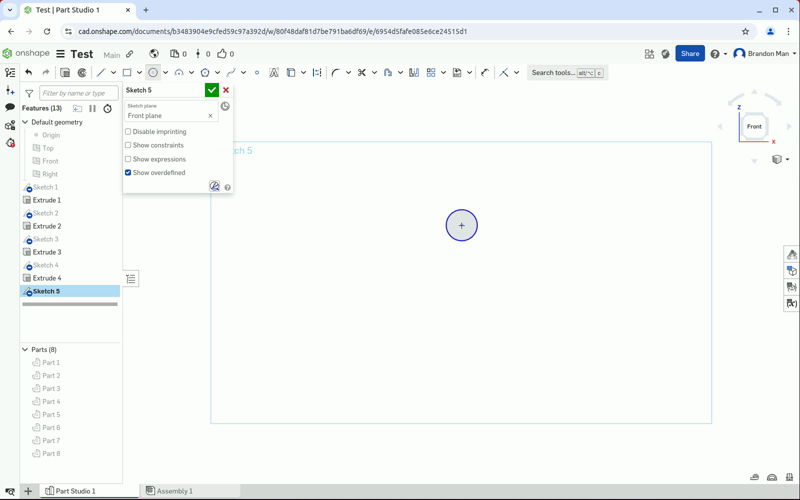
mouse_move(465, 225)
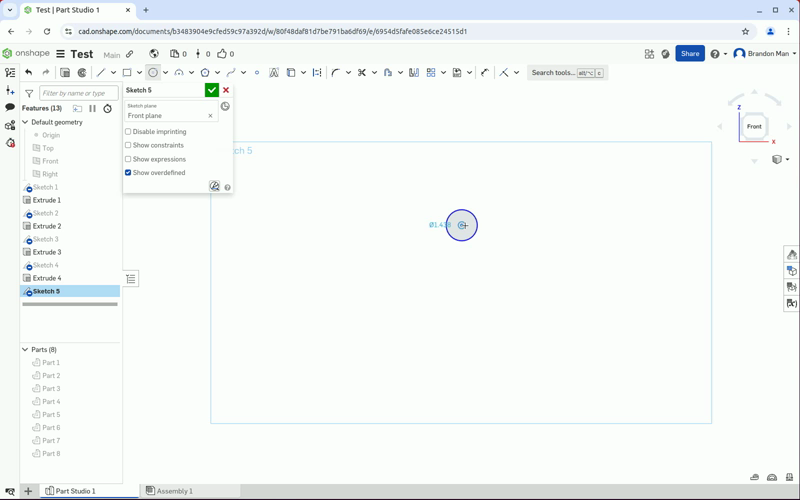
scroll(6)
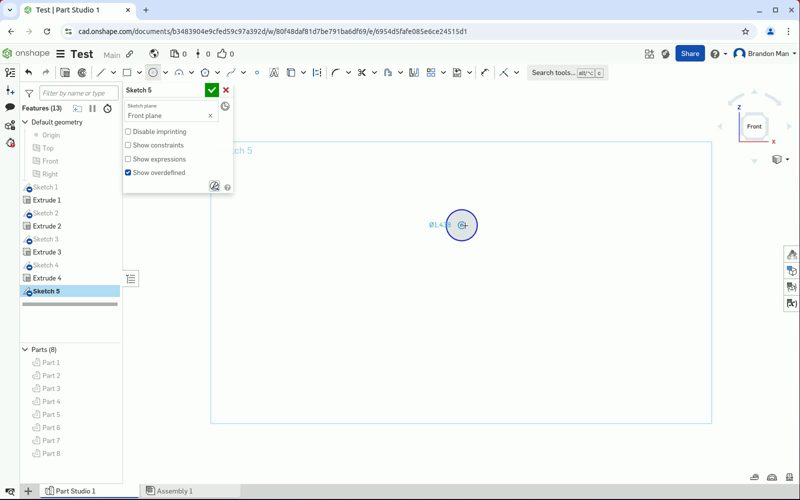
scroll(6)
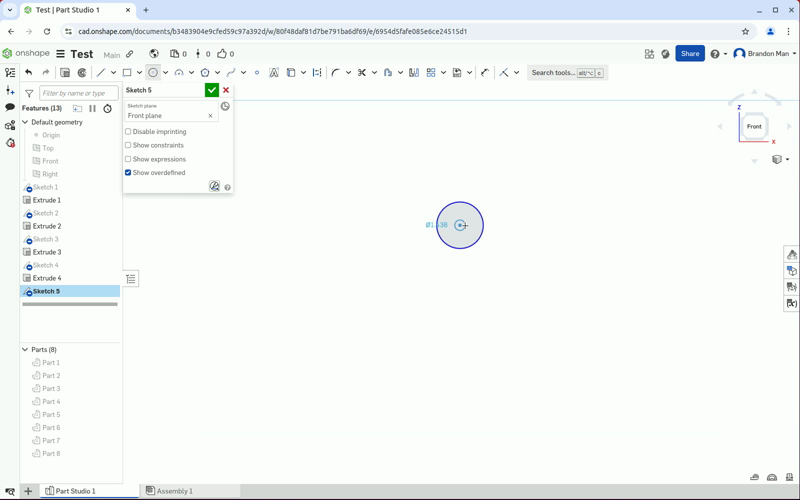
scroll(6)
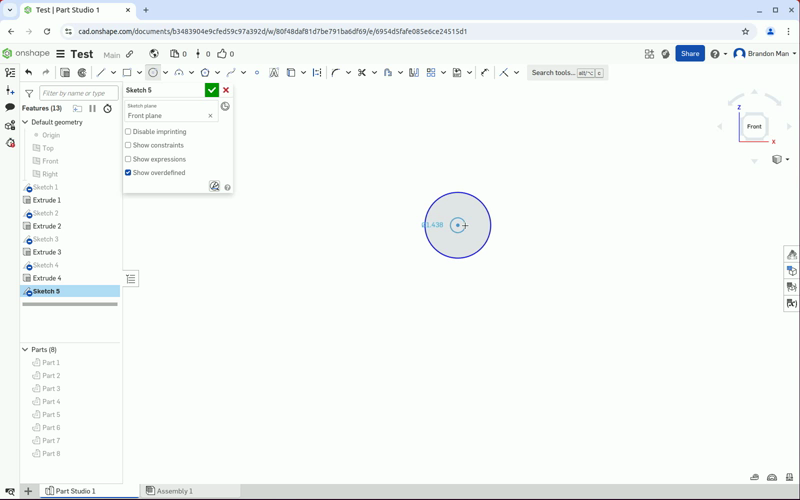
scroll(6)
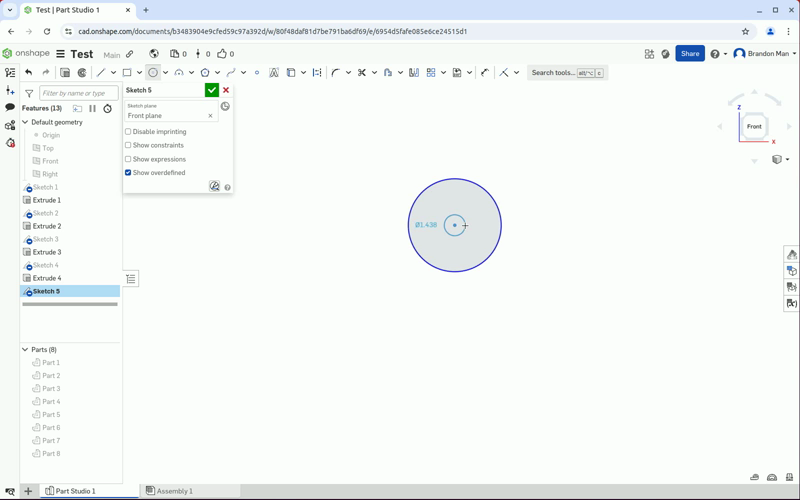
scroll(6)
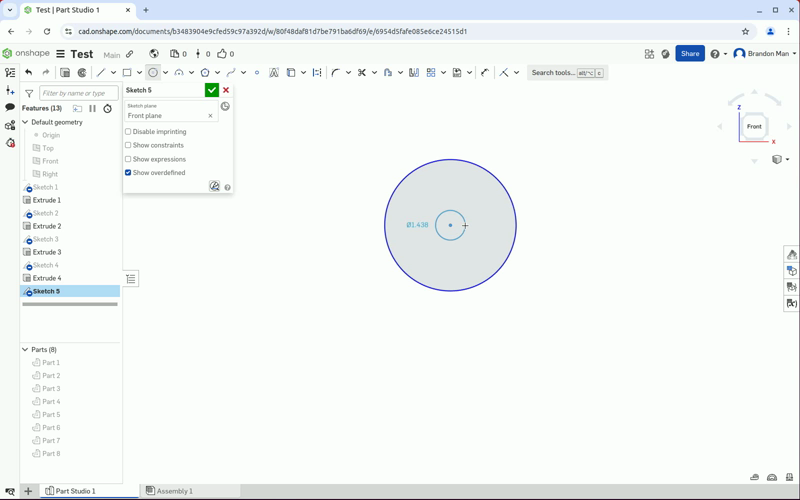
scroll(6)
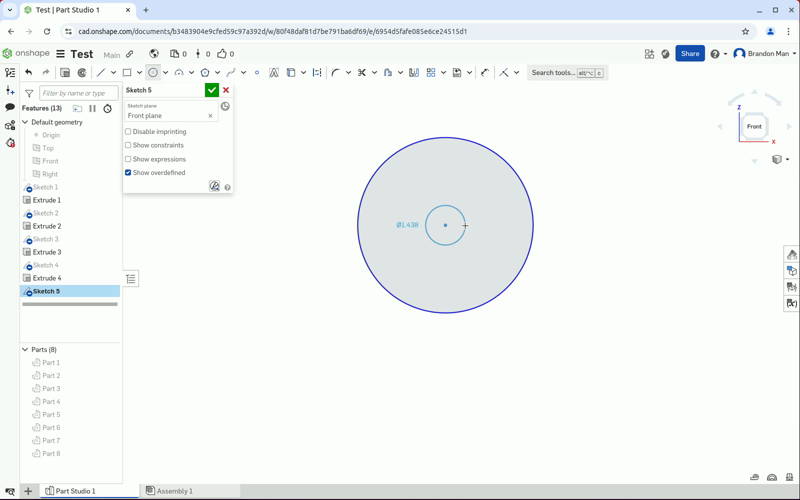
scroll(6)
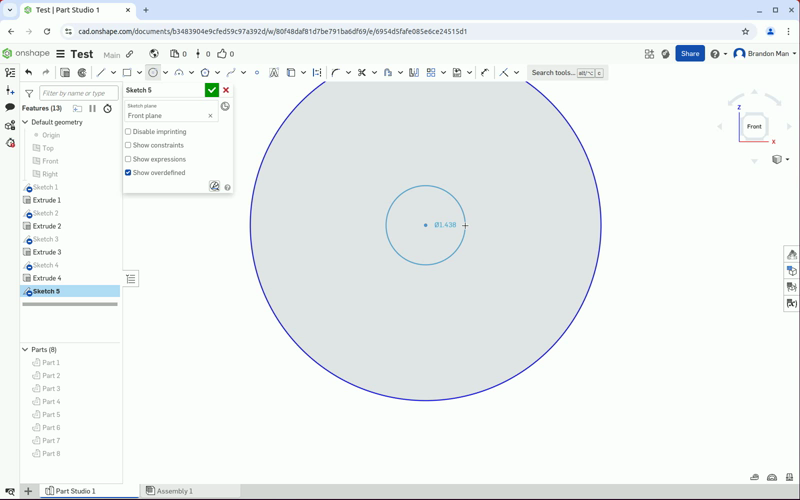
click(465, 225)
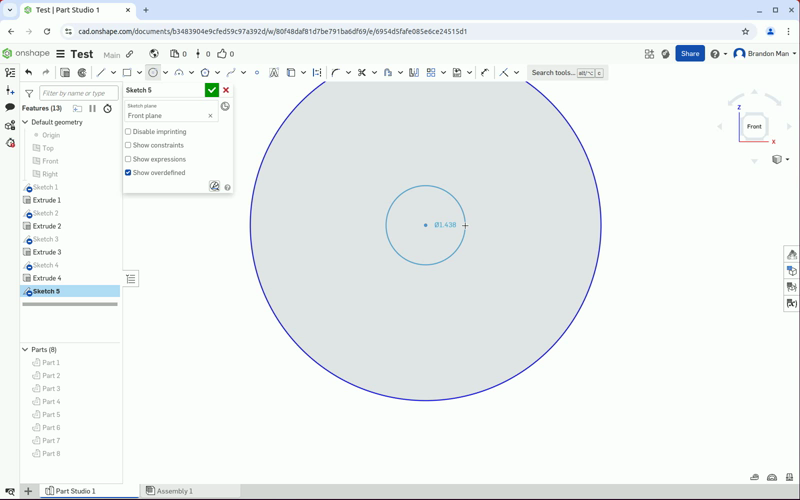
scroll(-6)
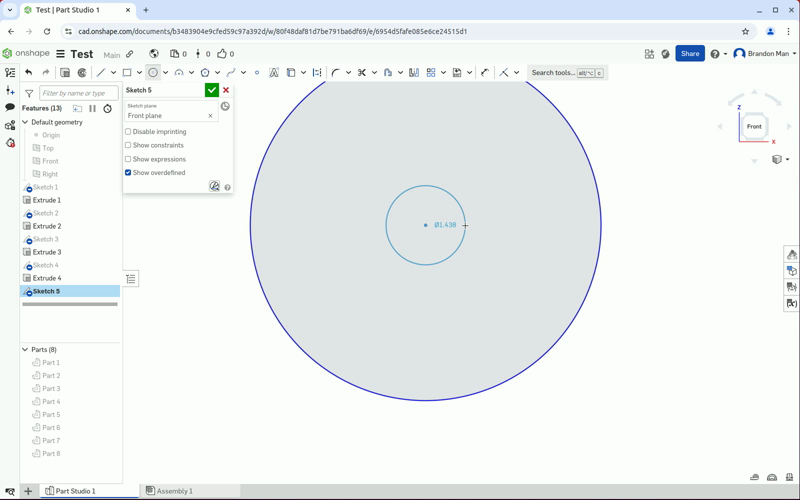
scroll(-6)
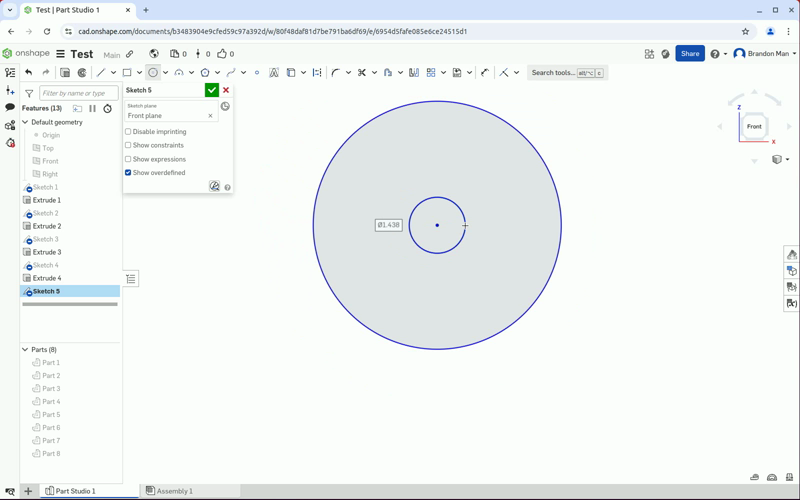
scroll(-6)
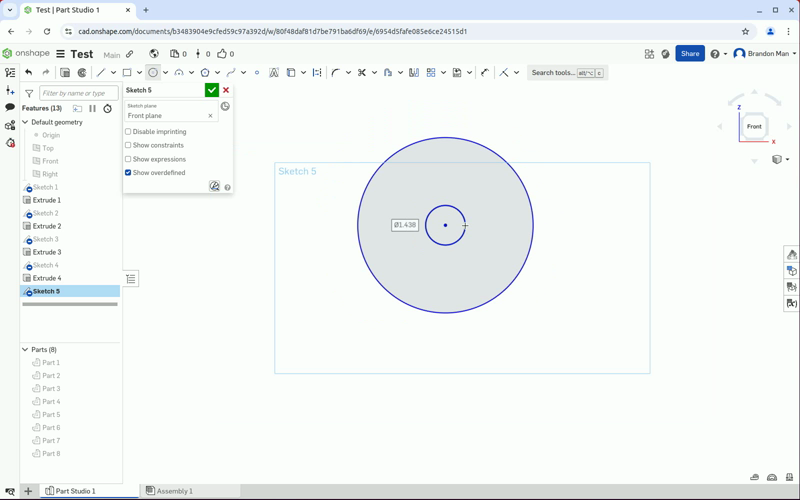
scroll(-6)
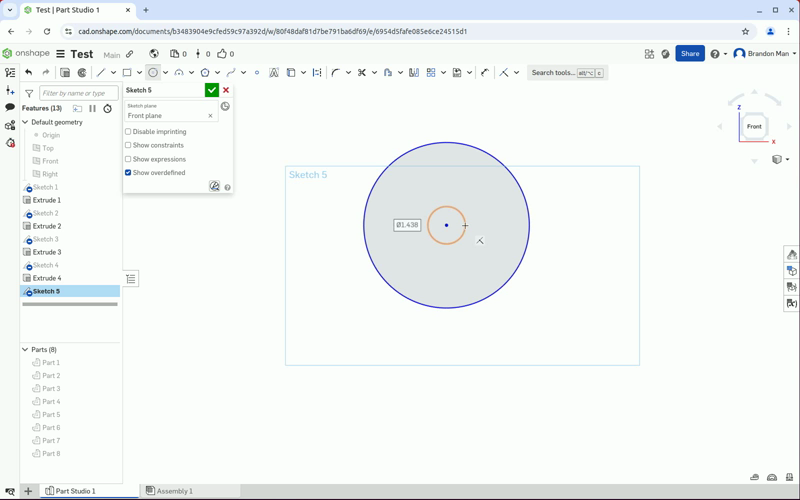
scroll(-6)
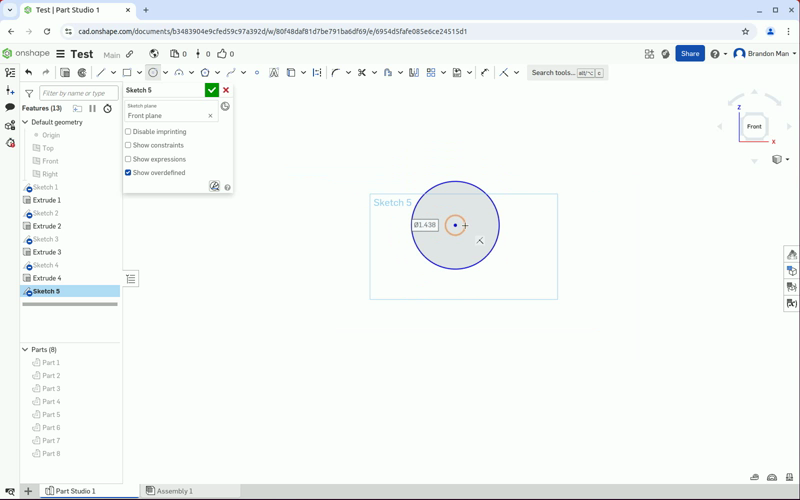
scroll(-6)
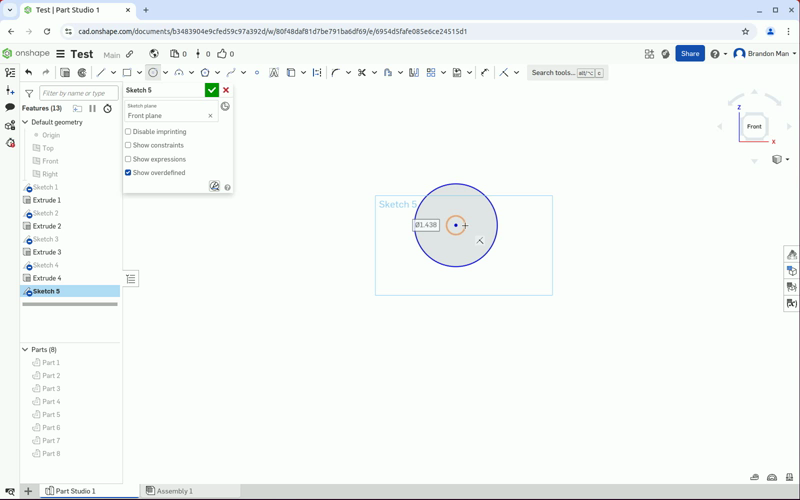
scroll(-6)
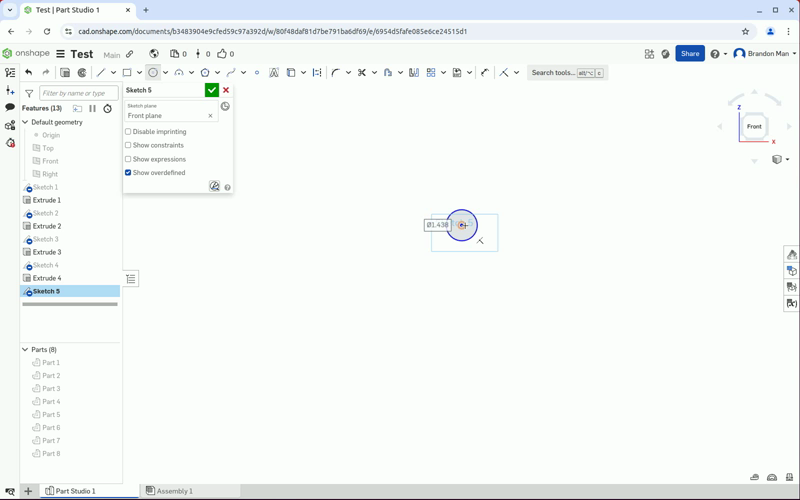
key(esc)
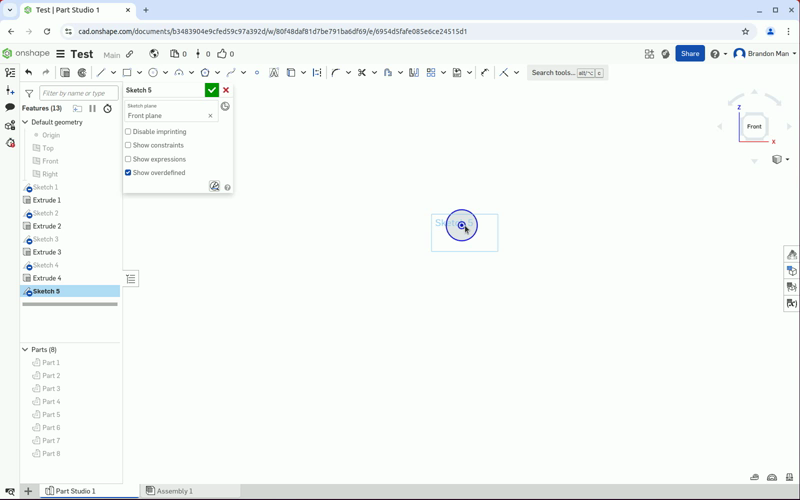
mouse_move(453, 234)
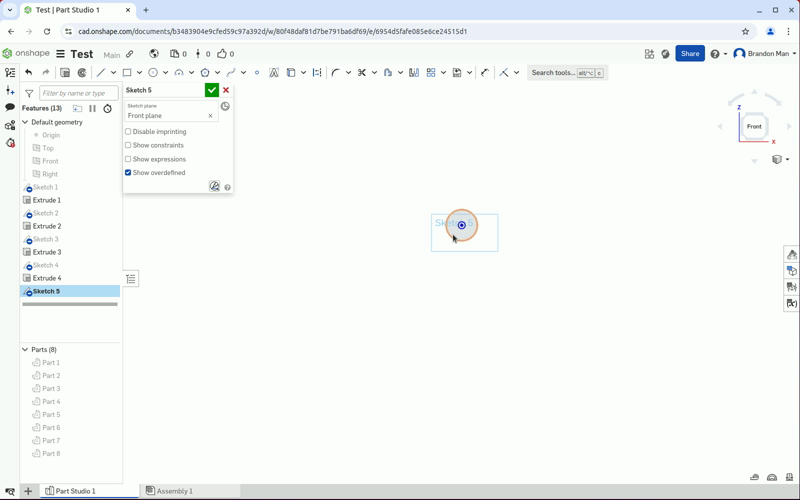
scroll(6)
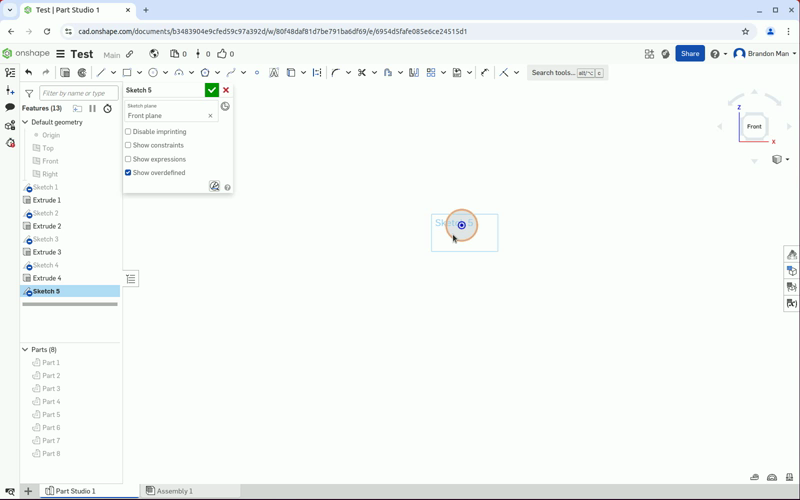
scroll(6)
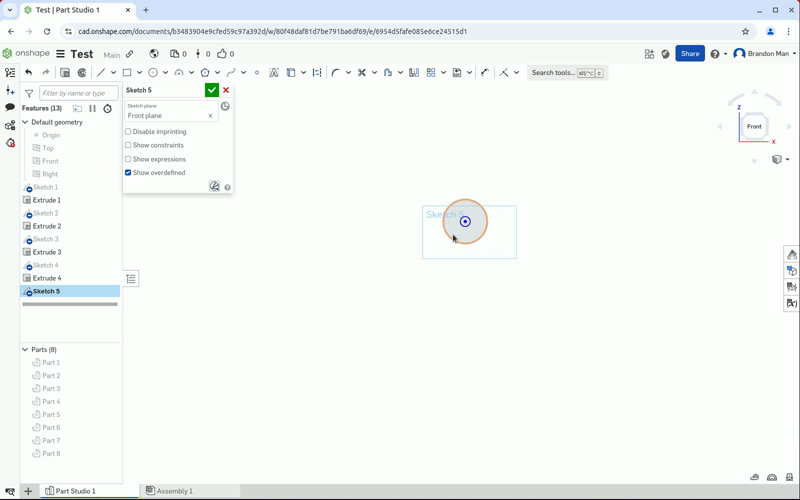
scroll(6)
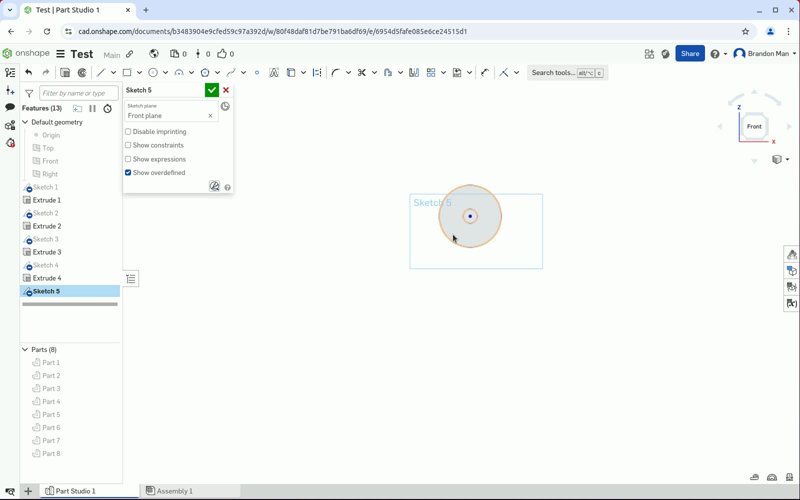
scroll(6)
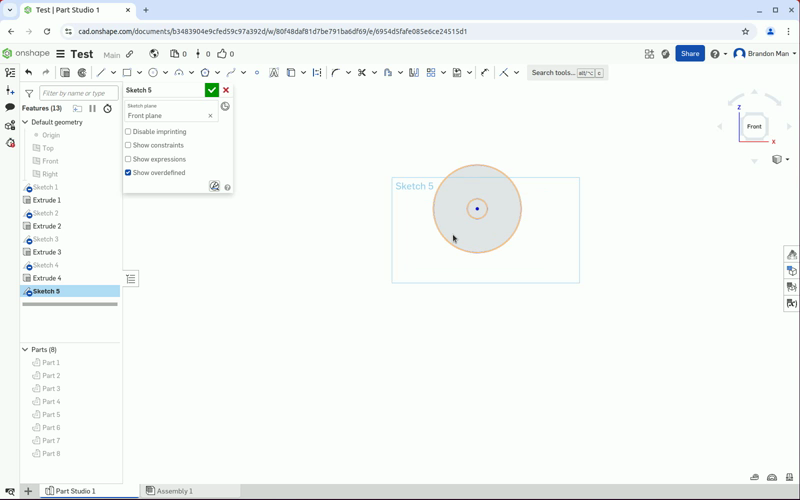
scroll(6)
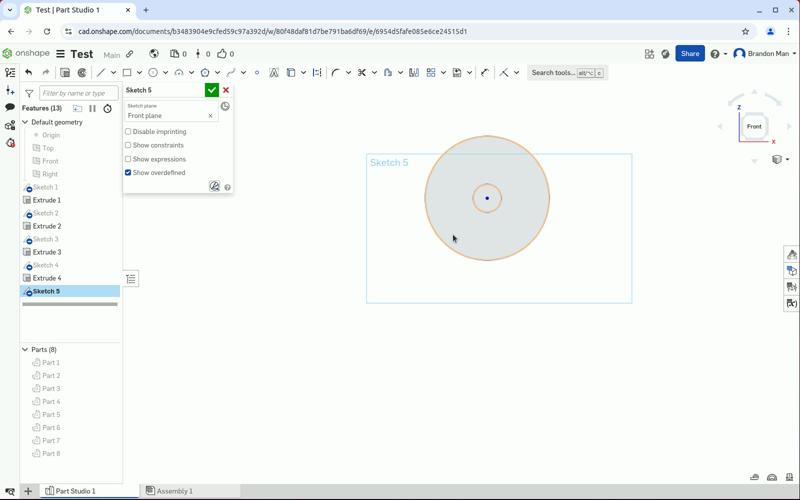
scroll(6)
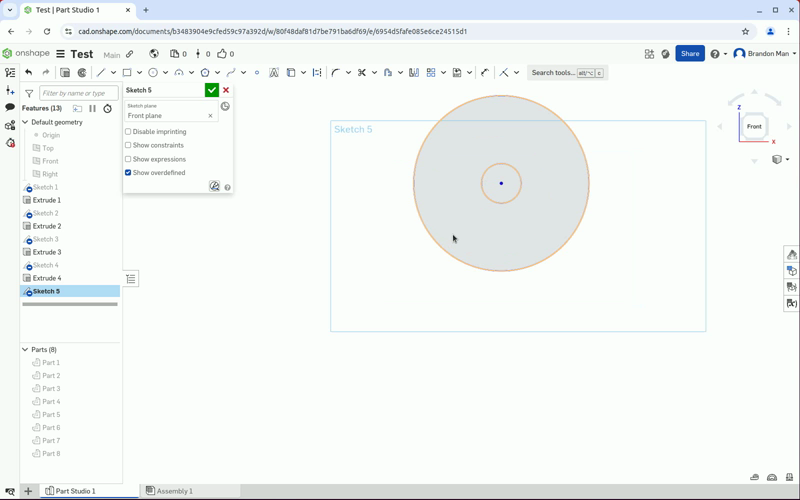
scroll(6)
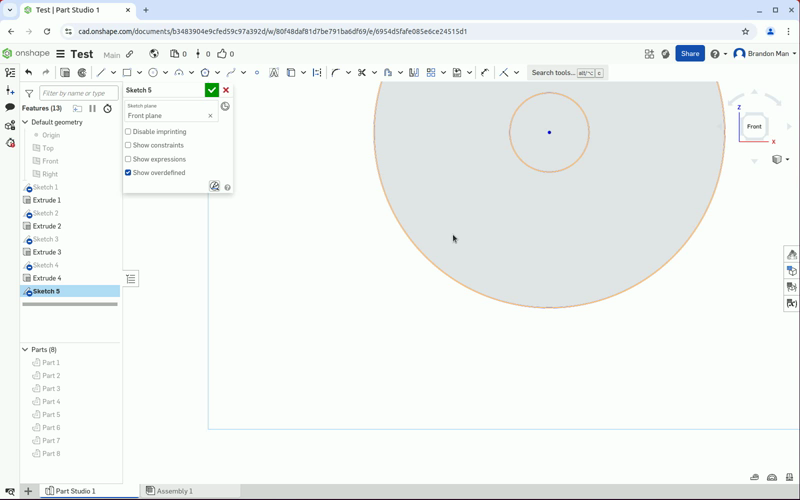
click(453, 234)
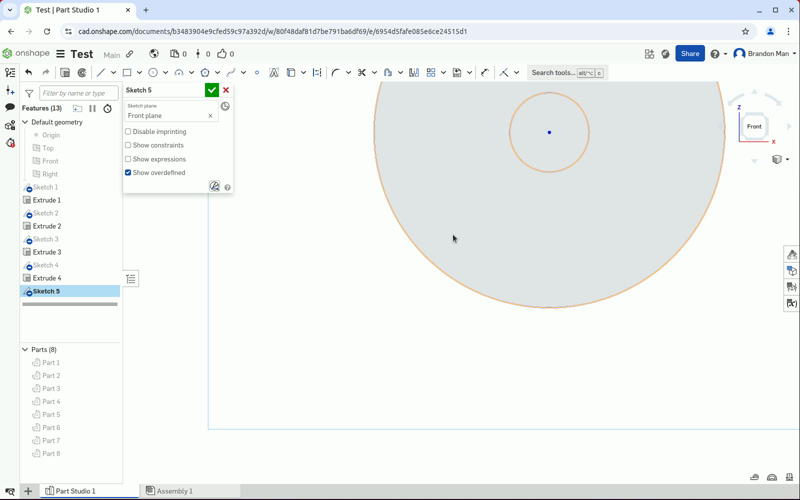
scroll(-6)
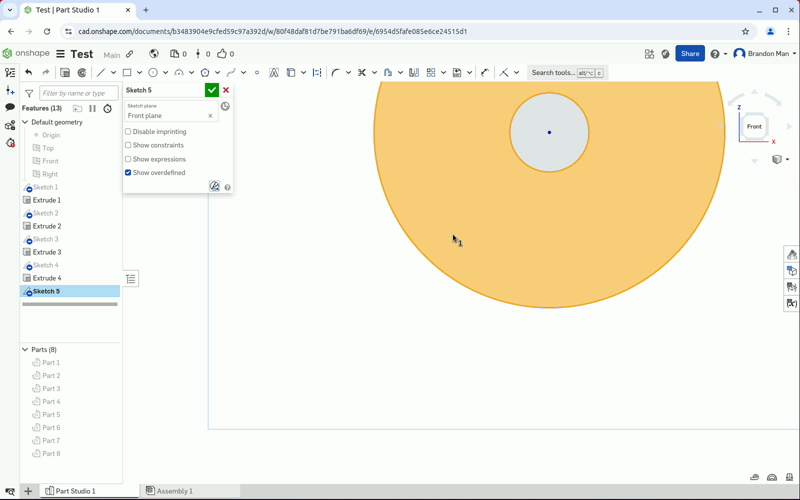
scroll(-6)
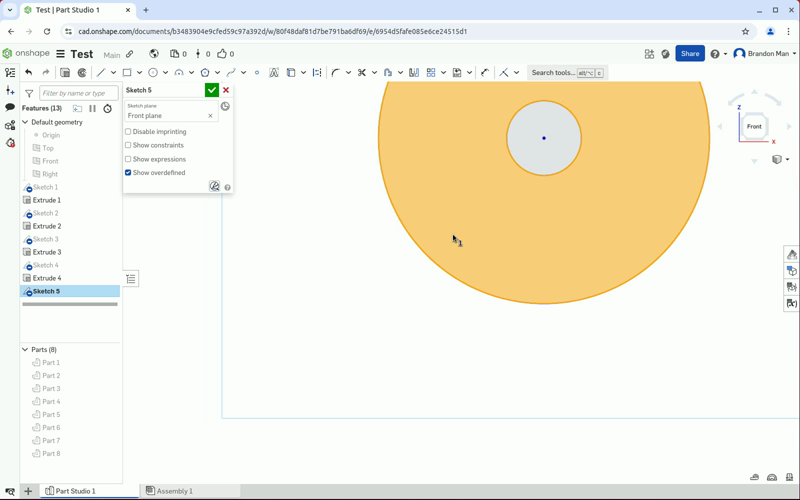
scroll(-6)
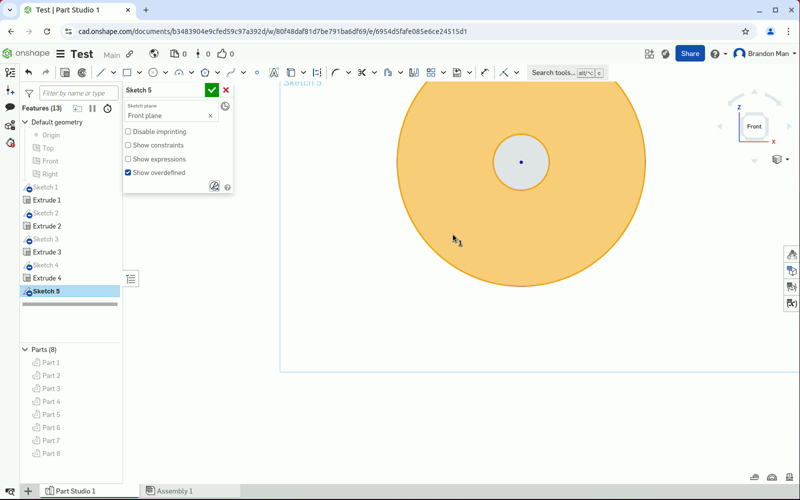
scroll(-6)
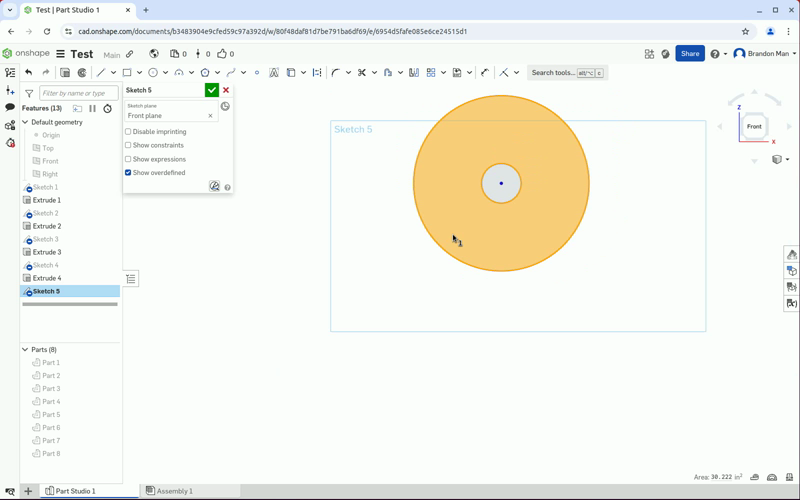
scroll(-6)
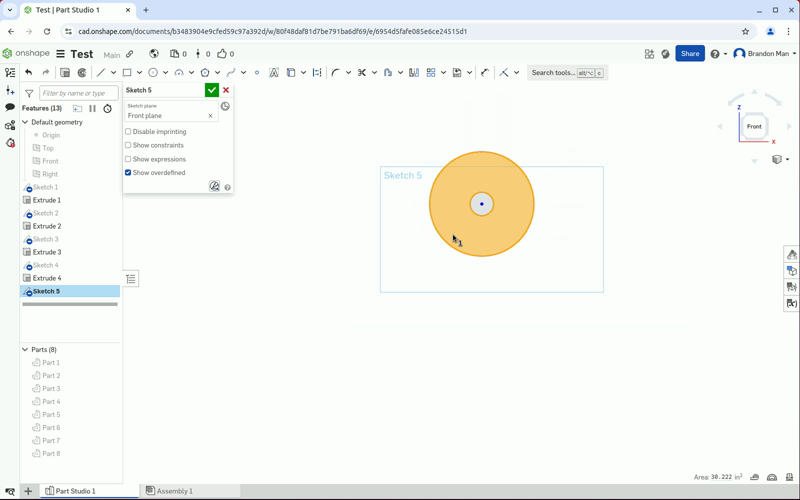
scroll(-6)
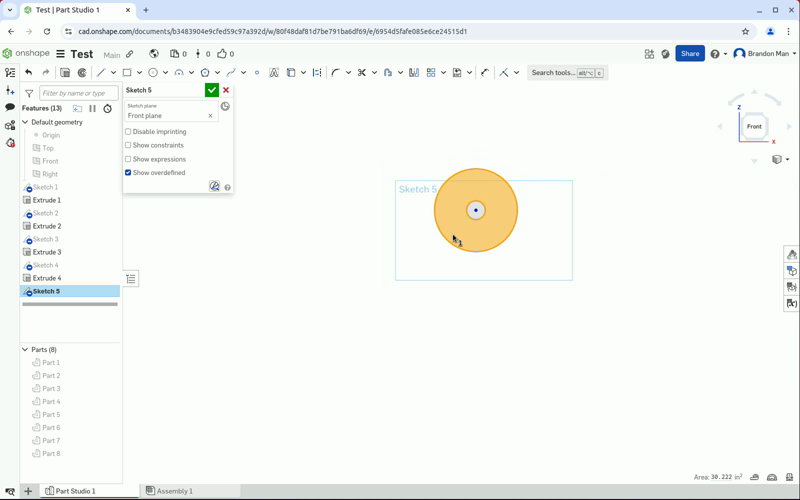
scroll(-6)
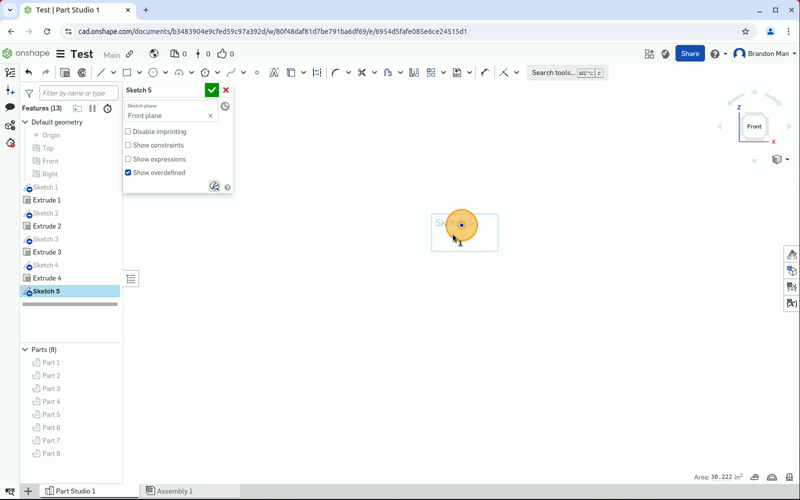
mouse_move(73, 352)
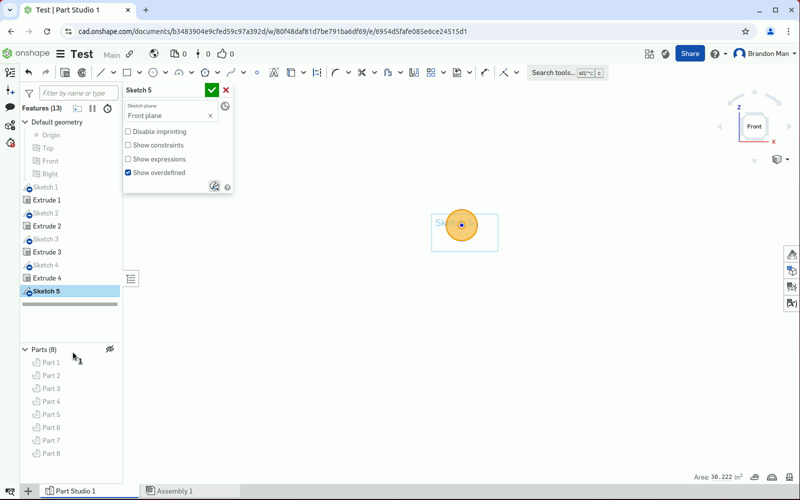
key(shift+y)
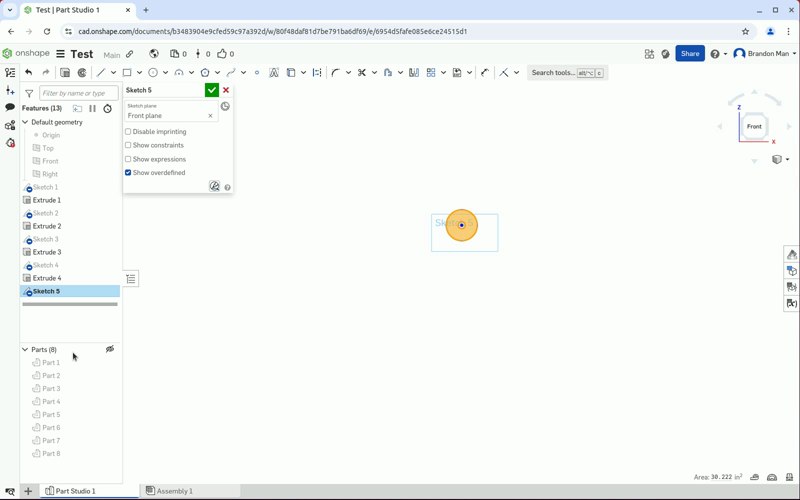
key(shift+e)
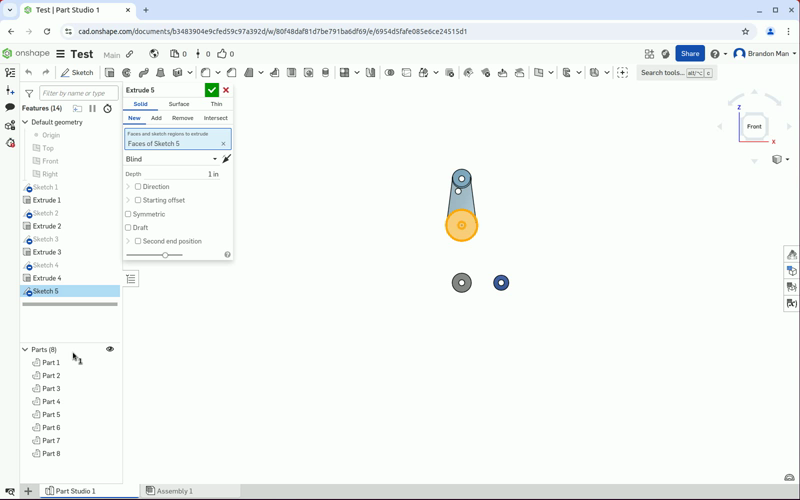
mouse_move(143, 106)
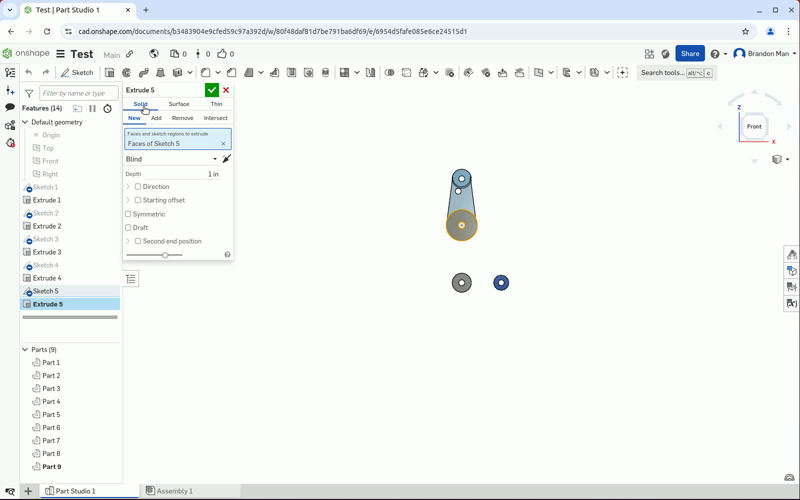
click(143, 106)
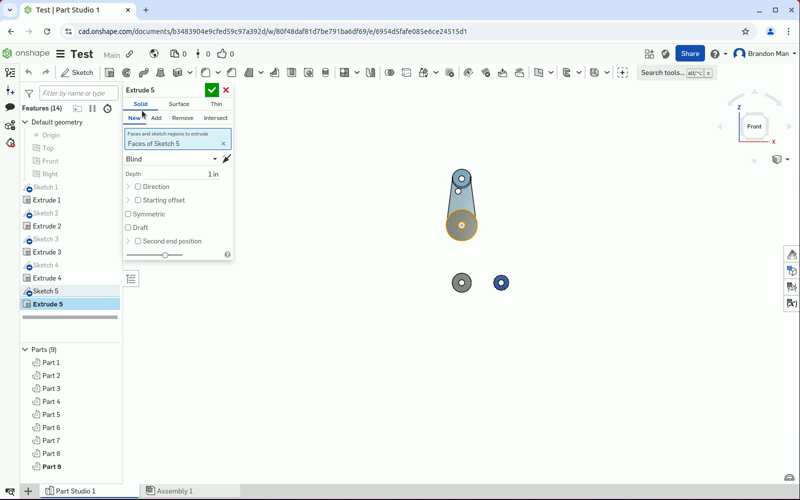
mouse_move(137, 120)
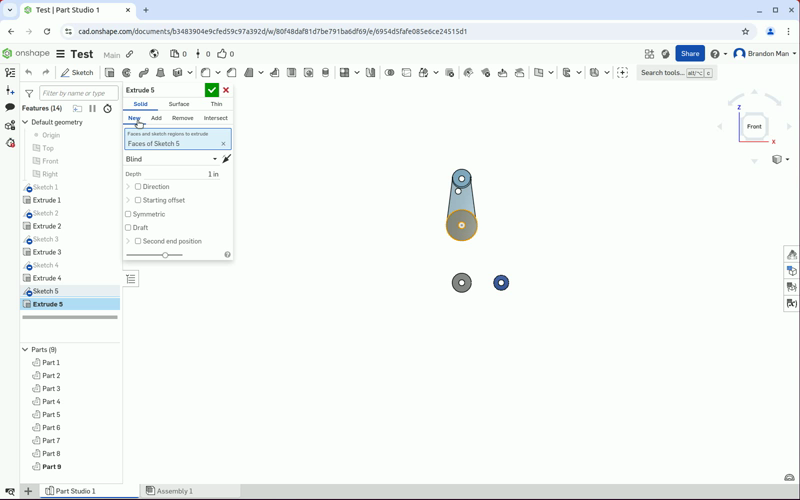
click(137, 120)
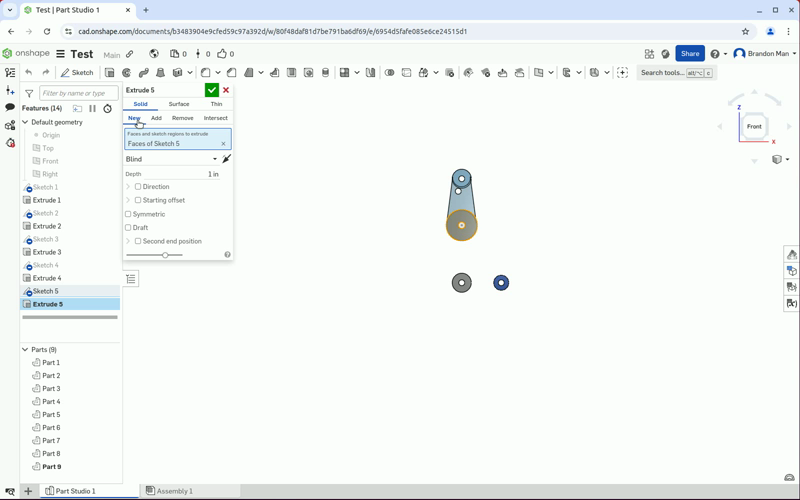
key(tab, 4)
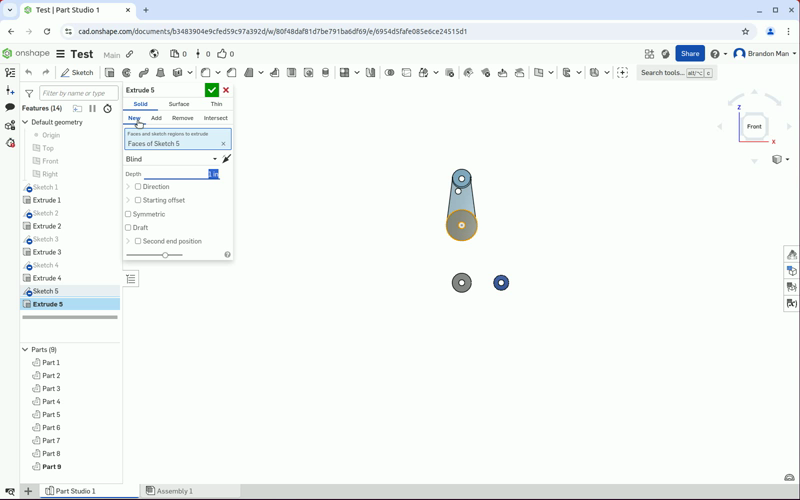
text(0.481)
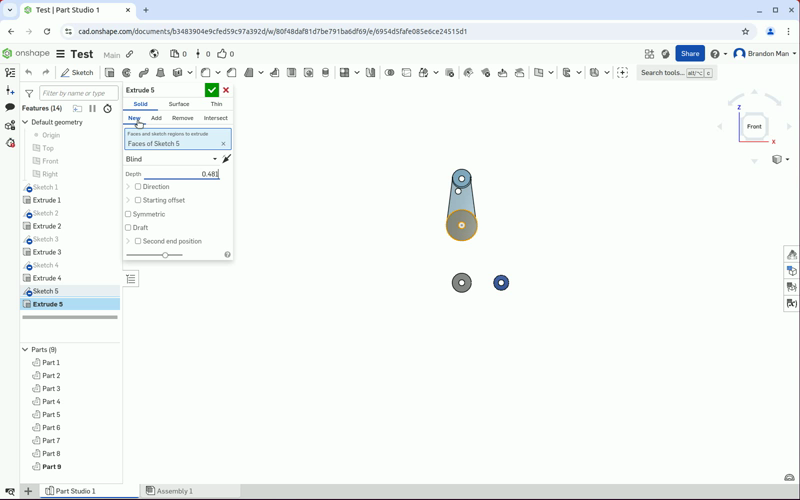
key(enter)
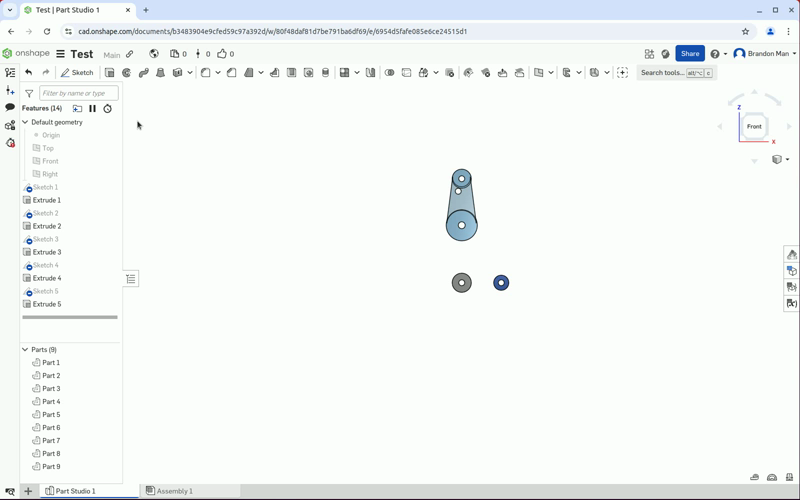
key(shift+h)
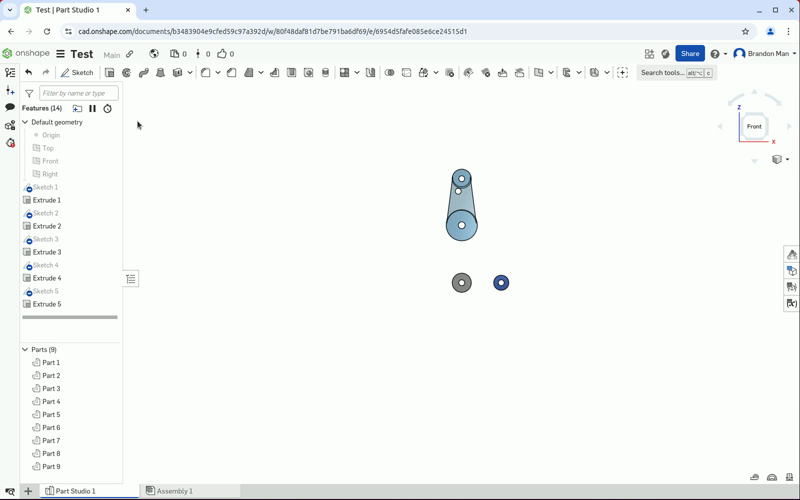
key(shift+h)
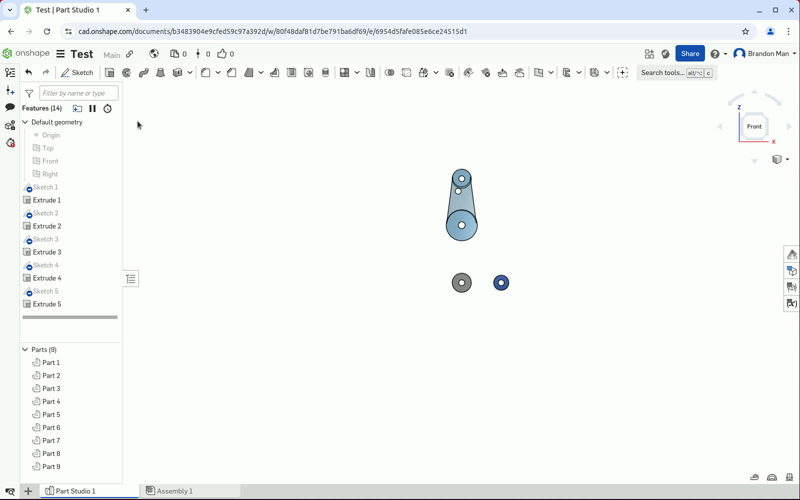
mouse_move(73, 189)
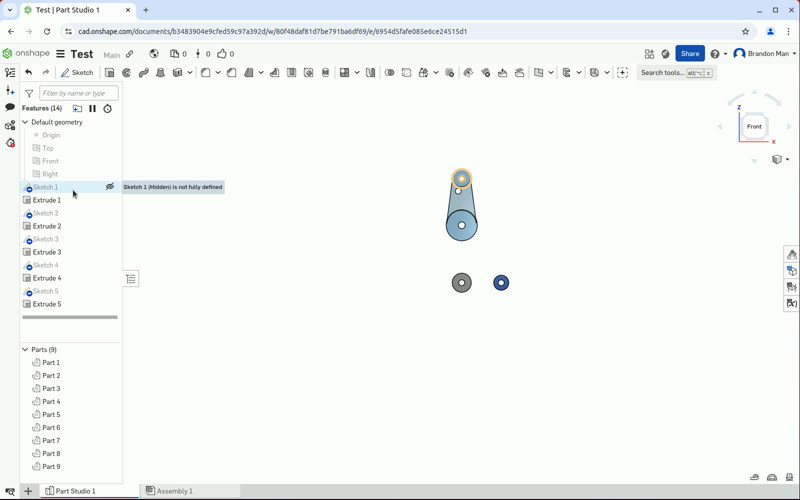
click(73, 189)
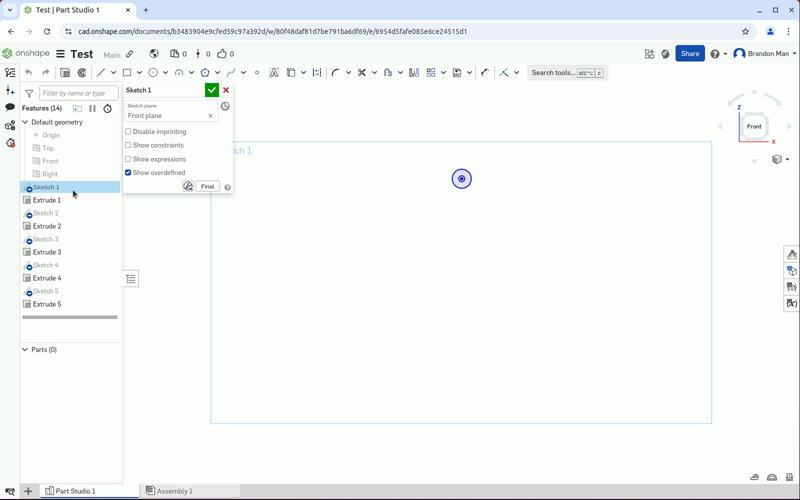
mouse_move(229, 92)
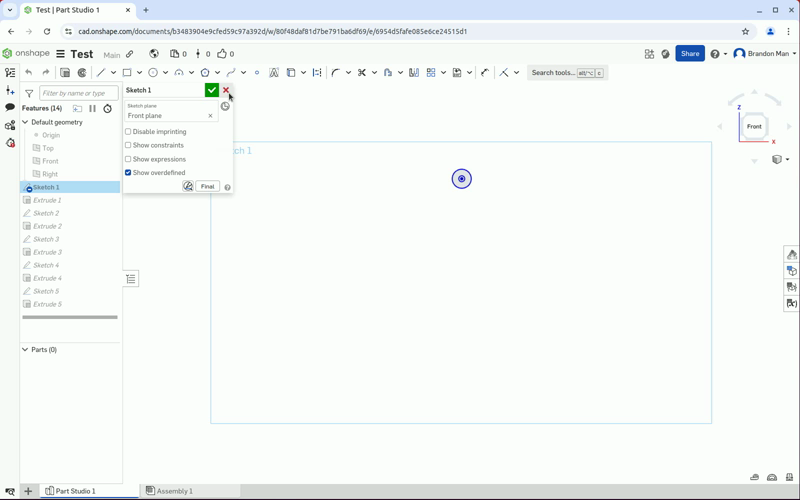
click(229, 92)
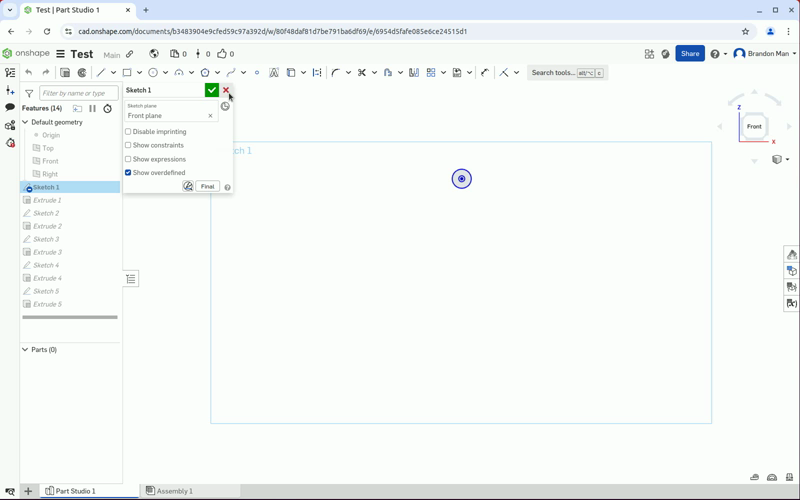
key(shift+s)
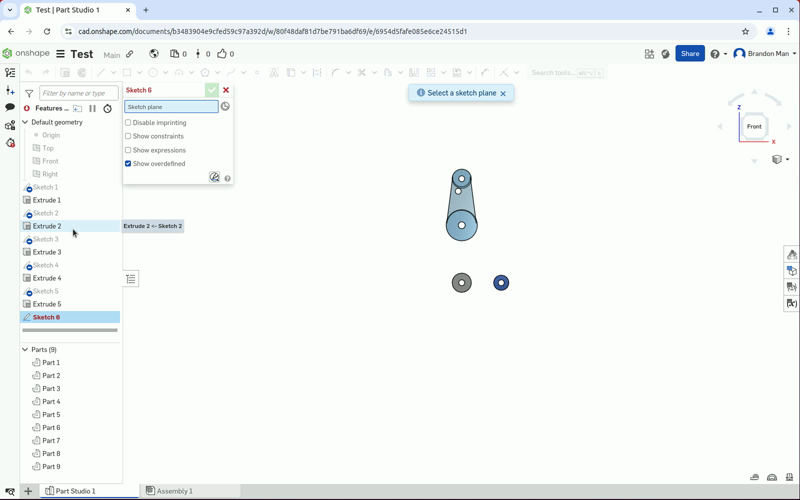
scroll(3)
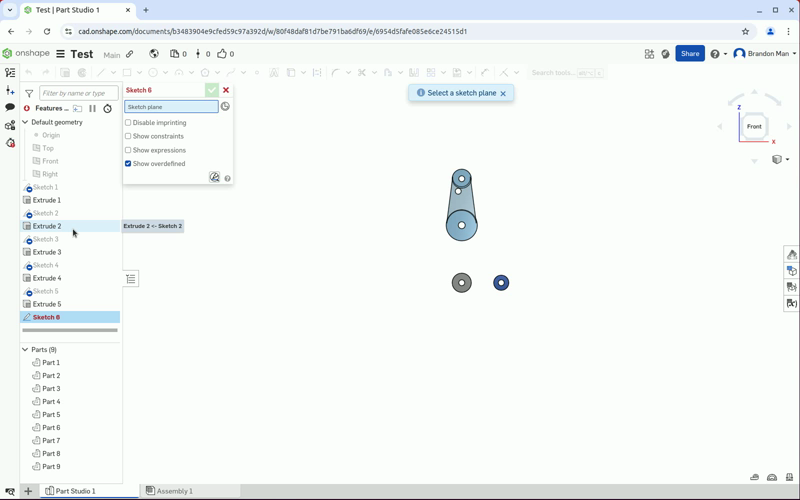
mouse_move(73, 163)
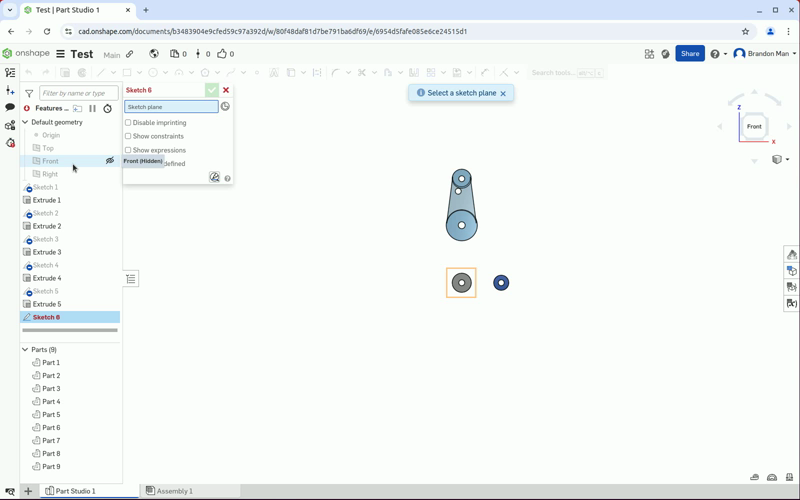
click(73, 163)
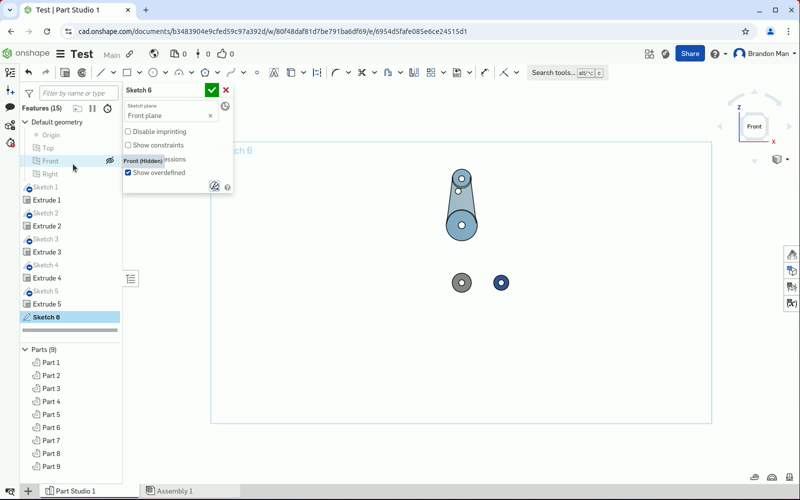
mouse_move(73, 352)
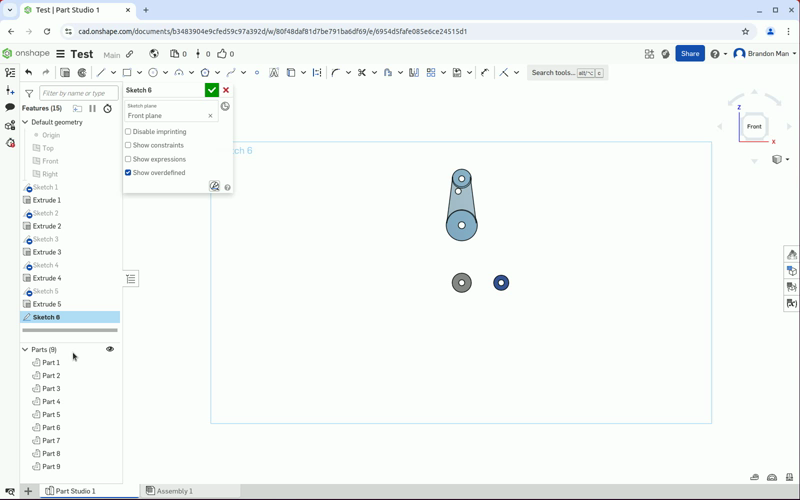
key(y)
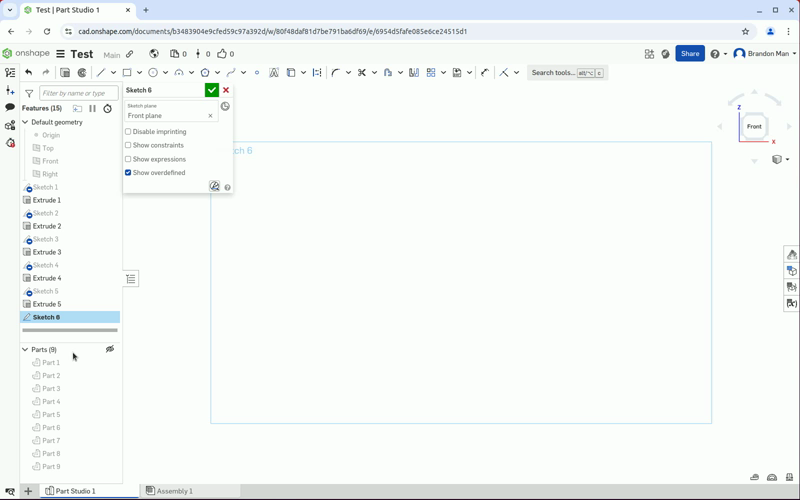
key(l)
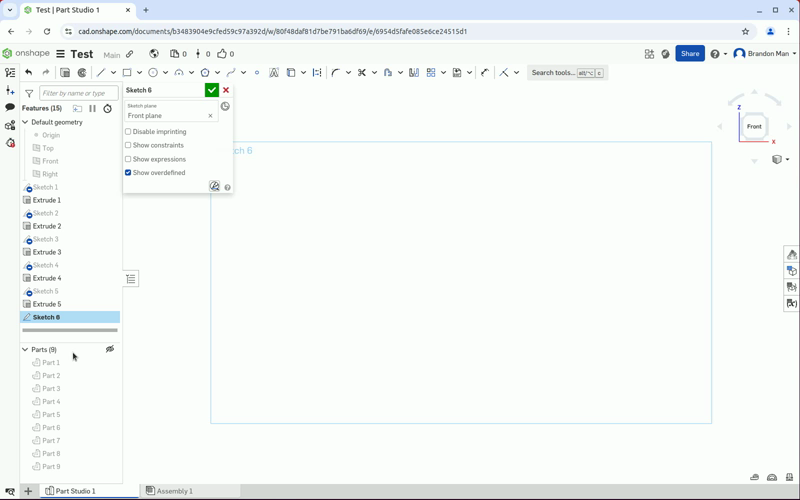
key_down(shift)
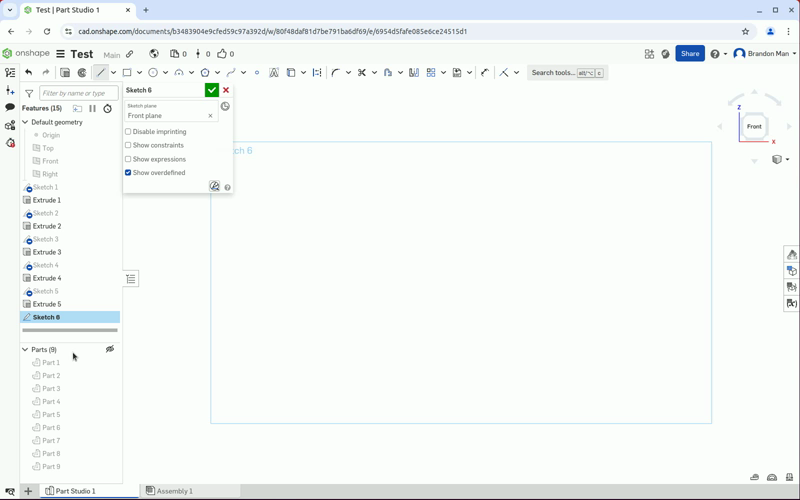
mouse_move(446, 226)
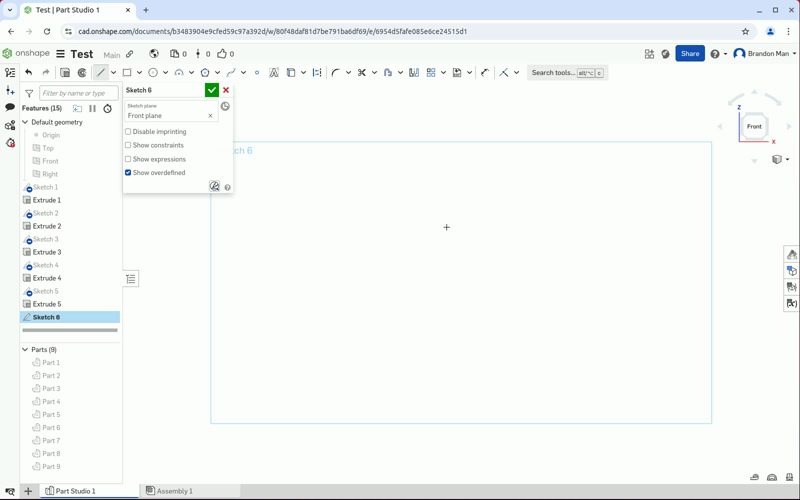
click(446, 226)
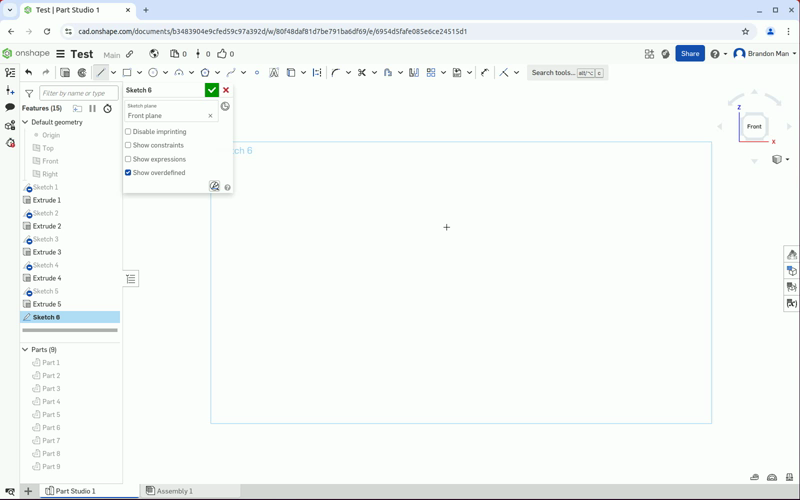
key_up(shift)
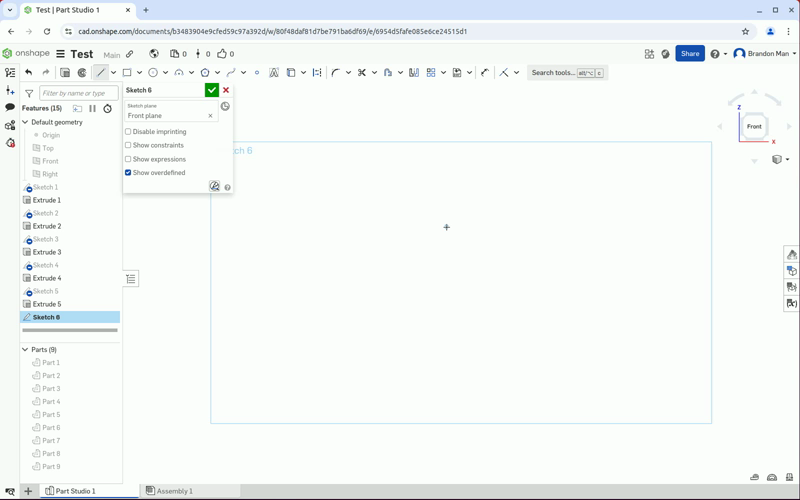
key_down(shift)
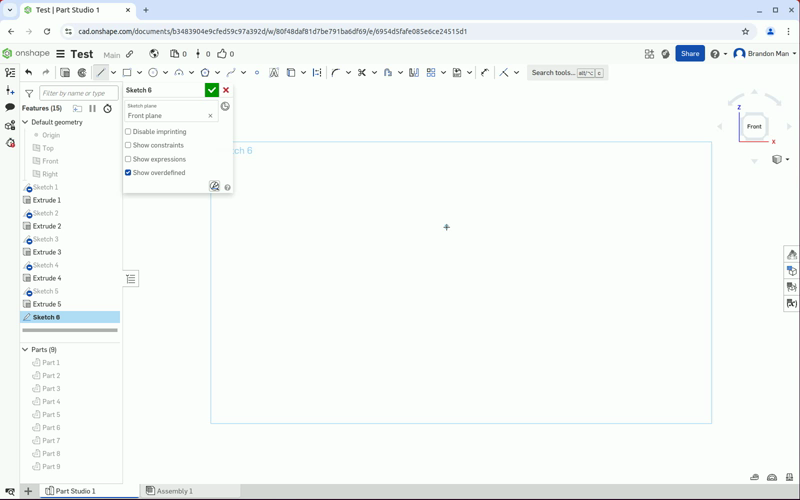
mouse_move(476, 226)
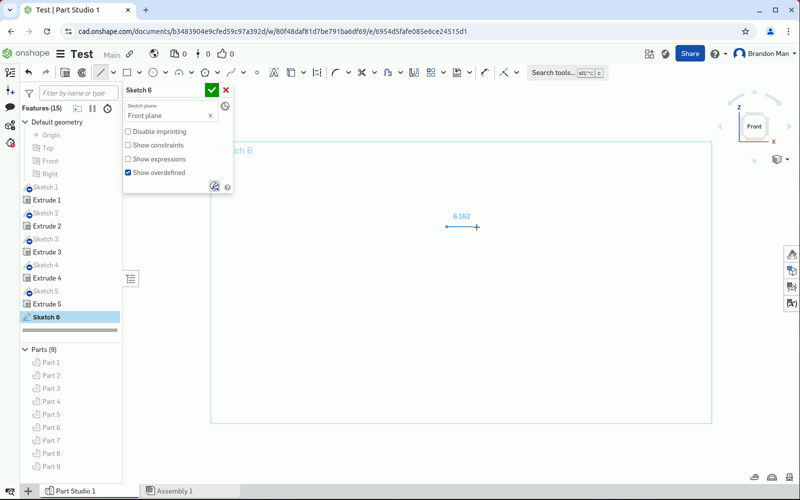
mouse_move(452, 284)
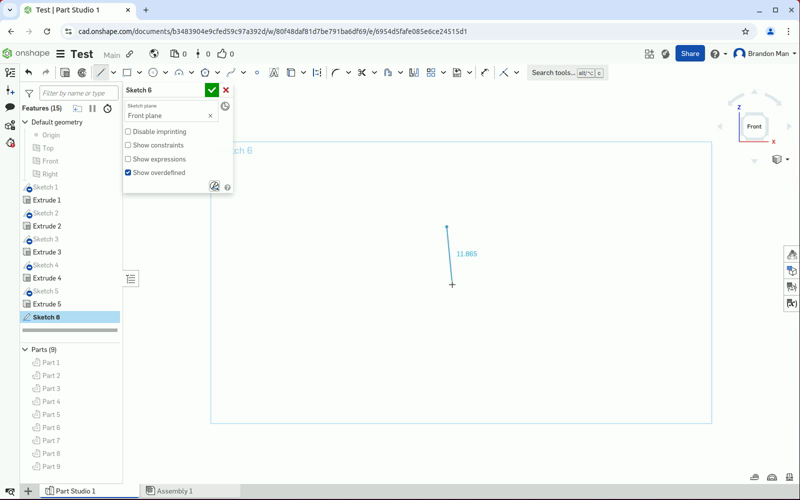
click(452, 284)
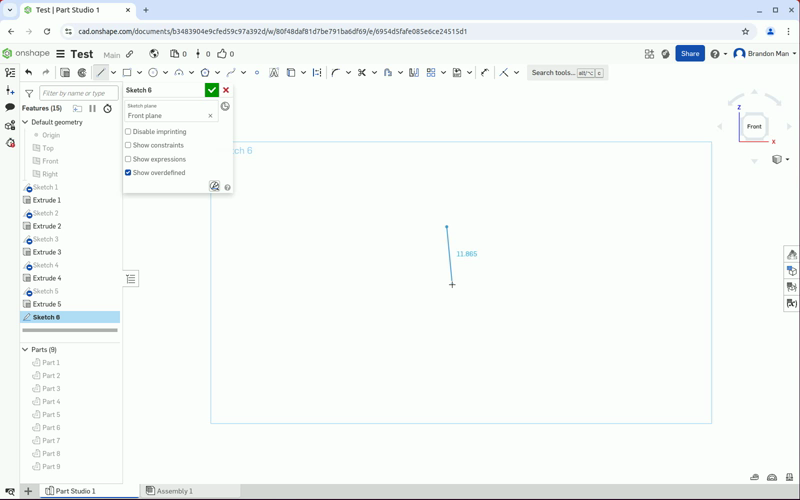
key_up(shift)
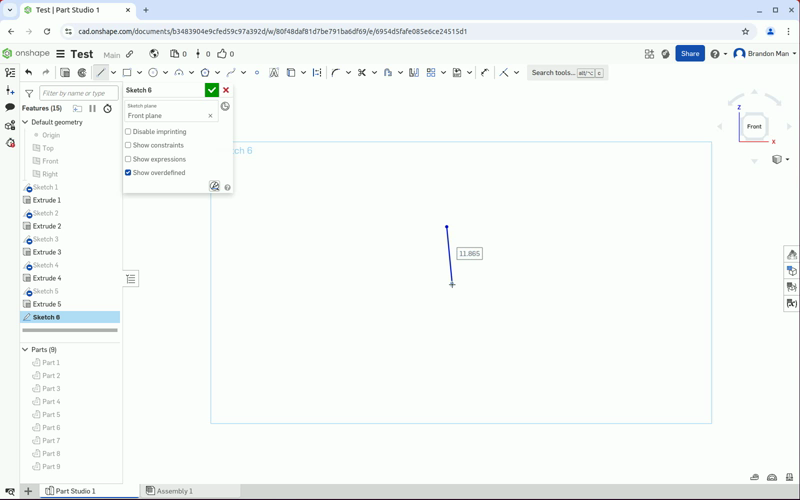
key(esc)
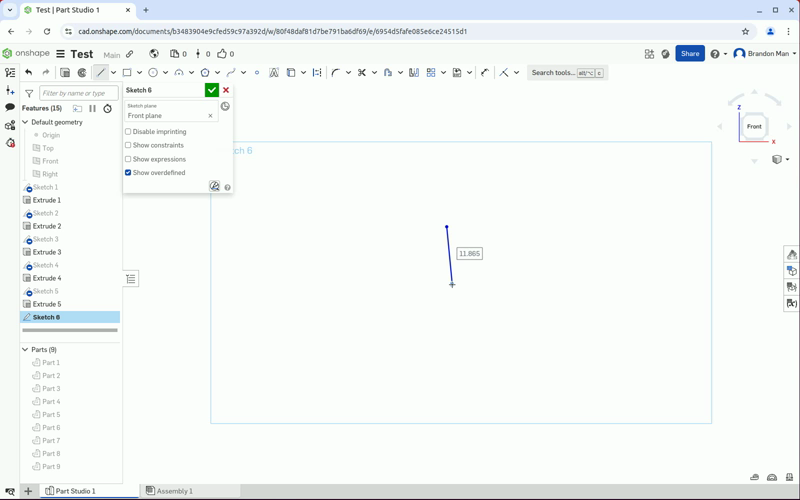
key(a)
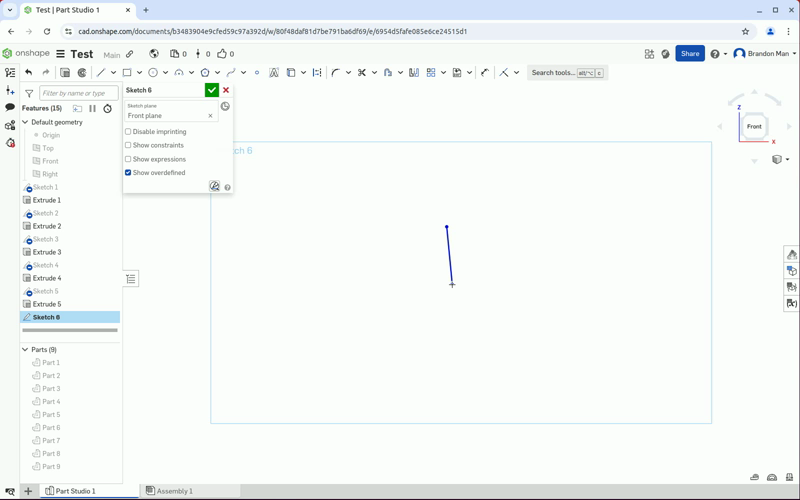
mouse_move(452, 284)
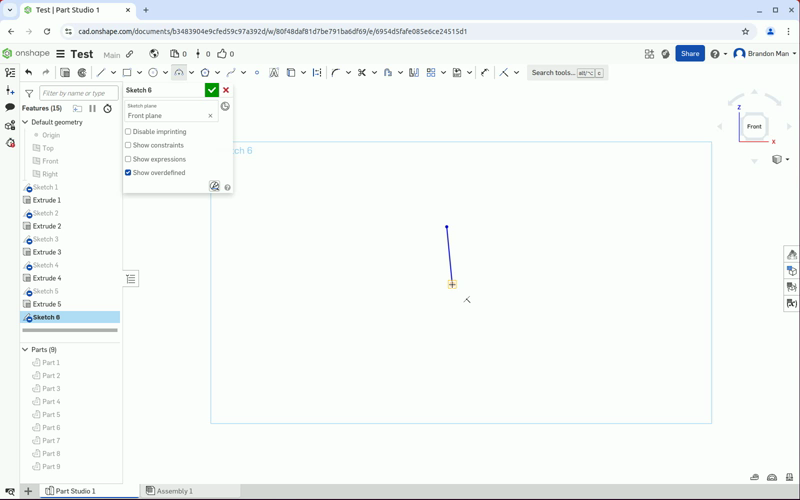
click(452, 284)
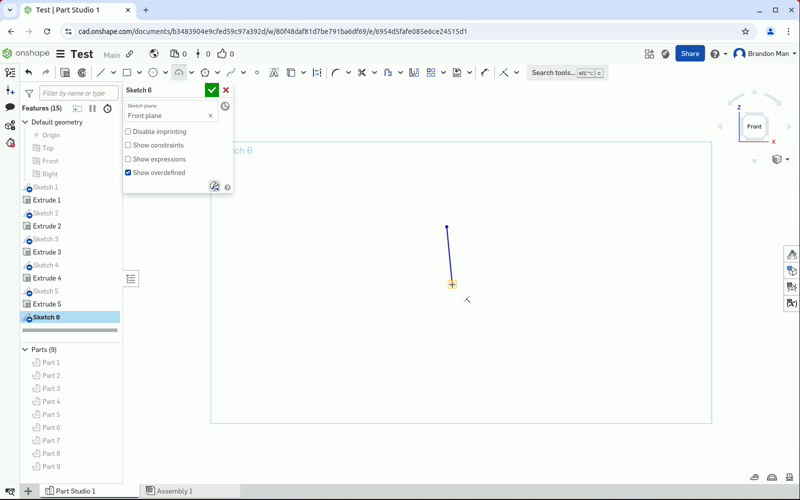
key_down(shift)
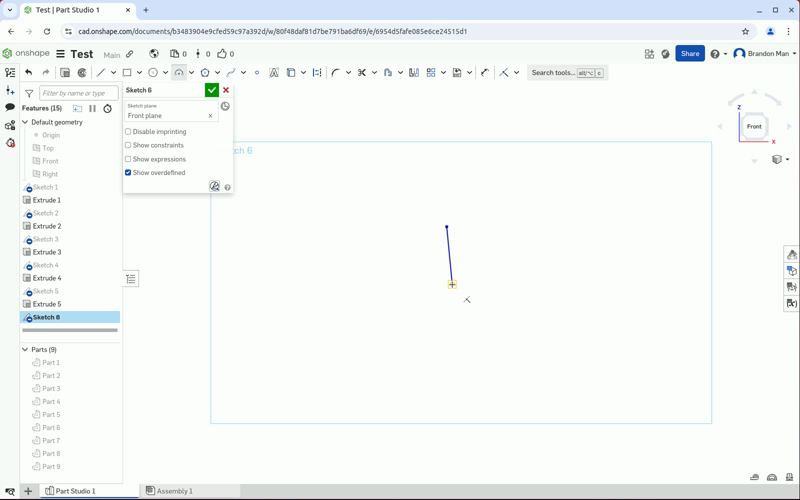
mouse_move(461, 291)
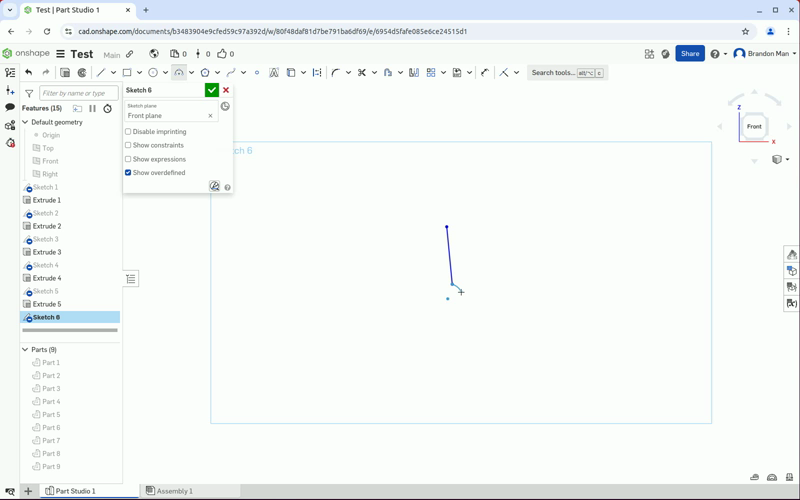
click(461, 291)
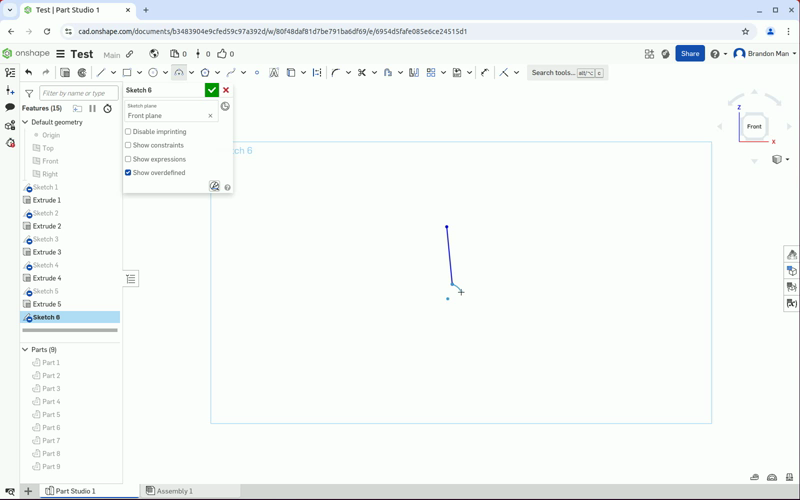
mouse_move(466, 276)
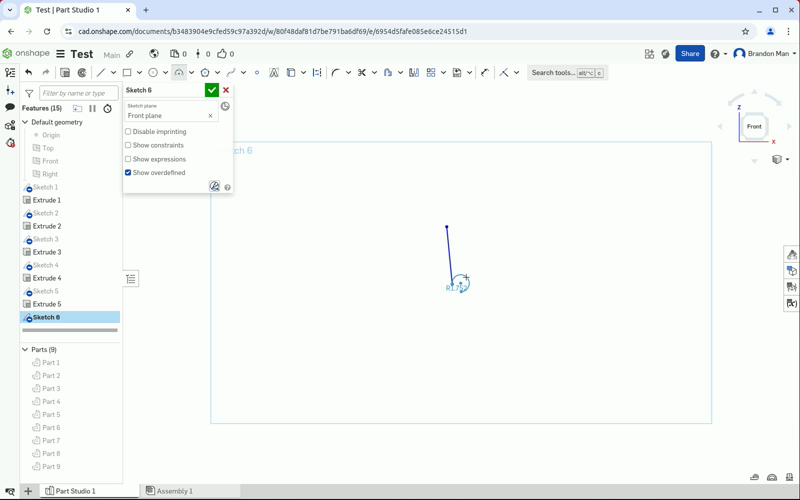
click(466, 276)
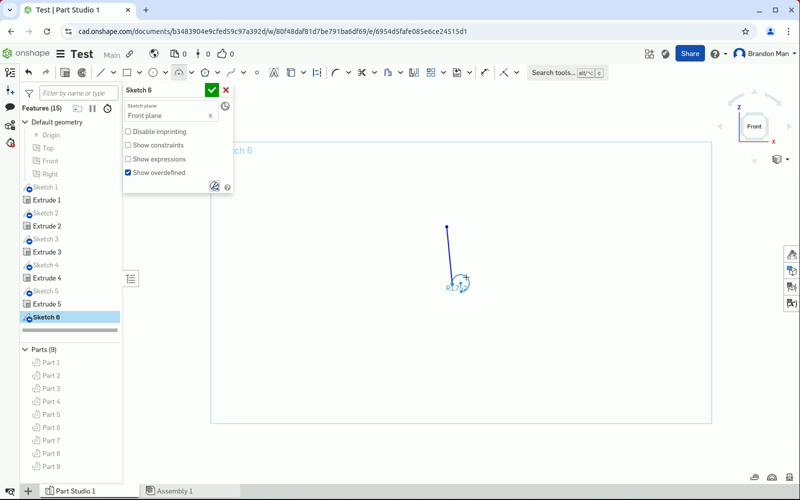
key_up(shift)
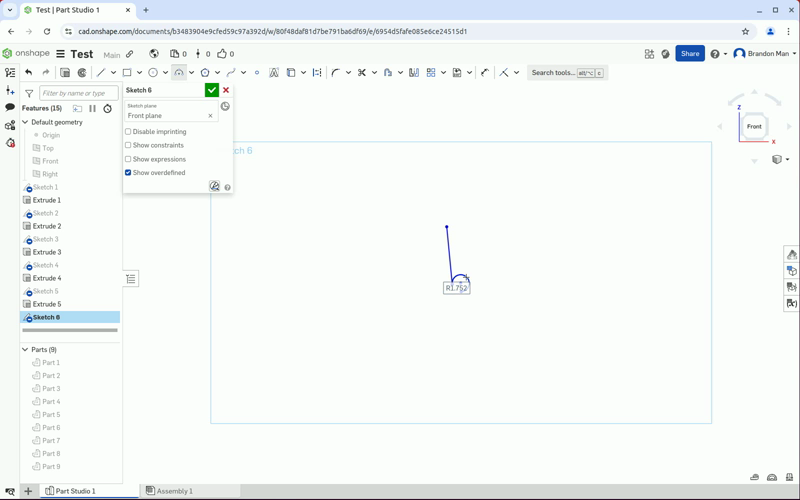
key(esc)
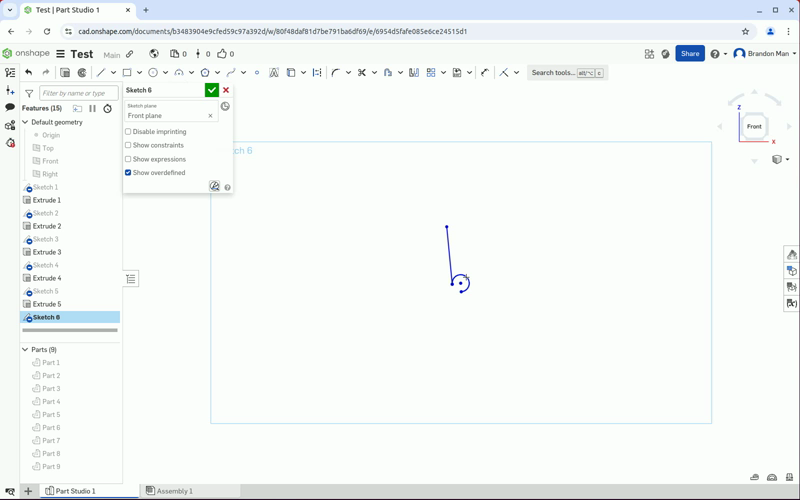
key(l)
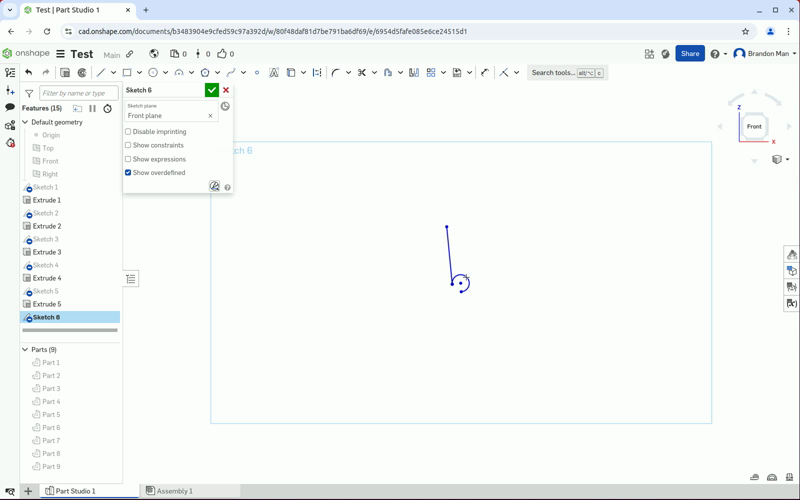
mouse_move(461, 291)
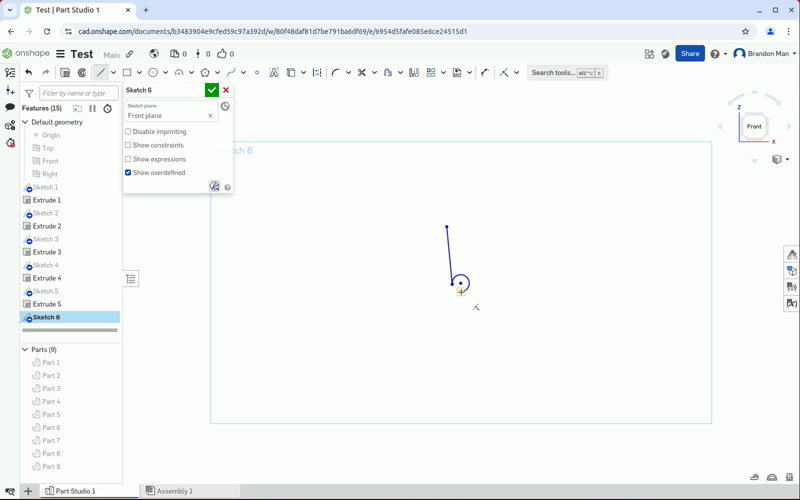
click(461, 291)
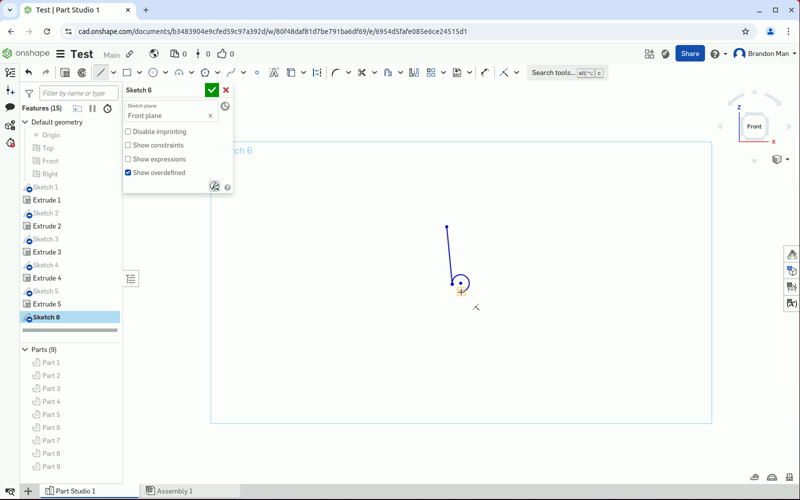
key_down(shift)
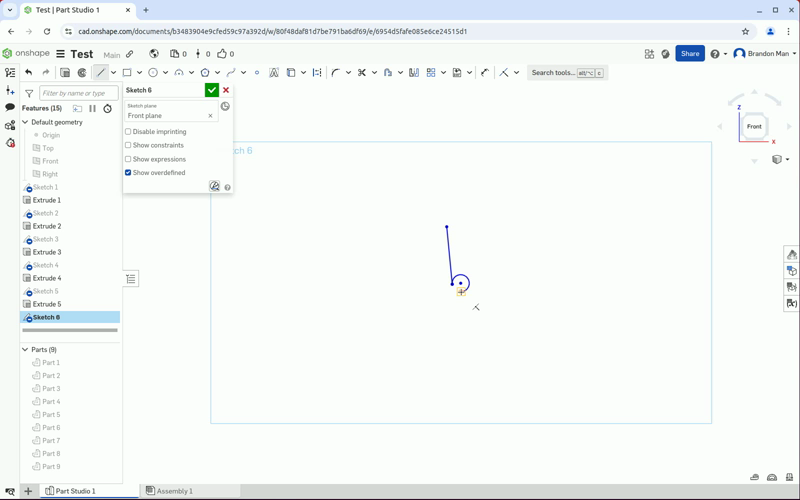
mouse_move(491, 291)
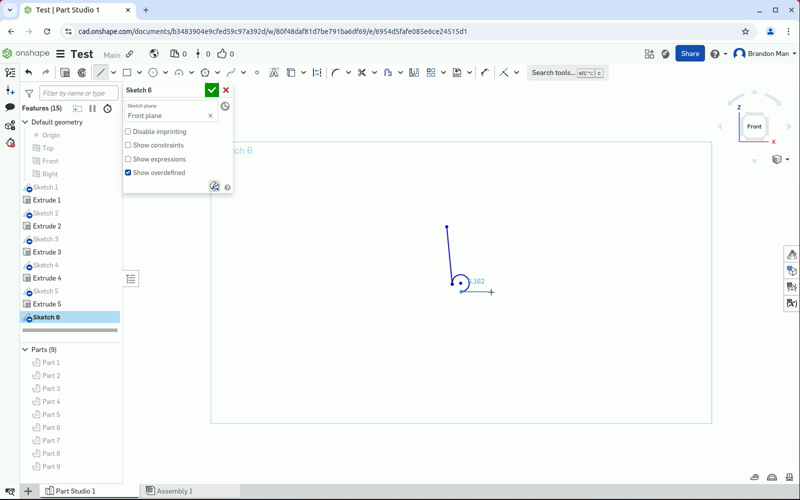
mouse_move(502, 290)
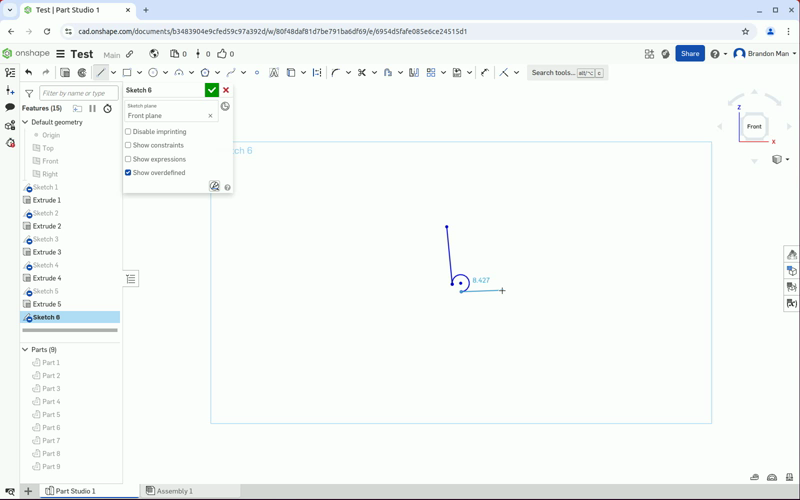
click(502, 290)
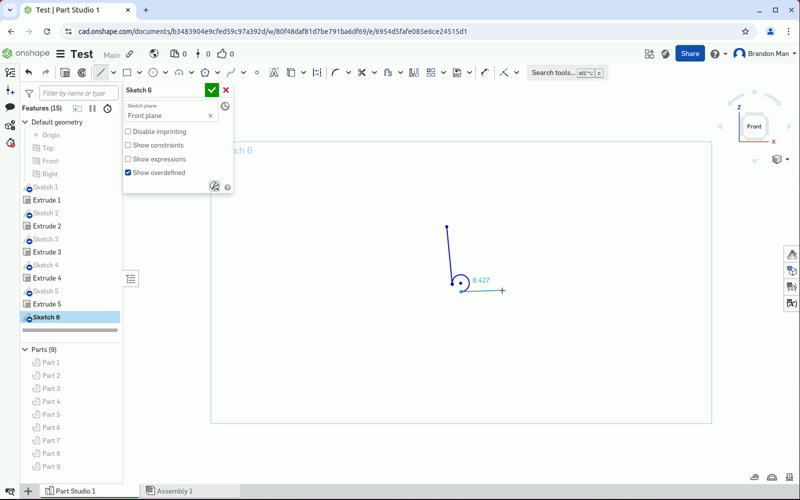
key_up(shift)
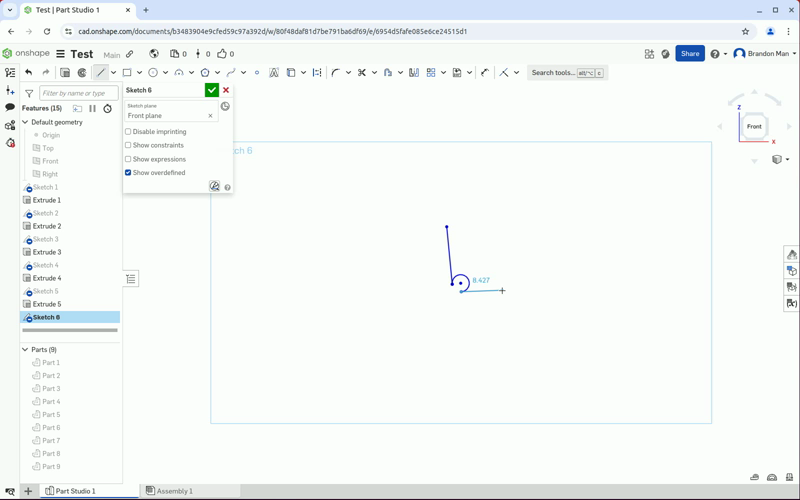
key(esc)
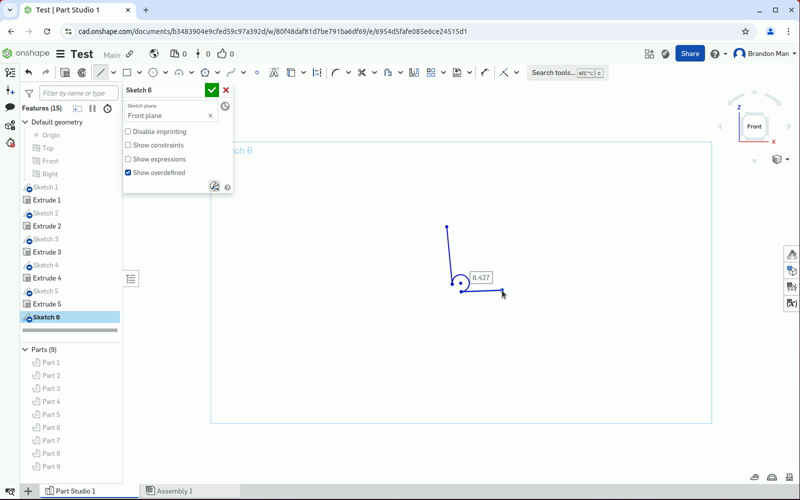
key(a)
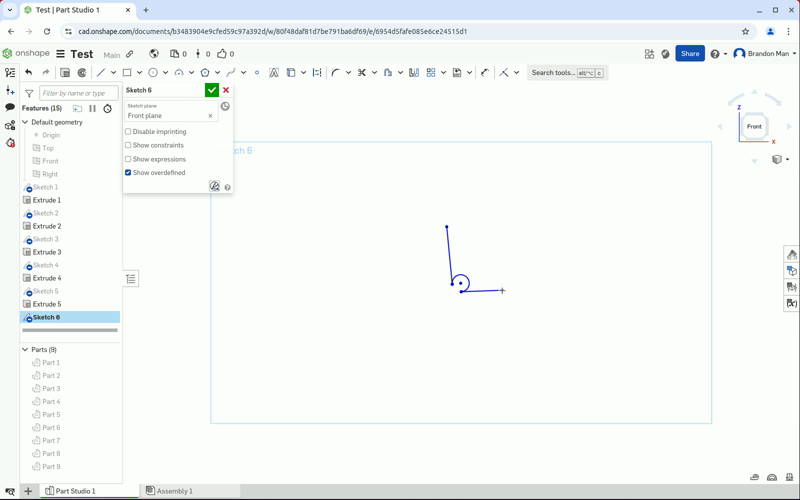
mouse_move(502, 290)
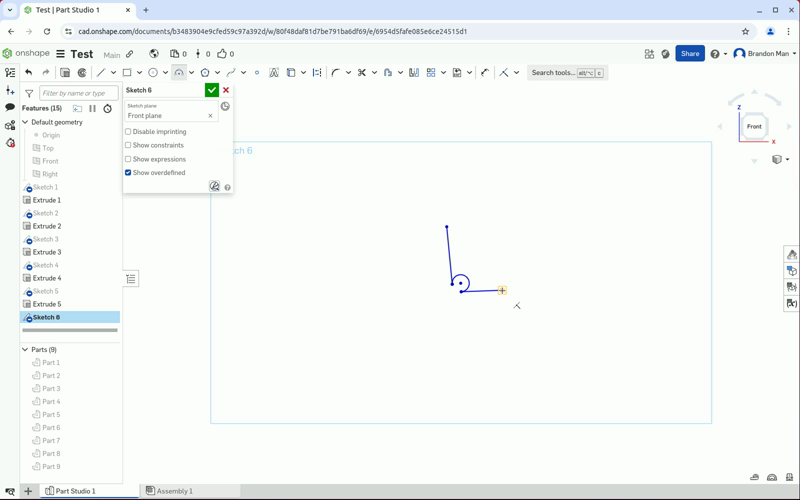
click(502, 290)
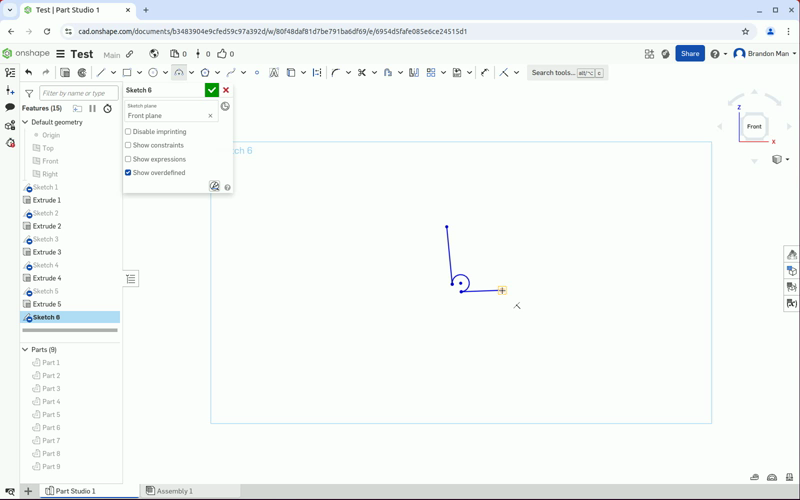
key_down(shift)
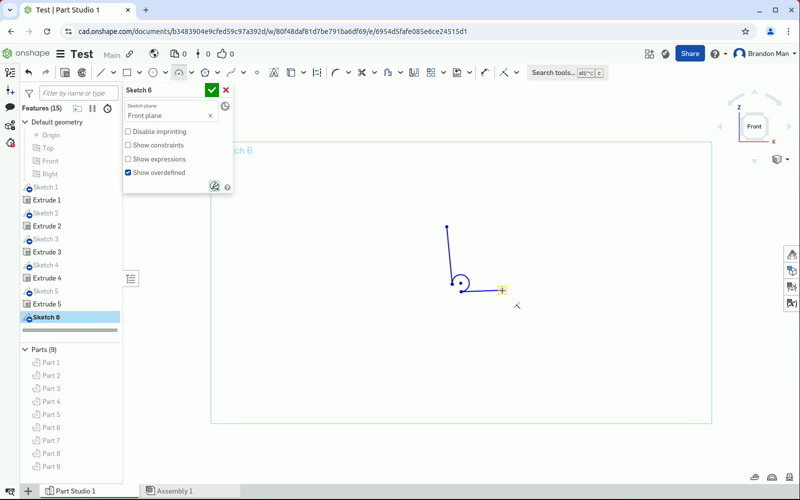
mouse_move(502, 276)
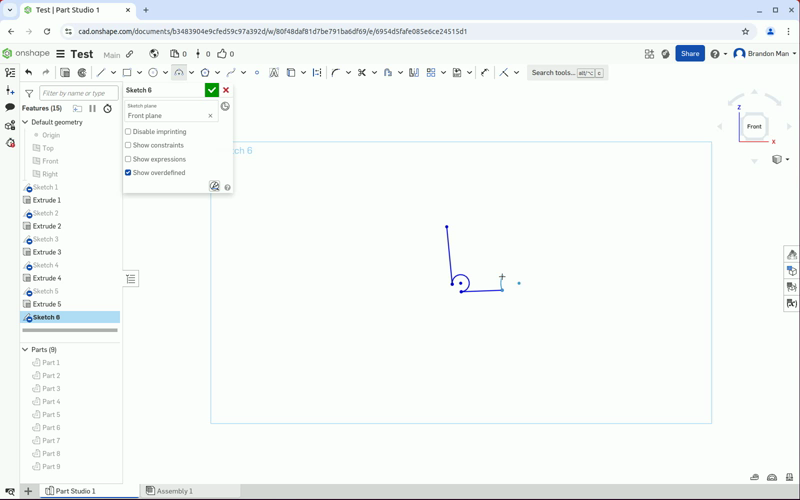
click(502, 276)
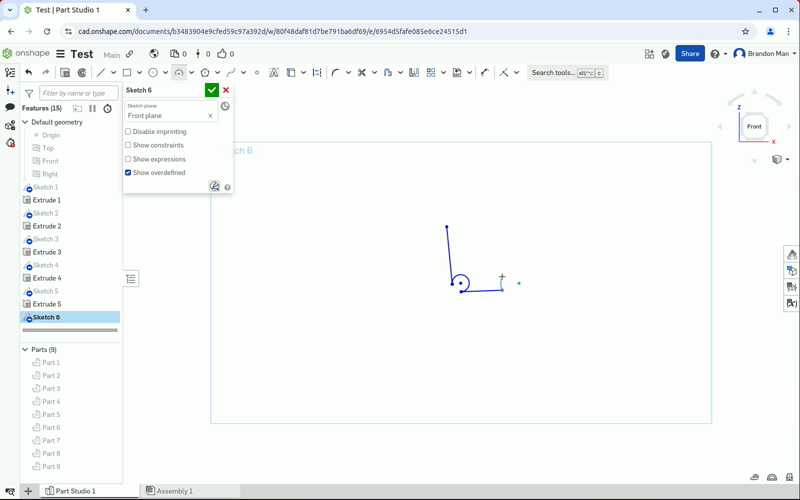
mouse_move(494, 282)
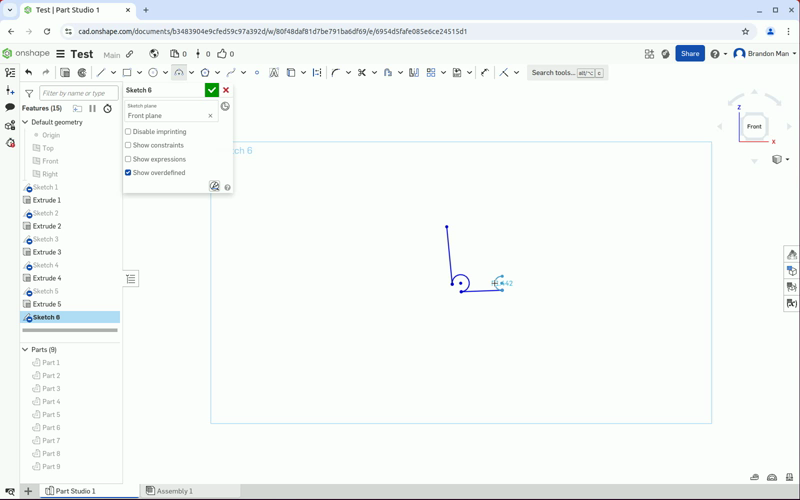
click(494, 282)
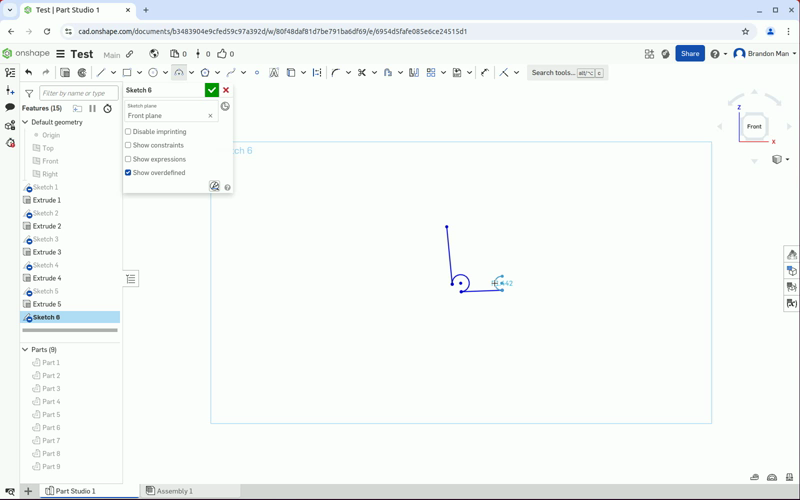
key_up(shift)
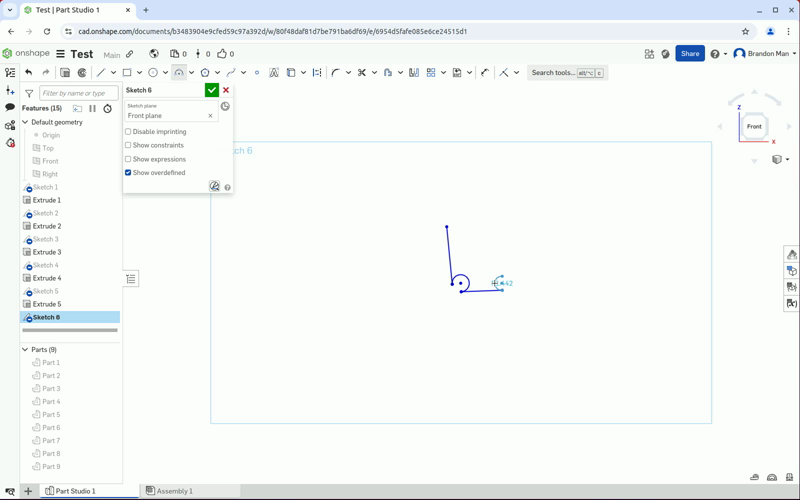
key(esc)
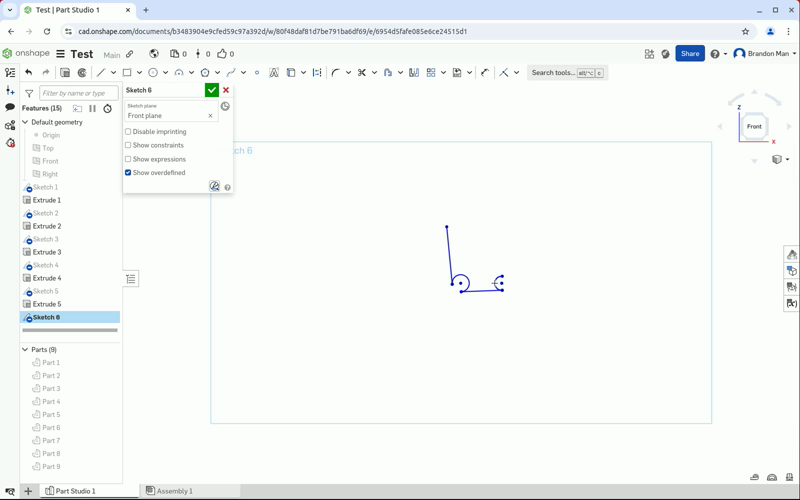
key(l)
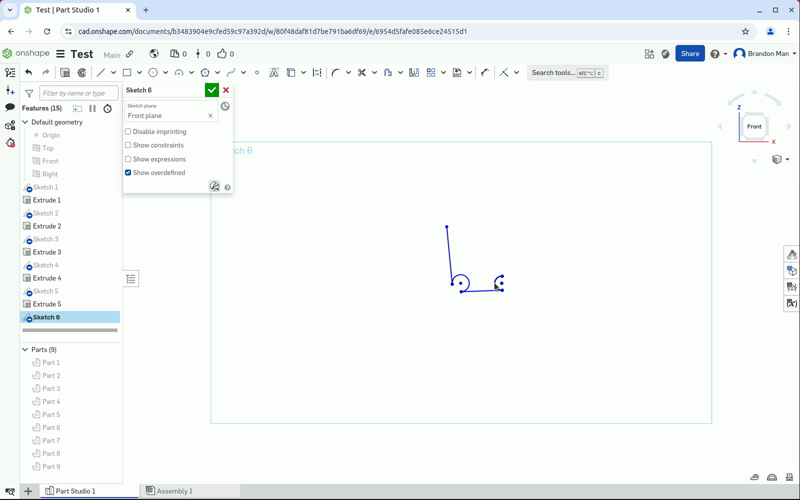
mouse_move(502, 276)
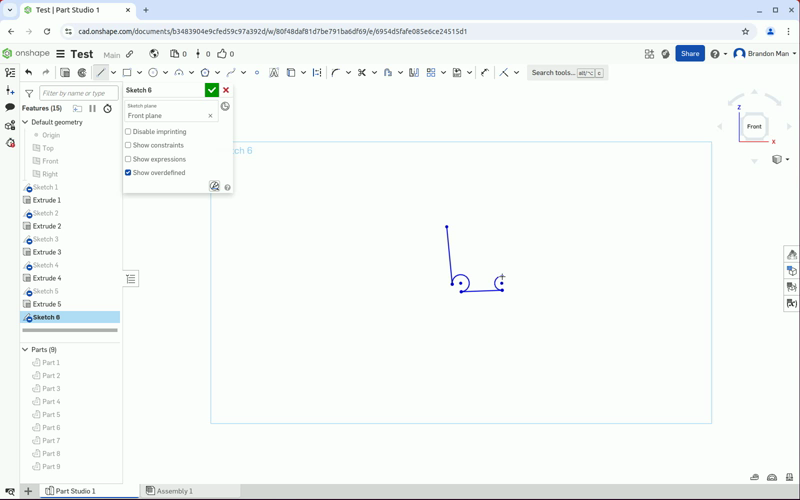
click(502, 276)
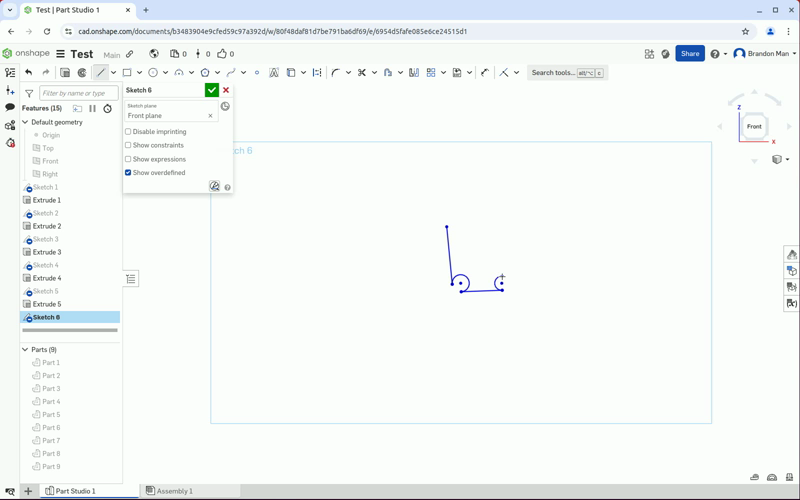
key_down(shift)
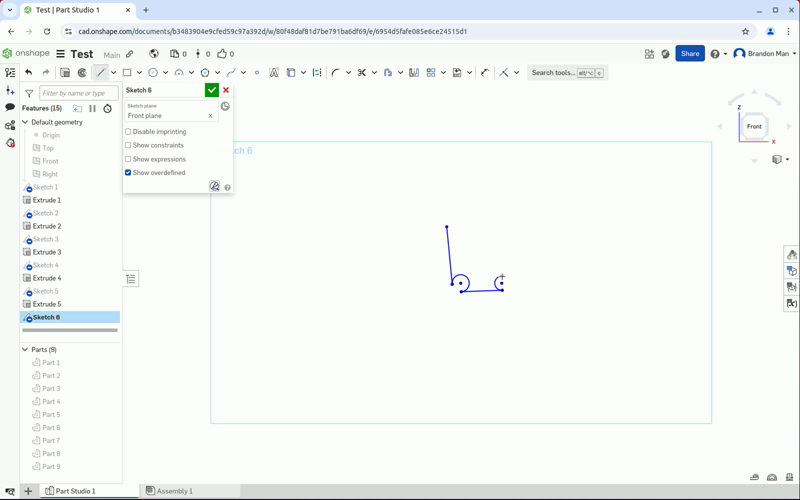
mouse_move(532, 276)
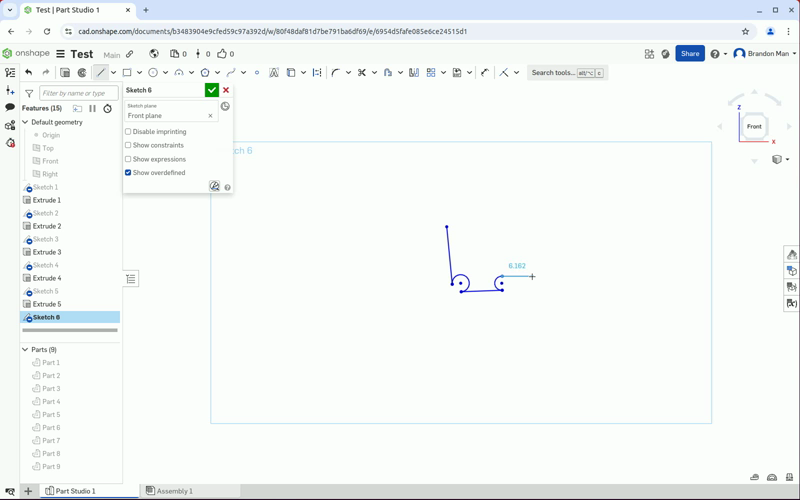
mouse_move(478, 275)
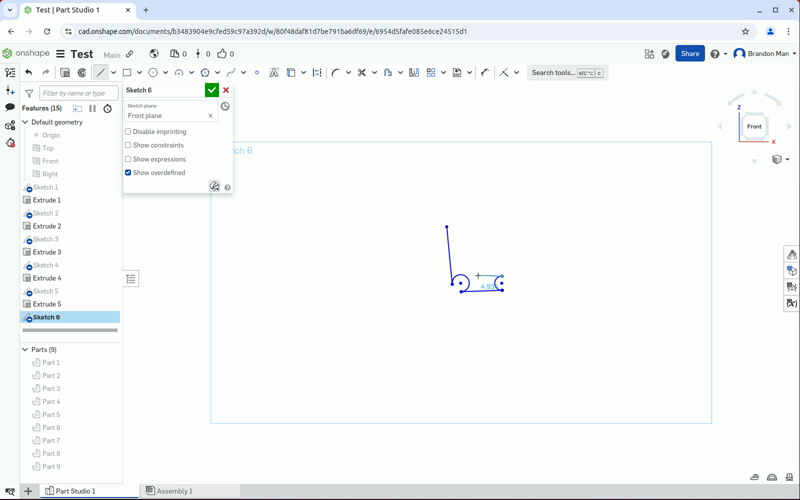
click(478, 275)
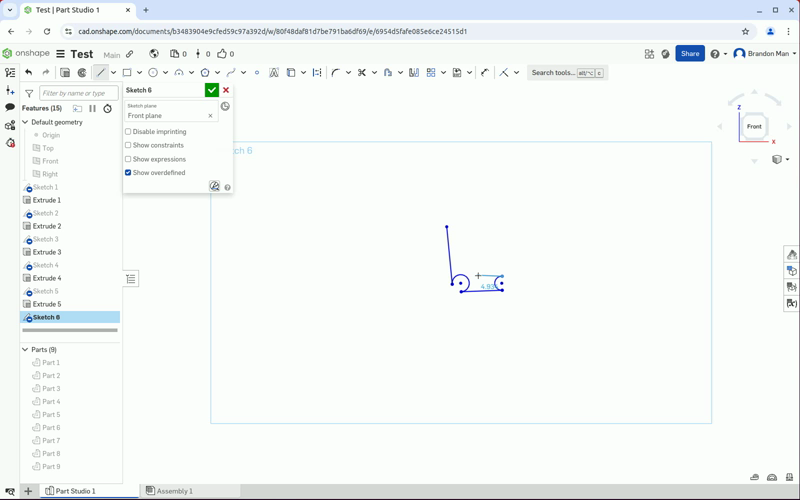
key_up(shift)
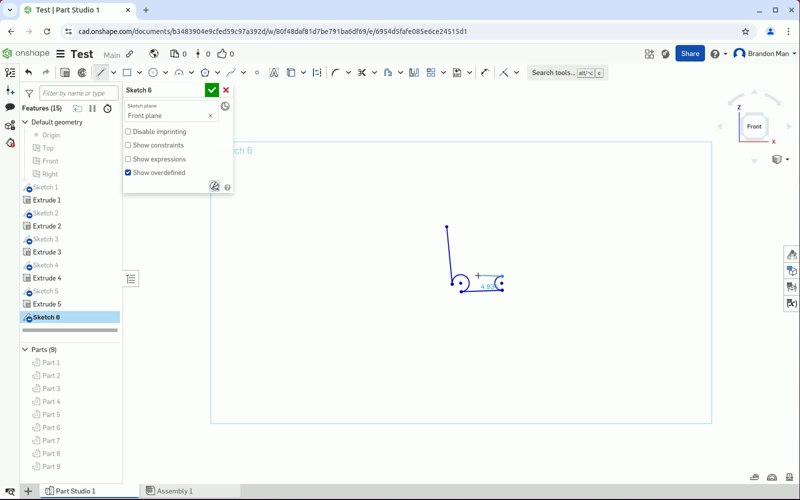
key(esc)
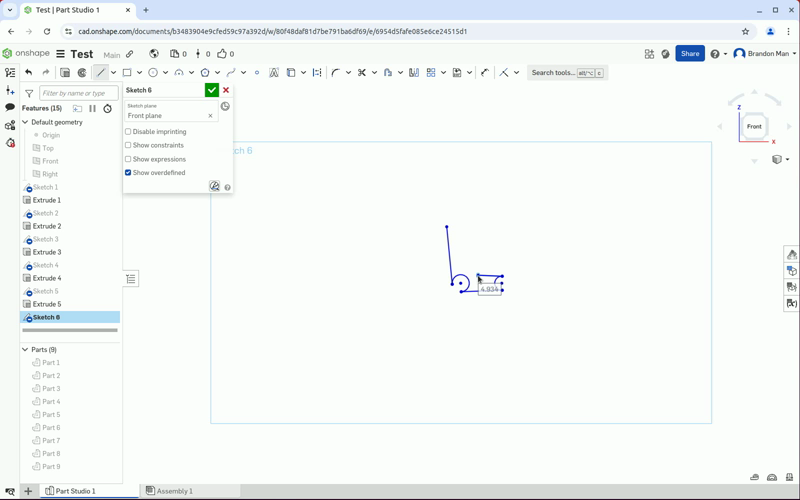
key(a)
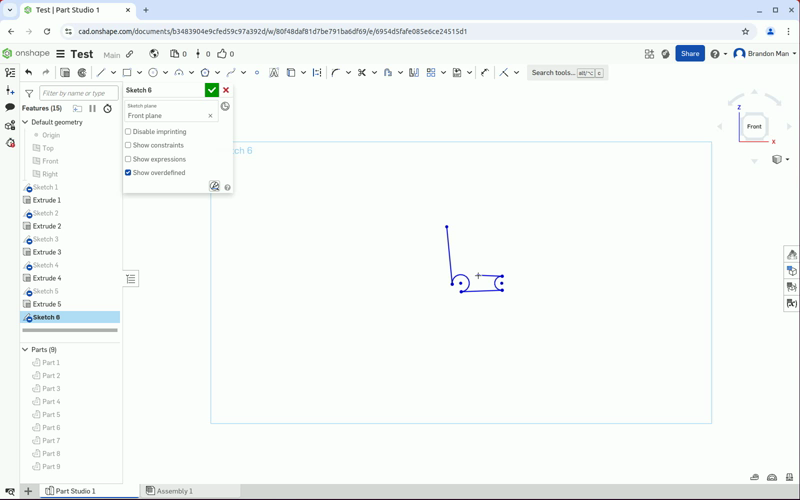
mouse_move(478, 275)
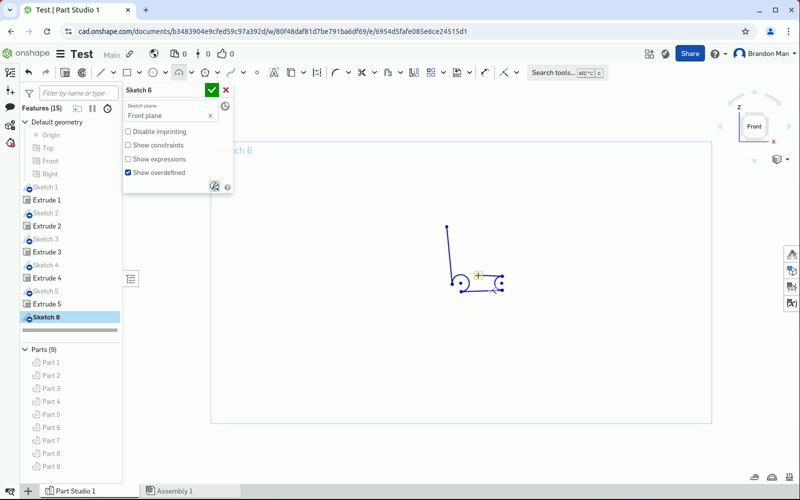
click(478, 275)
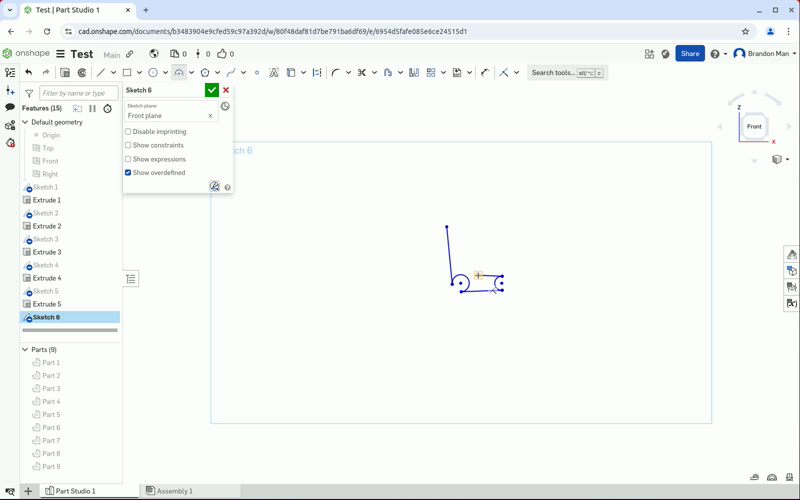
key_down(shift)
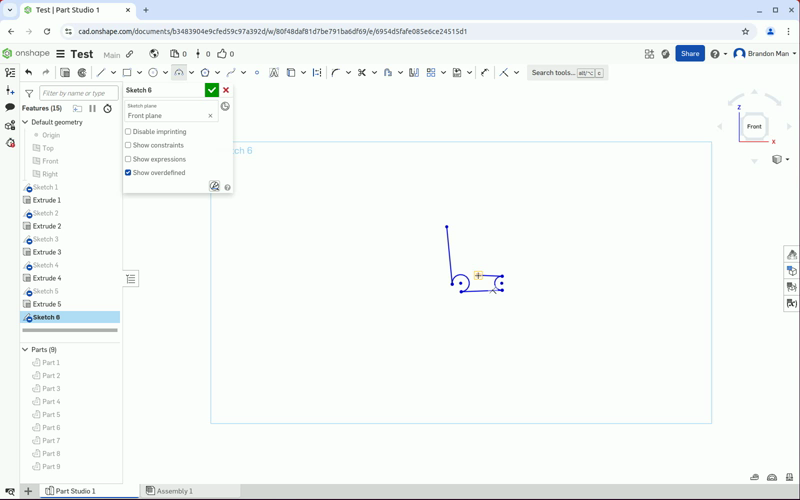
mouse_move(471, 267)
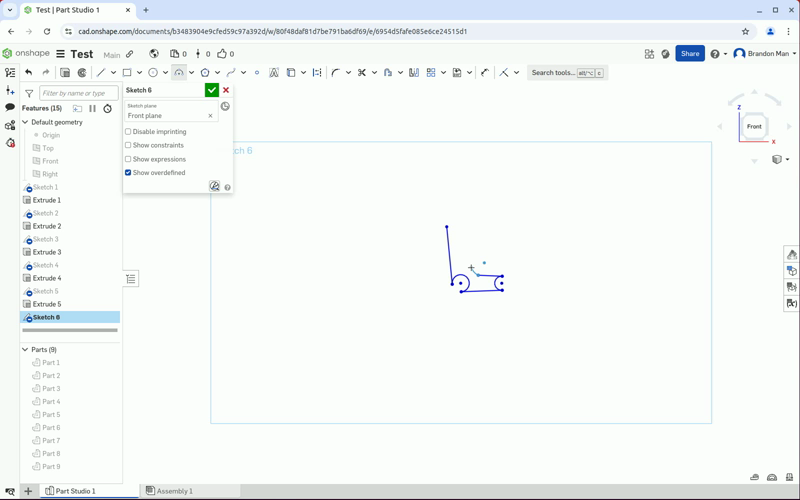
click(471, 267)
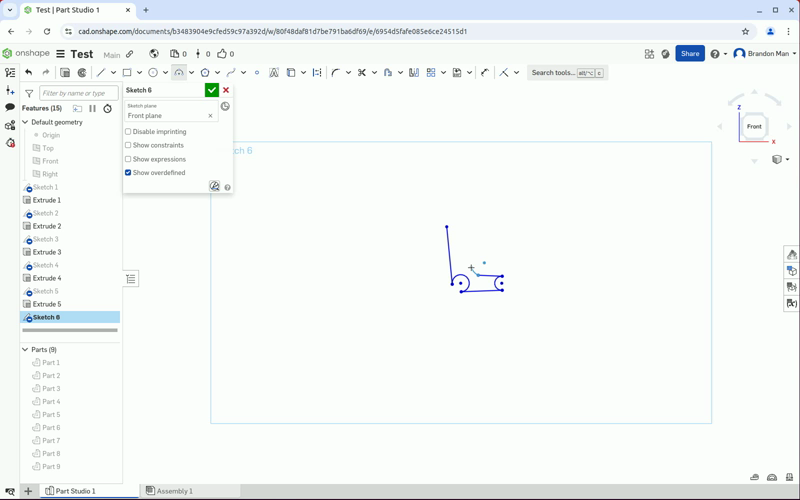
mouse_move(472, 272)
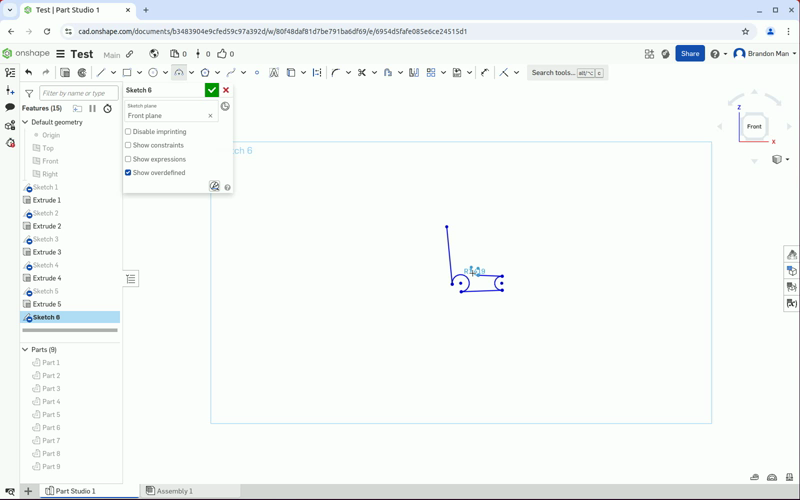
click(472, 272)
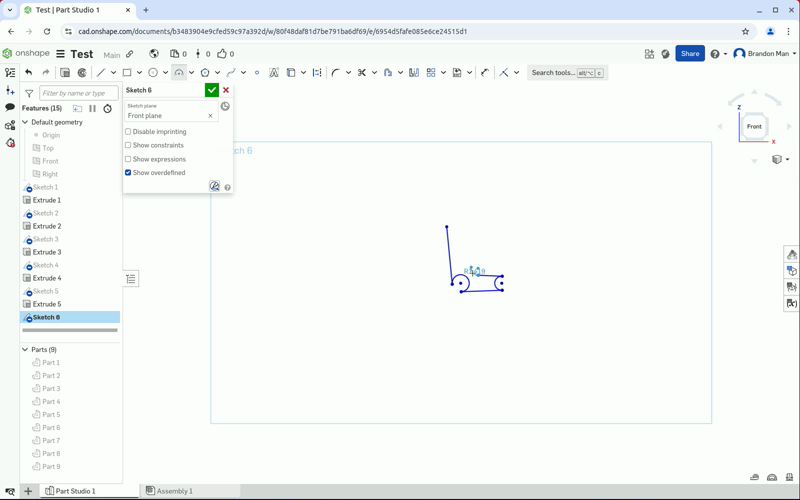
key_up(shift)
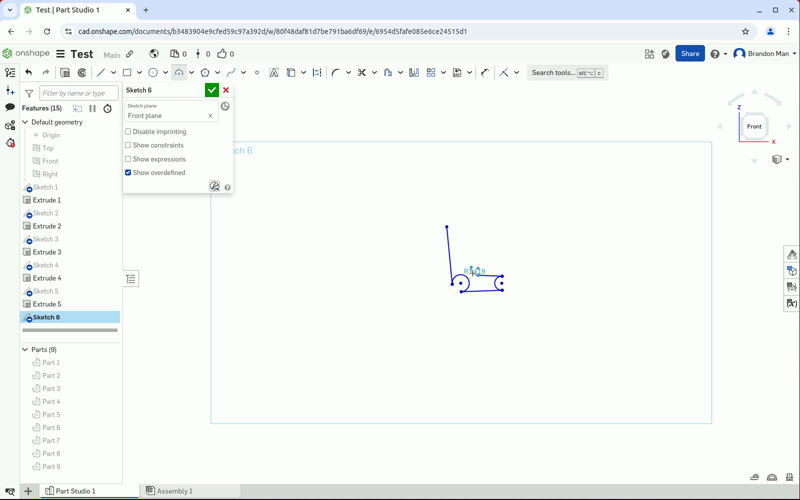
key(esc)
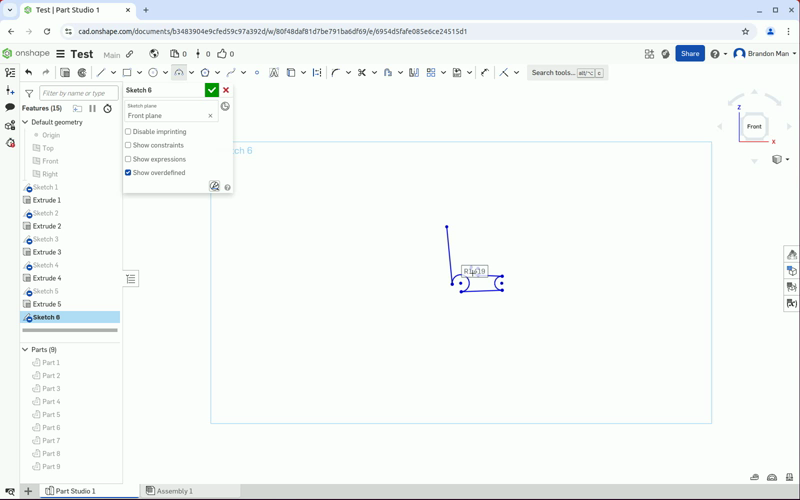
key(l)
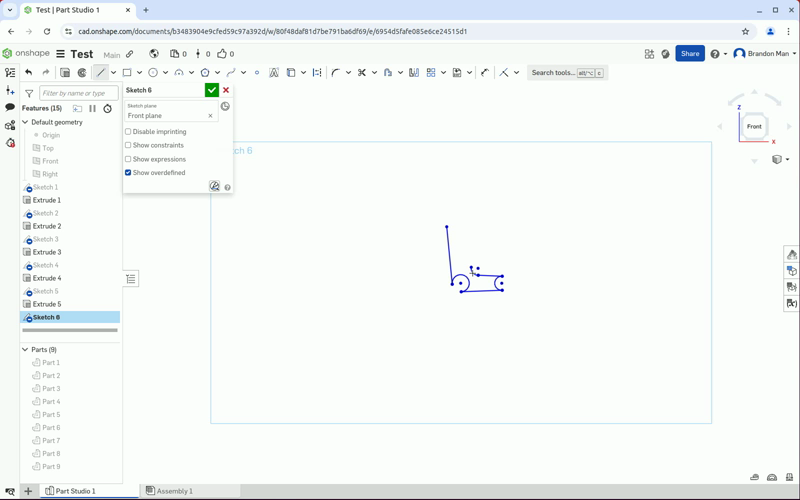
mouse_move(471, 267)
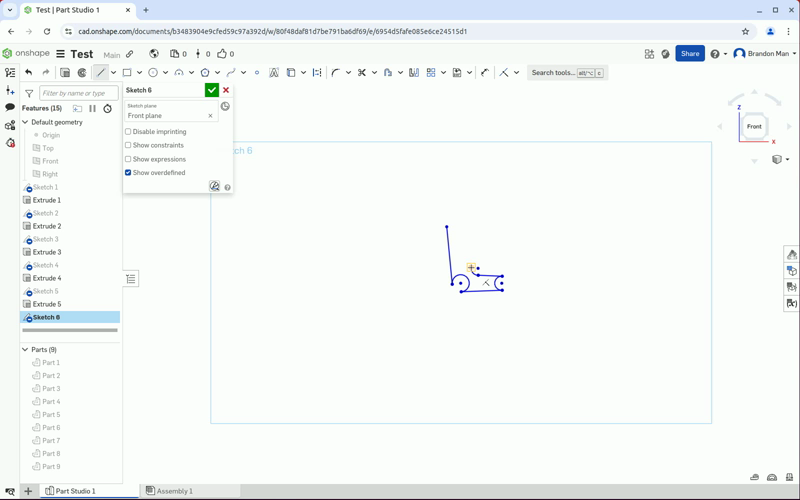
click(471, 267)
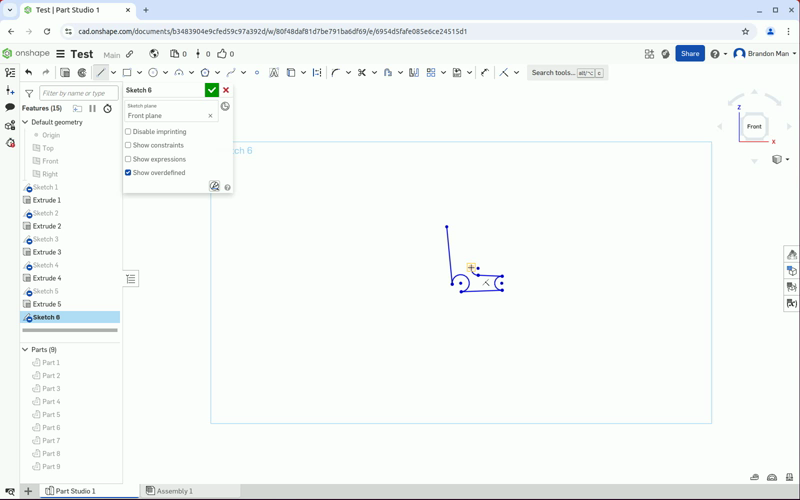
key_down(shift)
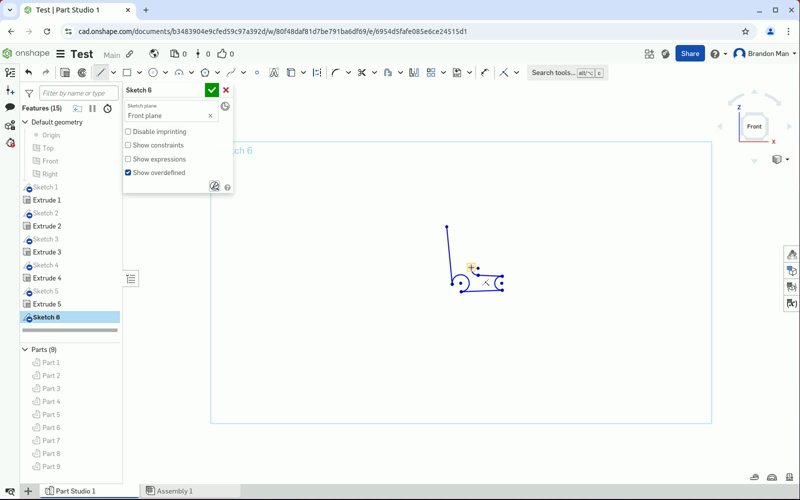
mouse_move(501, 267)
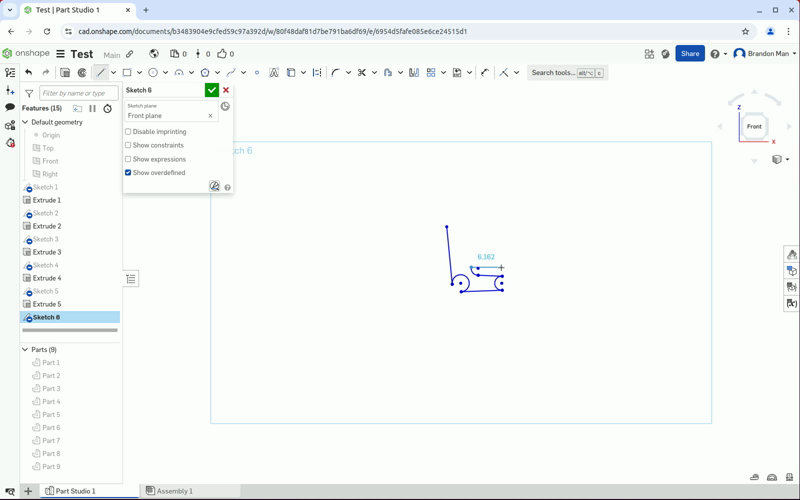
mouse_move(475, 226)
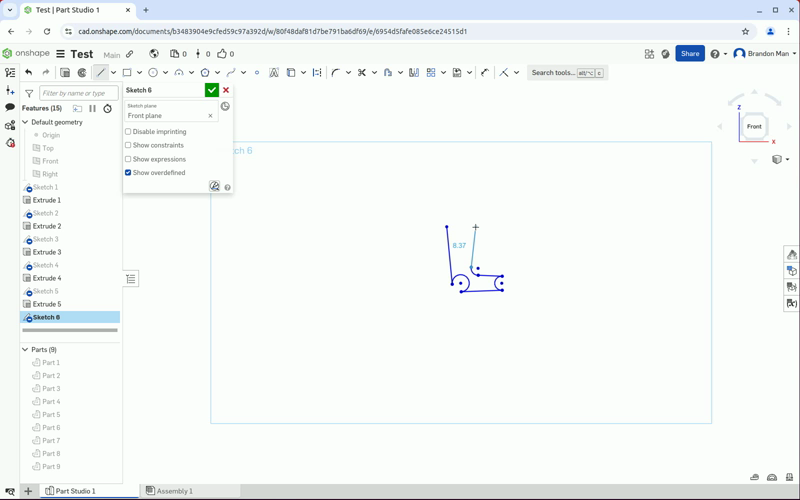
click(475, 226)
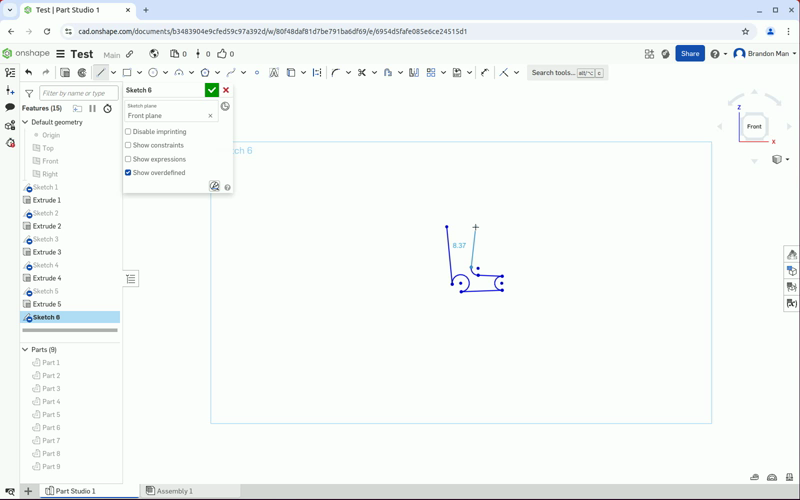
key_up(shift)
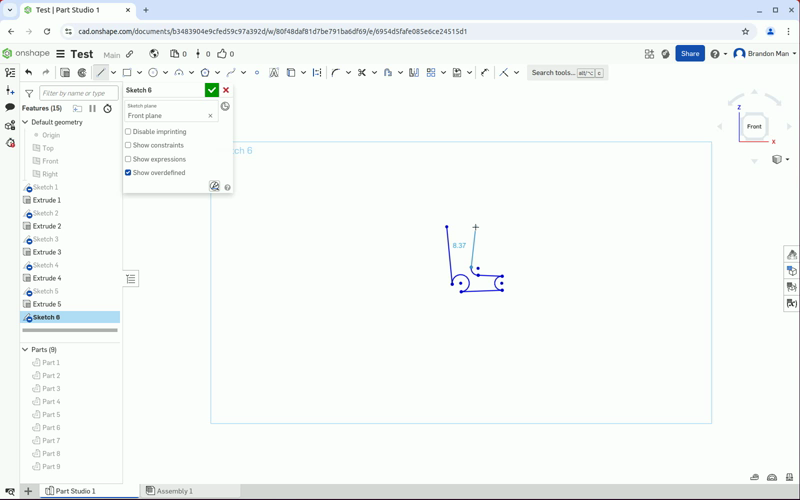
key(esc)
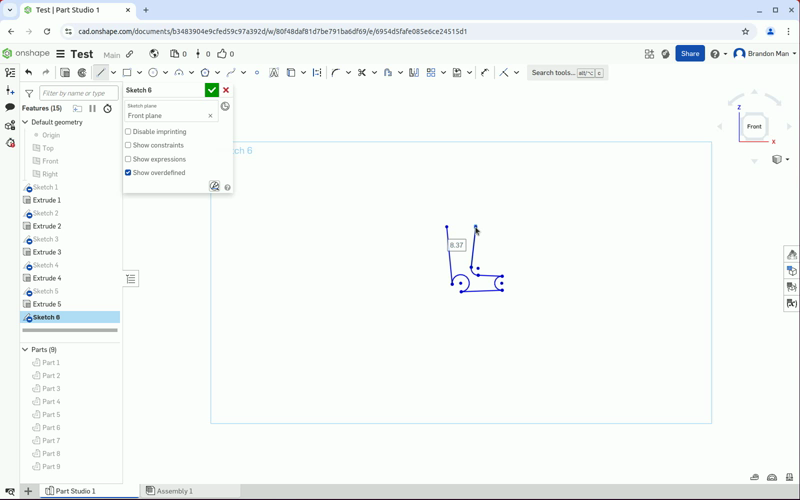
key(a)
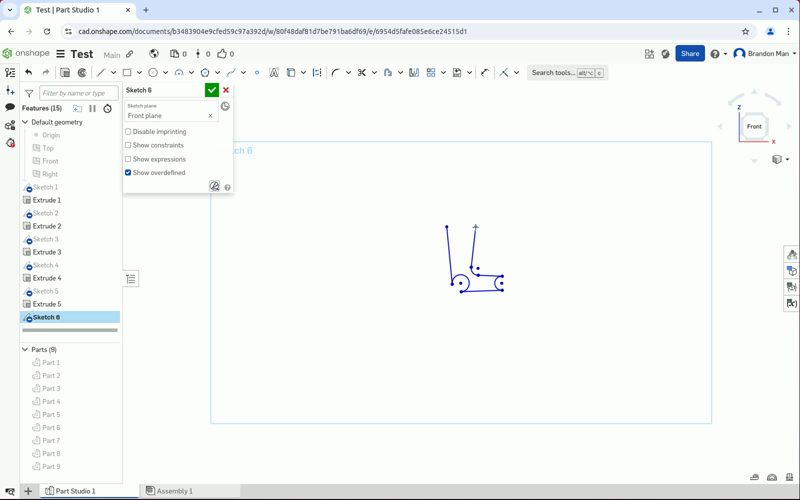
mouse_move(475, 226)
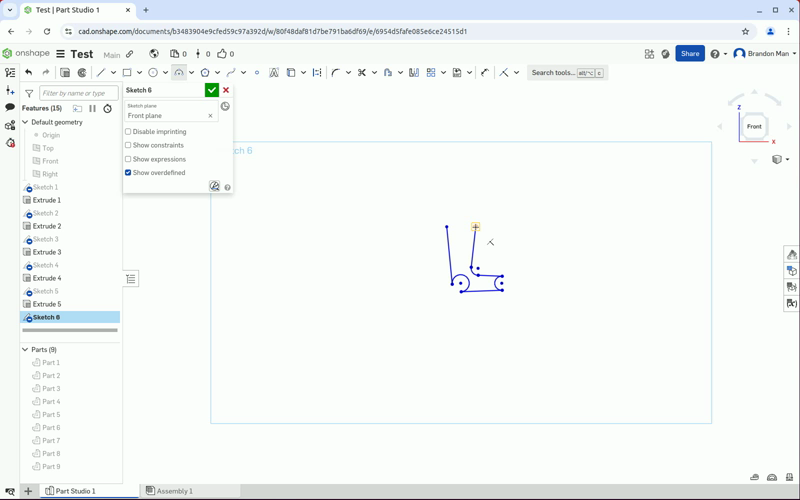
click(475, 226)
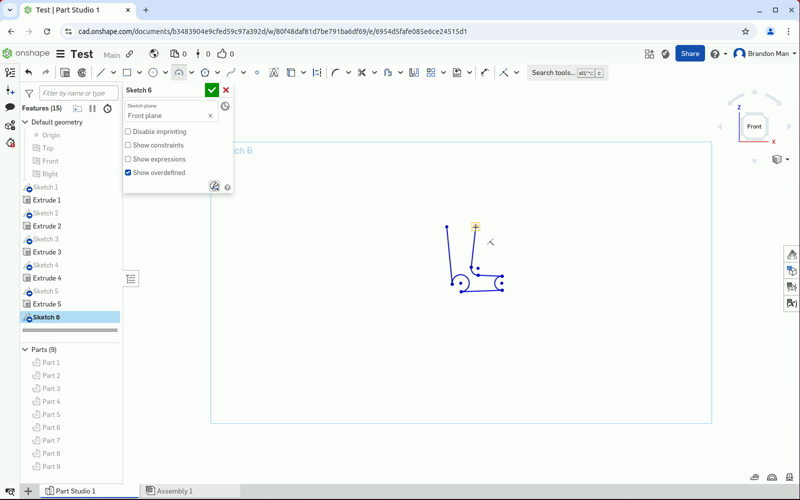
mouse_move(446, 226)
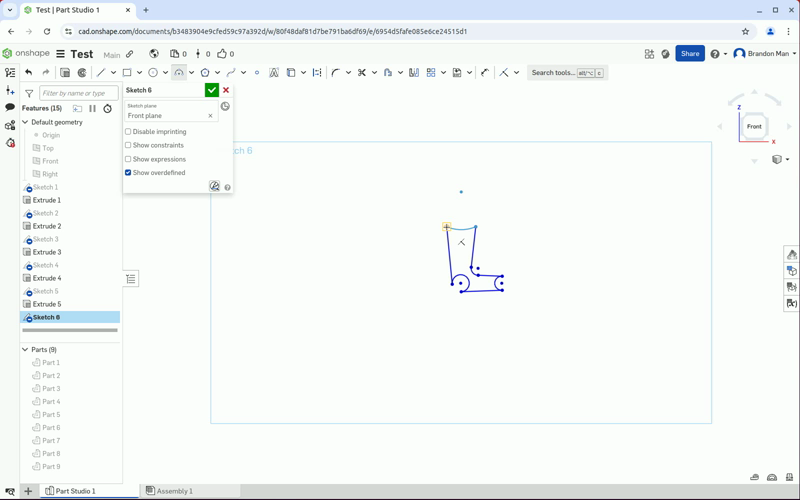
click(446, 226)
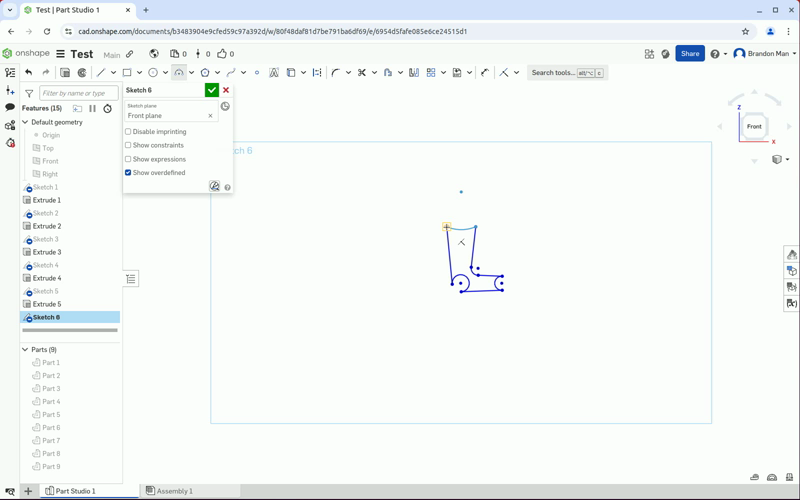
key_down(shift)
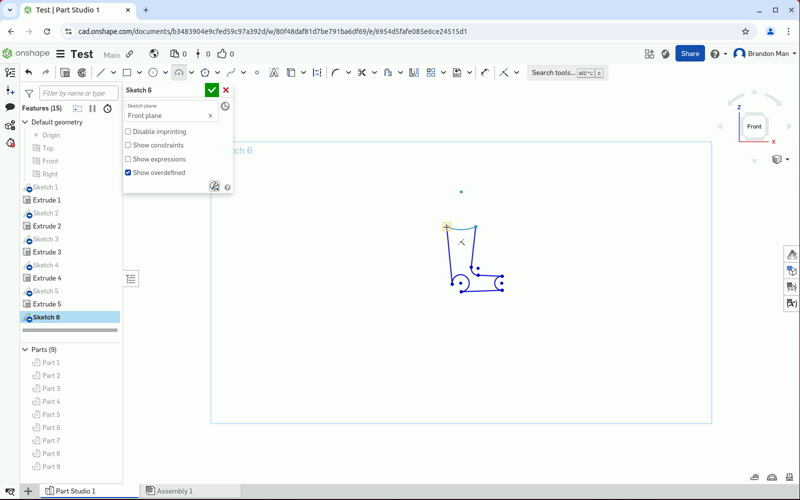
mouse_move(461, 239)
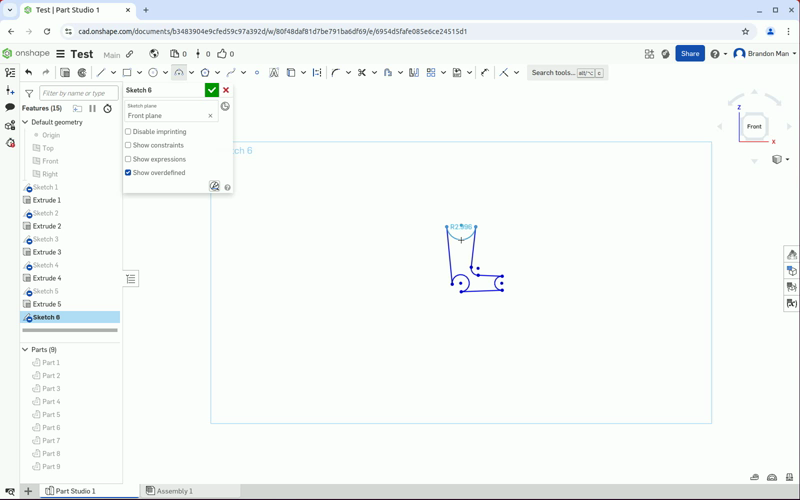
click(461, 239)
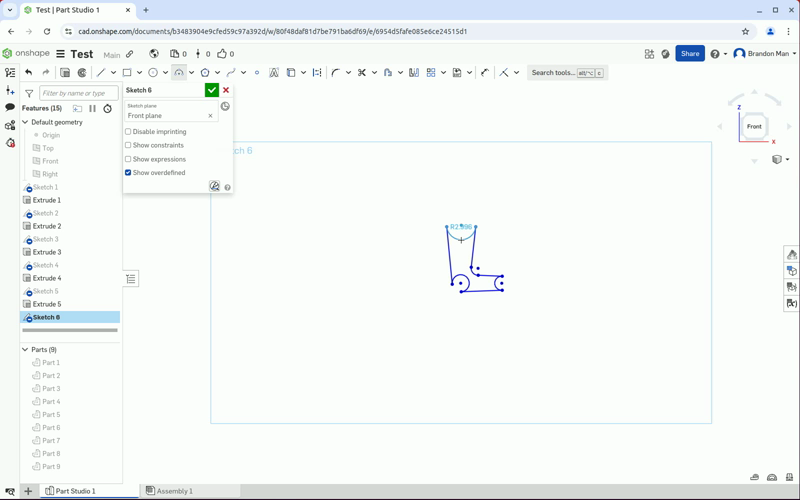
key_up(shift)
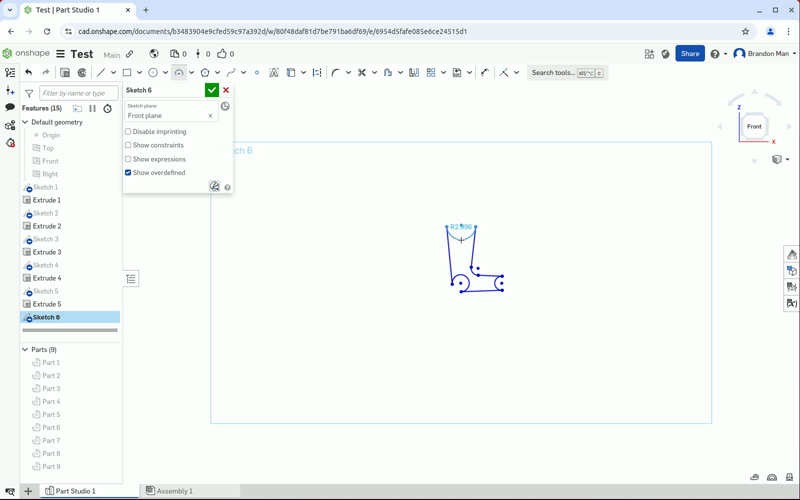
key(esc)
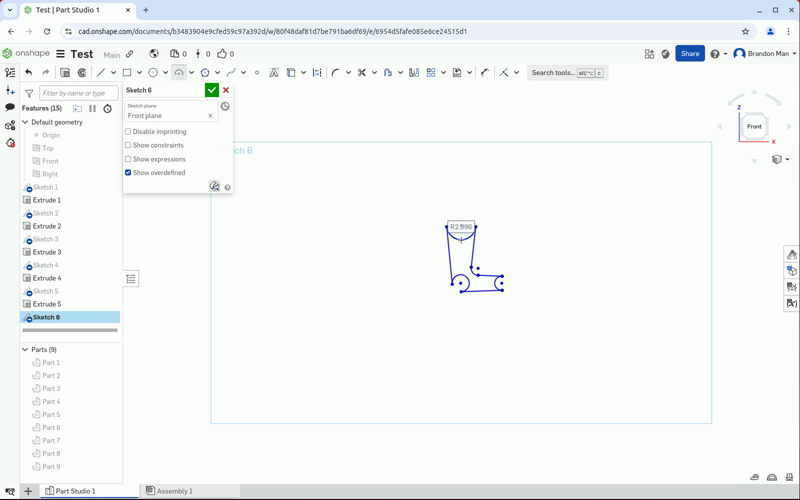
mouse_move(466, 253)
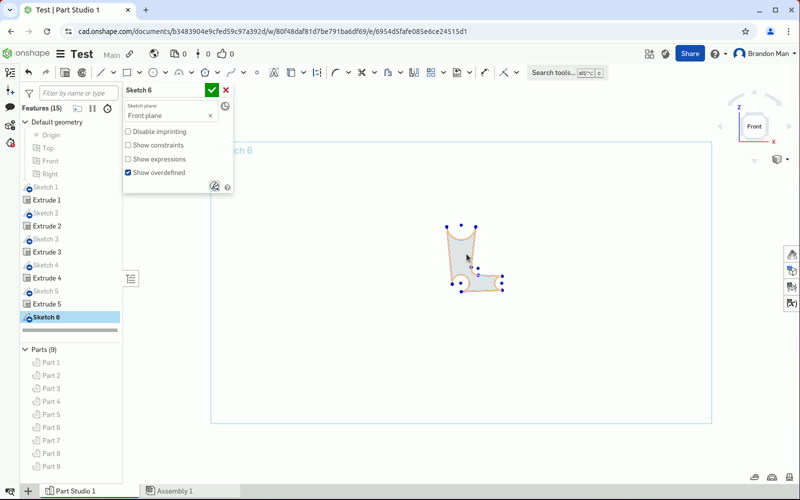
scroll(6)
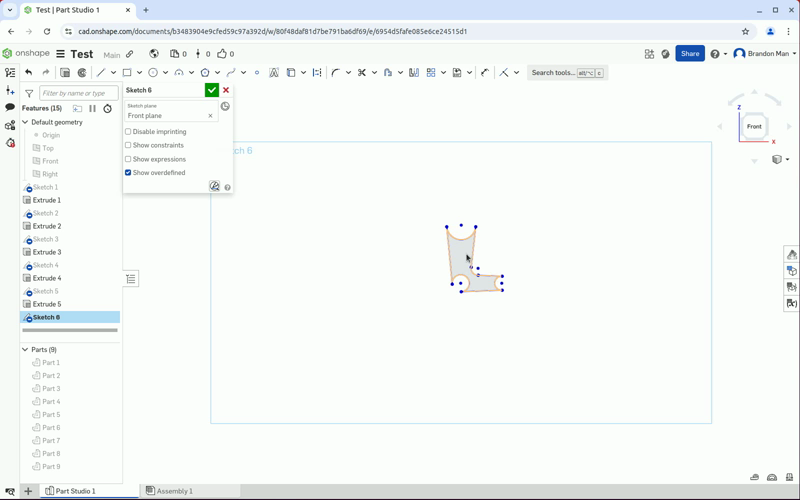
scroll(6)
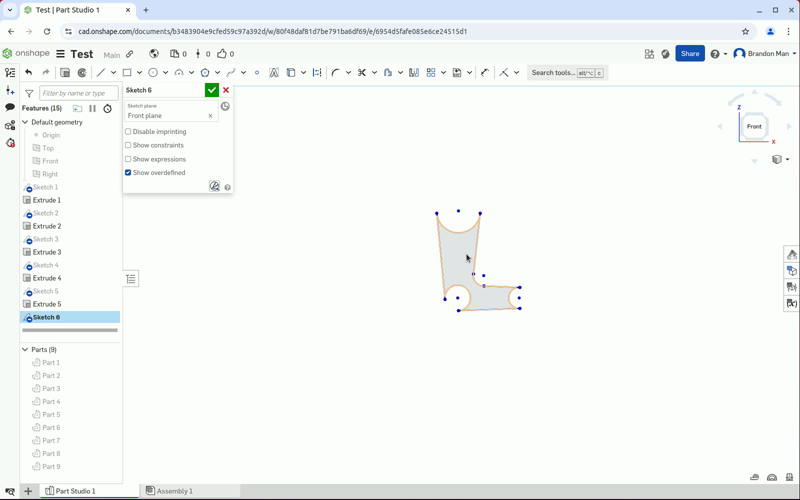
scroll(6)
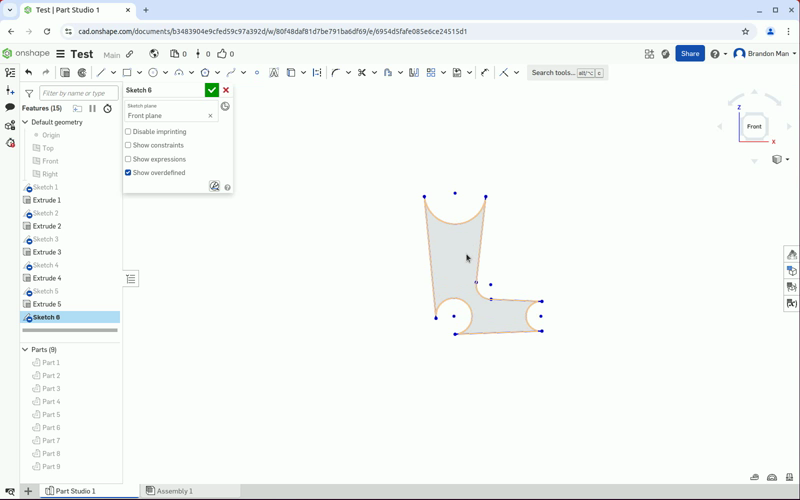
scroll(6)
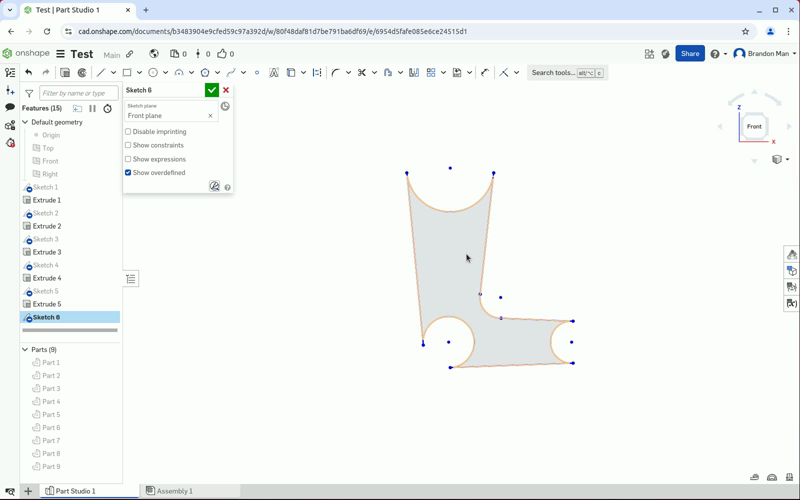
scroll(6)
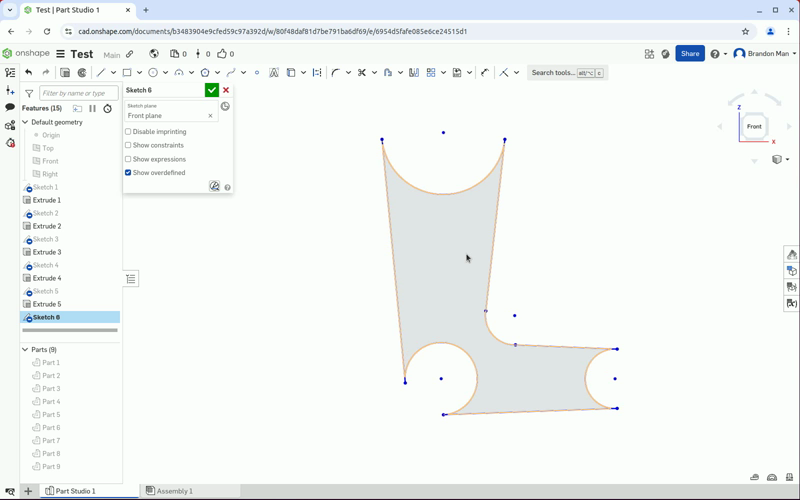
scroll(6)
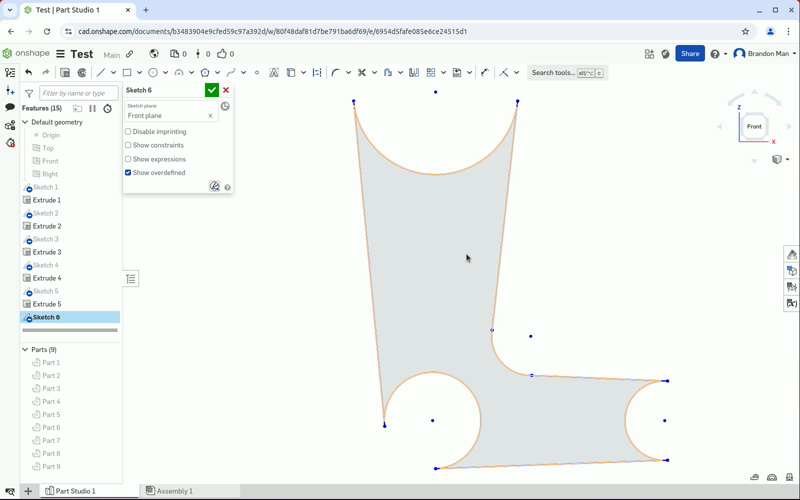
scroll(6)
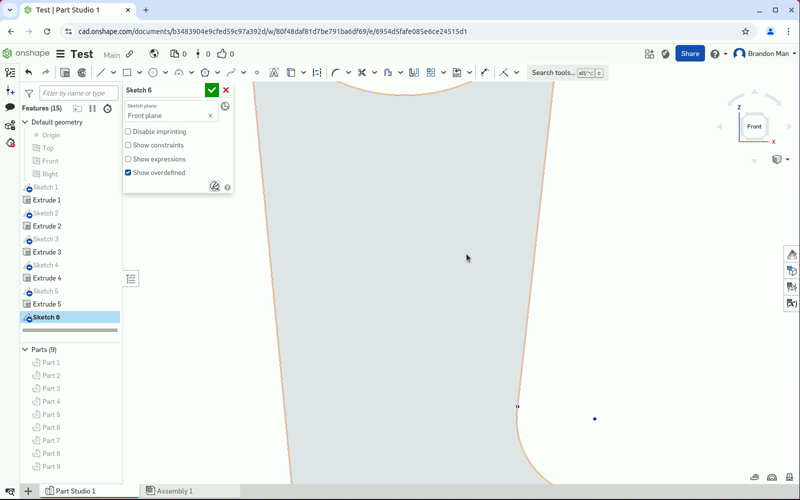
click(466, 253)
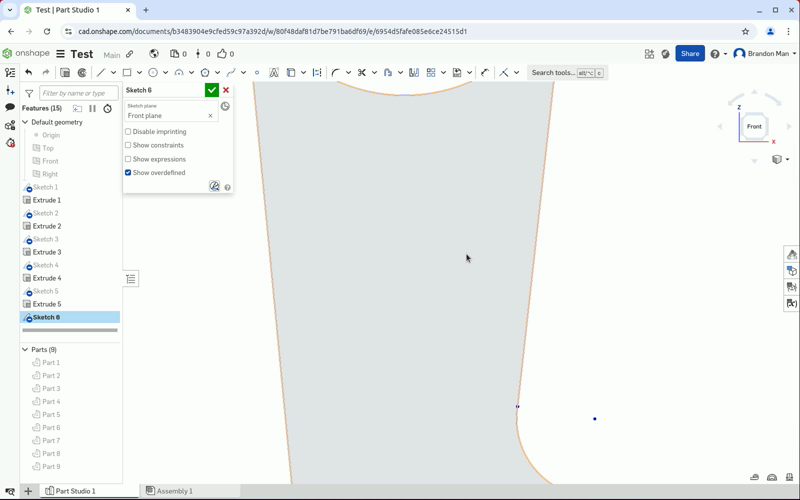
scroll(-6)
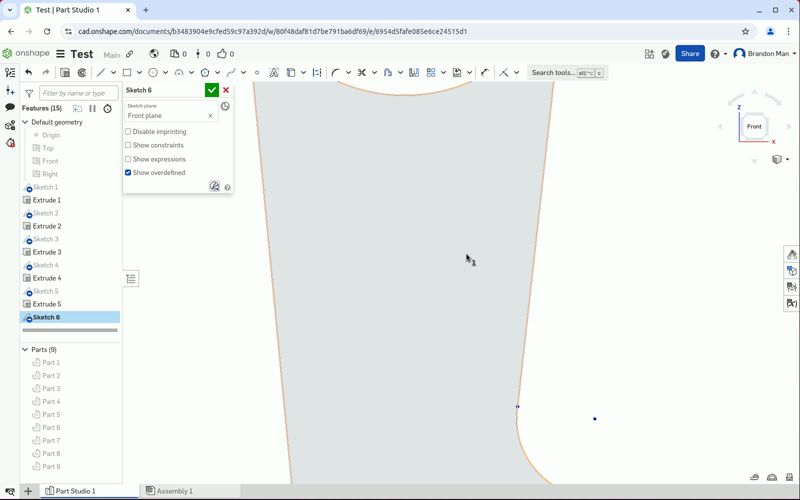
scroll(-6)
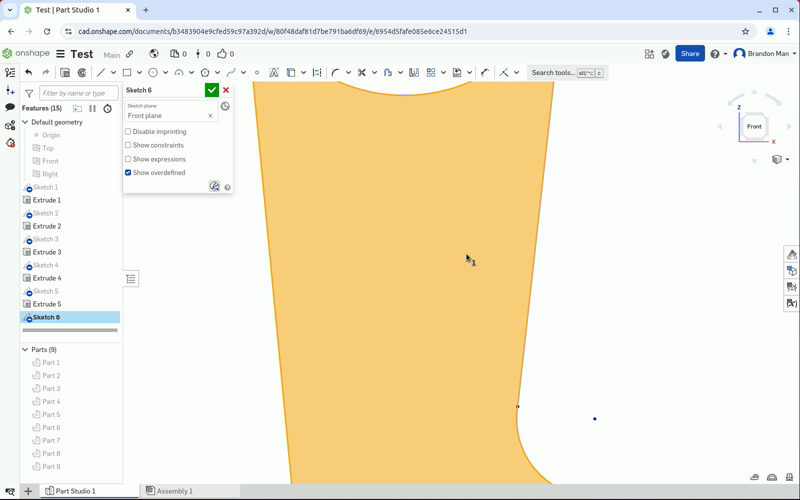
scroll(-6)
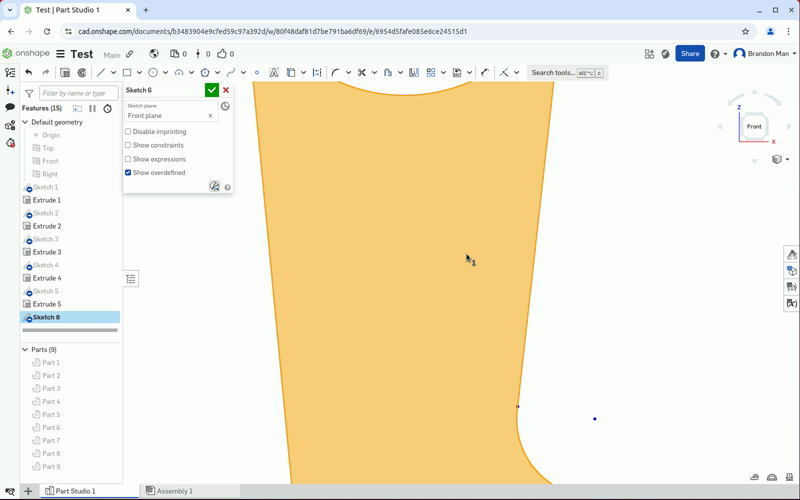
scroll(-6)
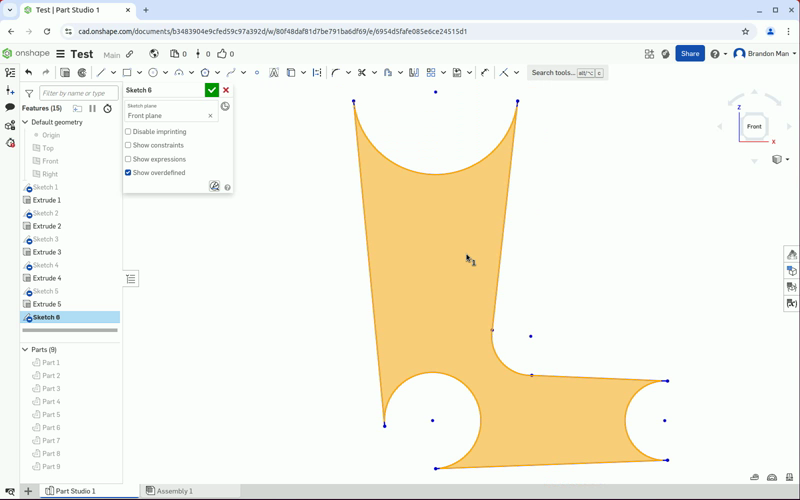
scroll(-6)
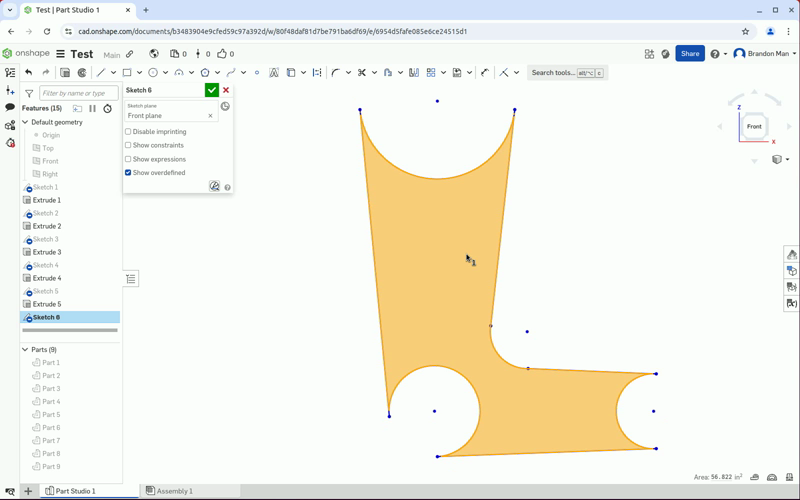
scroll(-6)
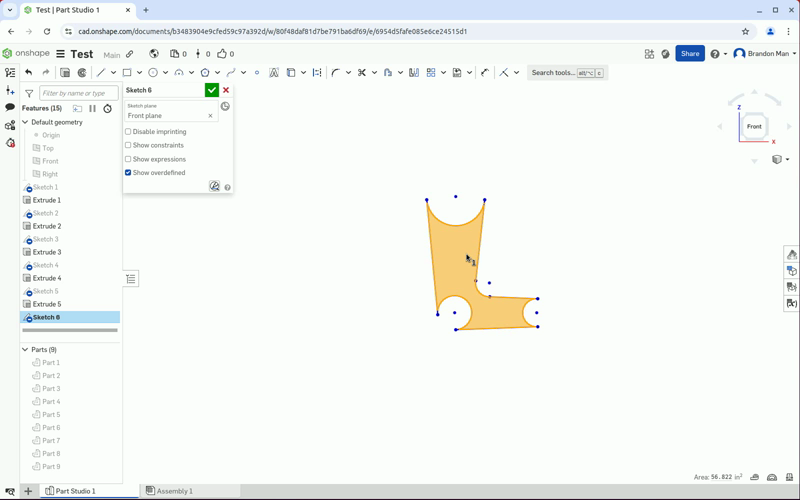
scroll(-6)
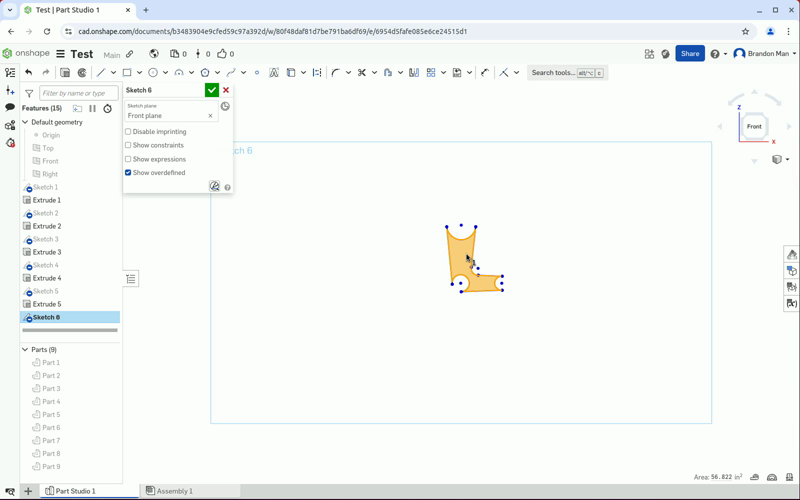
mouse_move(73, 352)
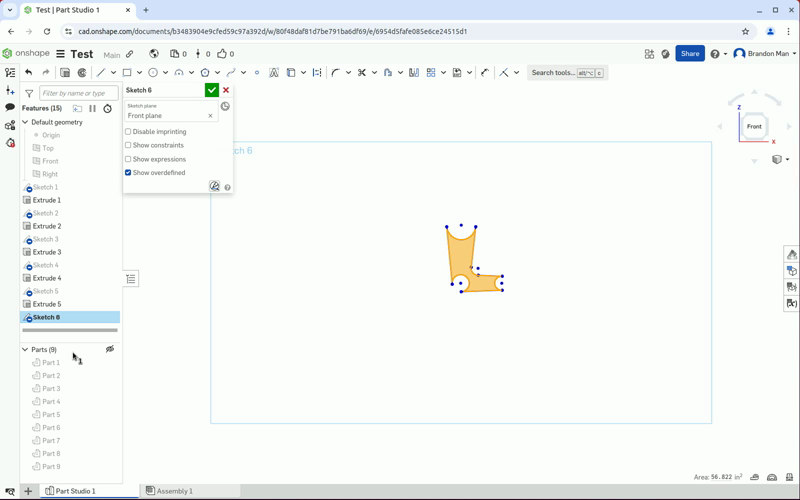
key(shift+y)
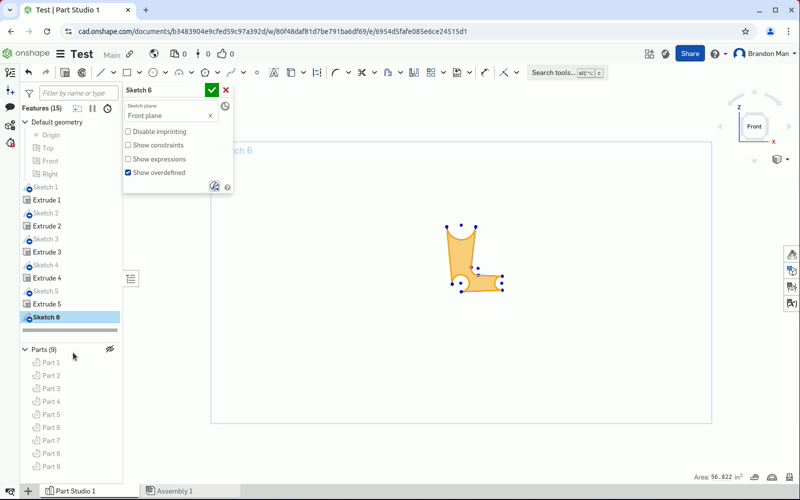
key(shift+e)
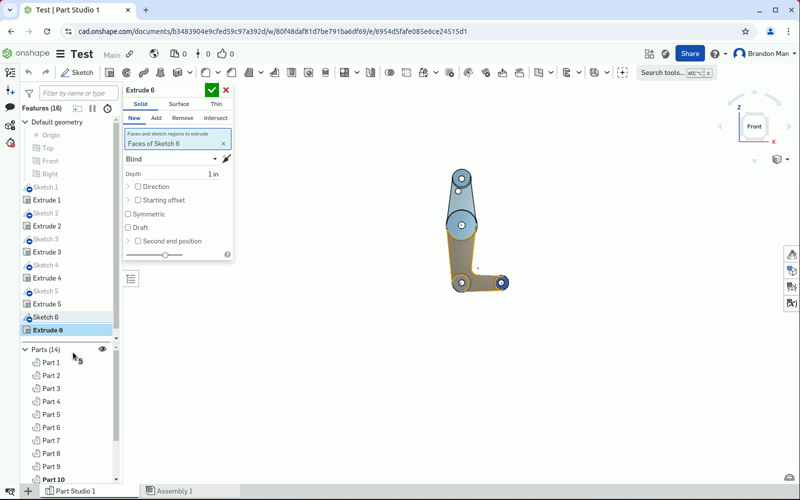
mouse_move(143, 106)
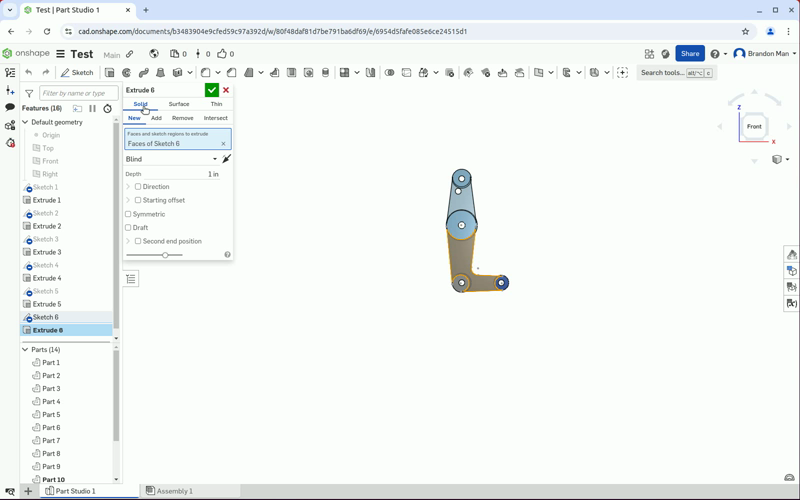
click(143, 106)
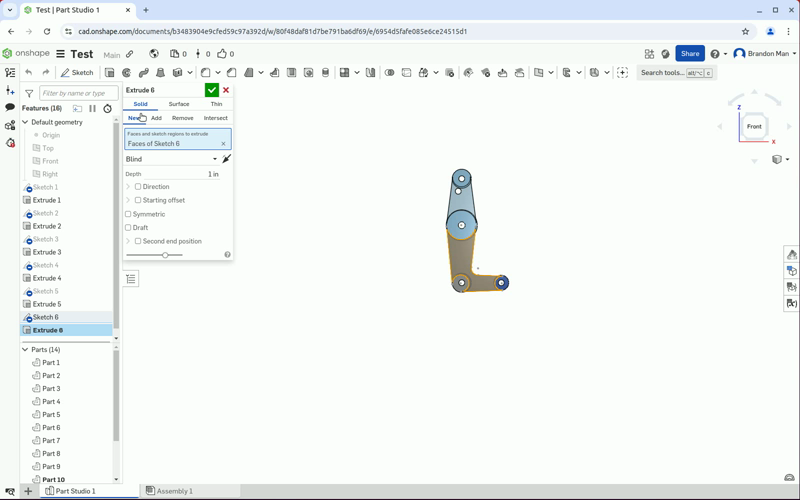
mouse_move(137, 120)
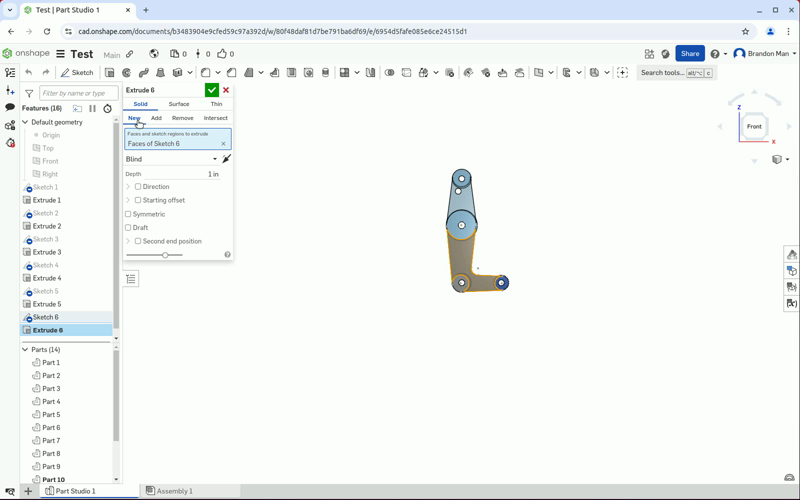
click(137, 120)
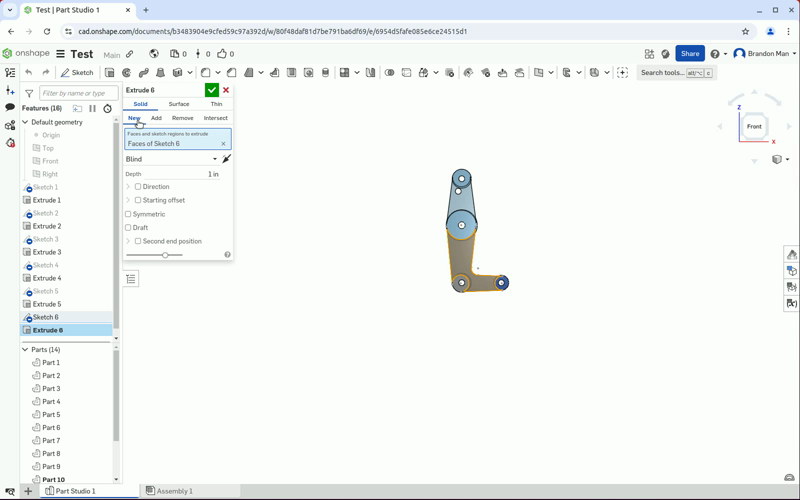
key(tab, 4)
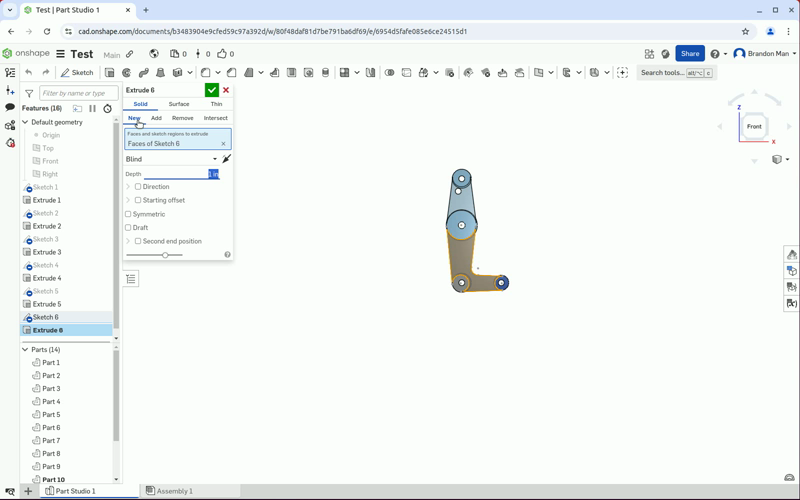
text(0.481)
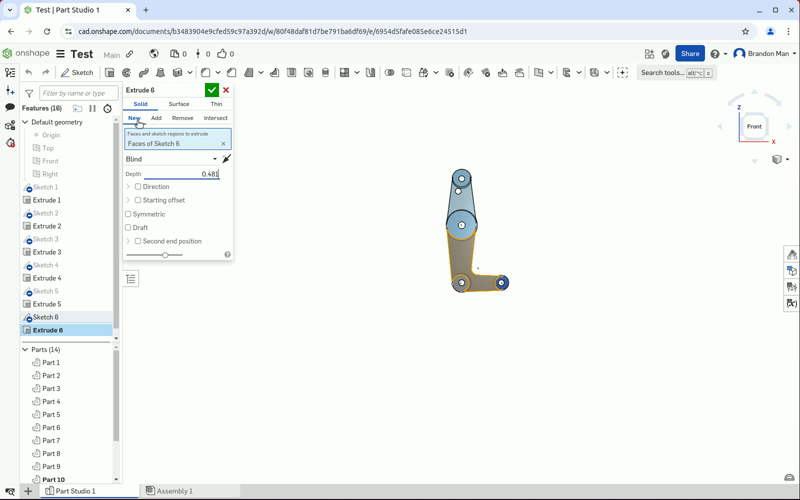
key(enter)
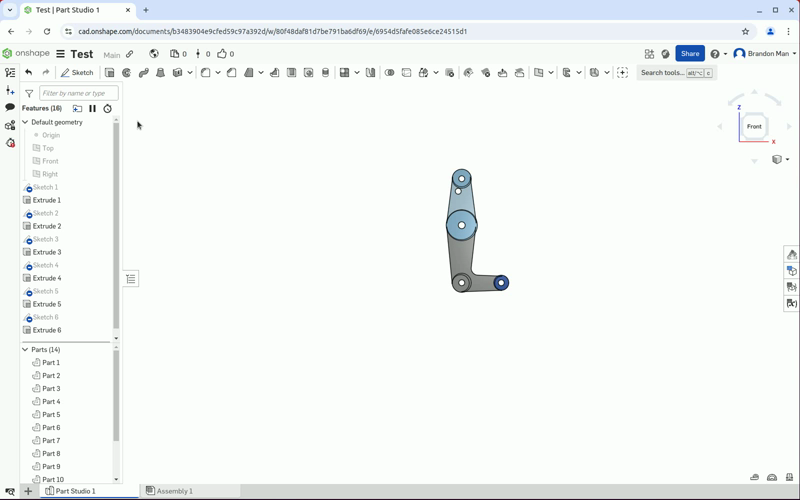
key(shift+h)
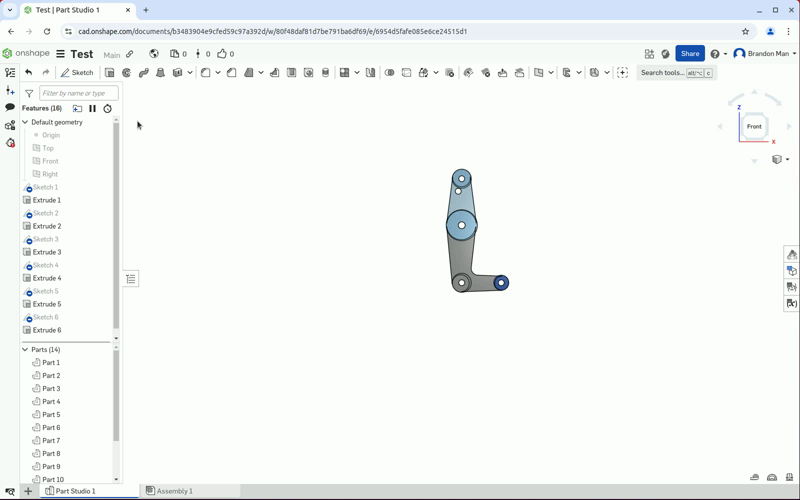
key(shift+h)
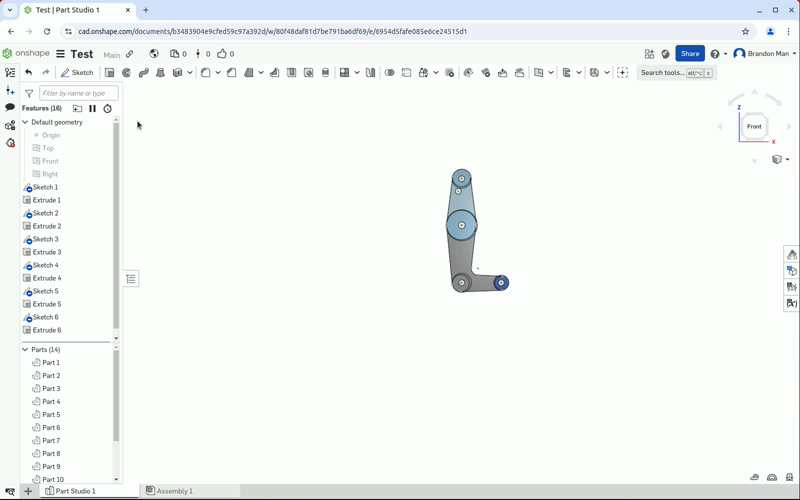
key(shift+7)
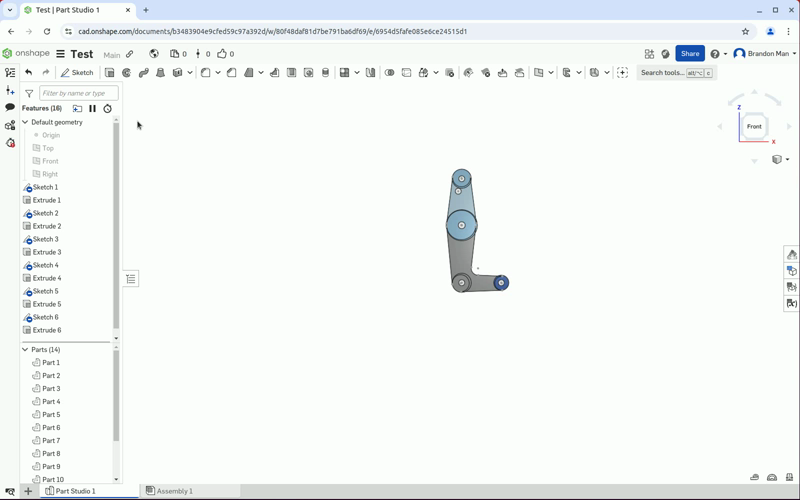
key(left, 2)
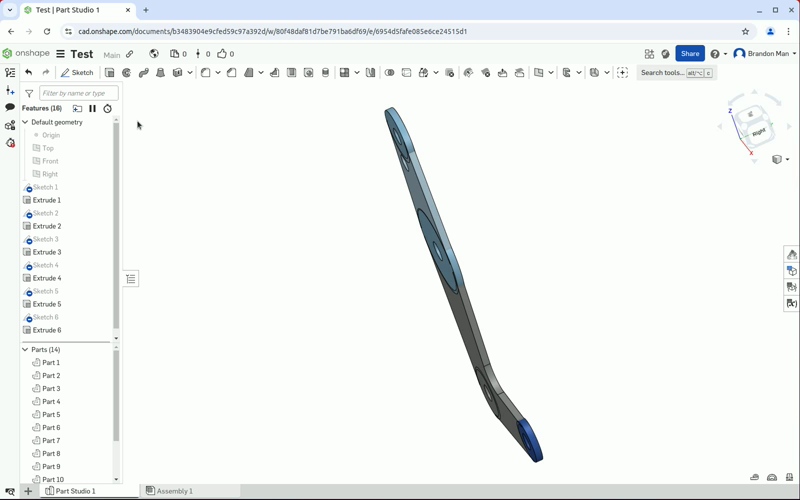
key(down, 2)
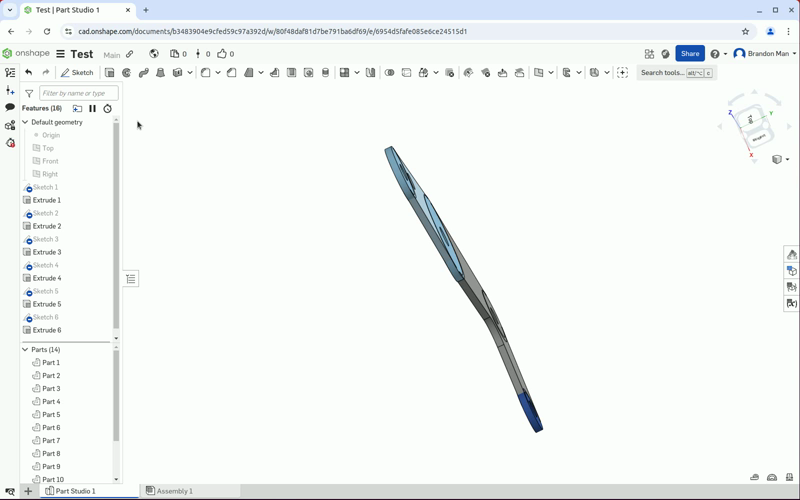
key(up, 2)
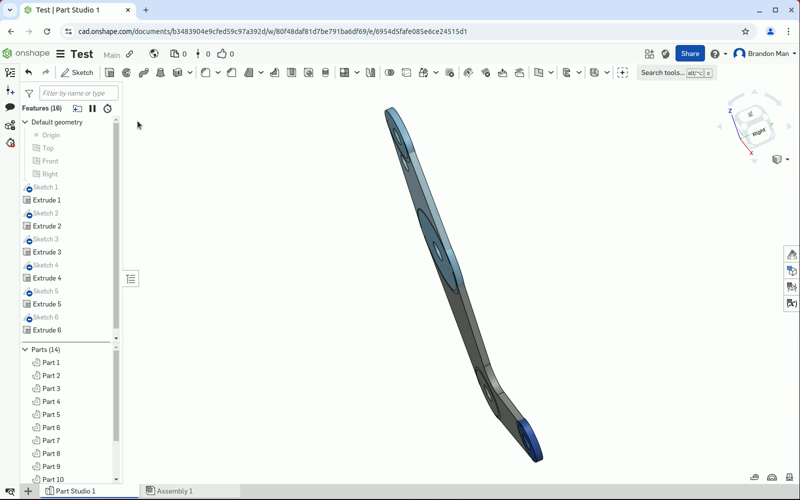
key(right, 2)
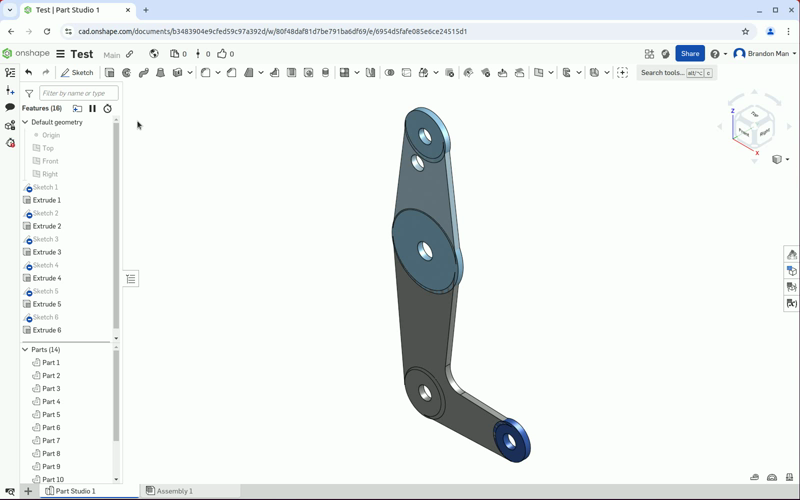
mouse_move(69, 189)
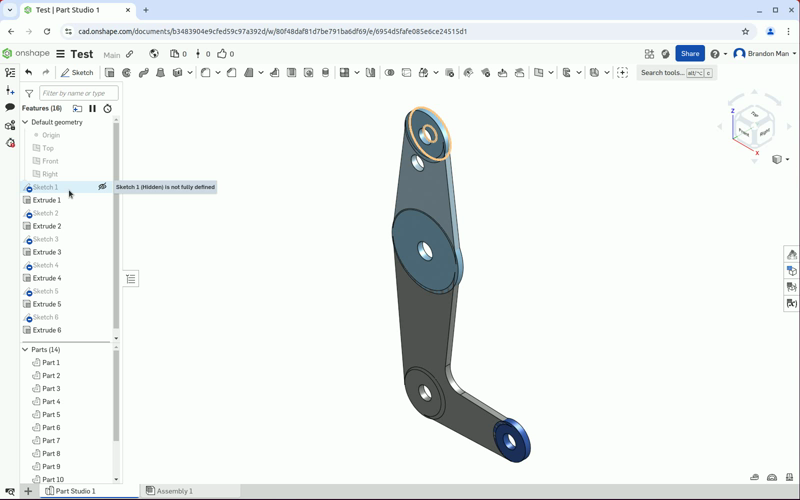
click(69, 189)